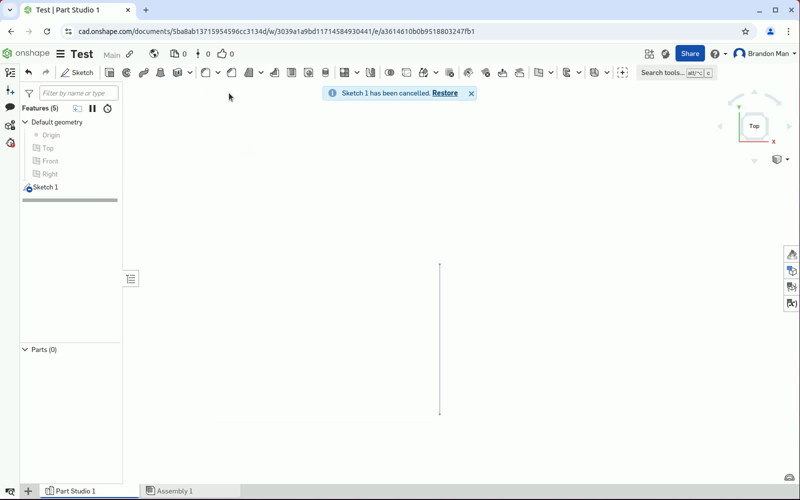
key(shift+h)
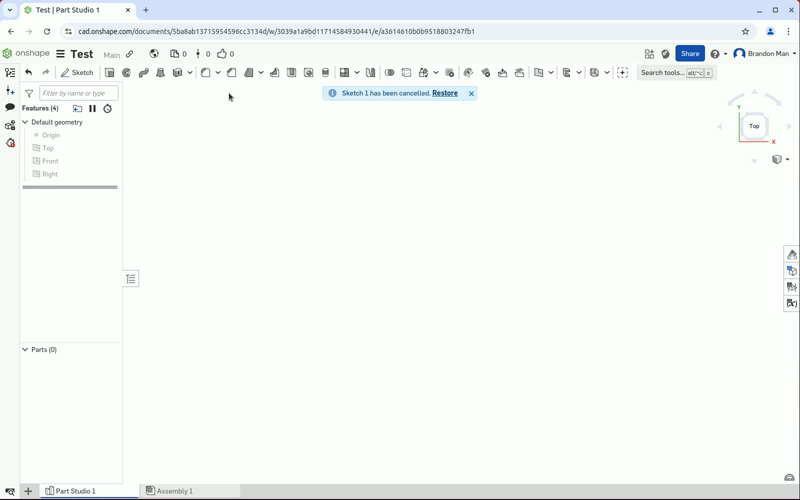
mouse_move(73, 352)
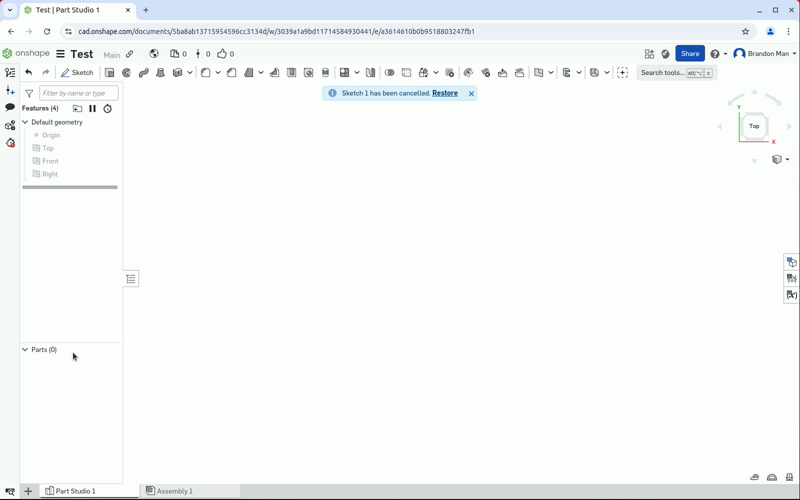
key(y)
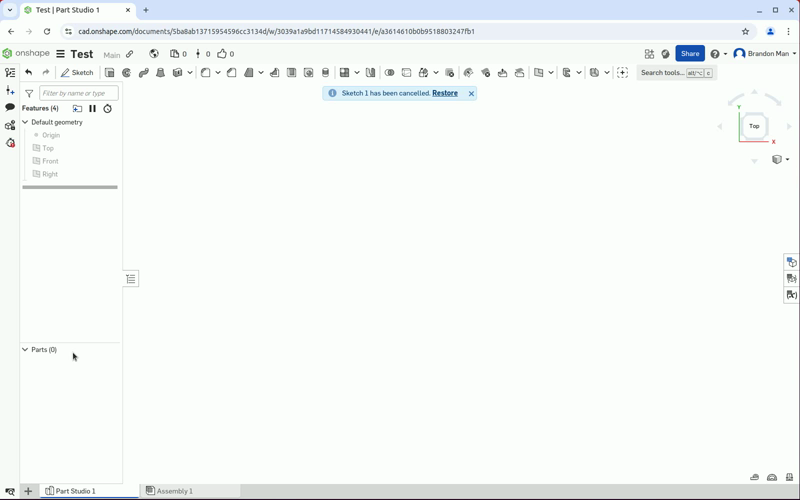
key(shift+p)
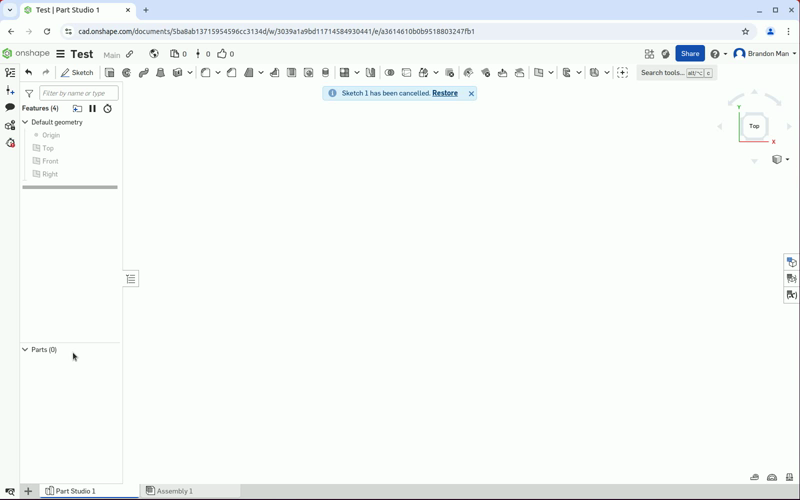
key(space)
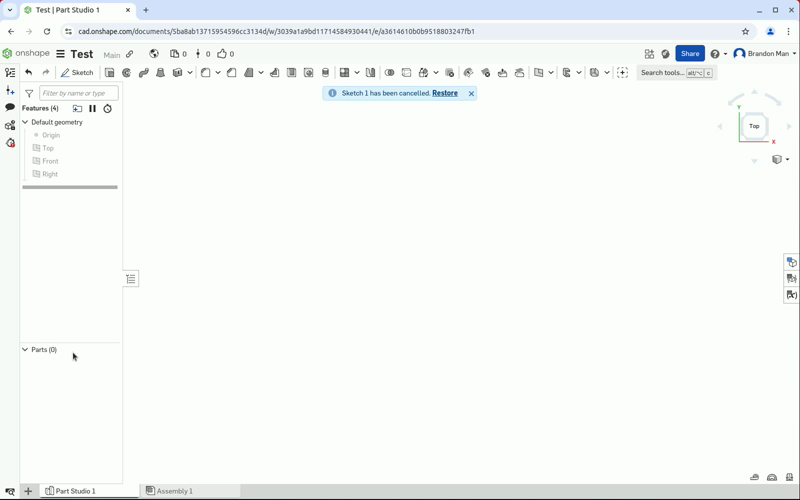
key_down(shift)
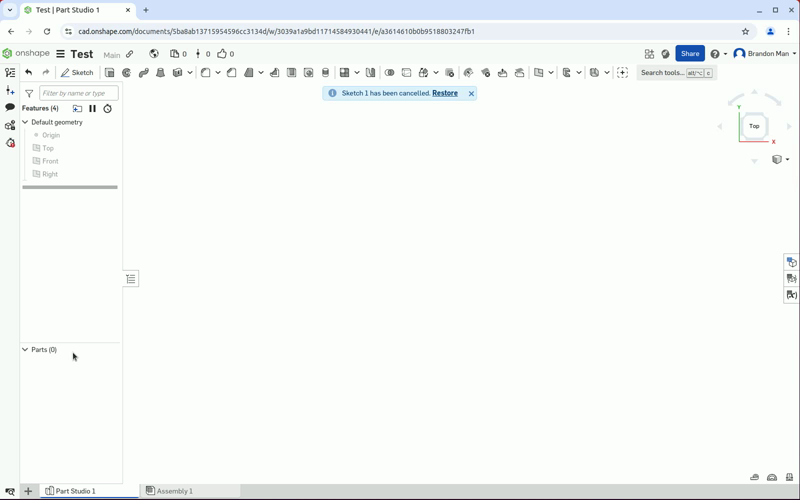
key(up)
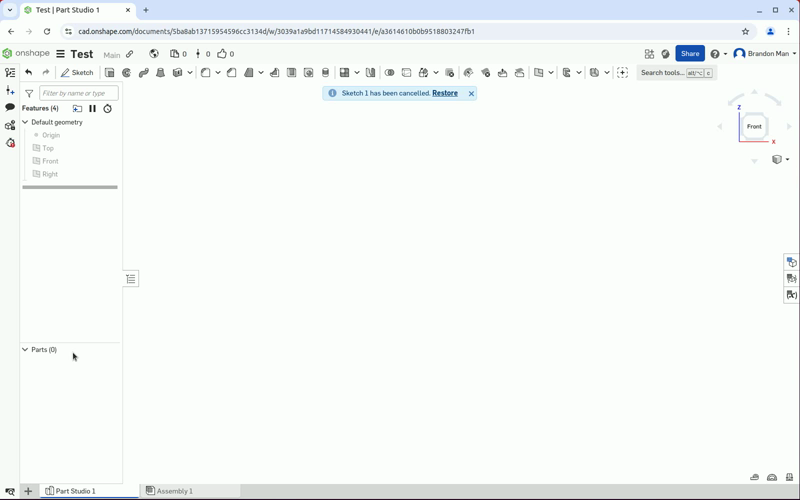
key_up(shift)
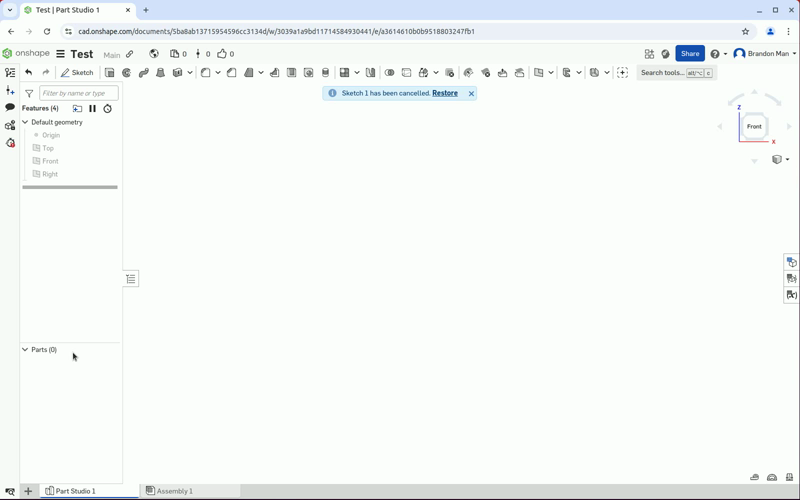
mouse_move(73, 352)
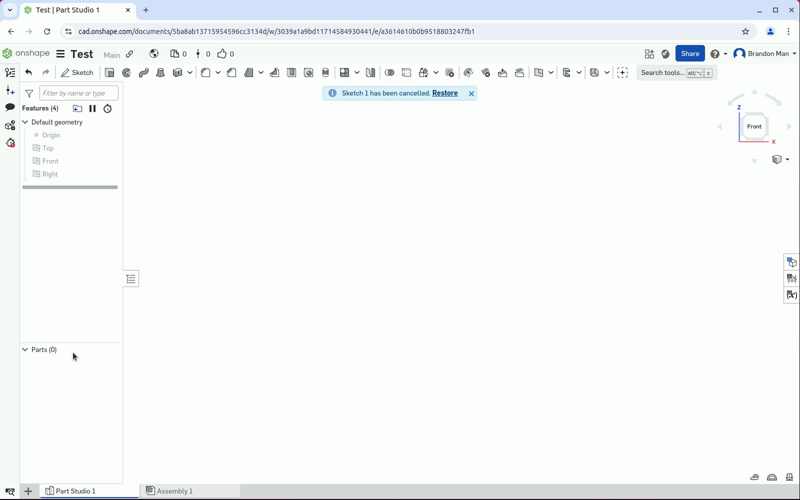
key(shift+y)
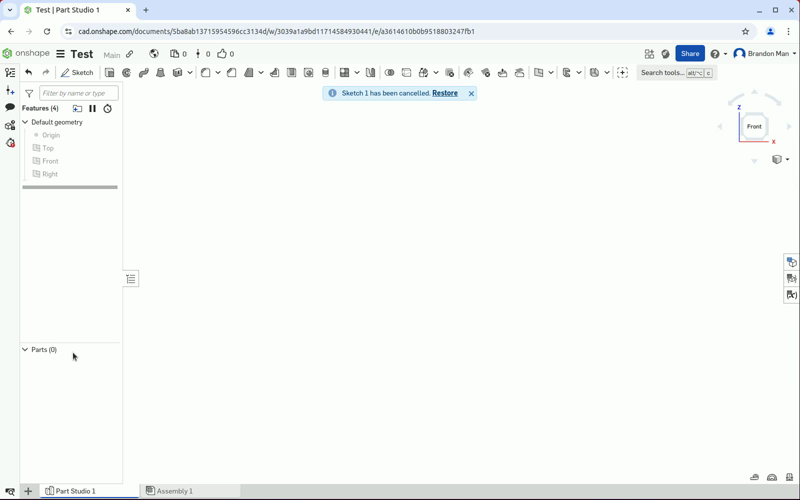
key(shift+s)
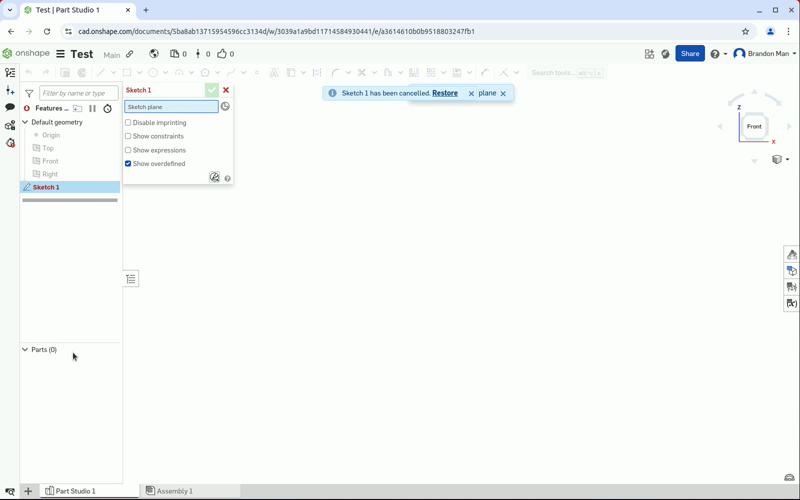
mouse_move(73, 163)
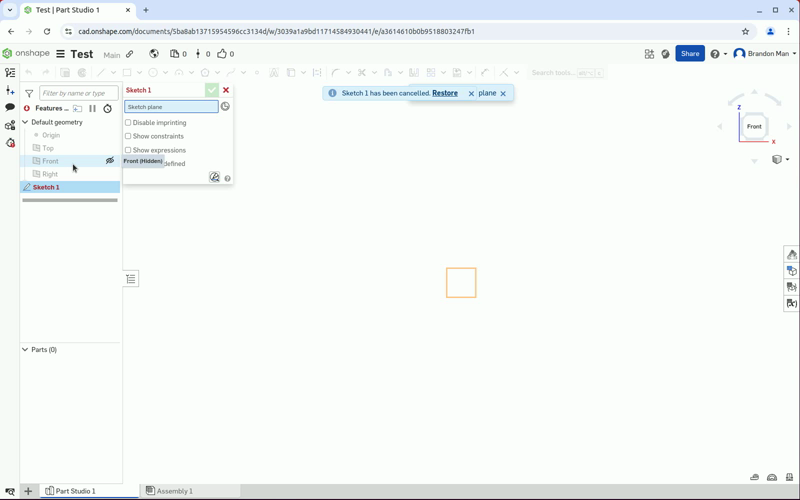
click(73, 163)
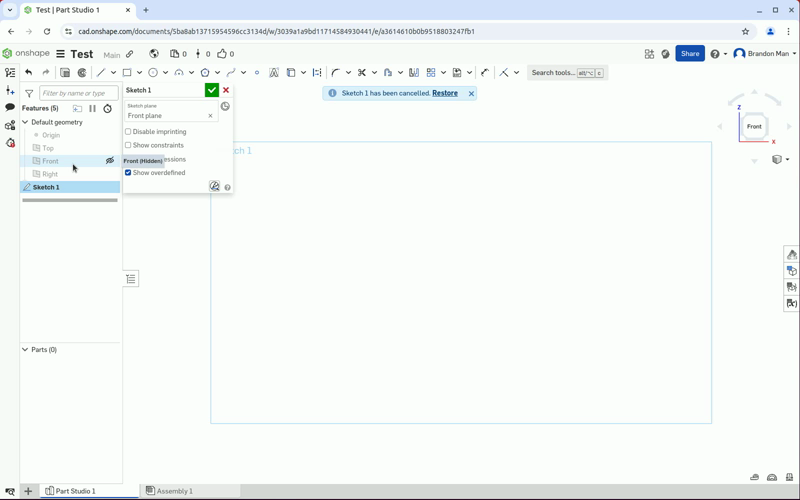
mouse_move(73, 352)
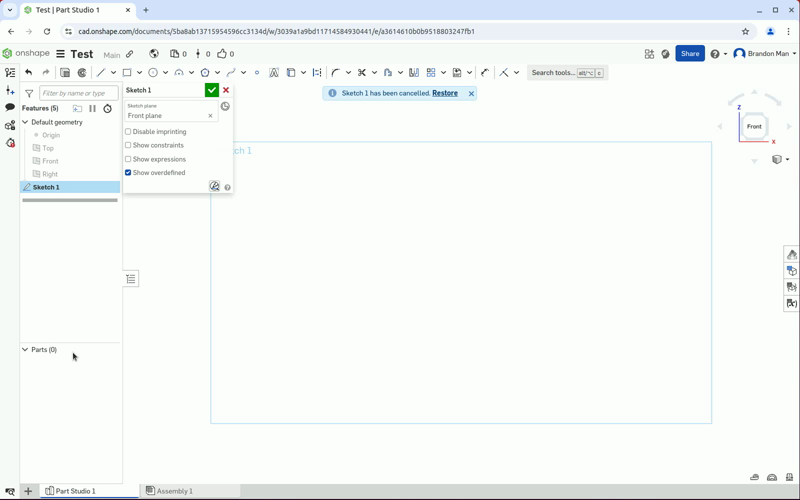
key(y)
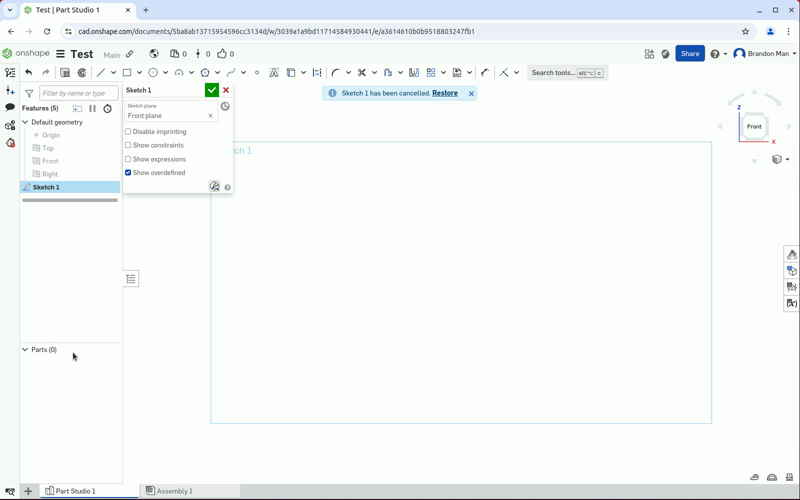
key(a)
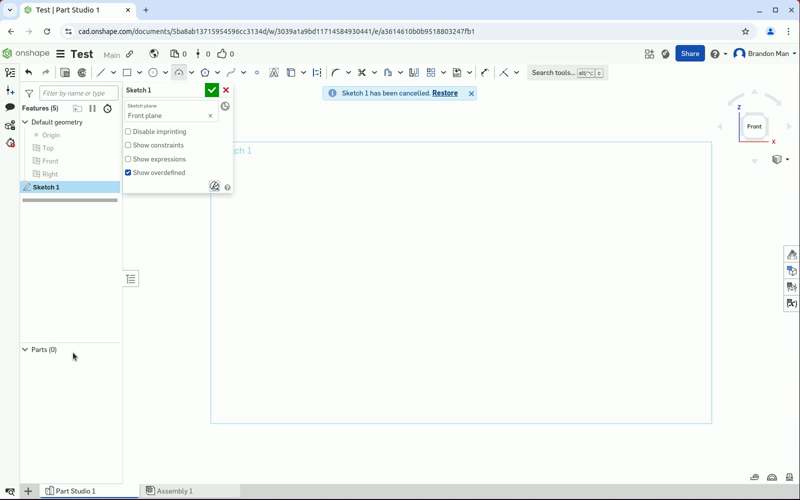
key_down(shift)
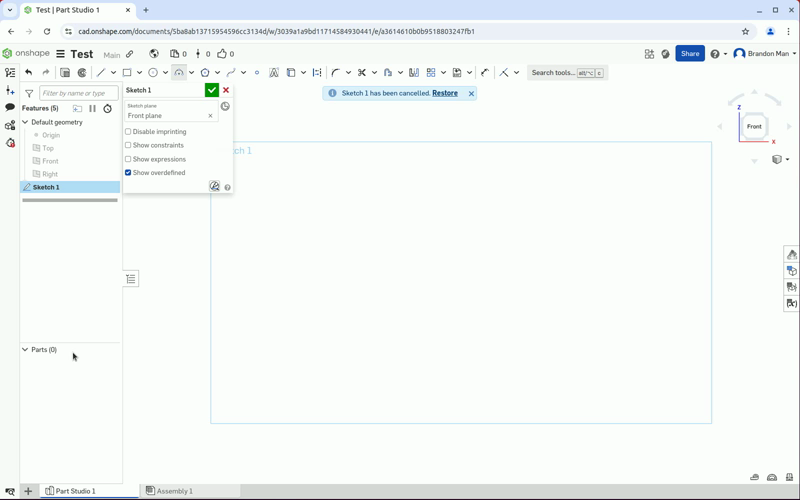
mouse_move(446, 223)
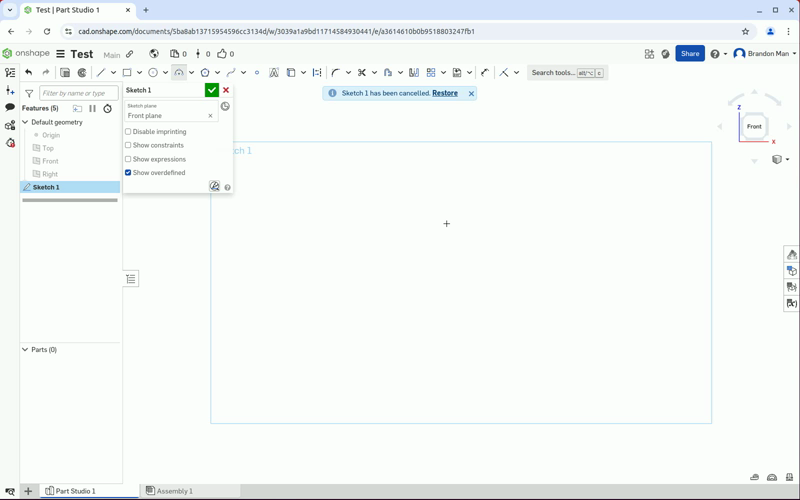
click(446, 223)
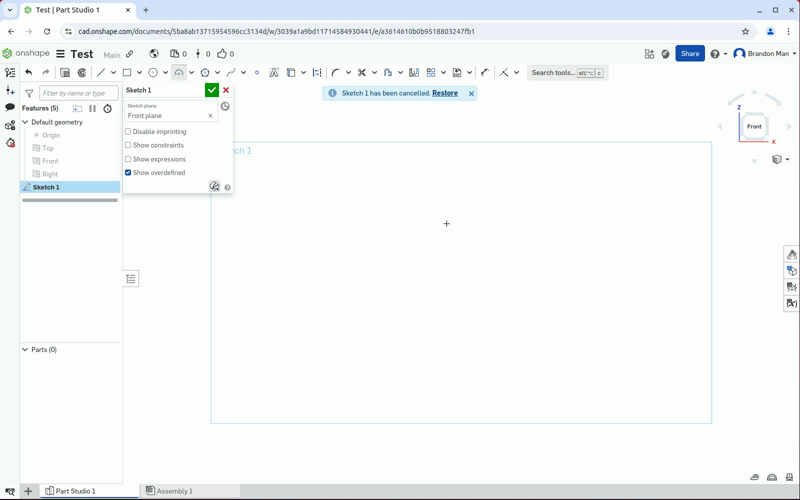
key_up(shift)
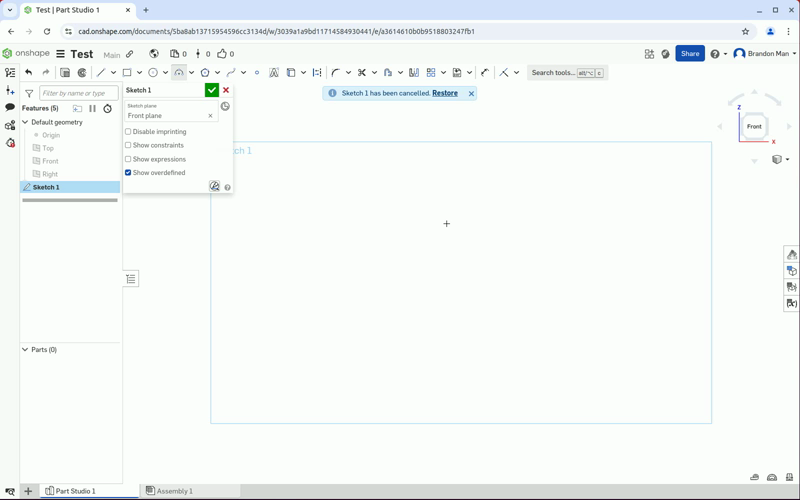
key_down(shift)
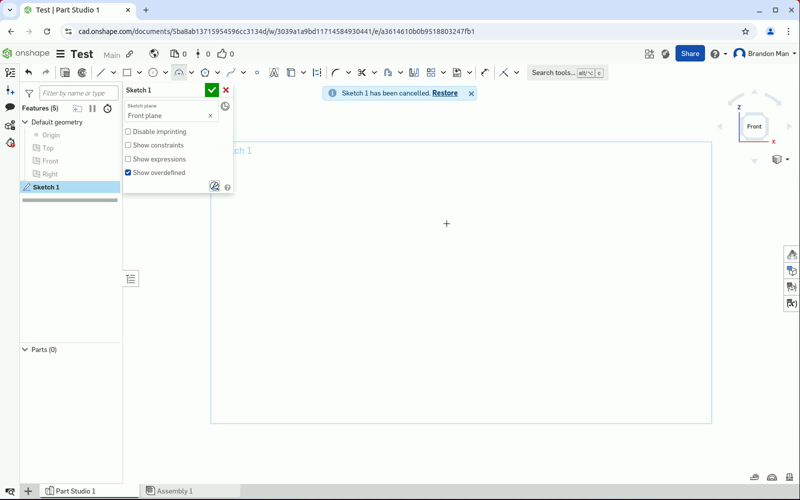
mouse_move(475, 223)
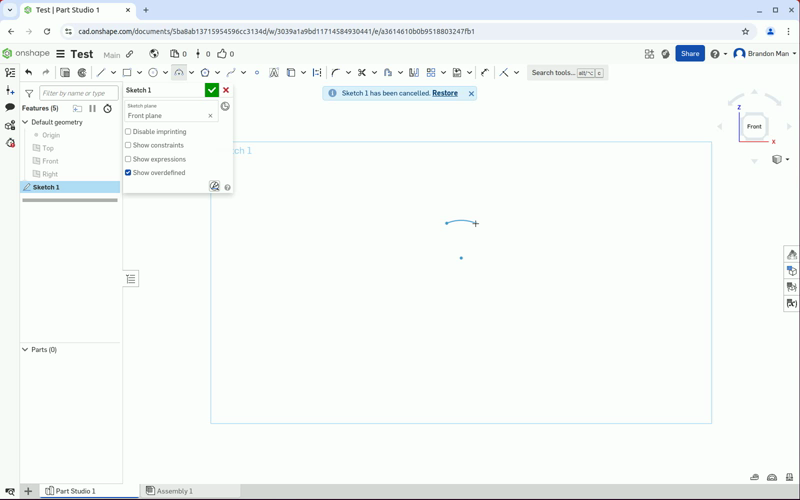
click(475, 223)
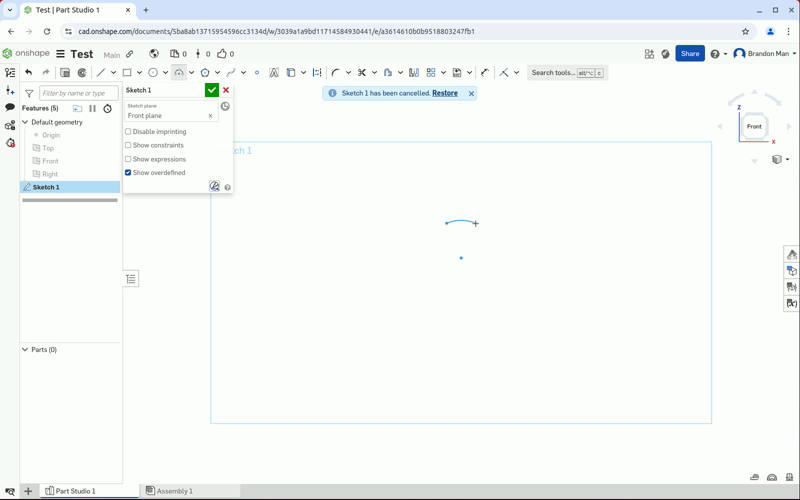
mouse_move(461, 210)
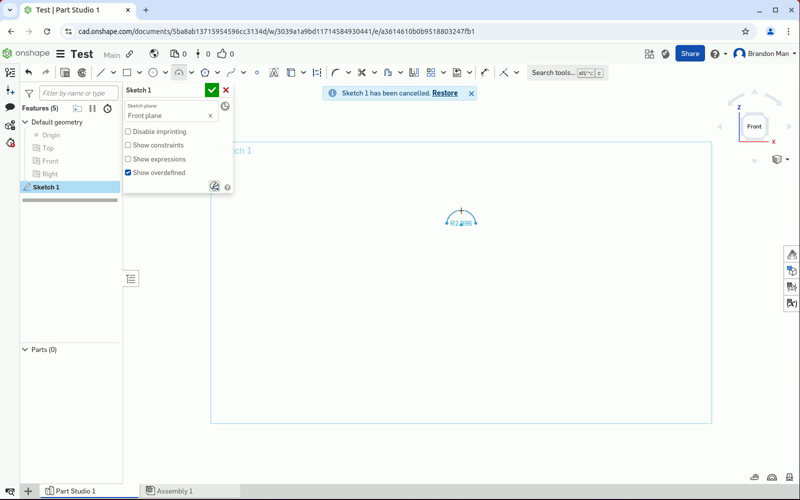
click(461, 210)
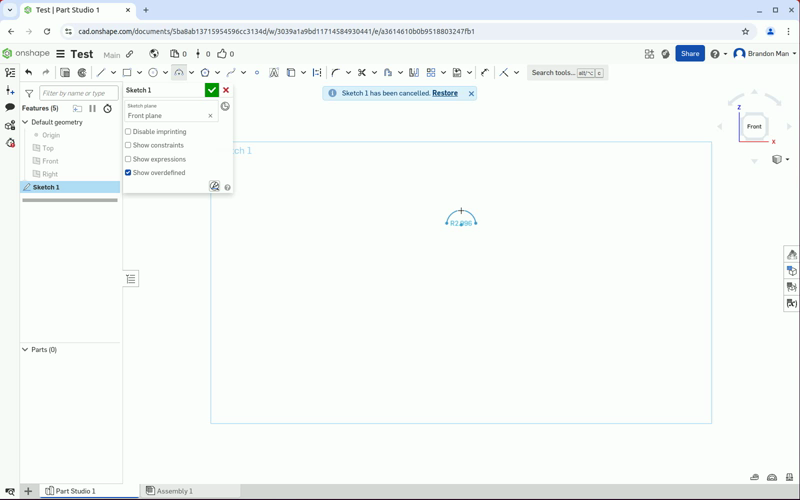
key_up(shift)
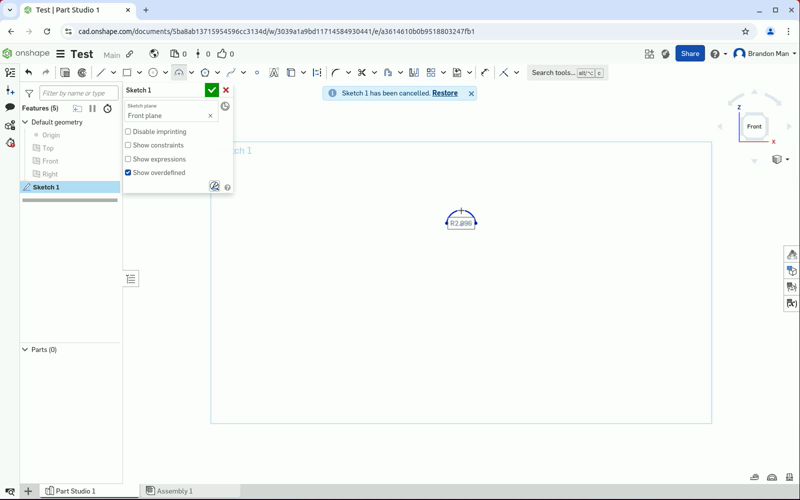
key(esc)
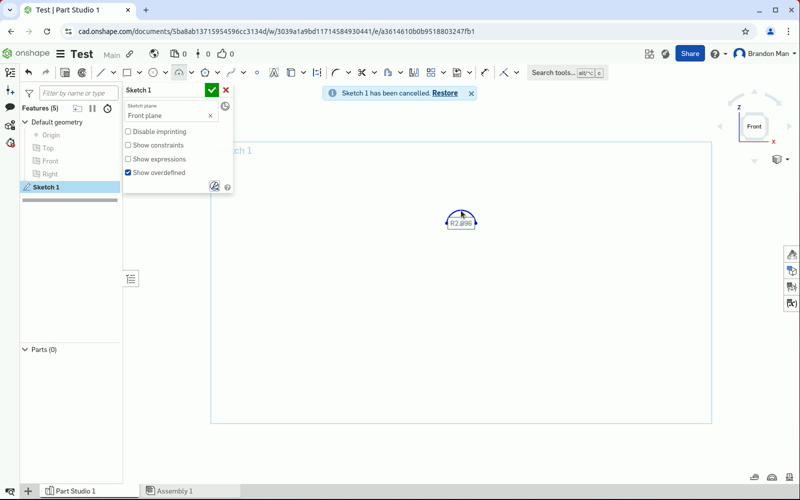
key(l)
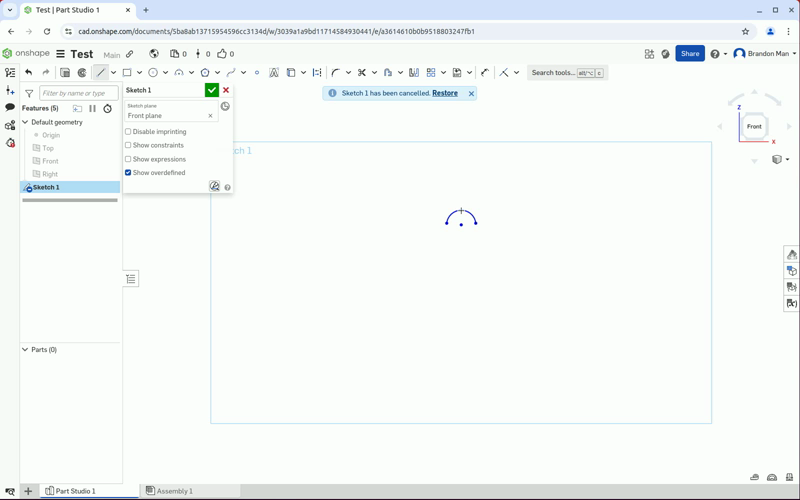
mouse_move(475, 223)
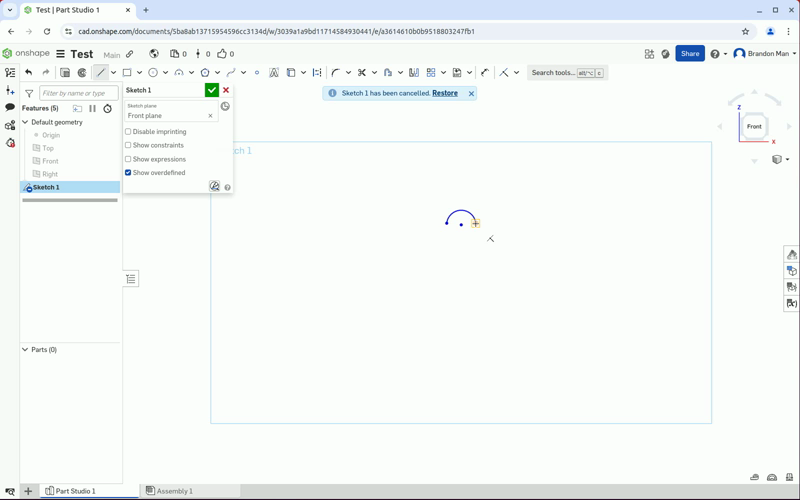
click(475, 223)
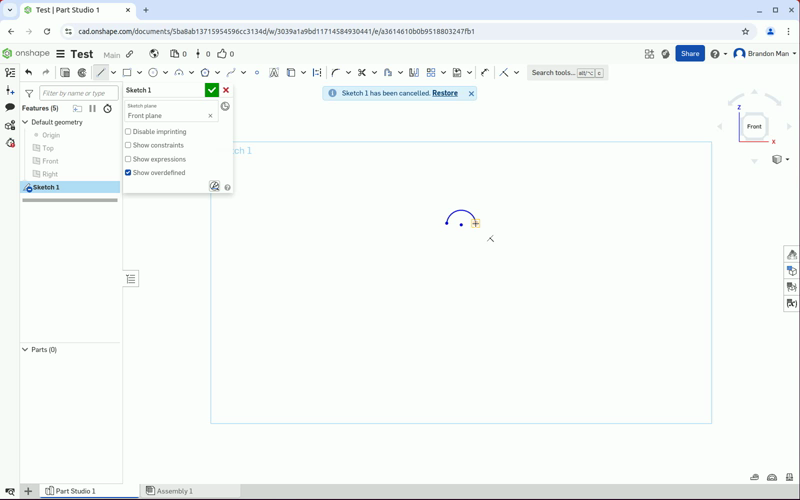
key_down(shift)
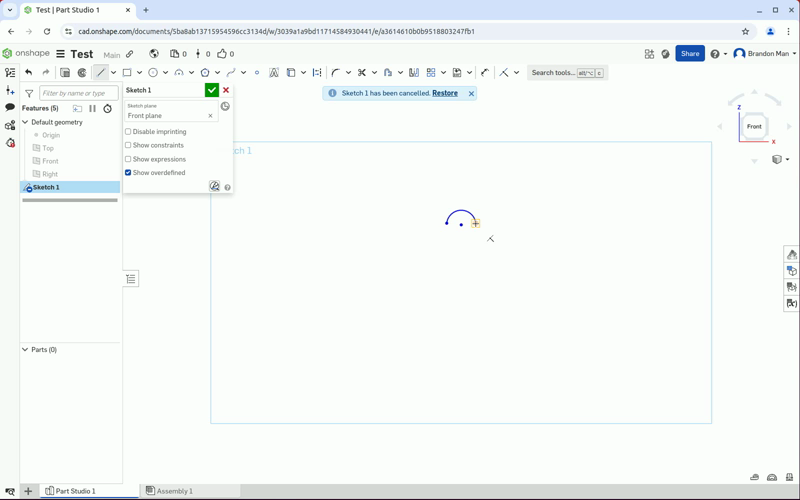
mouse_move(505, 223)
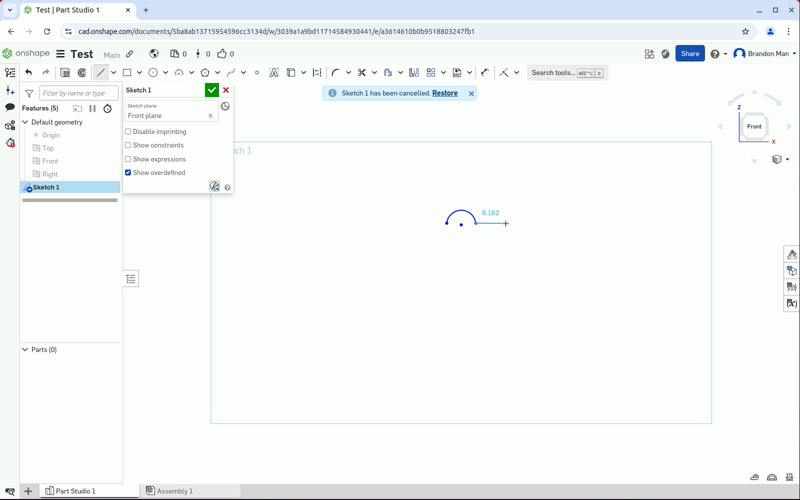
mouse_move(470, 177)
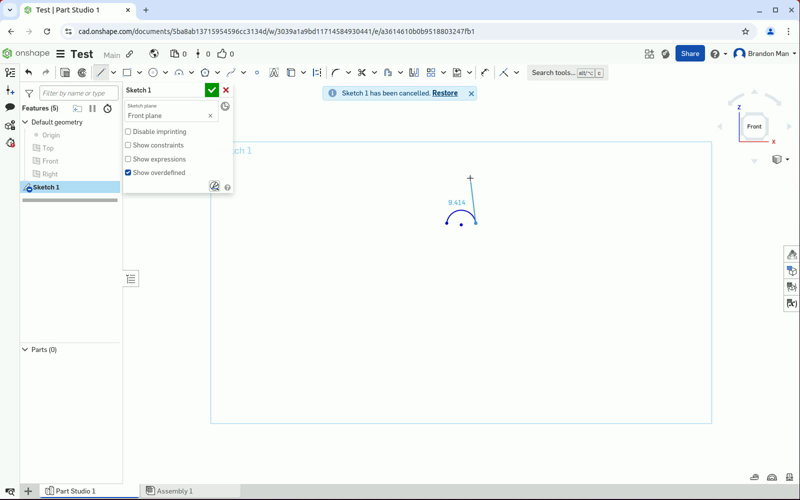
click(470, 177)
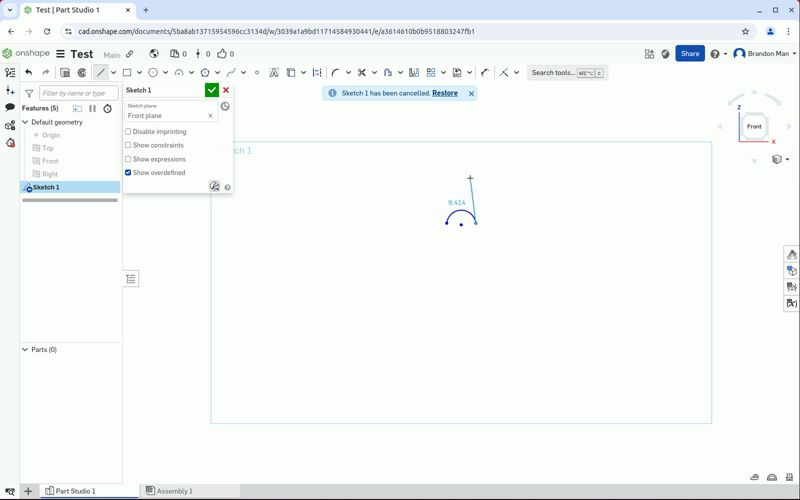
key_up(shift)
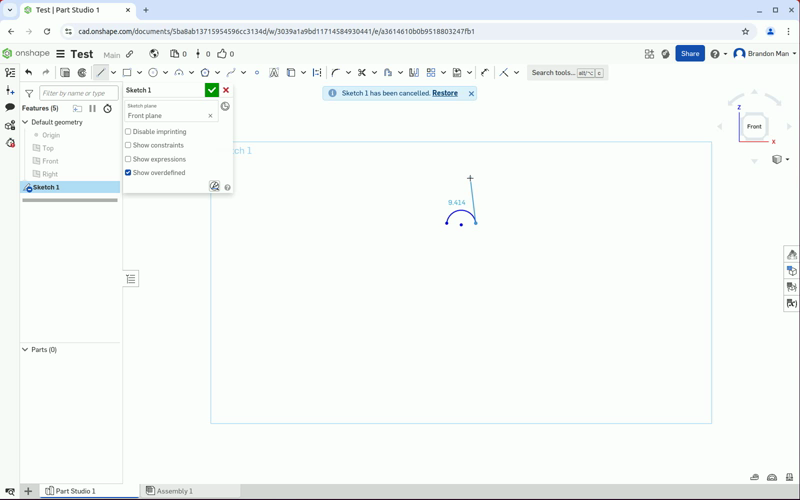
key(esc)
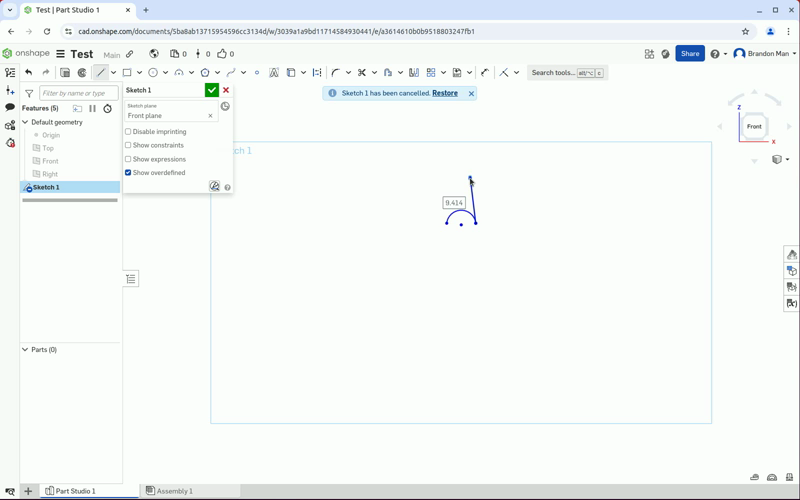
key(a)
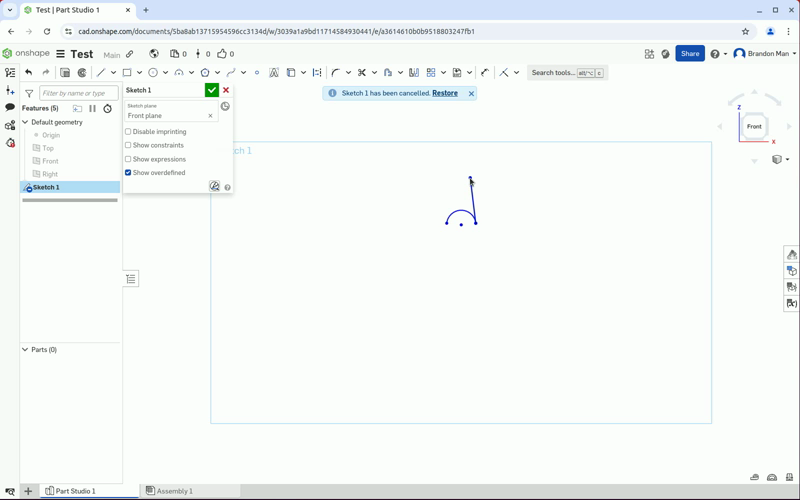
mouse_move(470, 177)
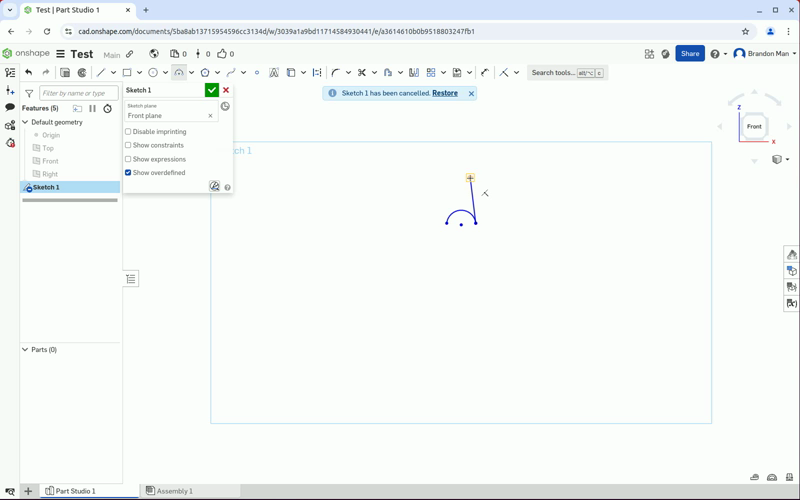
click(470, 177)
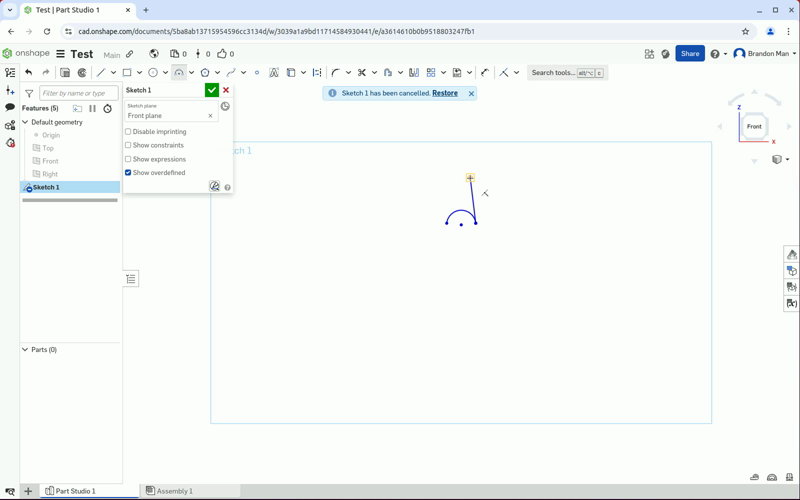
key_down(shift)
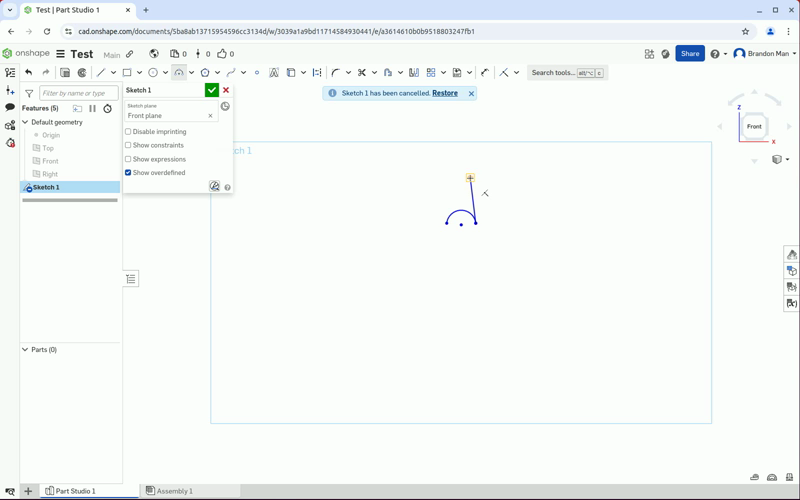
mouse_move(452, 177)
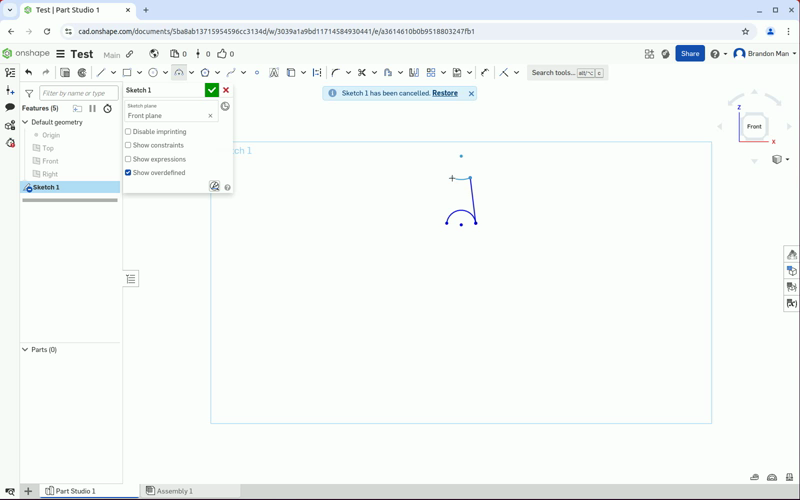
click(452, 177)
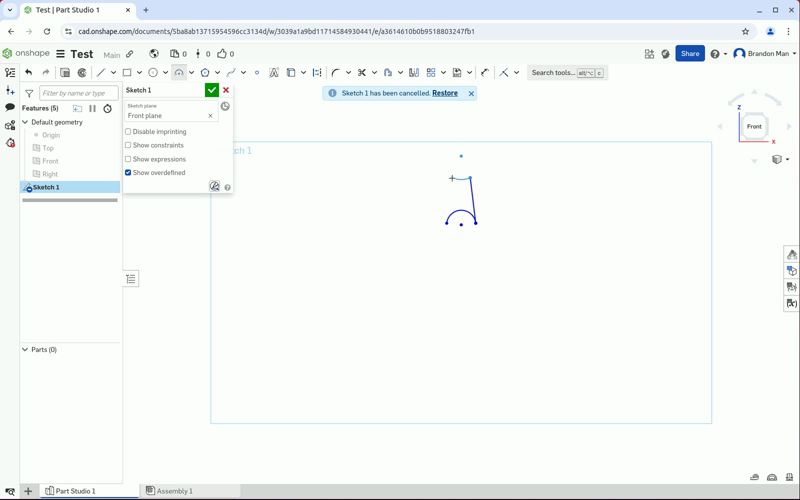
mouse_move(461, 186)
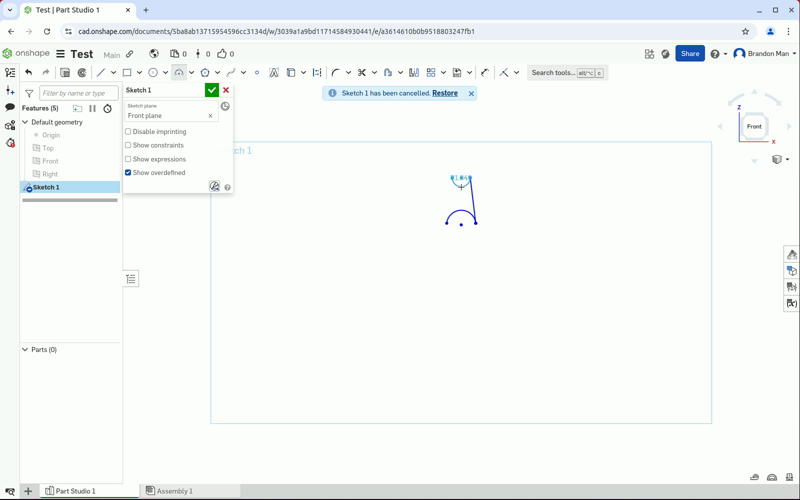
click(461, 186)
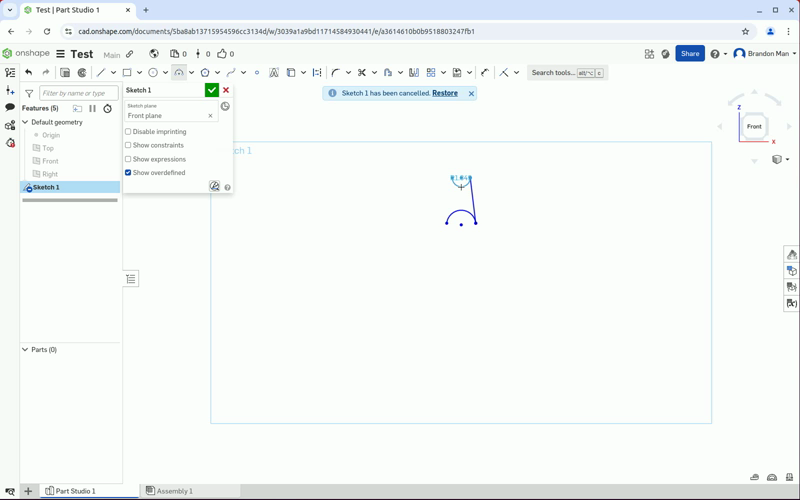
key_up(shift)
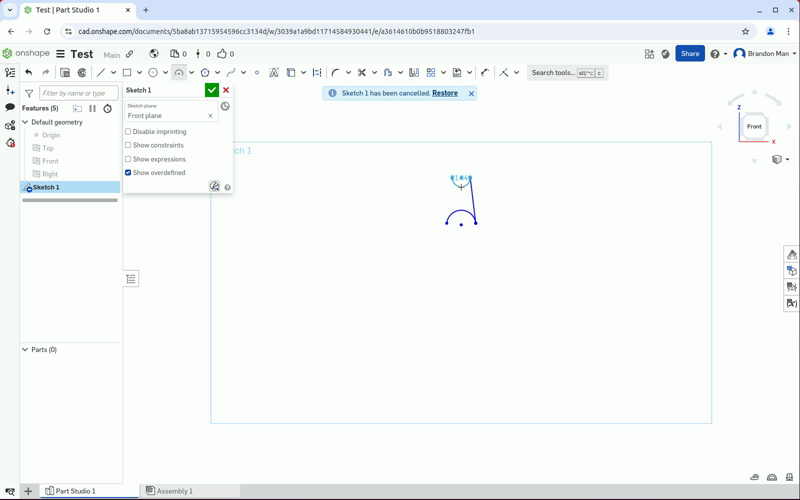
key(esc)
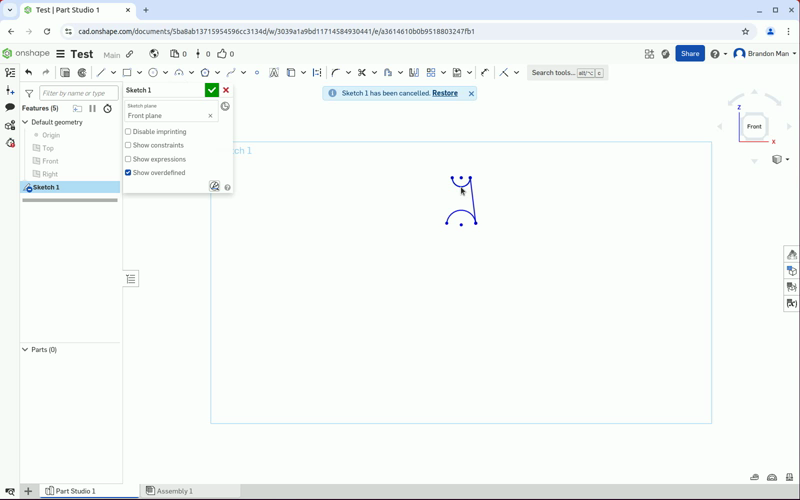
key(l)
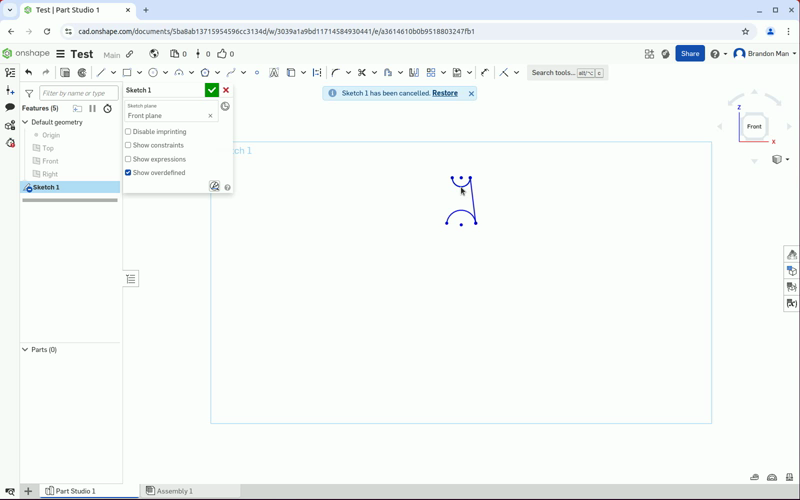
mouse_move(452, 177)
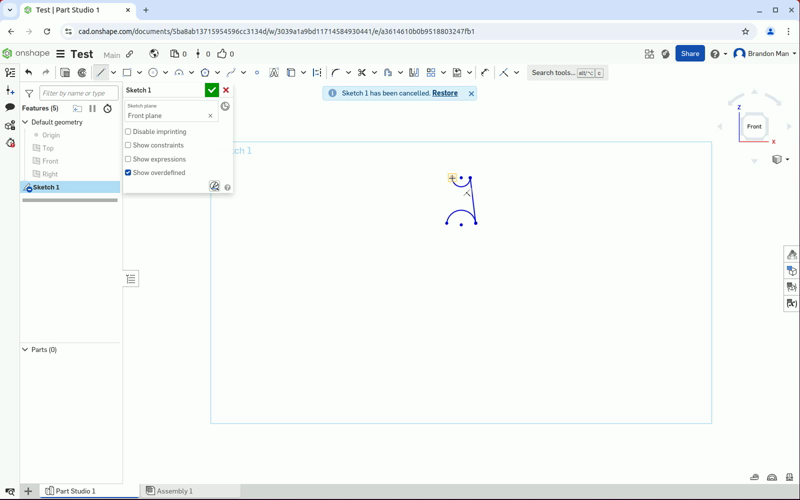
click(452, 177)
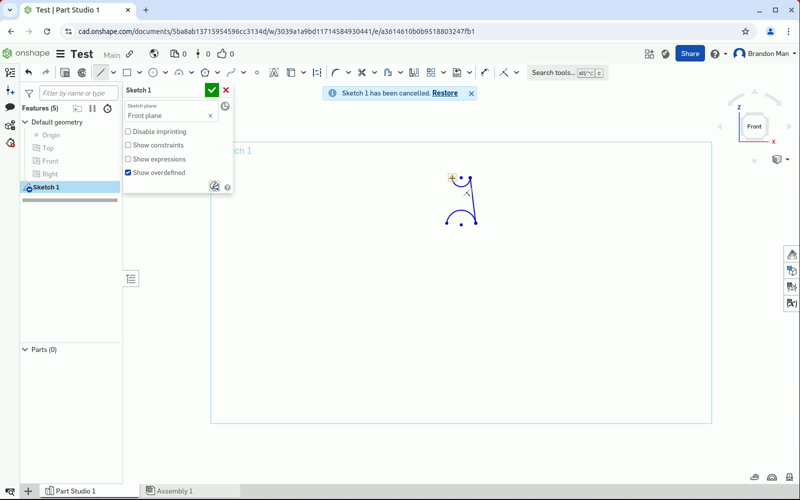
mouse_move(482, 177)
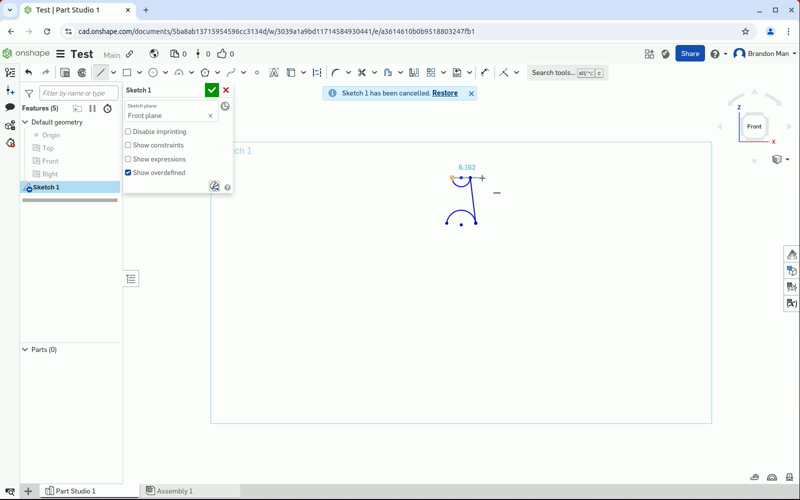
key_down(shift)
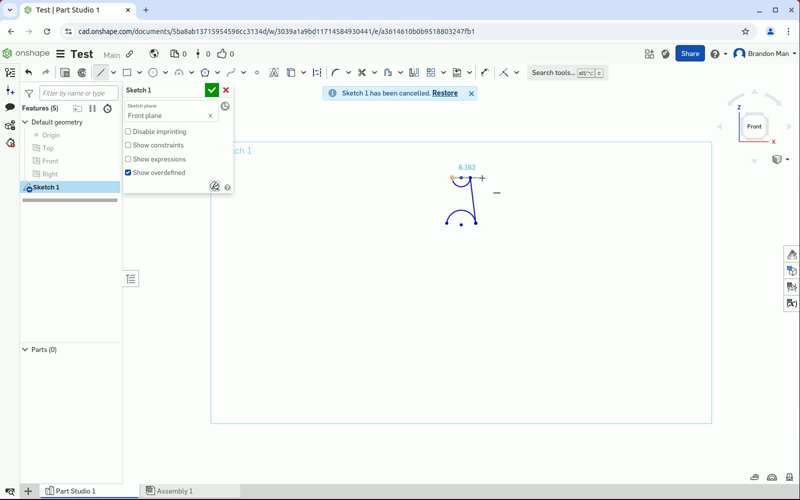
mouse_move(446, 223)
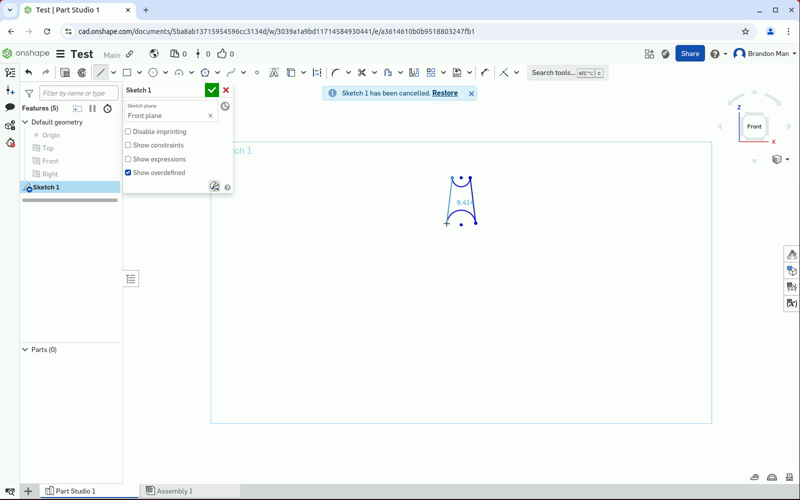
key_up(shift)
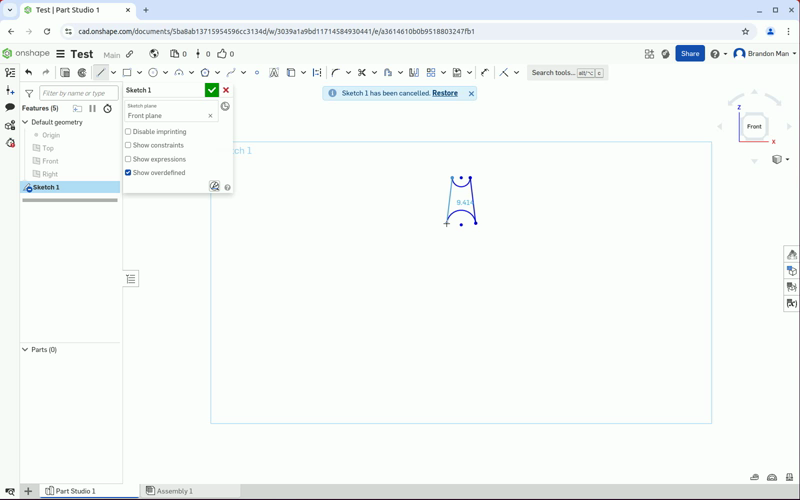
click(446, 223)
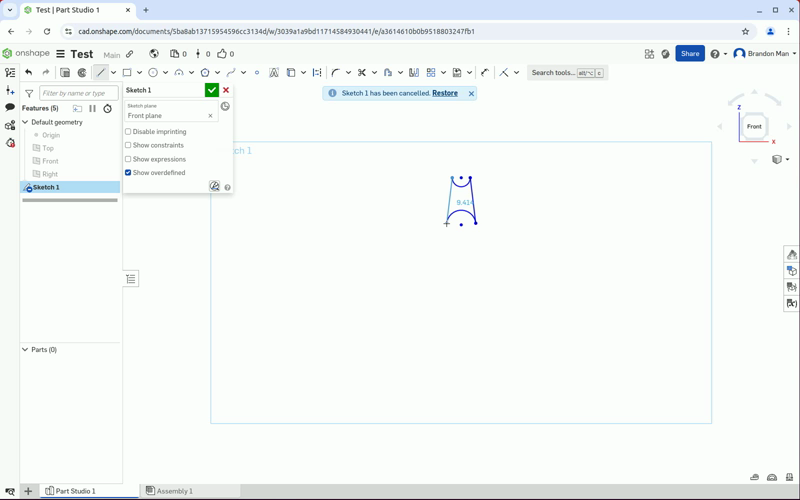
key(esc)
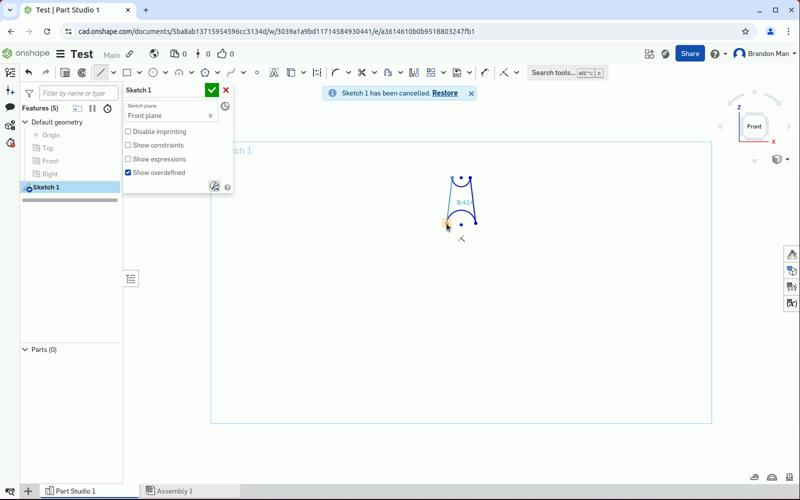
key(c)
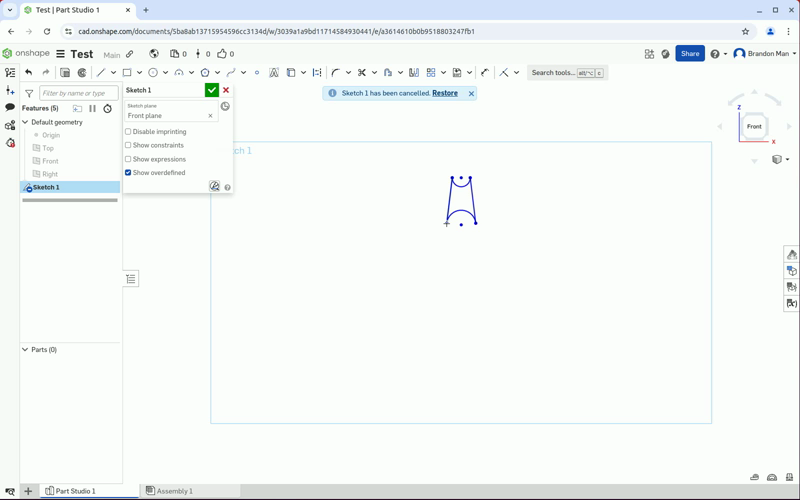
key_down(shift)
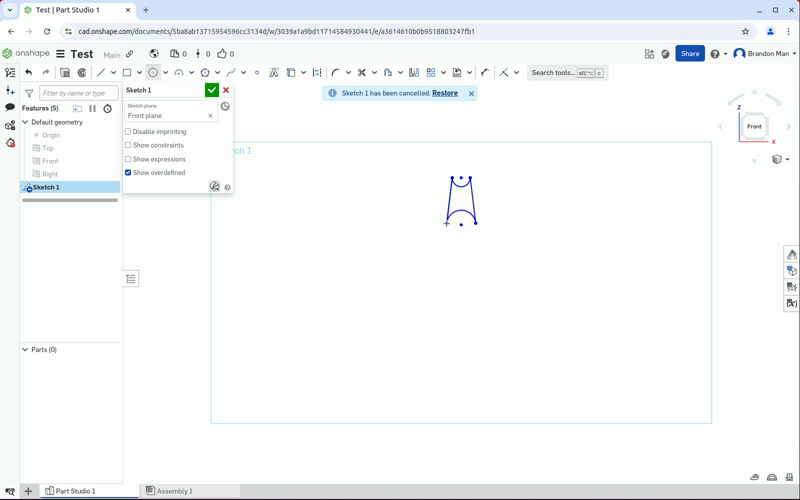
mouse_move(456, 191)
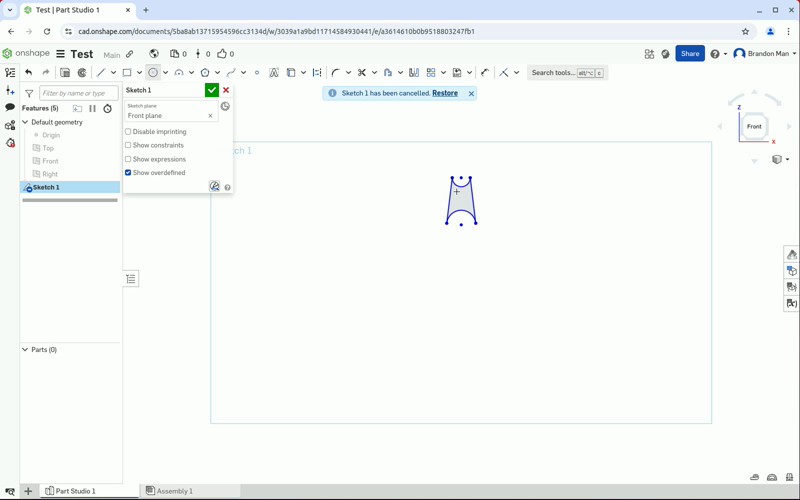
click(456, 191)
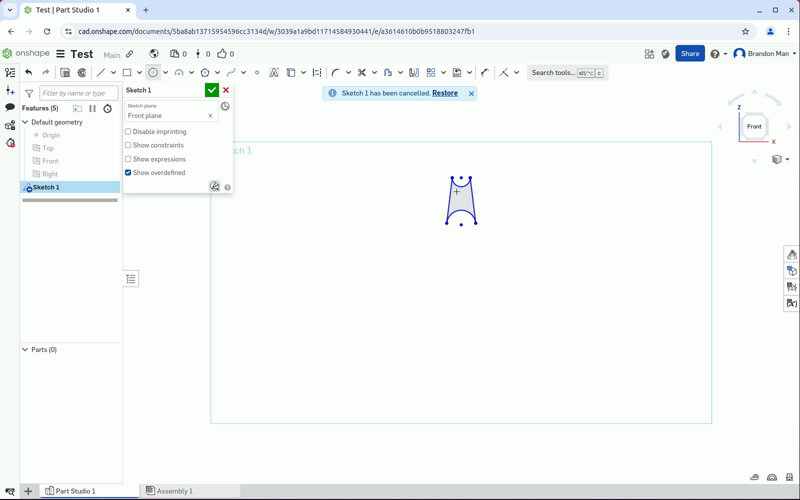
key_up(shift)
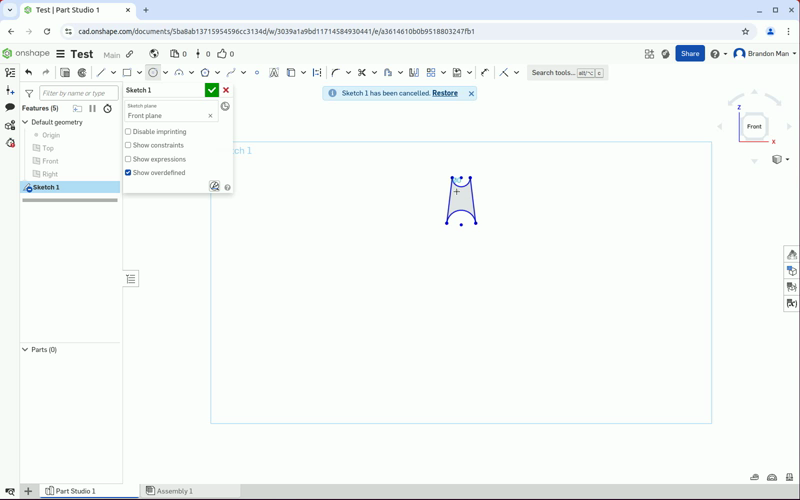
mouse_move(459, 191)
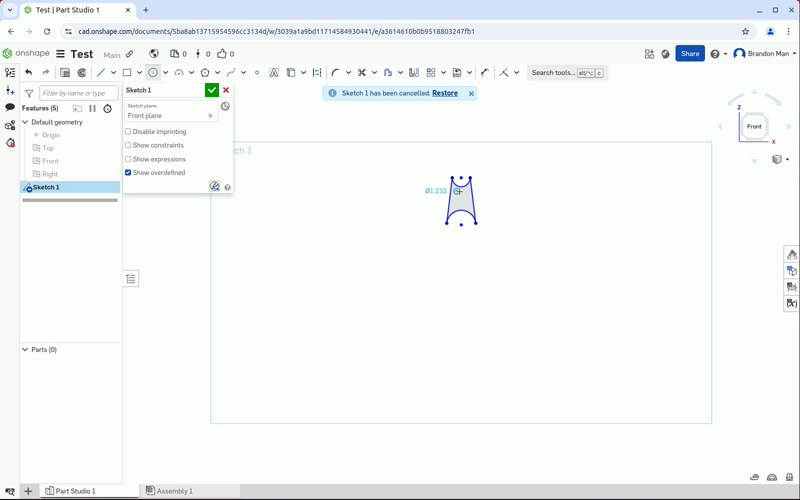
click(459, 191)
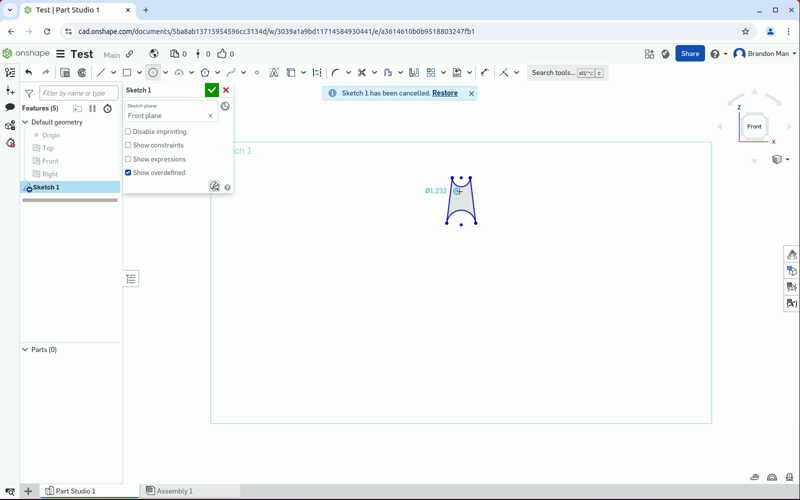
key(esc)
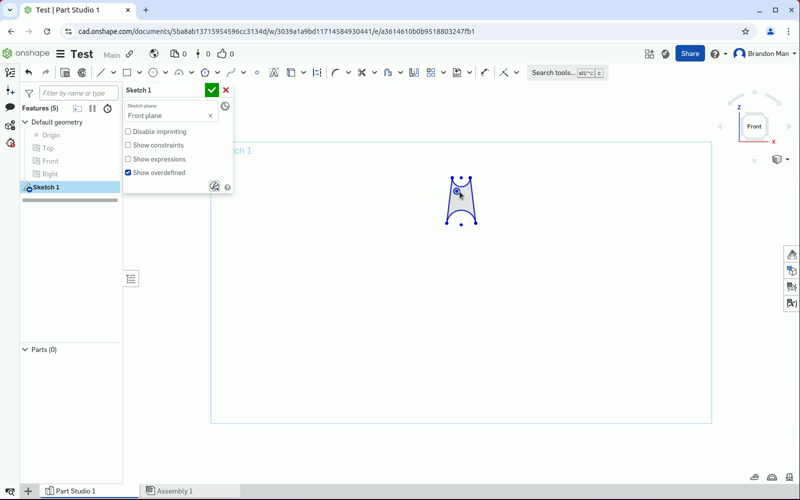
mouse_move(471, 211)
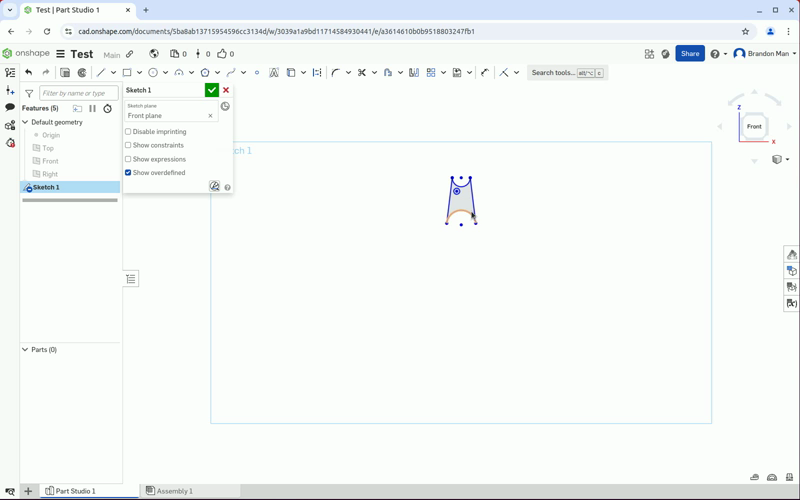
scroll(6)
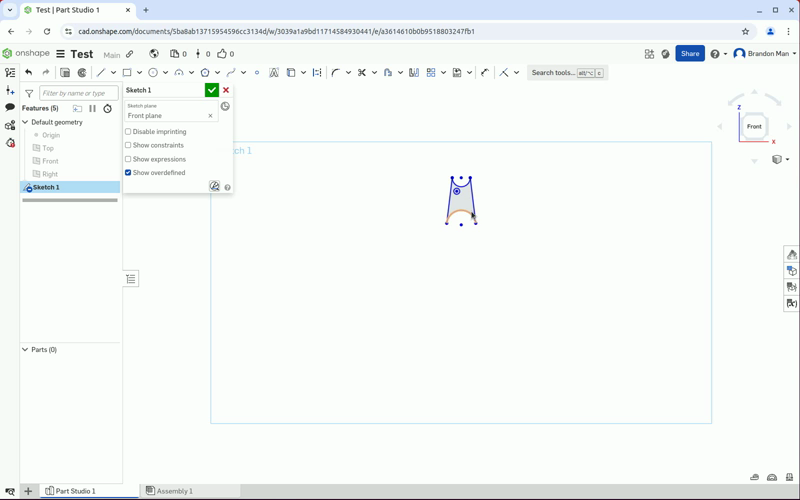
scroll(6)
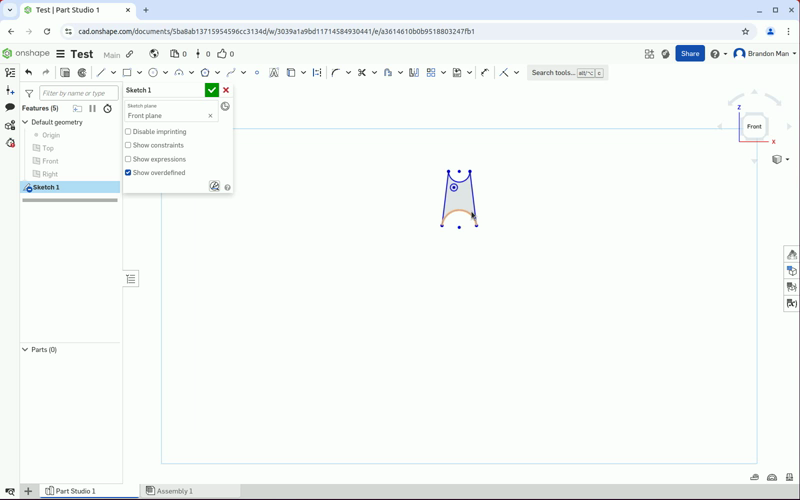
scroll(6)
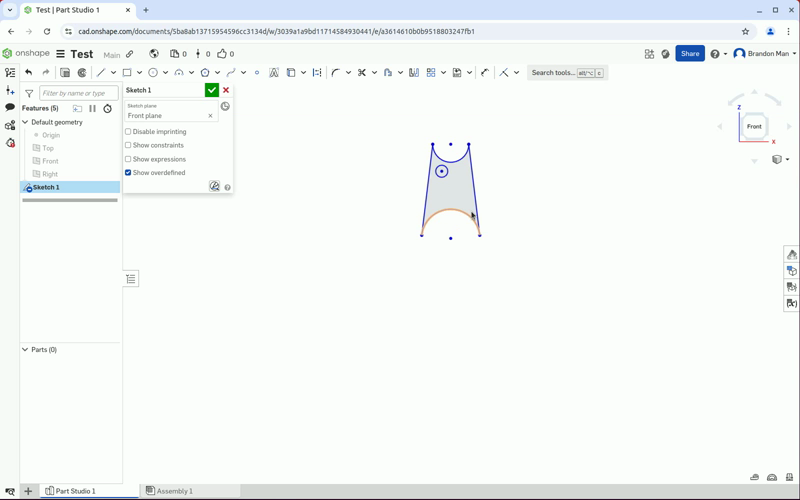
scroll(6)
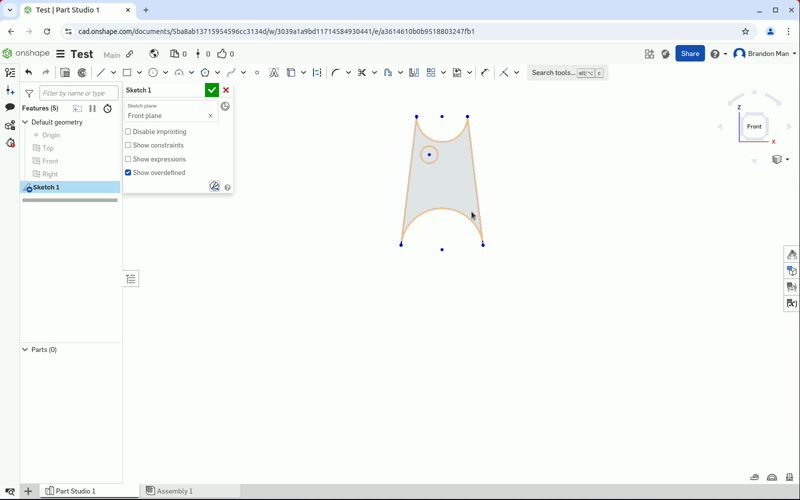
scroll(6)
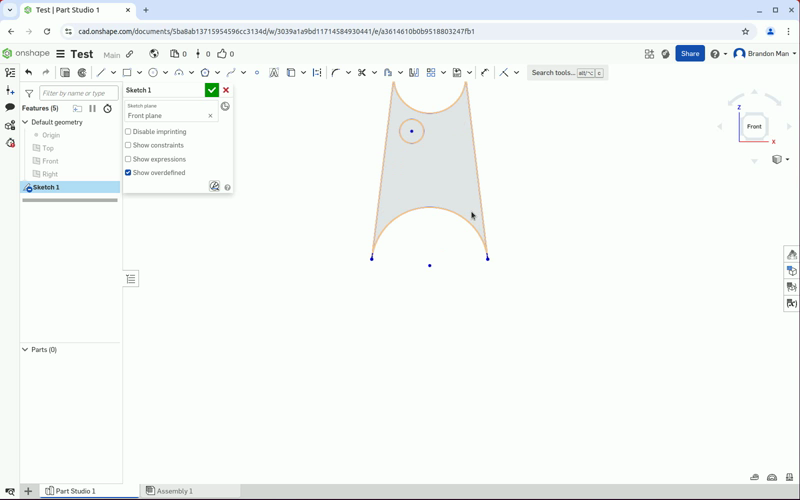
scroll(6)
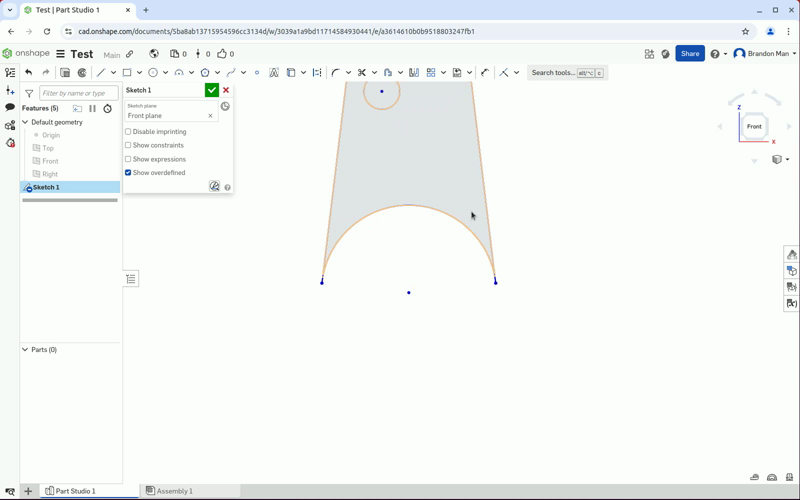
scroll(6)
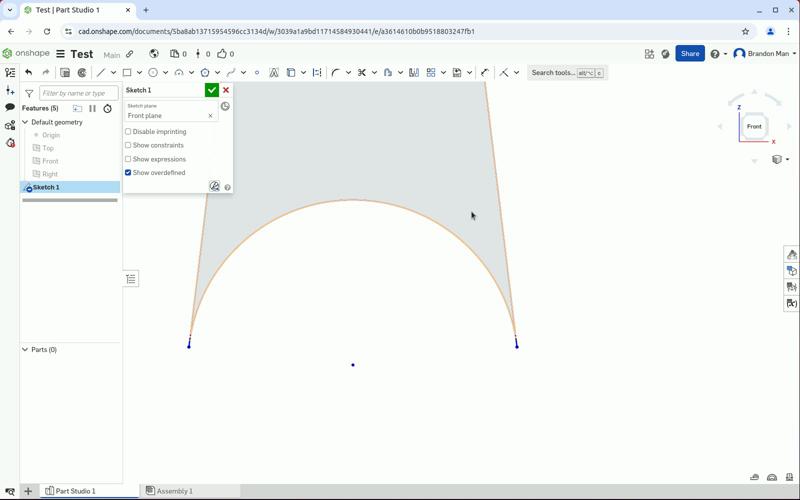
click(471, 211)
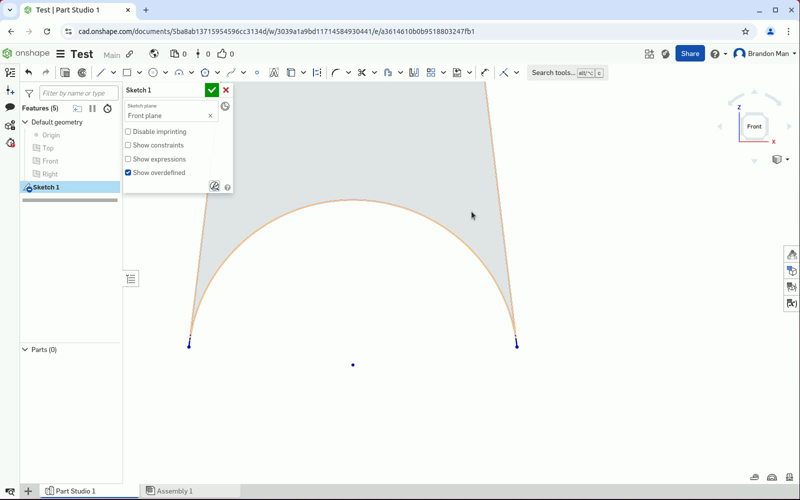
scroll(-6)
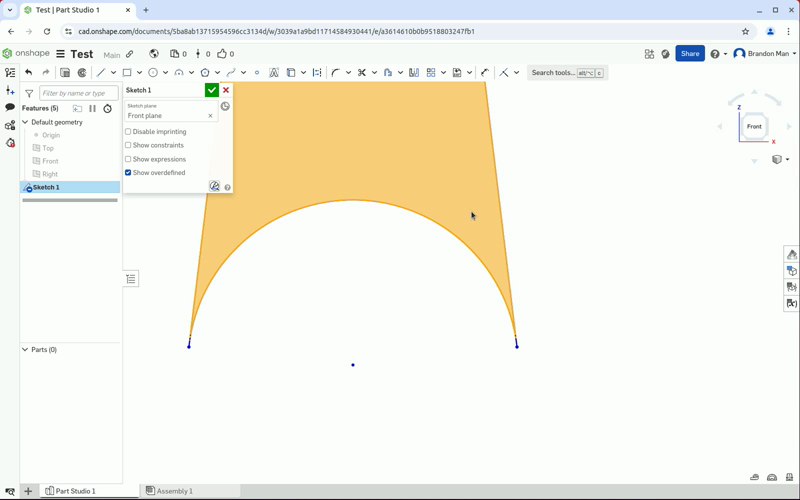
scroll(-6)
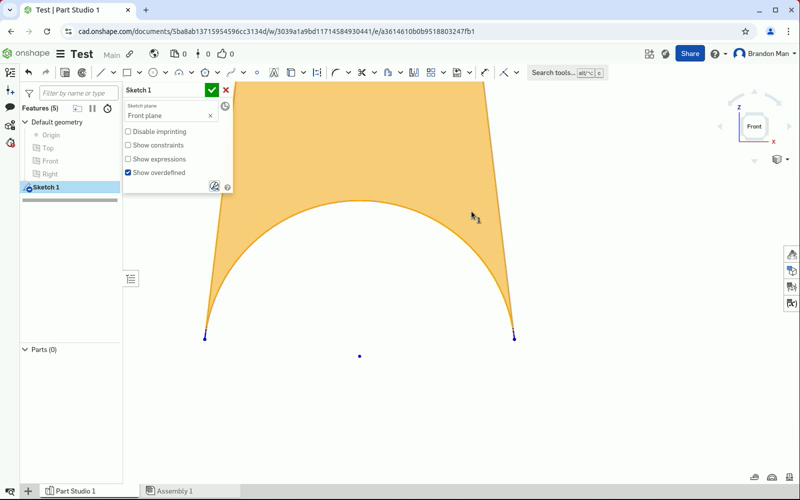
scroll(-6)
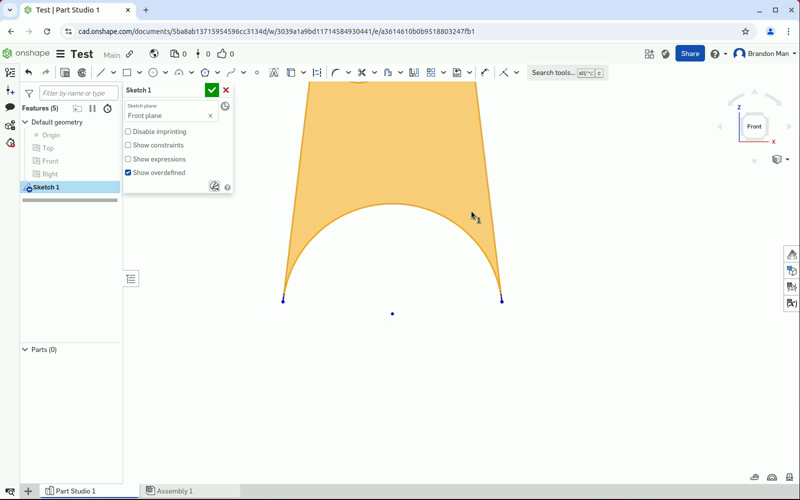
scroll(-6)
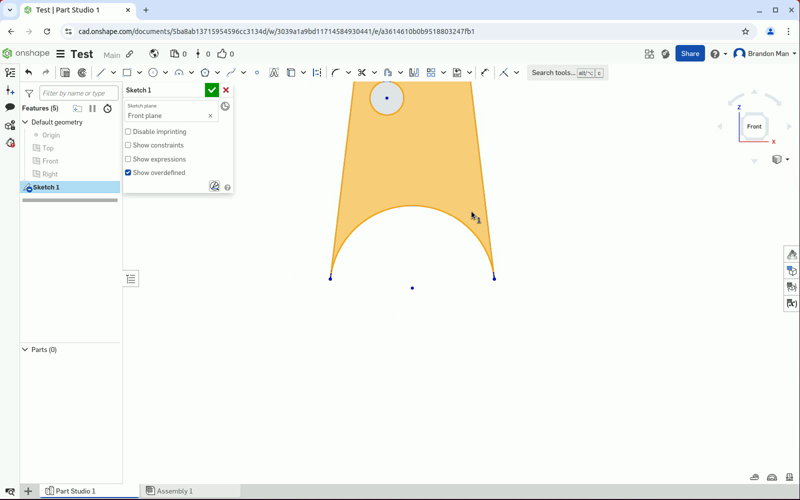
scroll(-6)
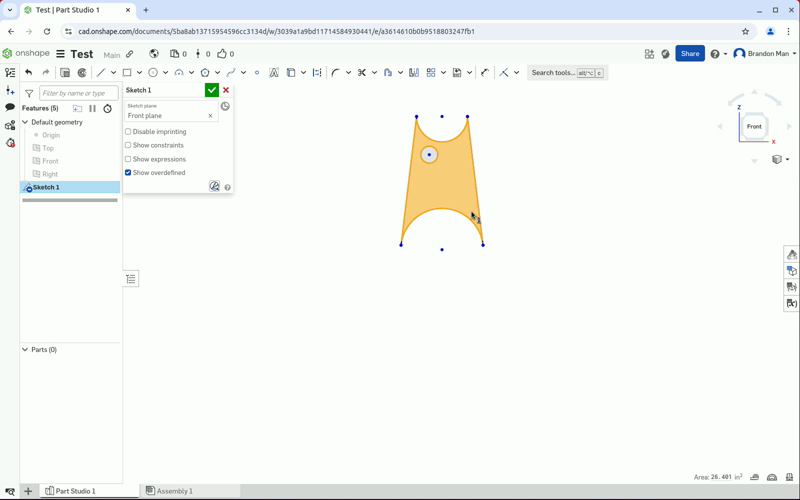
scroll(-6)
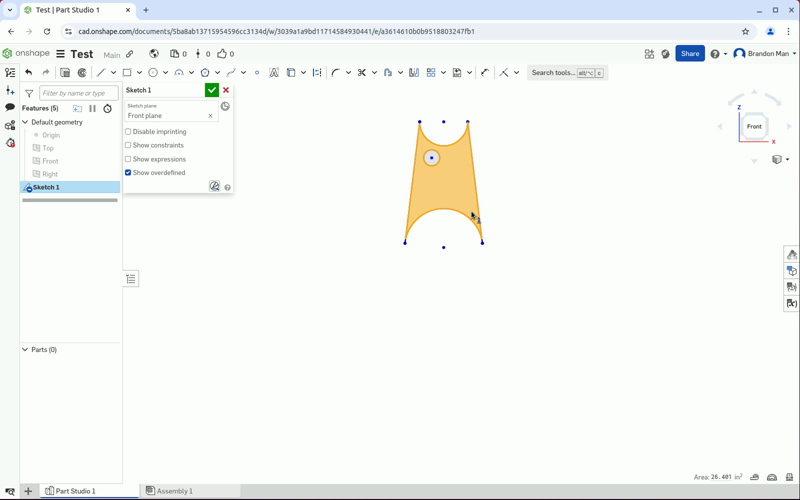
scroll(-6)
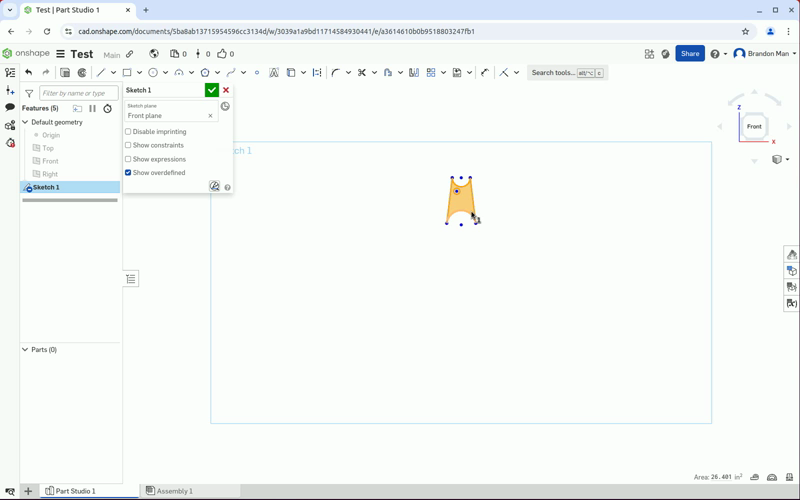
mouse_move(73, 352)
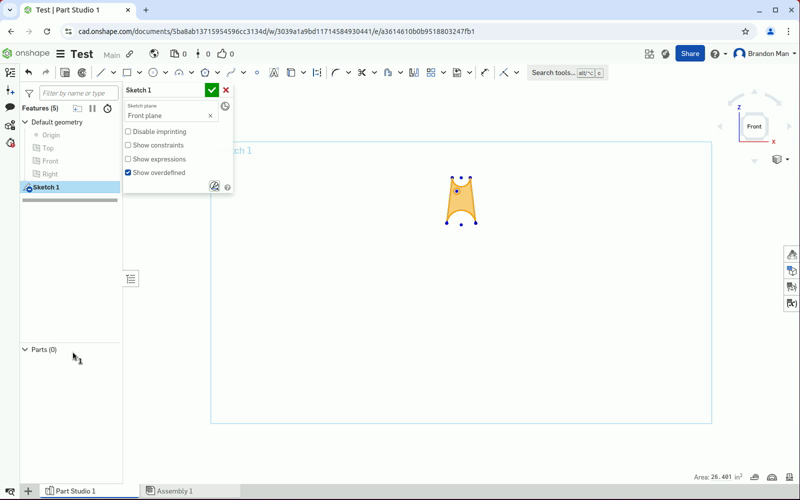
key(shift+y)
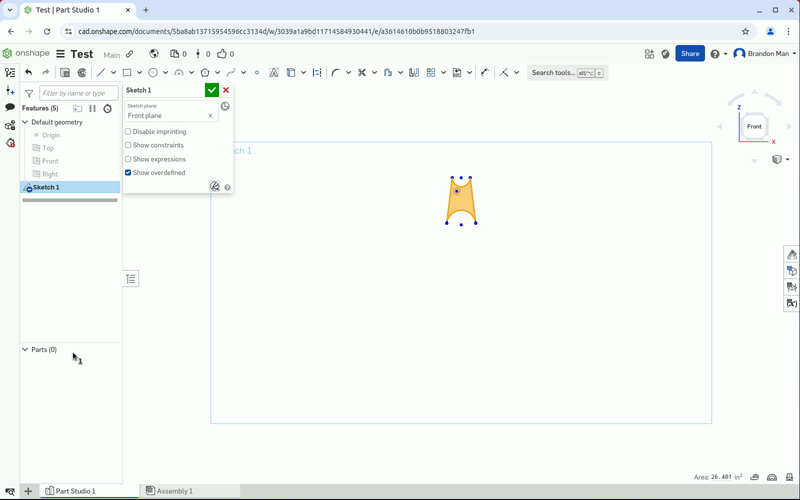
key(shift+e)
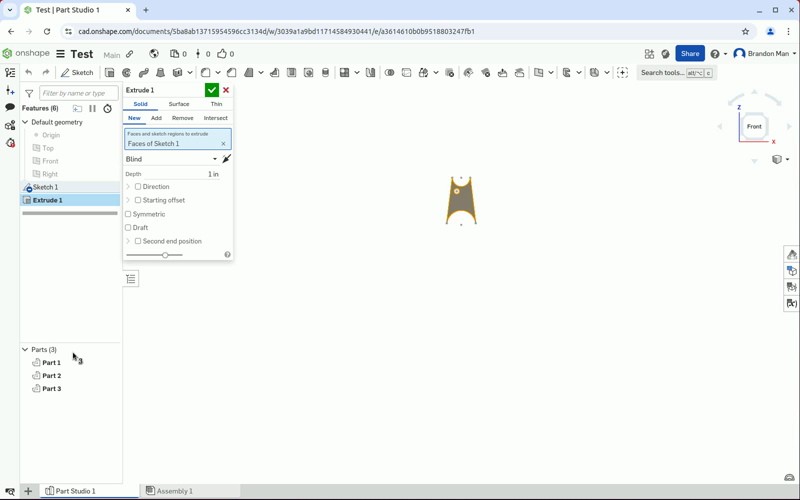
mouse_move(143, 106)
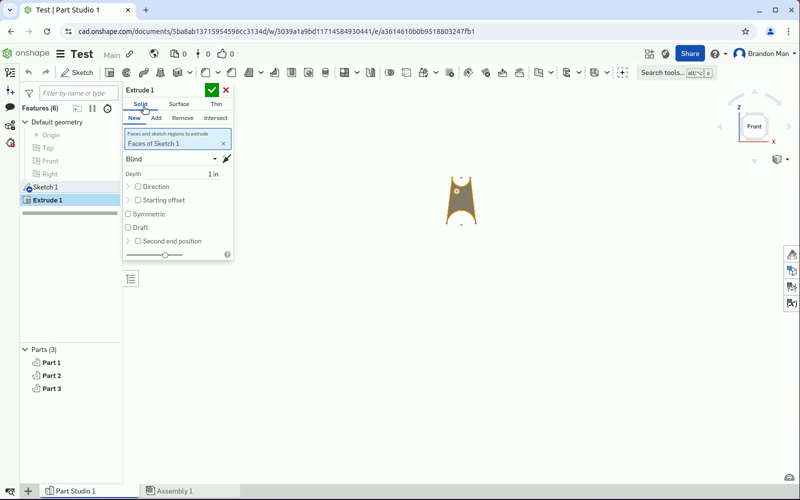
click(143, 106)
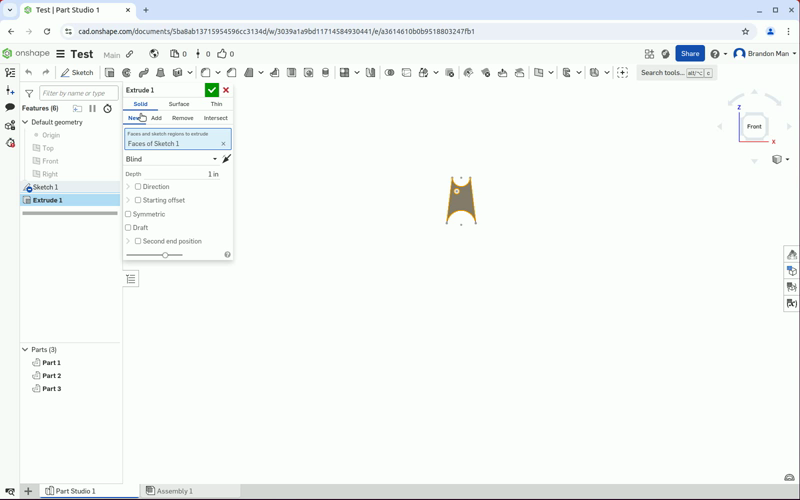
mouse_move(137, 120)
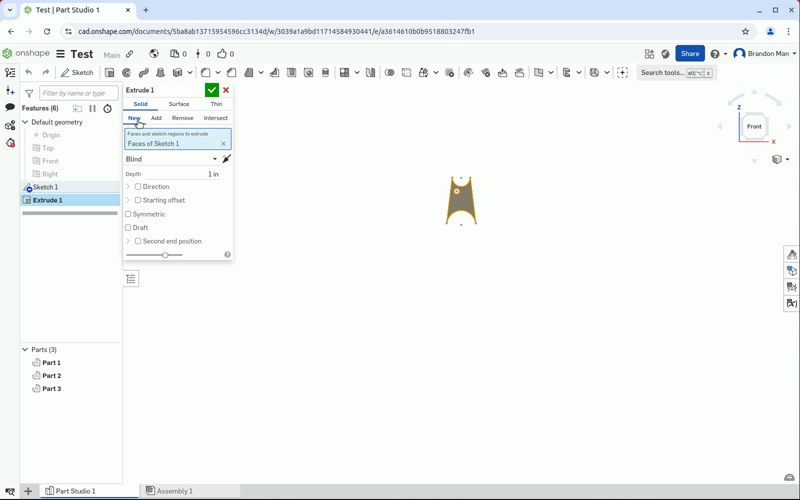
click(137, 120)
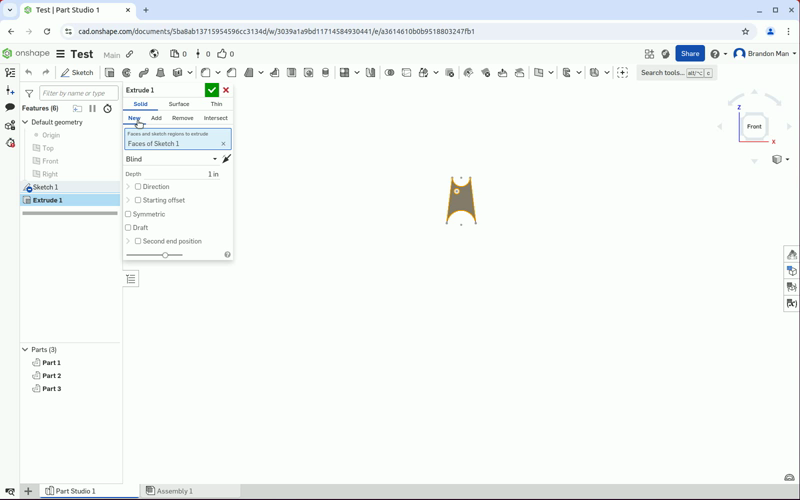
key(tab, 4)
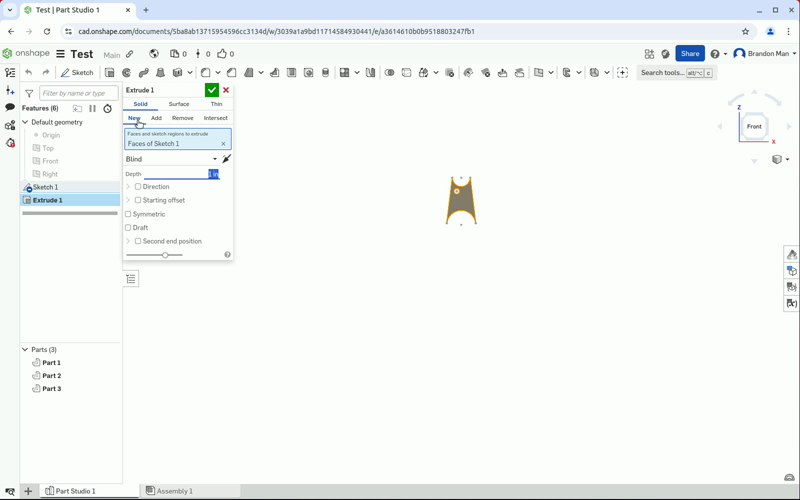
text(0.481)
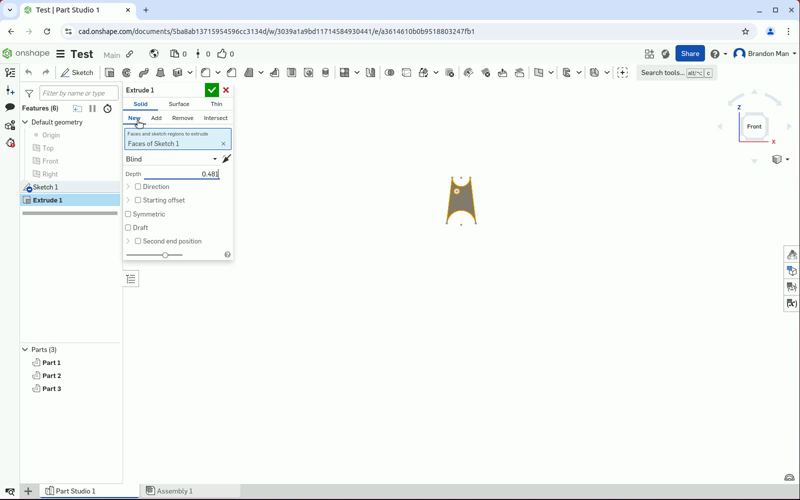
key(enter)
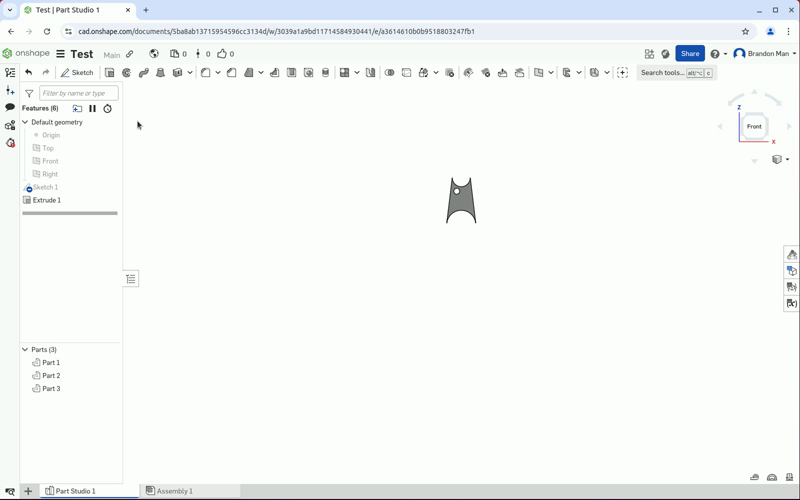
key(shift+h)
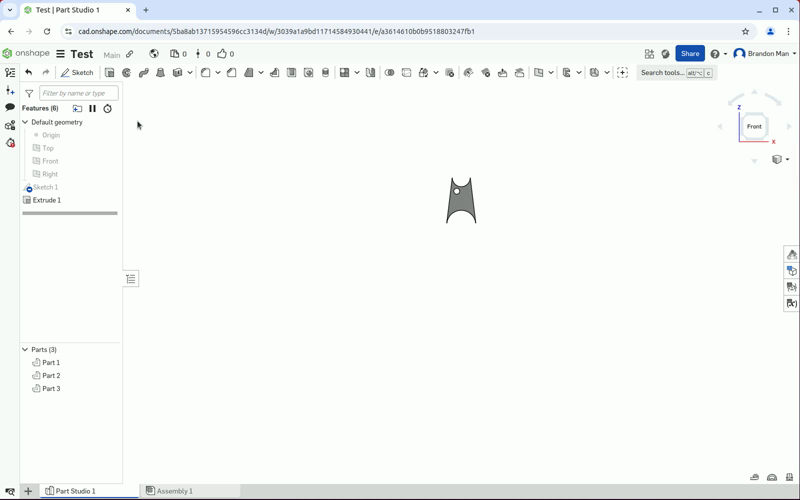
key(shift+h)
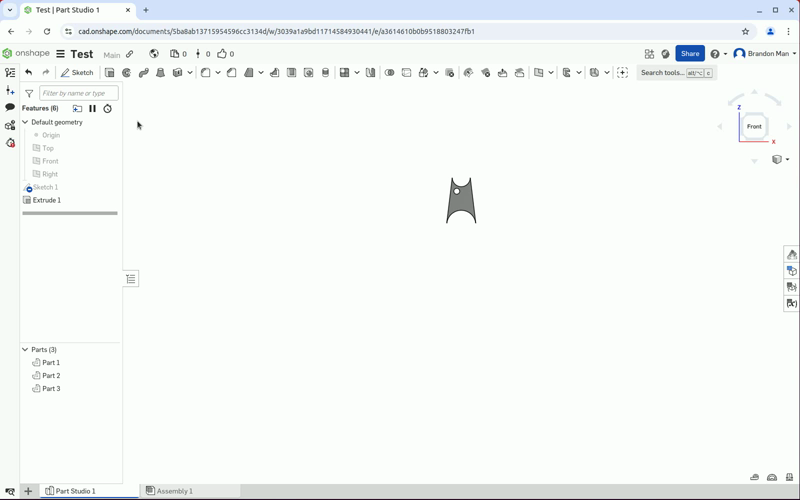
mouse_move(73, 189)
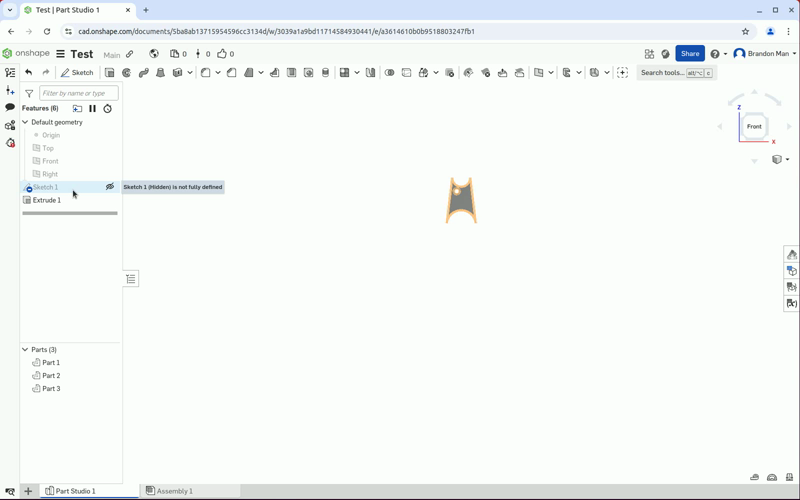
click(73, 189)
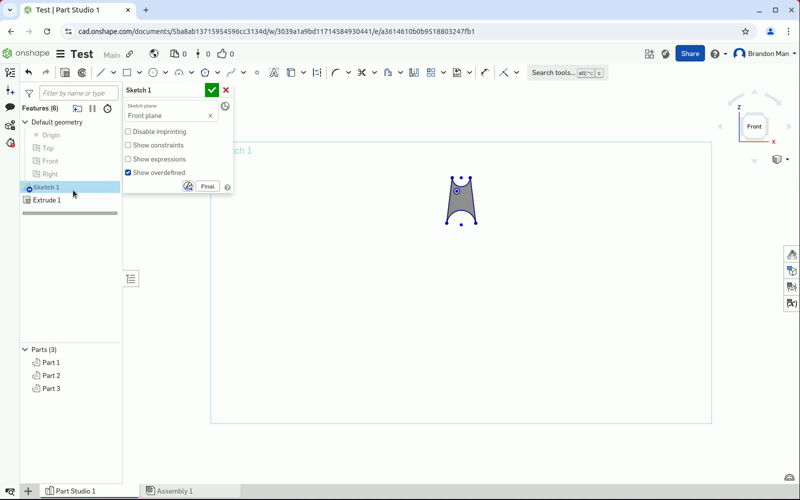
mouse_move(229, 92)
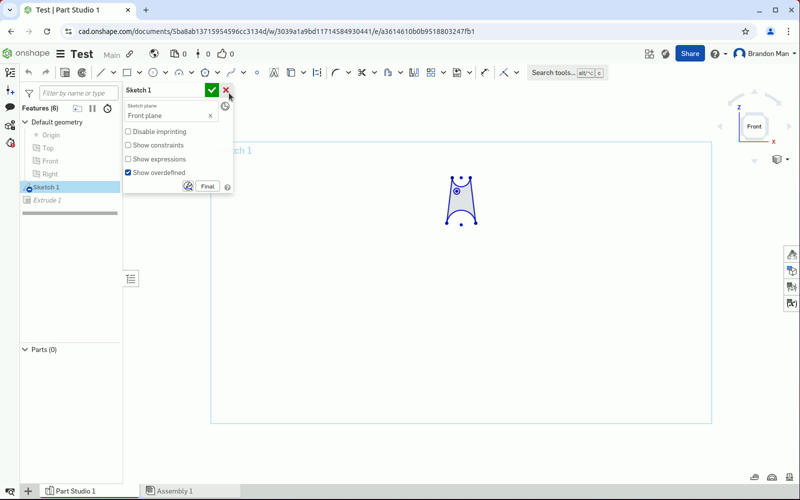
click(229, 92)
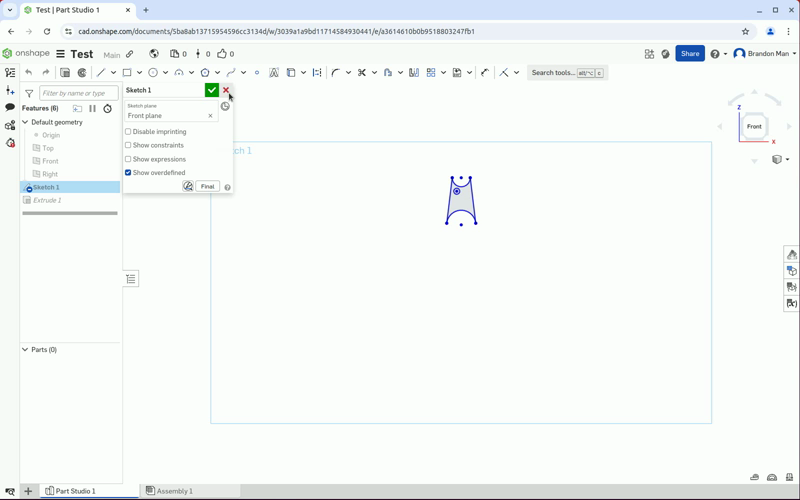
key(shift+s)
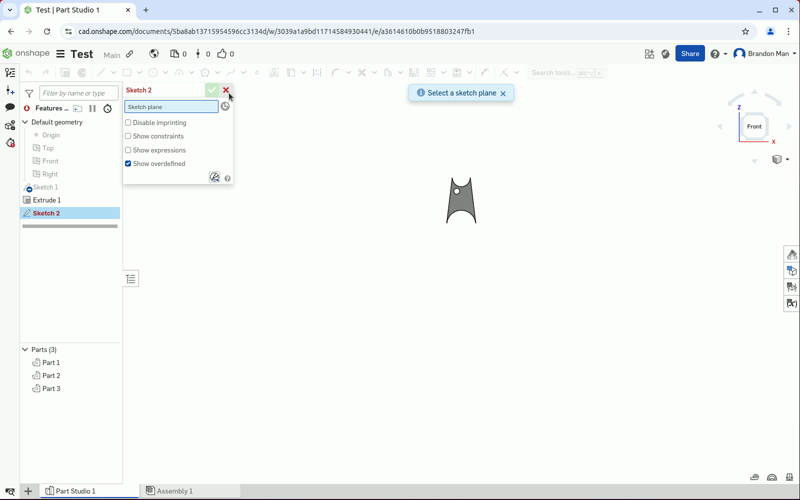
mouse_move(73, 163)
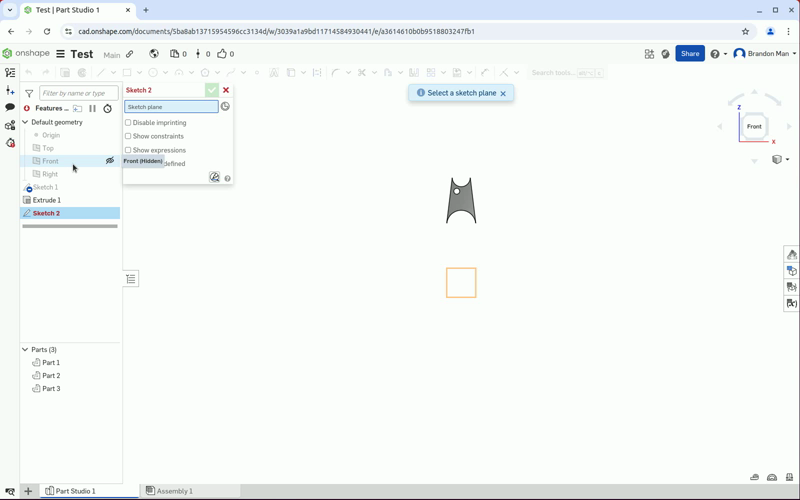
click(73, 163)
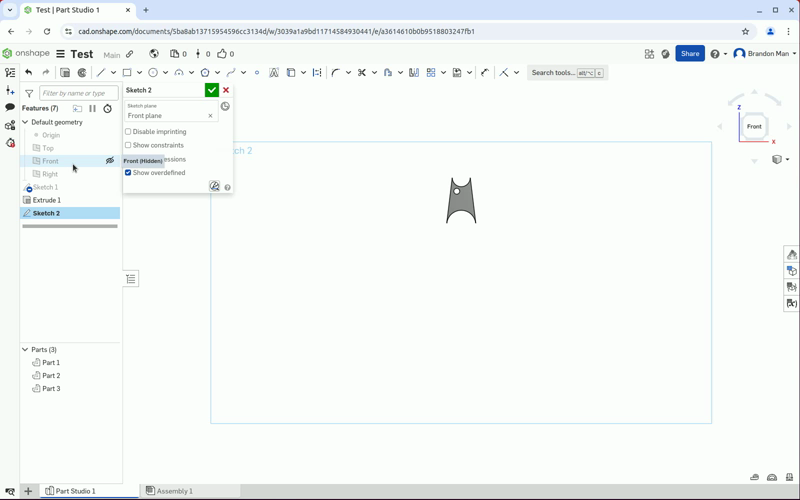
mouse_move(73, 352)
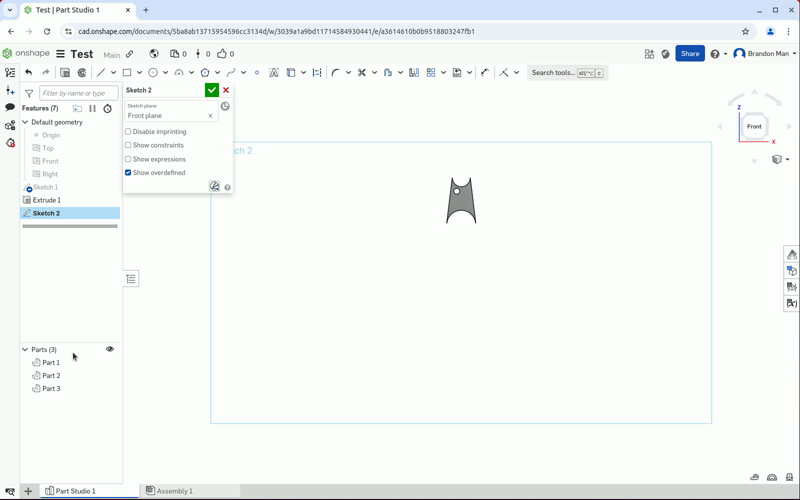
key(y)
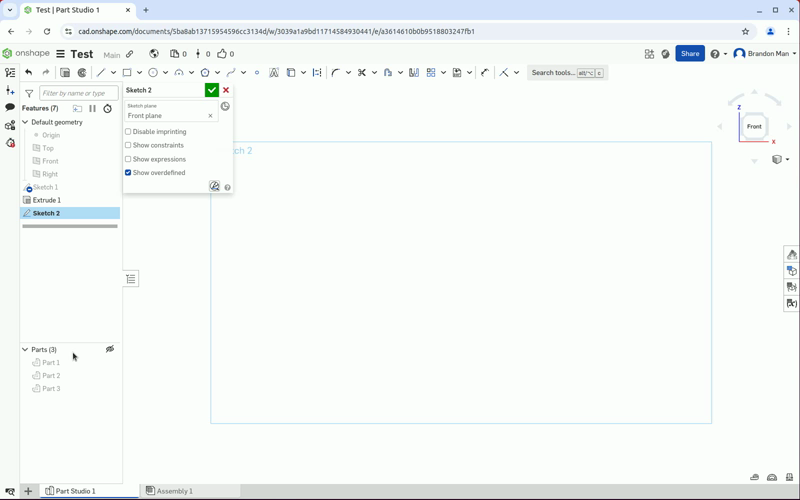
key(c)
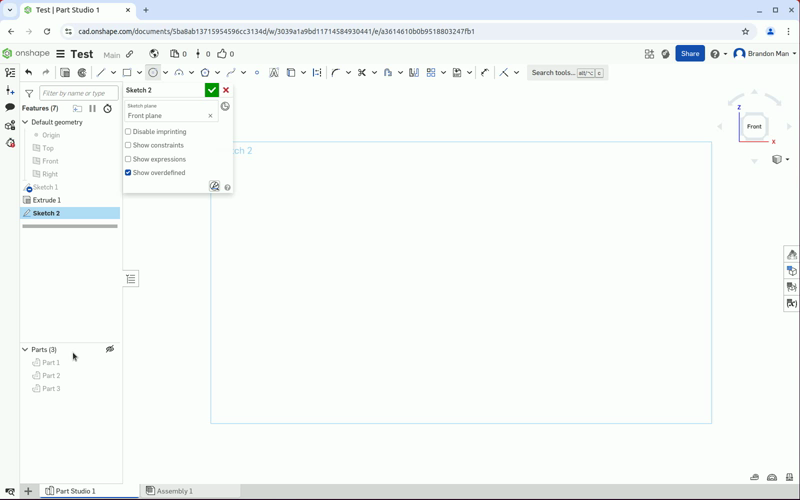
key_down(shift)
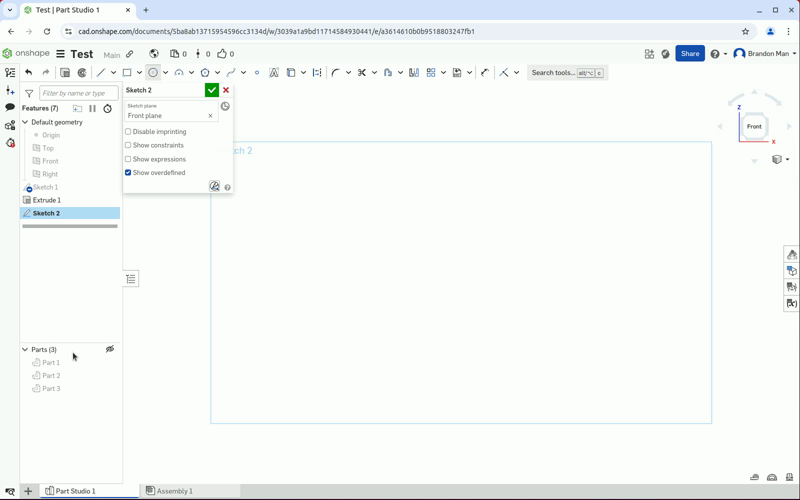
mouse_move(461, 225)
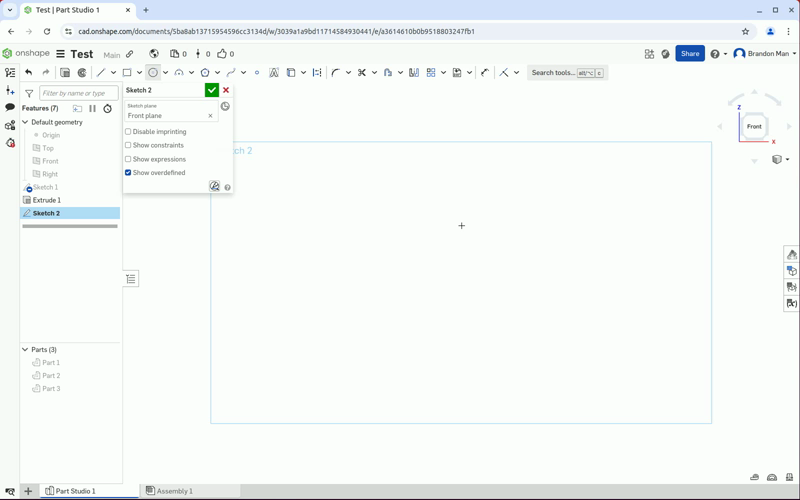
click(461, 225)
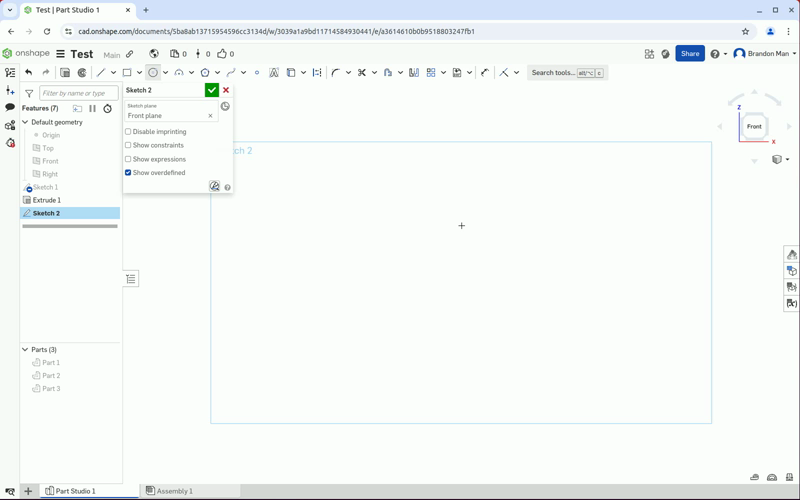
key_up(shift)
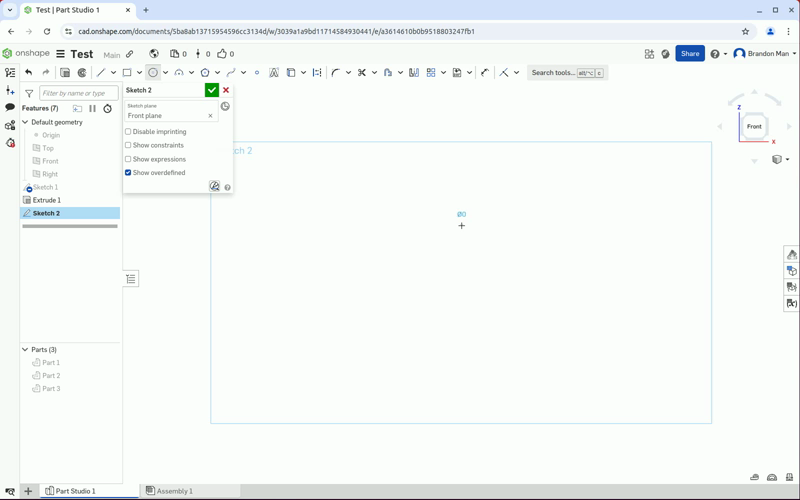
mouse_move(477, 225)
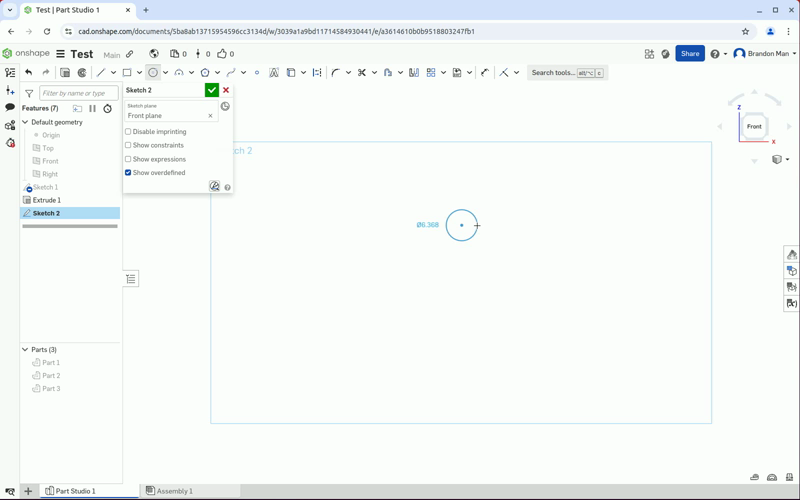
click(477, 225)
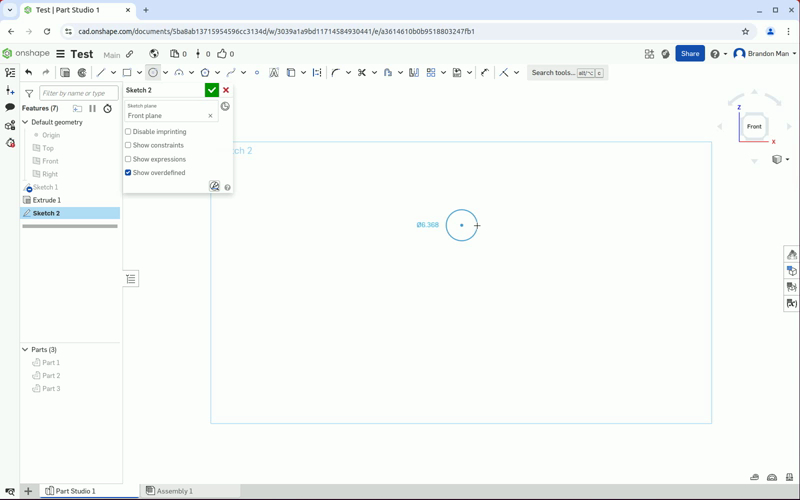
key(esc)
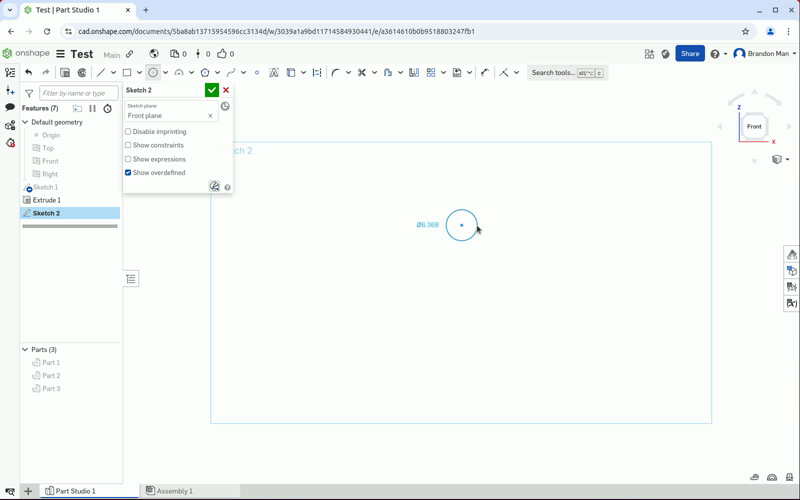
key(c)
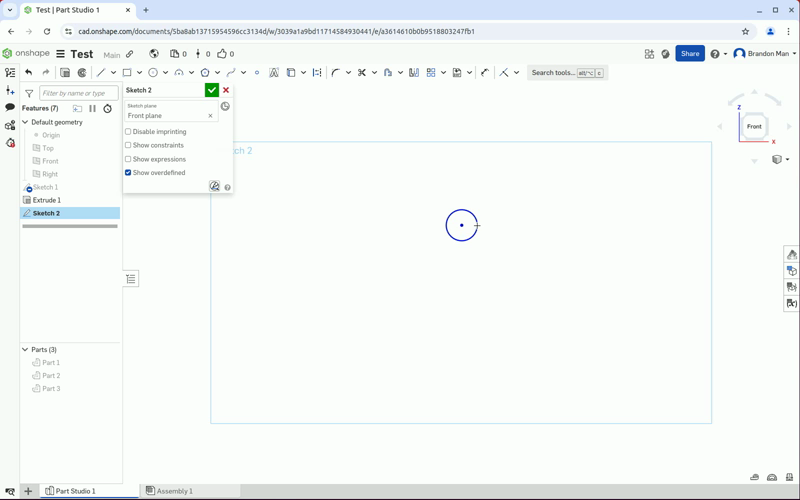
key_down(shift)
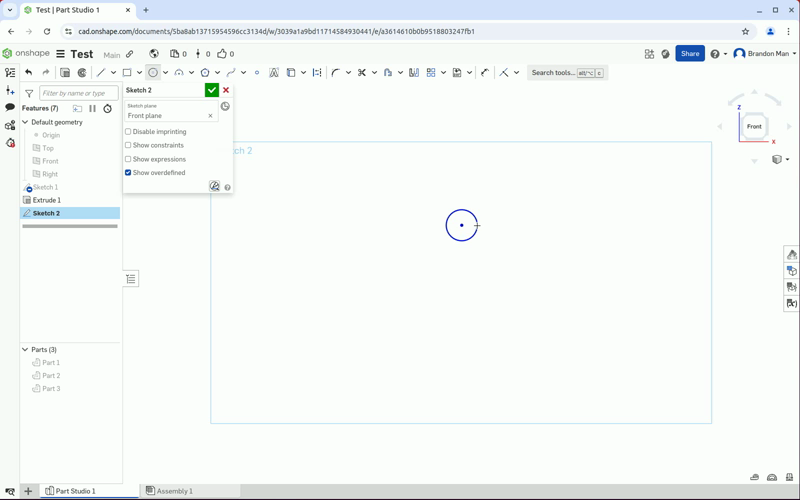
mouse_move(461, 225)
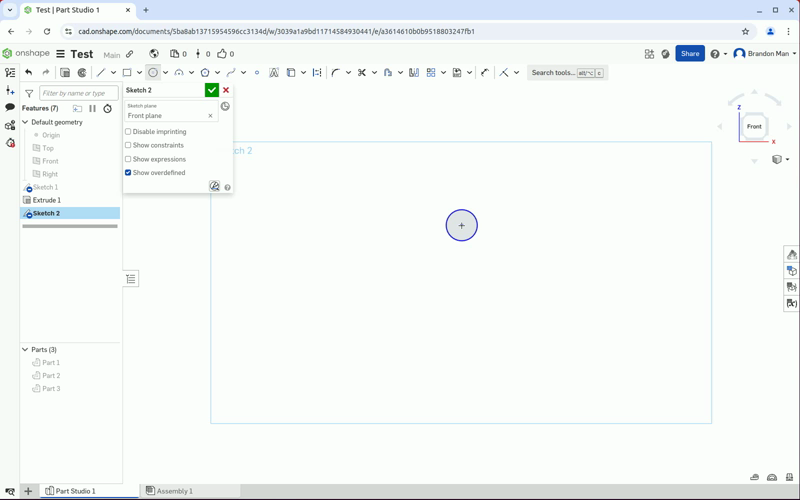
click(461, 225)
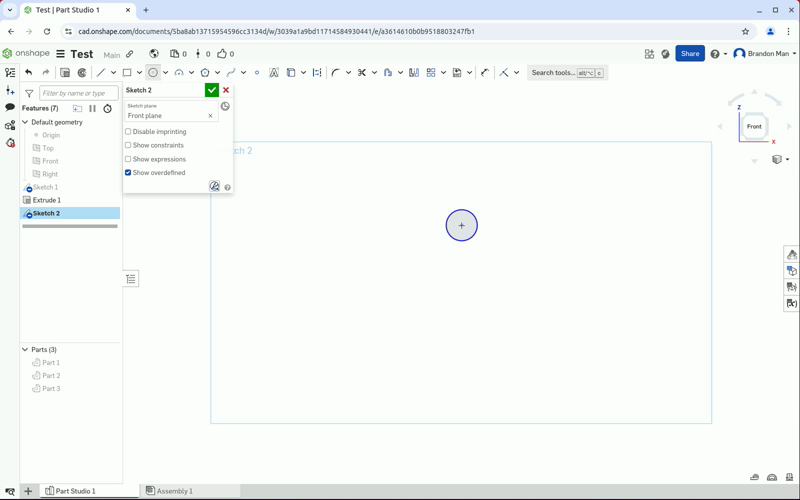
key_up(shift)
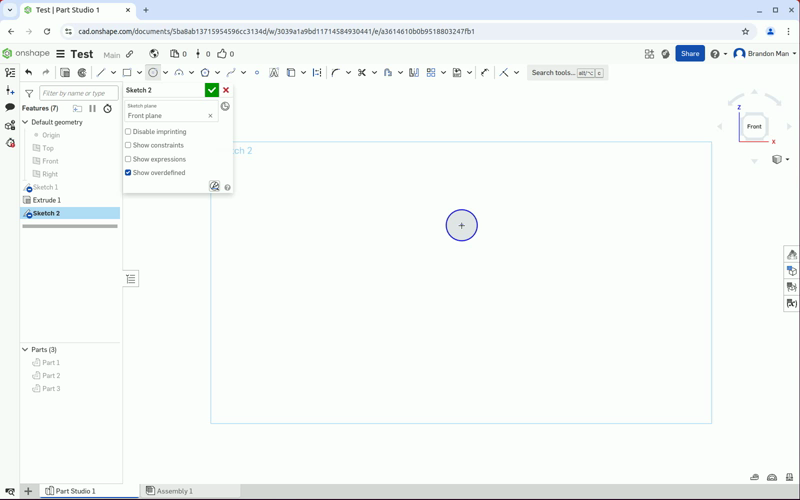
mouse_move(465, 225)
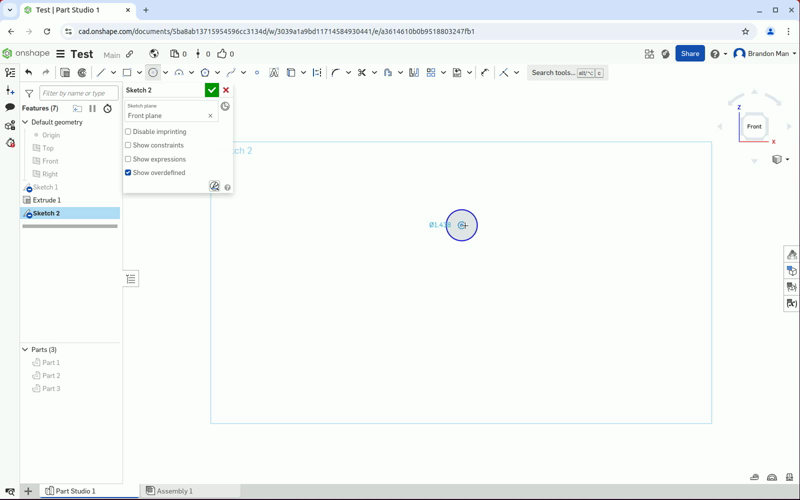
scroll(6)
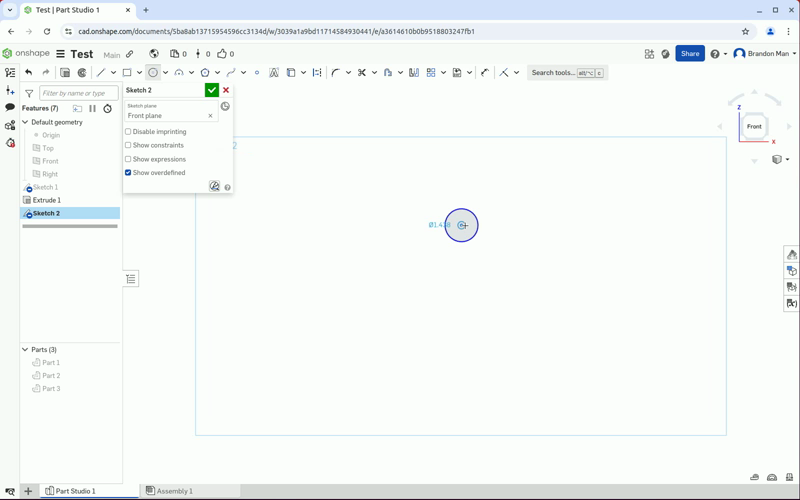
scroll(6)
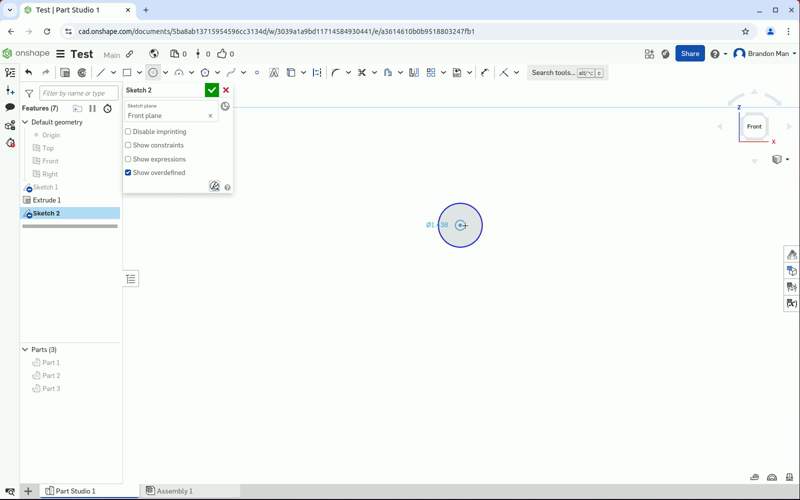
scroll(6)
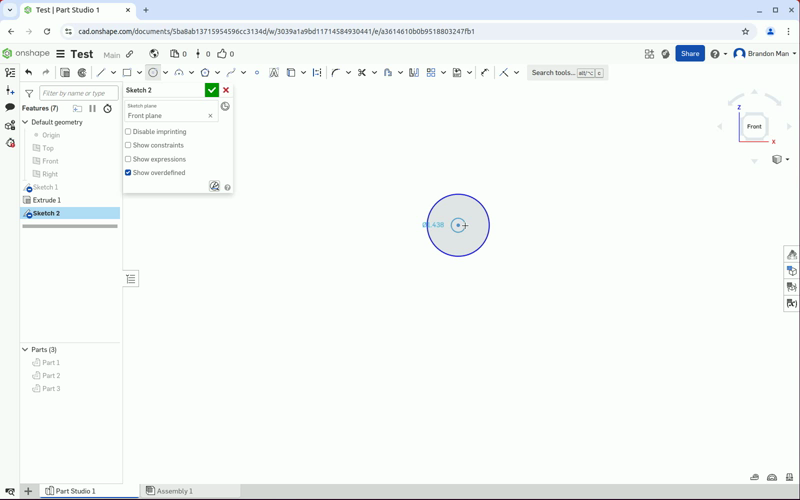
scroll(6)
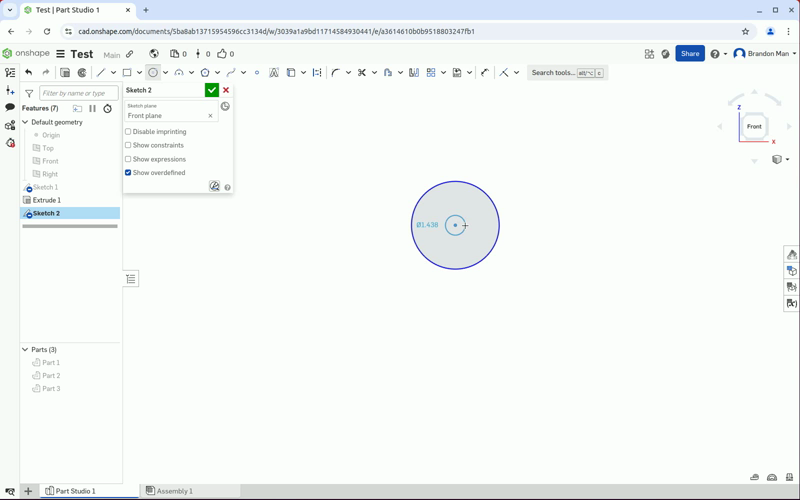
scroll(6)
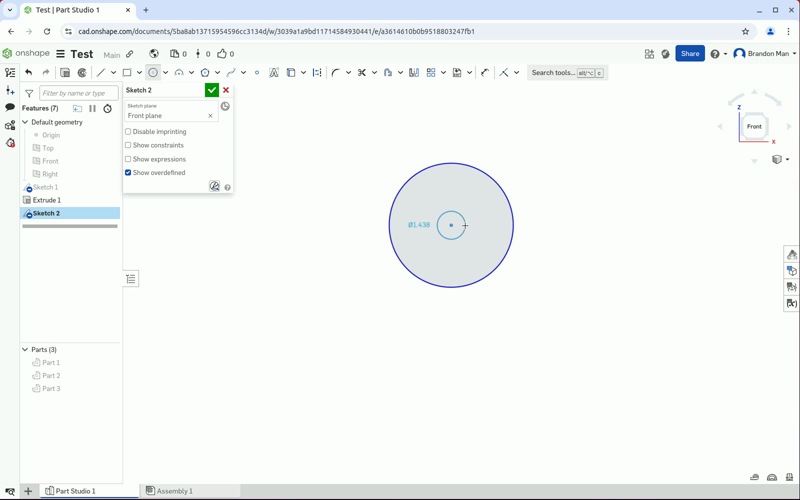
scroll(6)
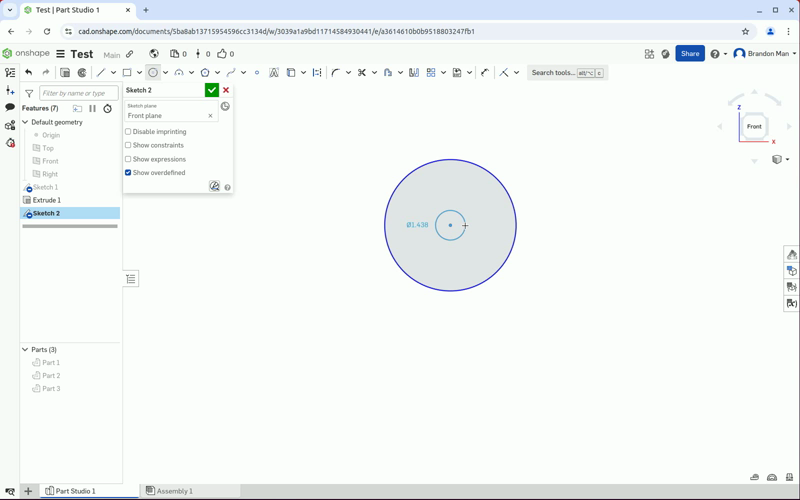
scroll(6)
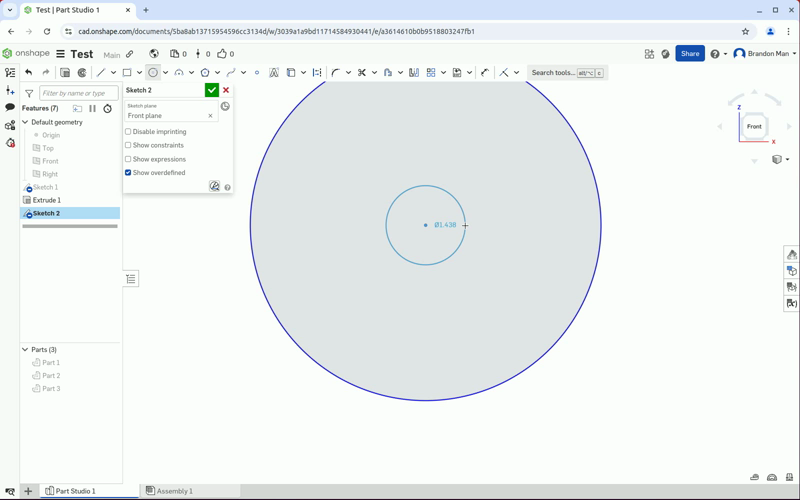
click(465, 225)
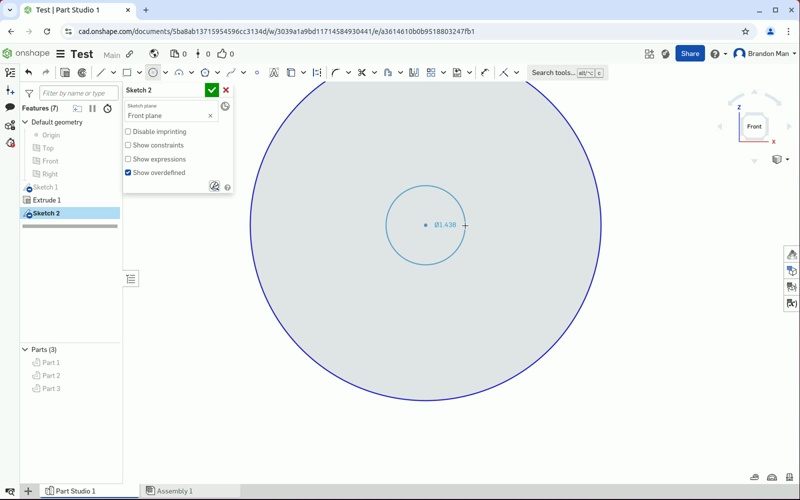
scroll(-6)
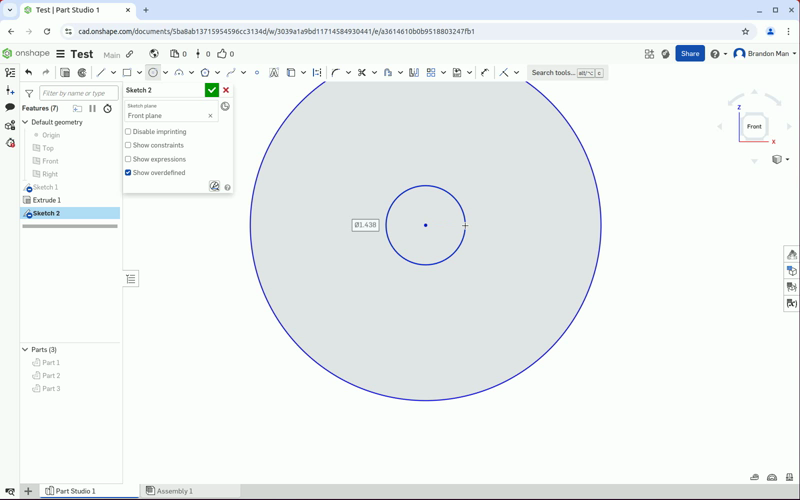
scroll(-6)
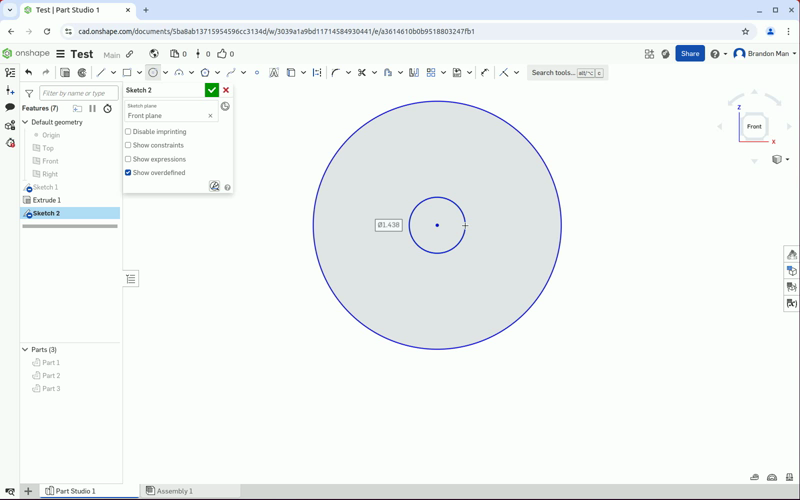
scroll(-6)
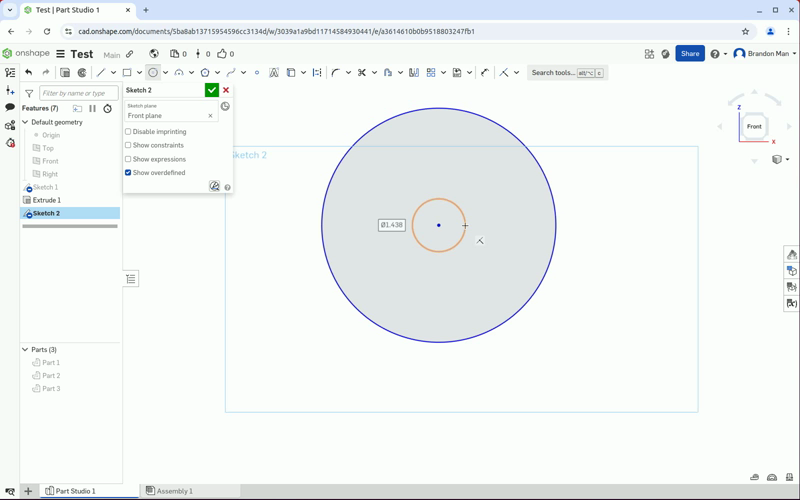
scroll(-6)
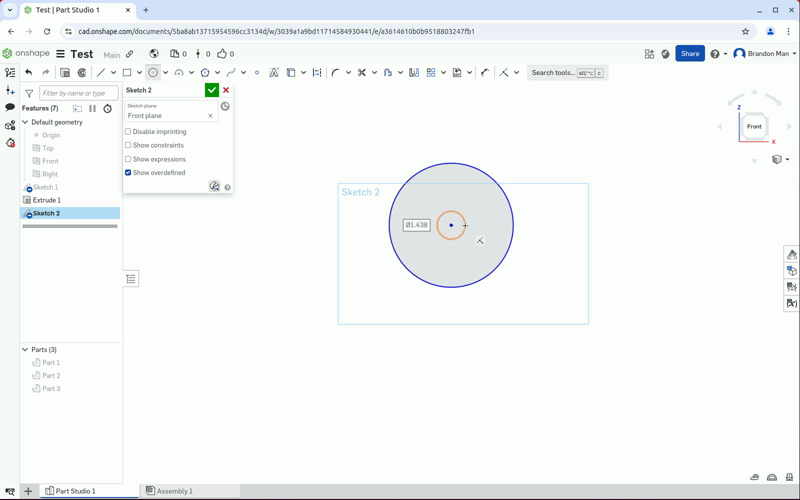
scroll(-6)
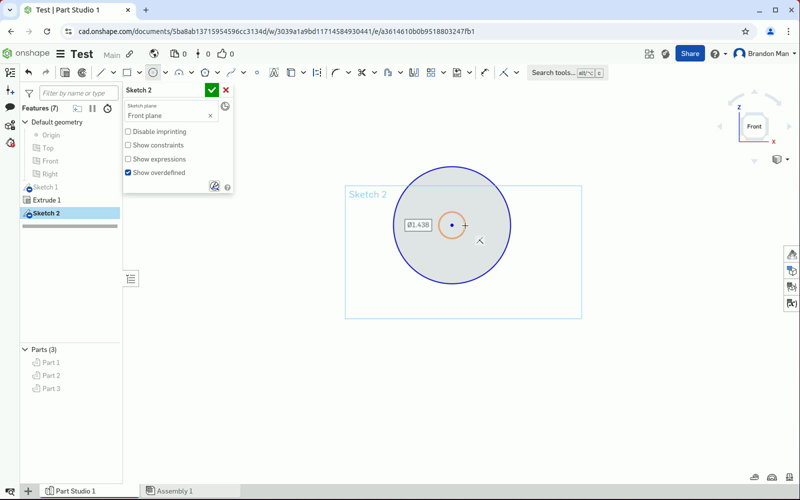
scroll(-6)
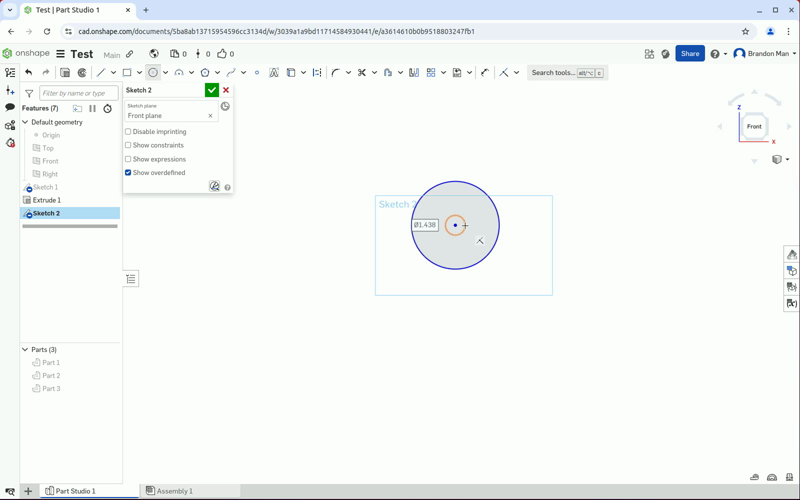
scroll(-6)
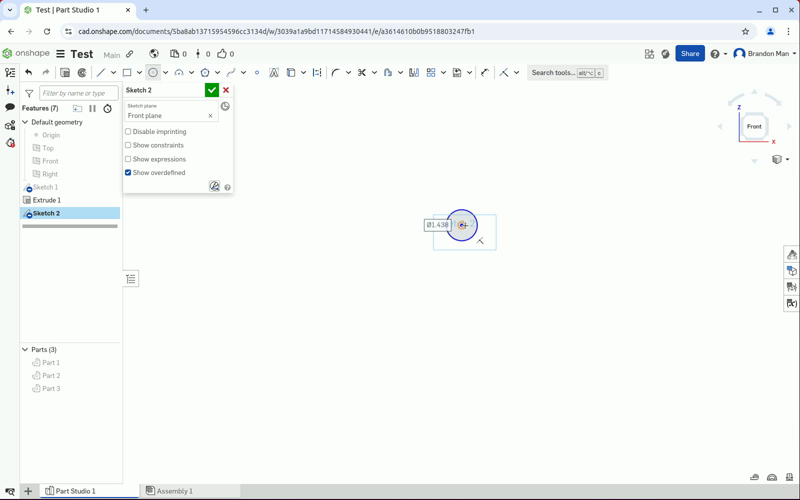
key(esc)
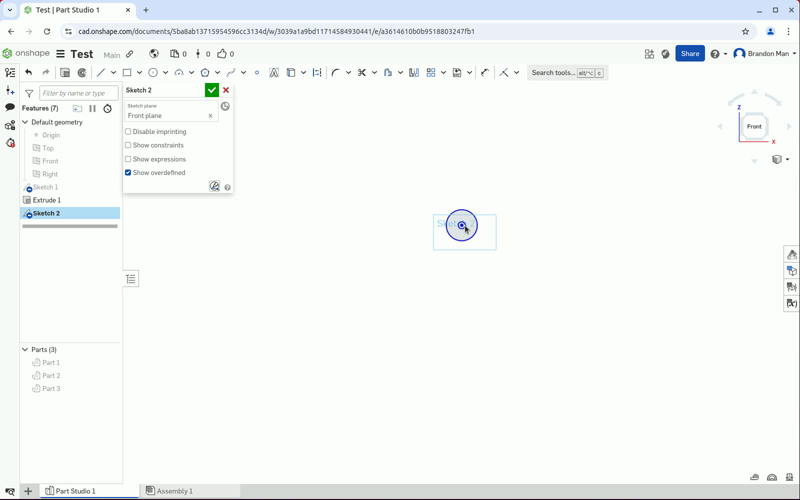
mouse_move(457, 237)
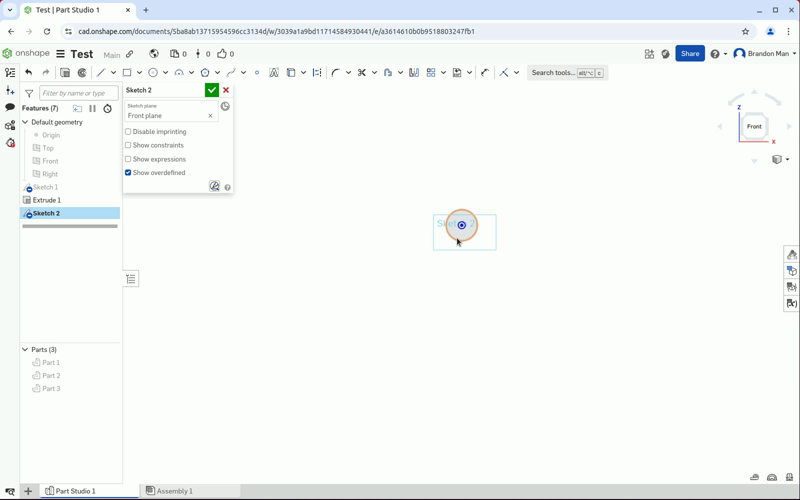
scroll(6)
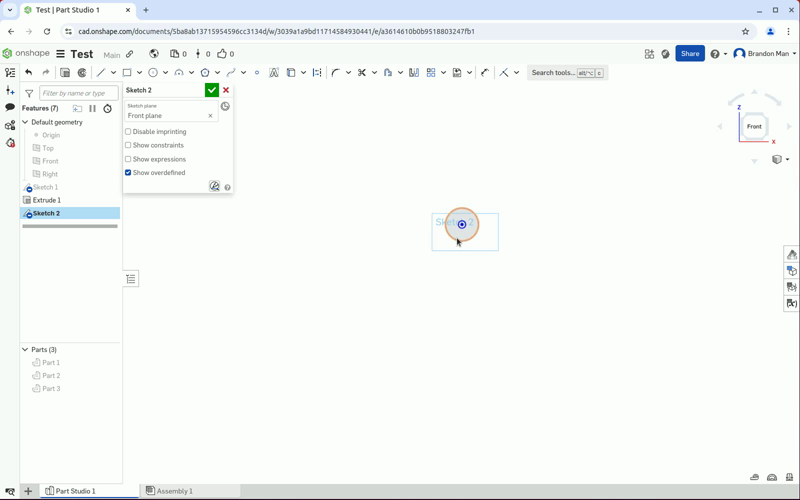
scroll(6)
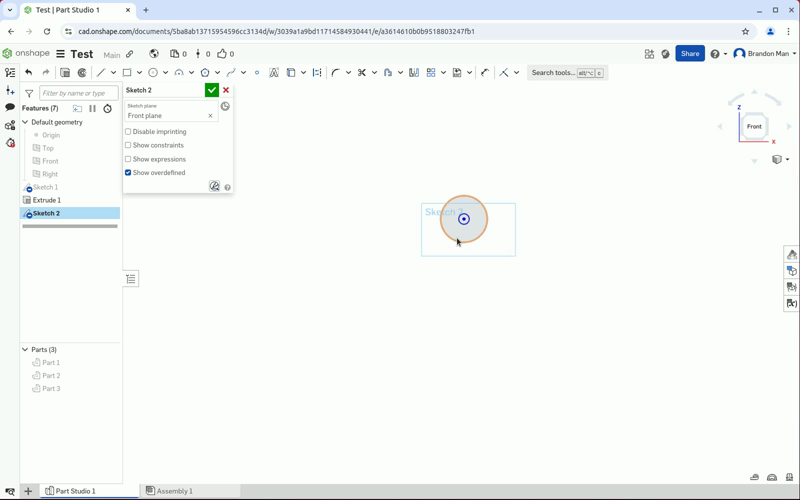
scroll(6)
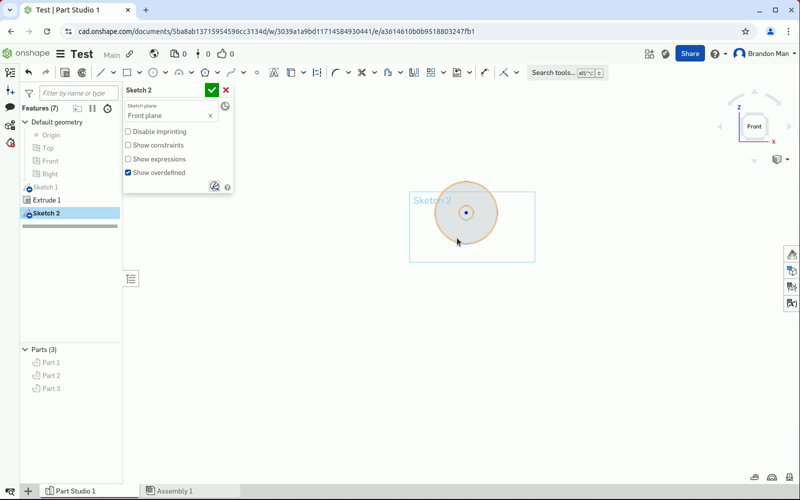
scroll(6)
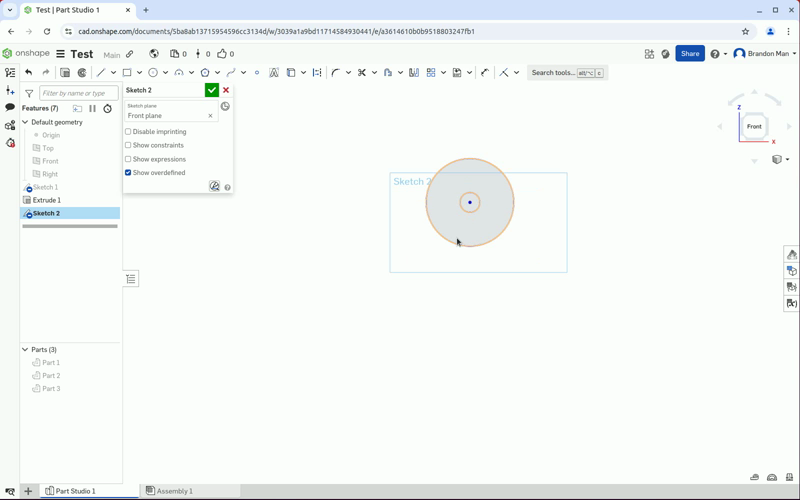
scroll(6)
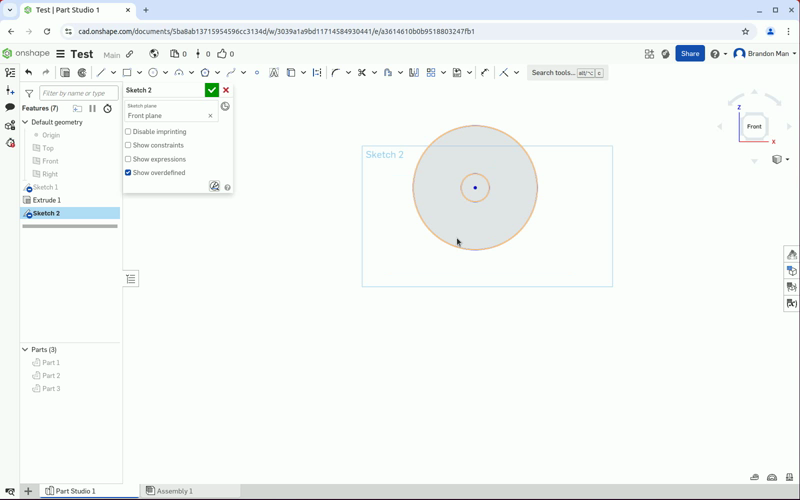
scroll(6)
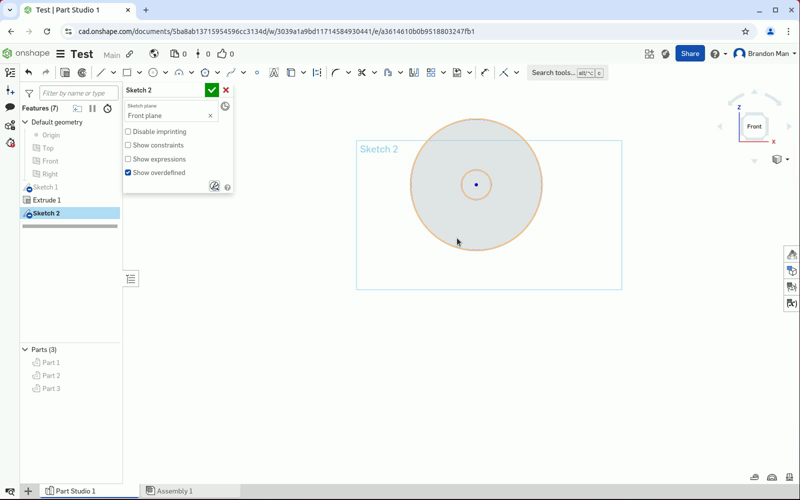
scroll(6)
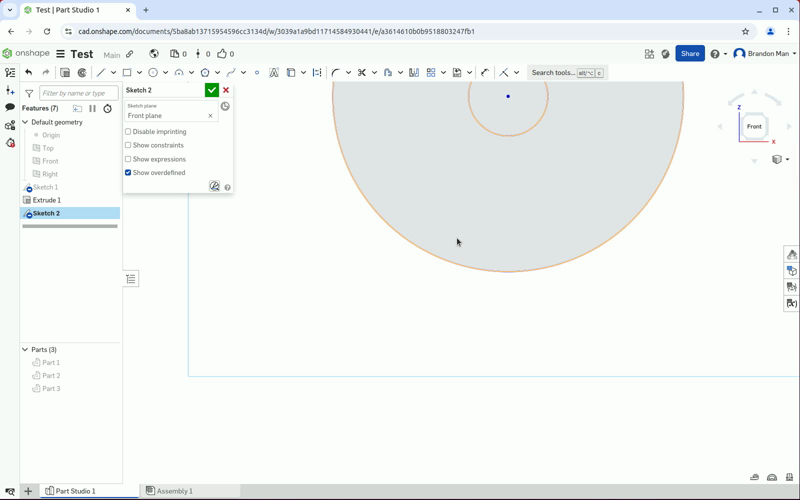
click(457, 237)
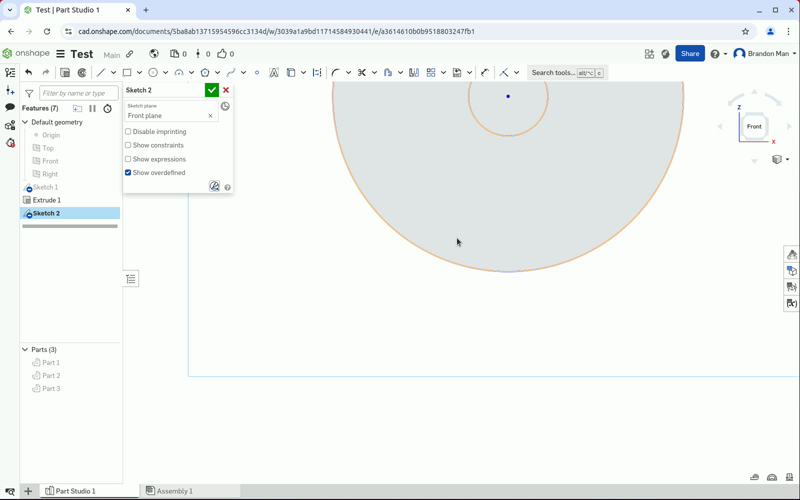
scroll(-6)
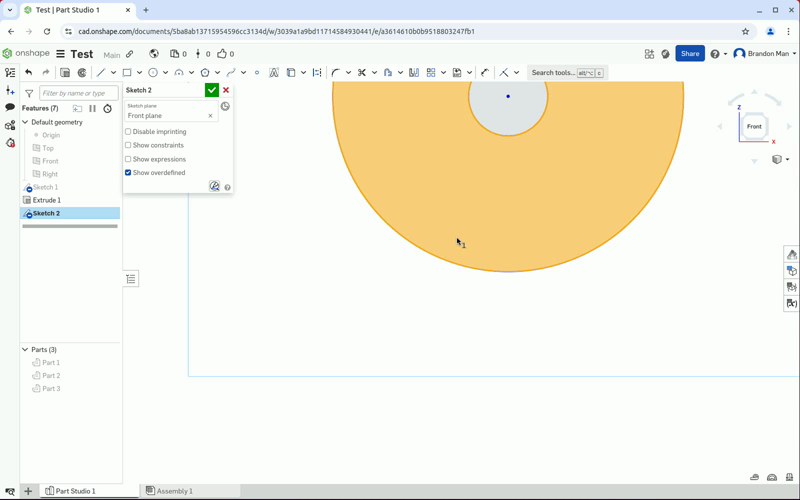
scroll(-6)
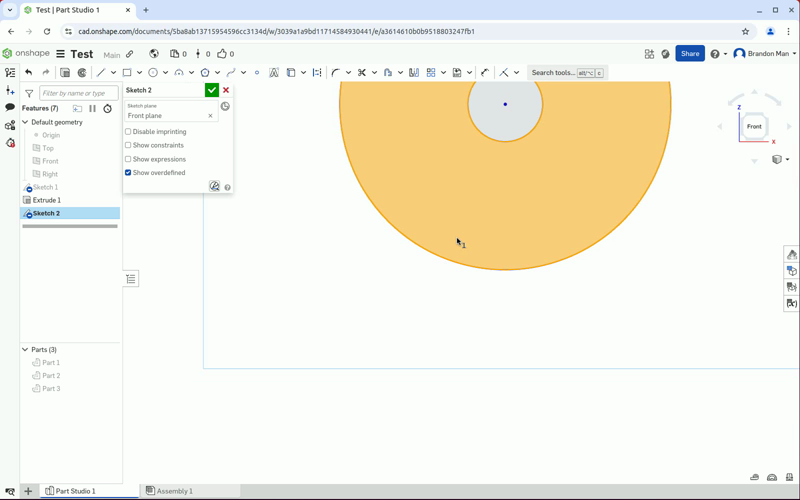
scroll(-6)
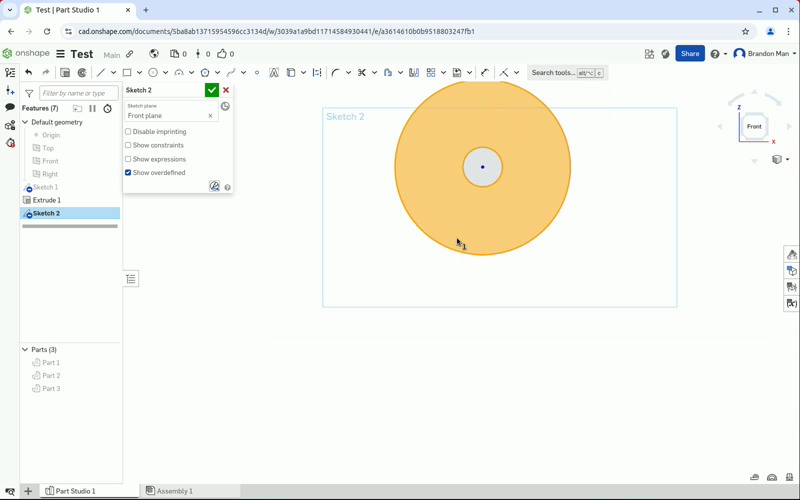
scroll(-6)
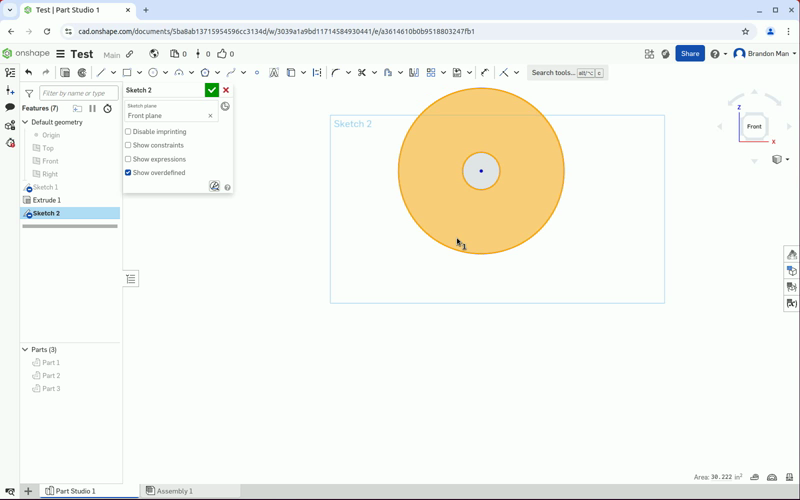
scroll(-6)
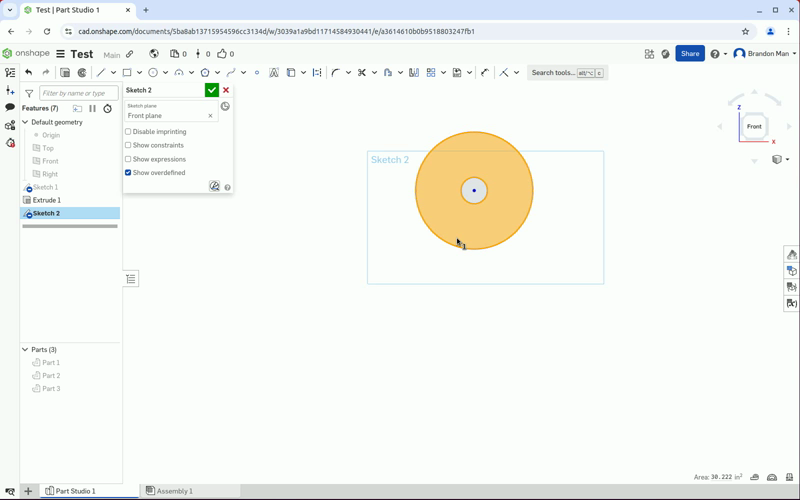
scroll(-6)
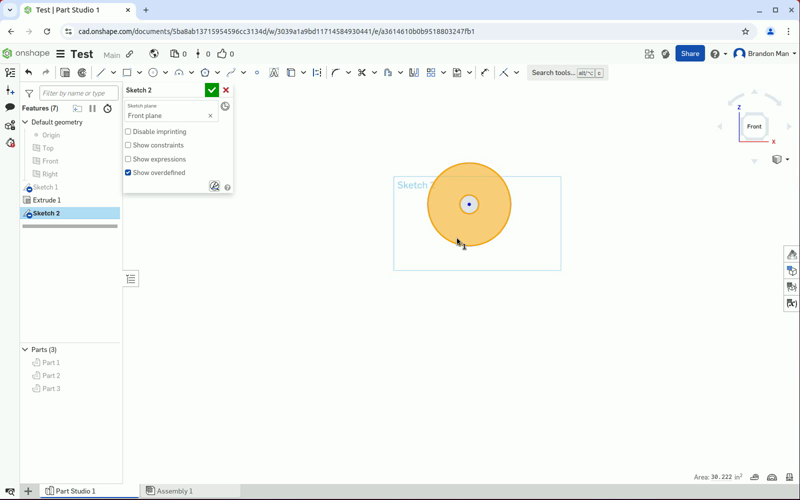
scroll(-6)
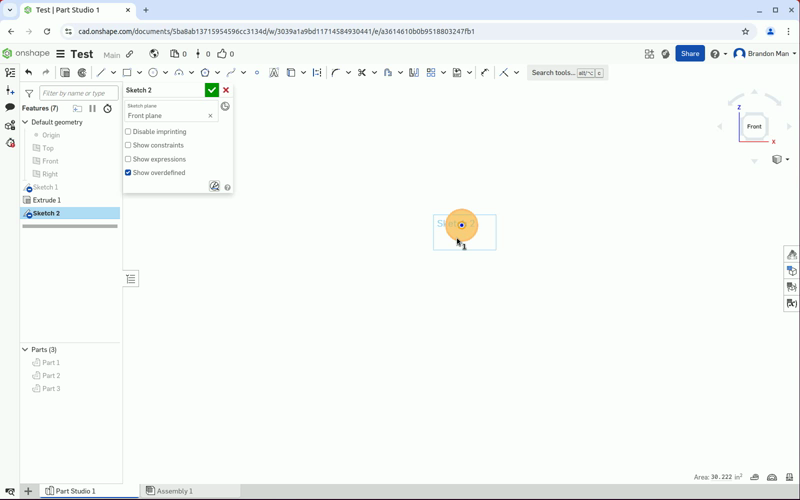
mouse_move(73, 352)
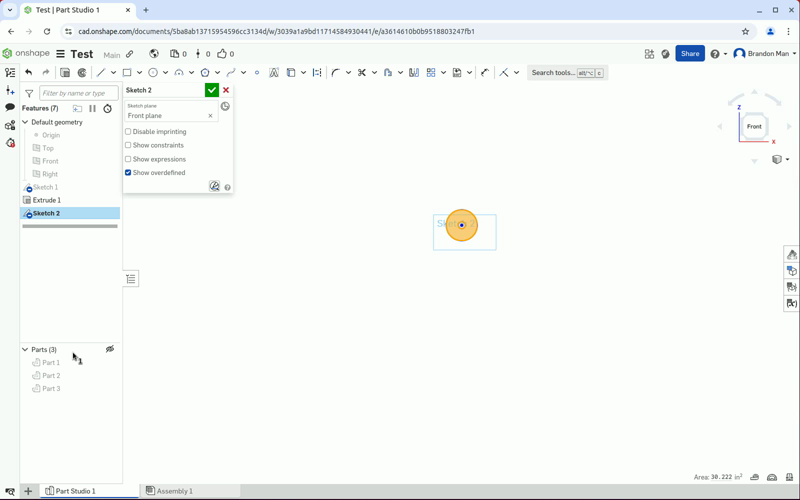
key(shift+y)
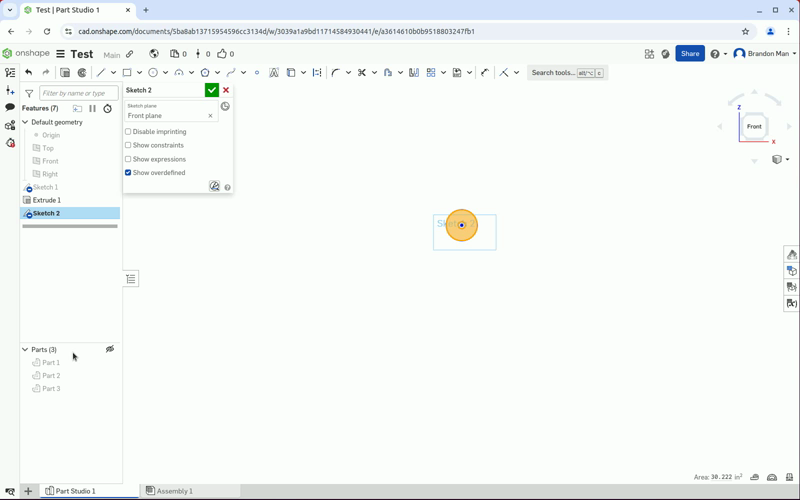
key(shift+e)
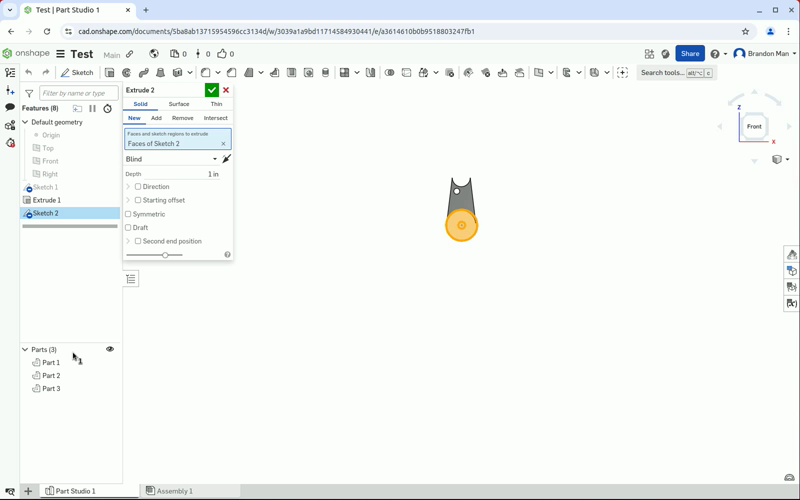
mouse_move(143, 106)
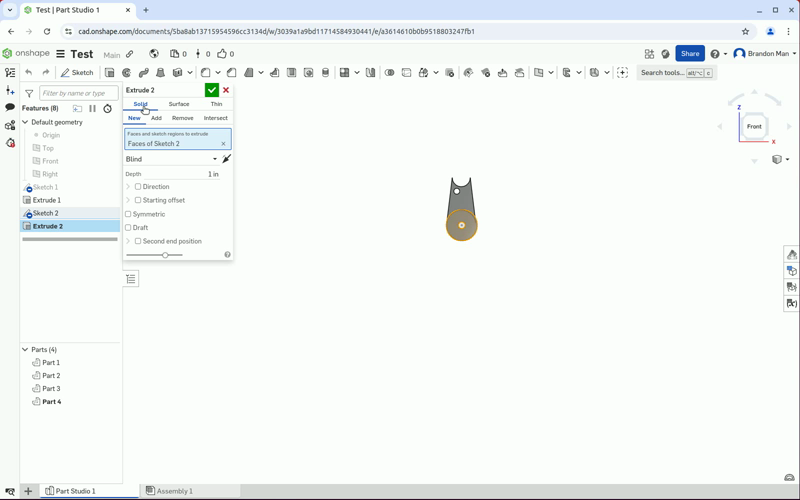
click(143, 106)
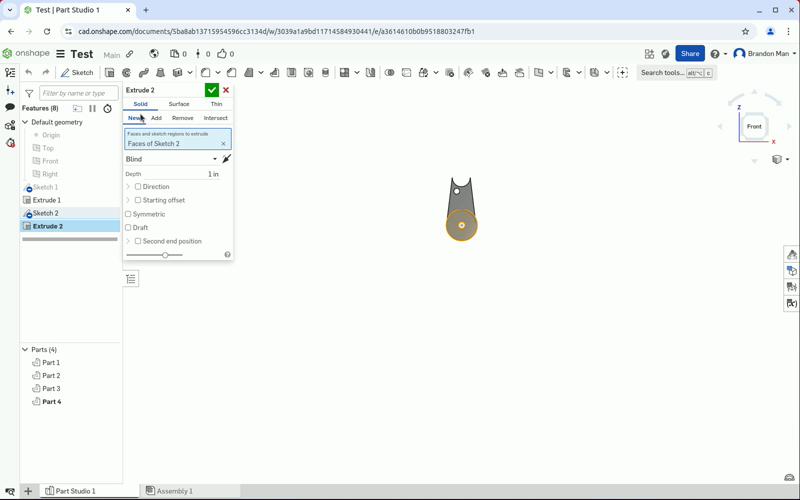
mouse_move(137, 120)
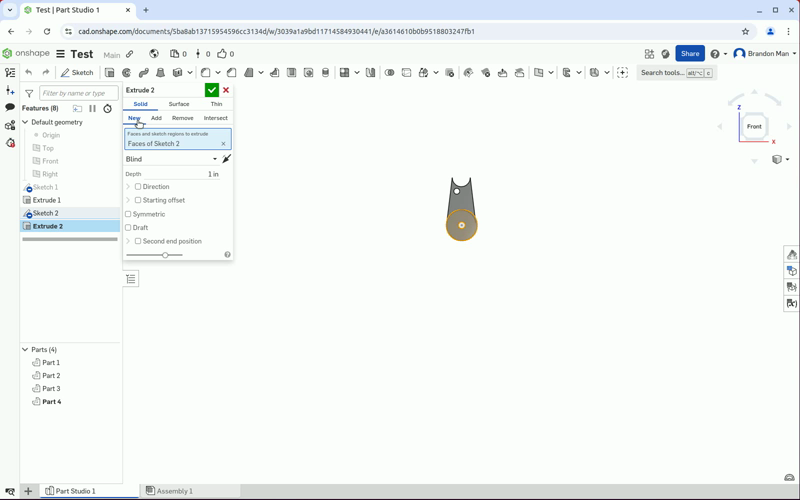
click(137, 120)
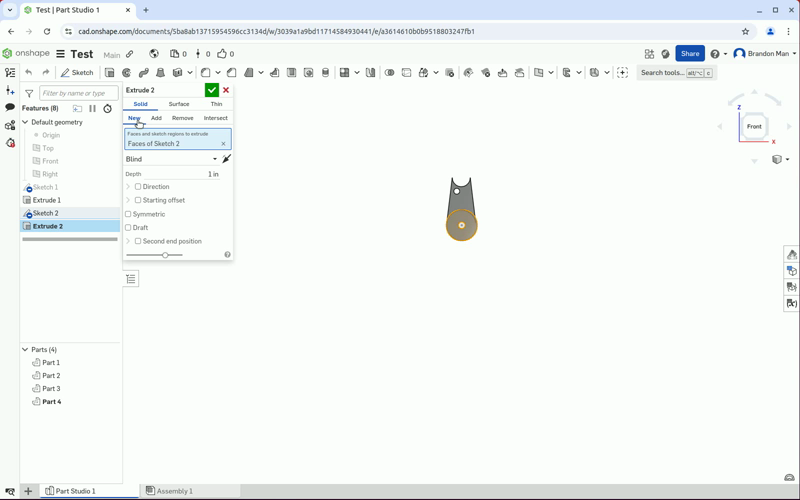
key(tab, 4)
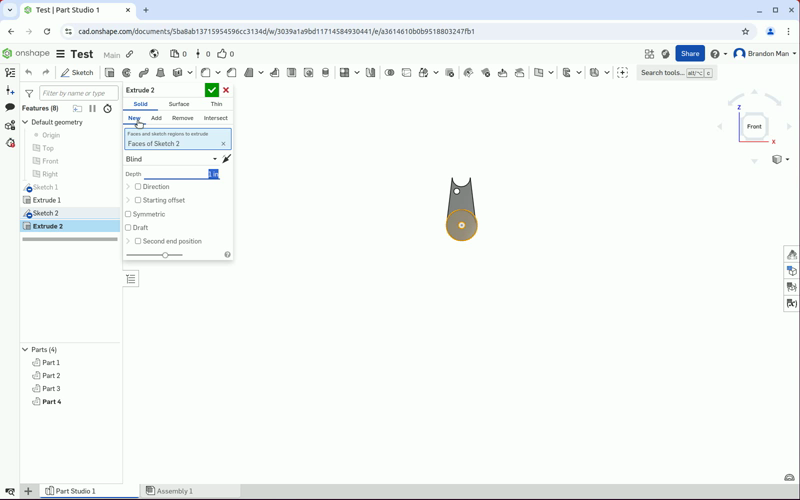
text(0.481)
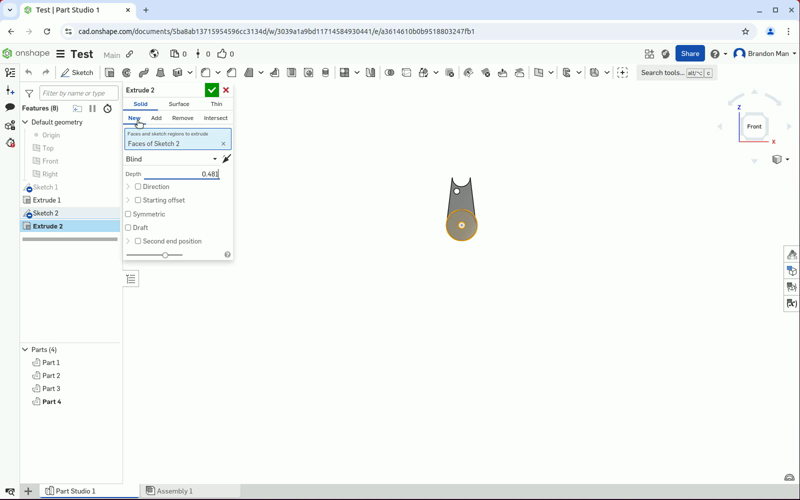
key(enter)
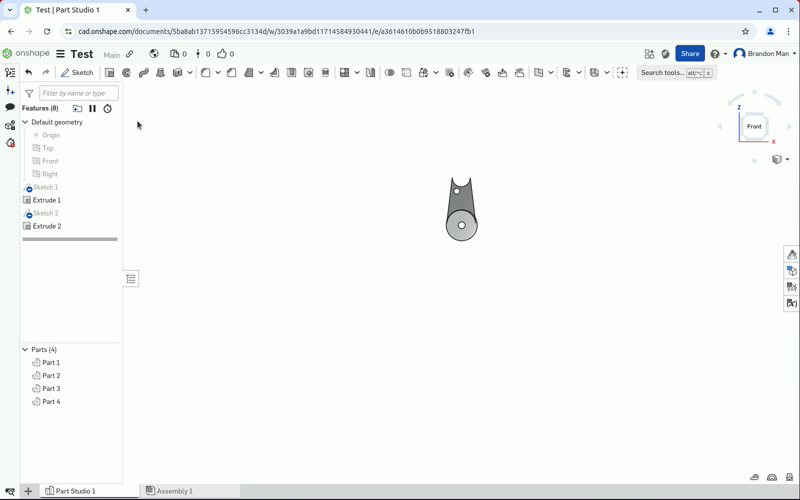
key(shift+h)
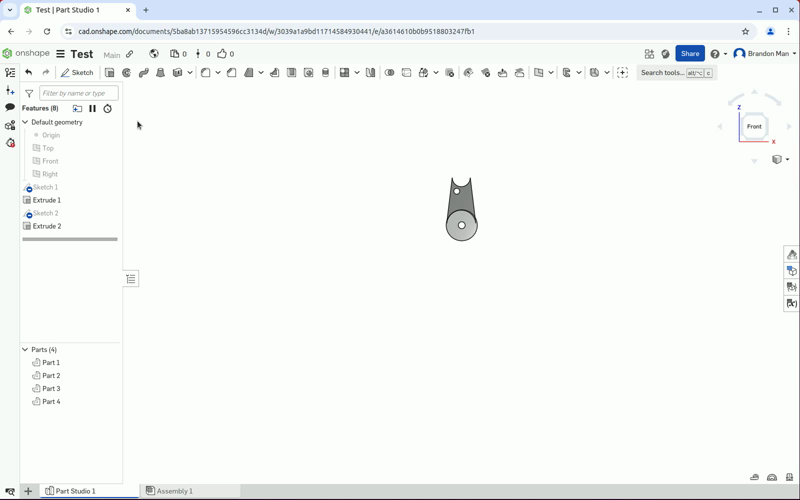
key(shift+h)
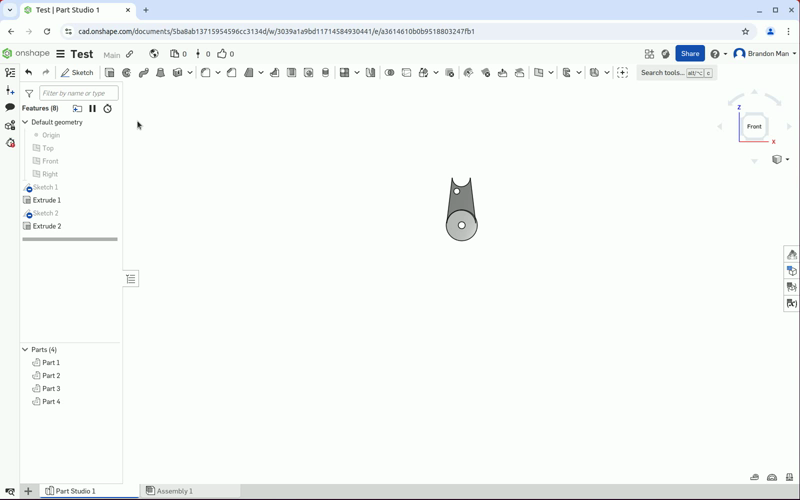
mouse_move(73, 189)
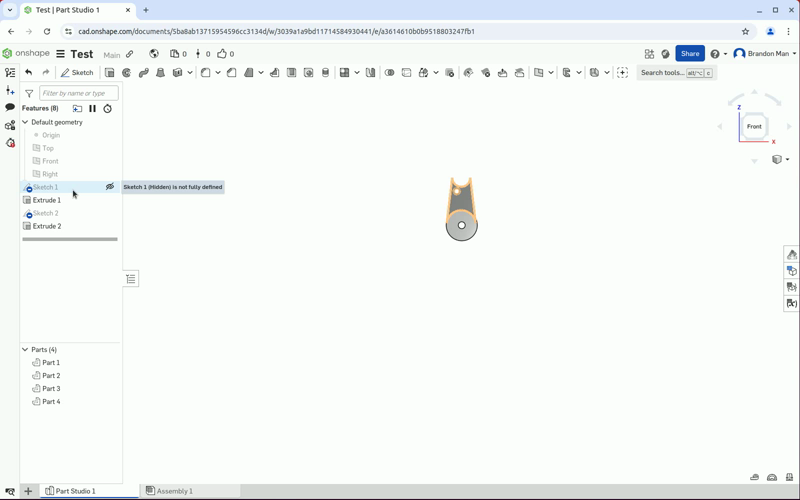
click(73, 189)
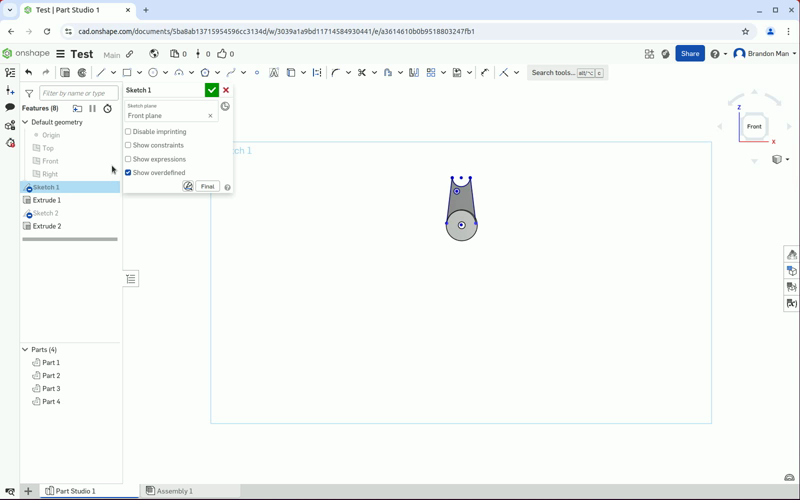
mouse_move(229, 92)
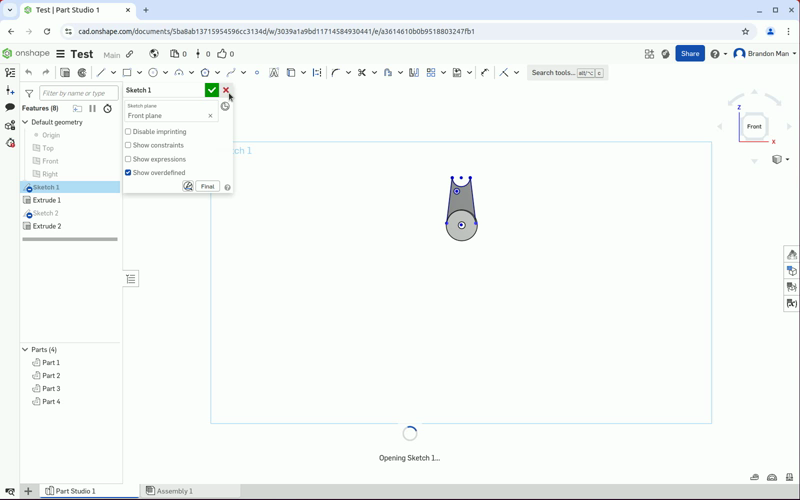
click(229, 92)
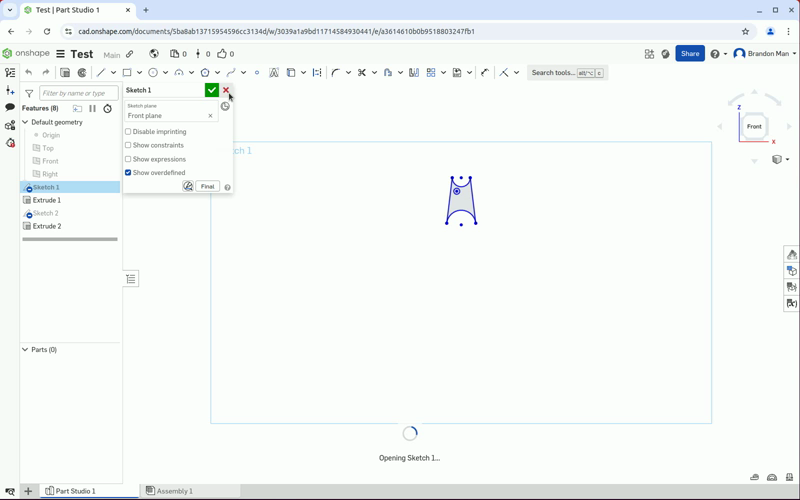
key(shift+s)
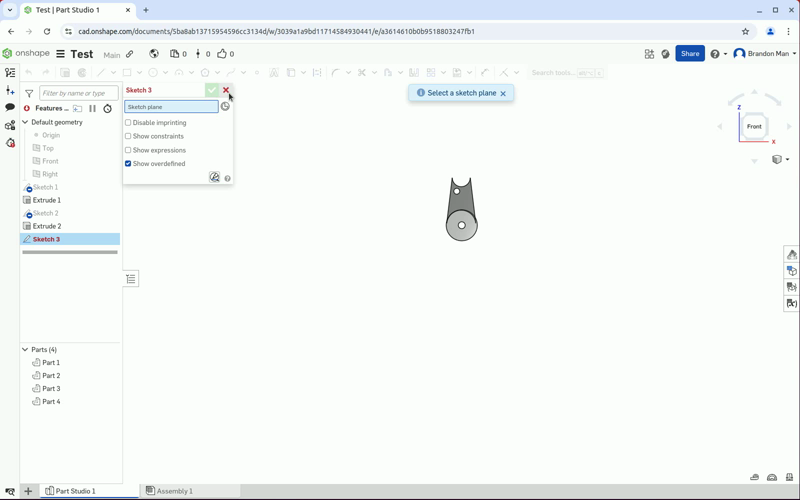
mouse_move(73, 163)
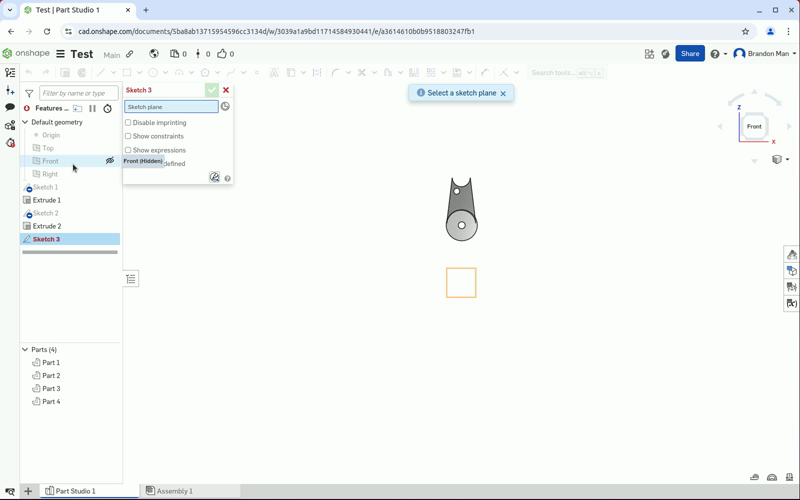
click(73, 163)
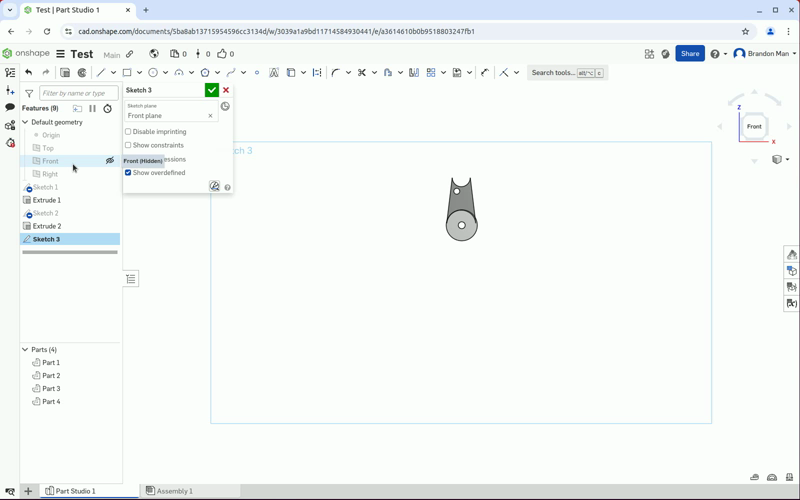
mouse_move(73, 352)
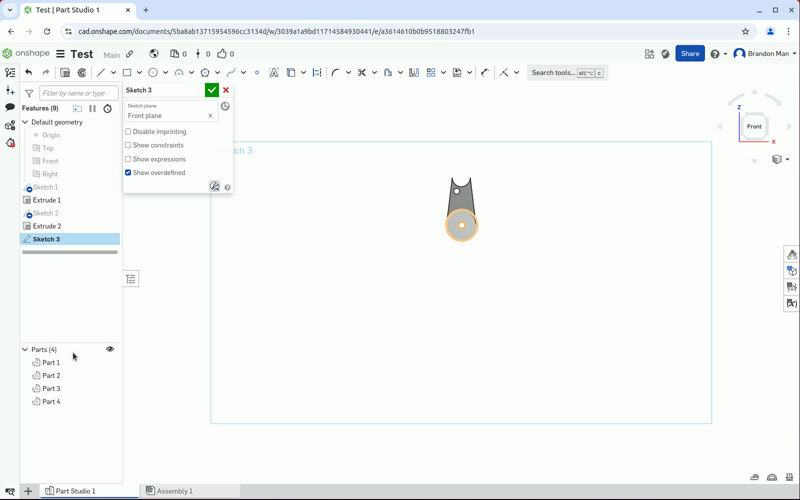
key(y)
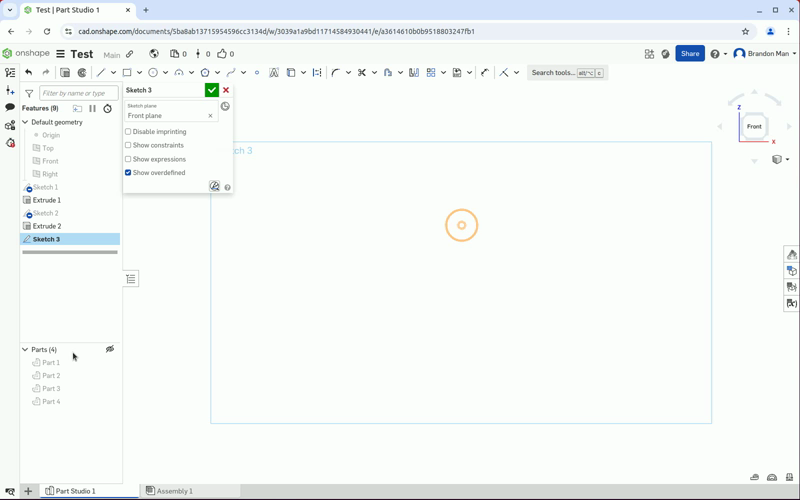
key(c)
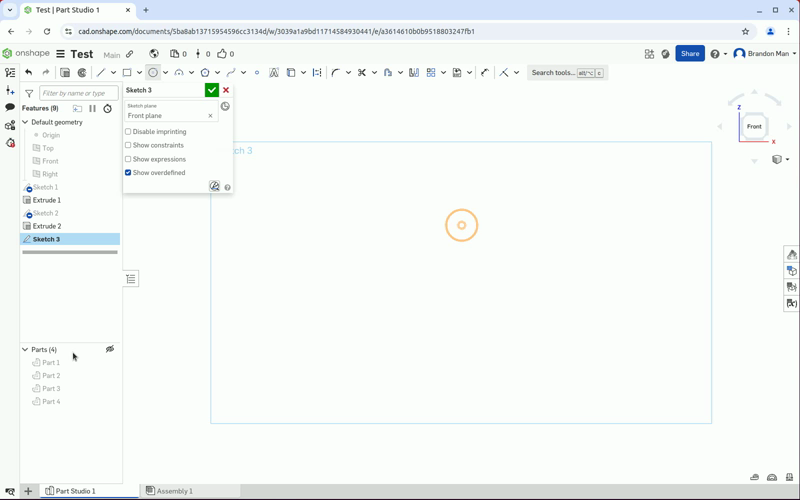
key_down(shift)
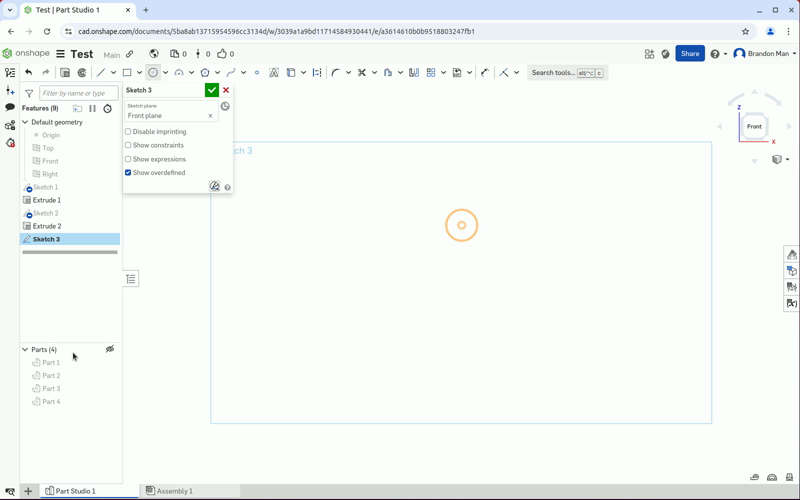
mouse_move(461, 178)
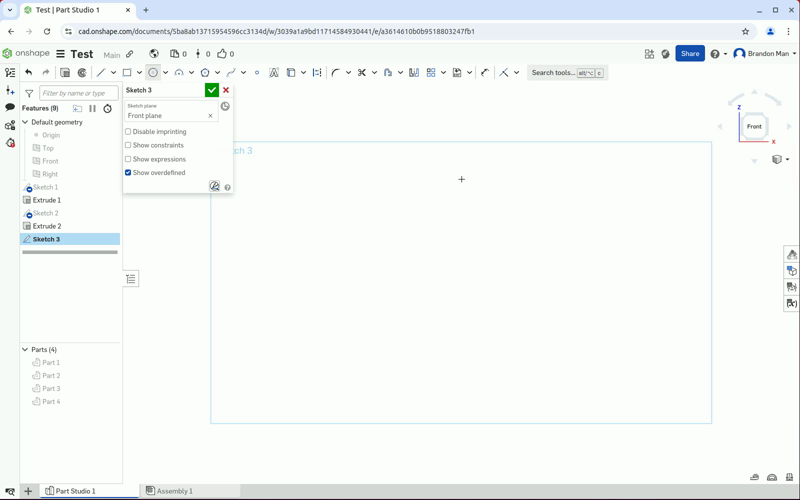
click(461, 178)
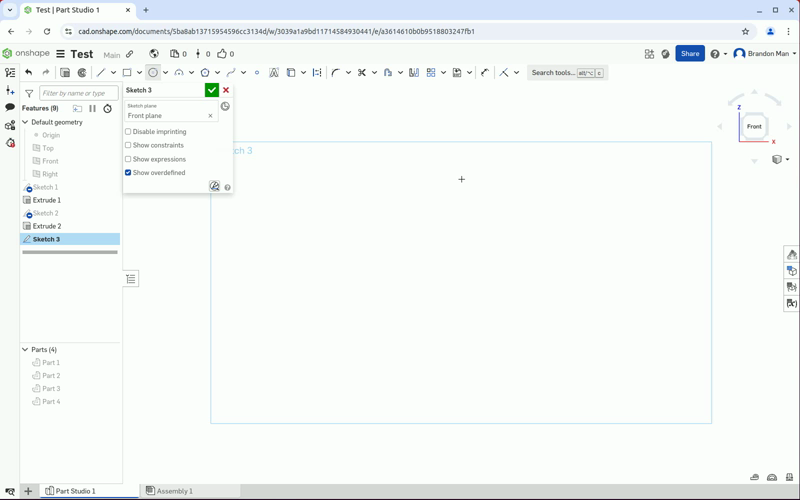
key_up(shift)
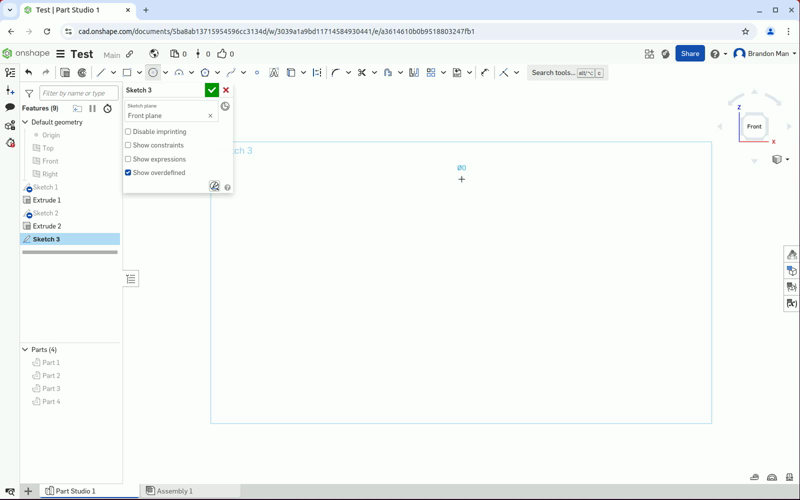
mouse_move(471, 178)
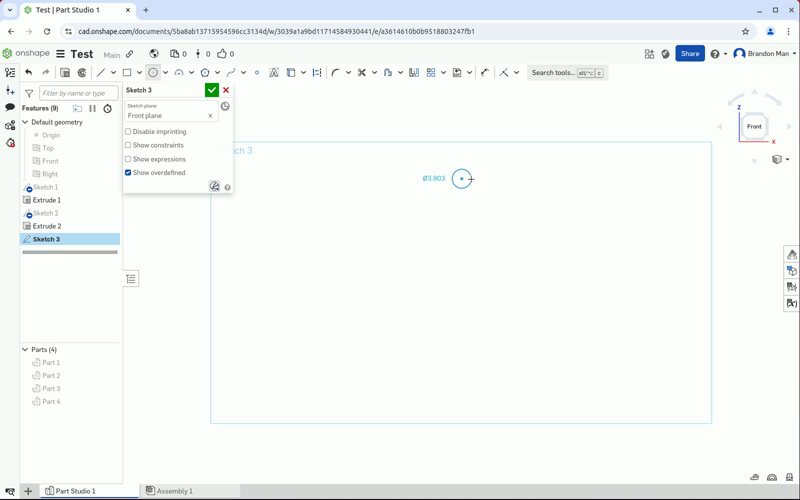
click(471, 178)
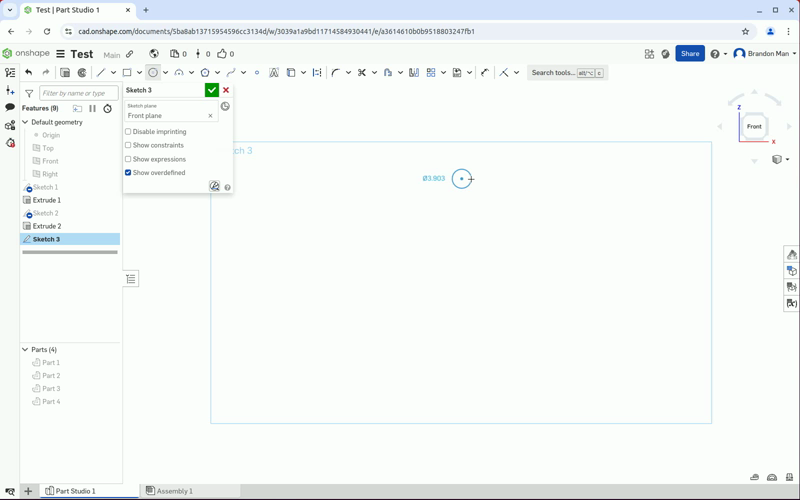
key(esc)
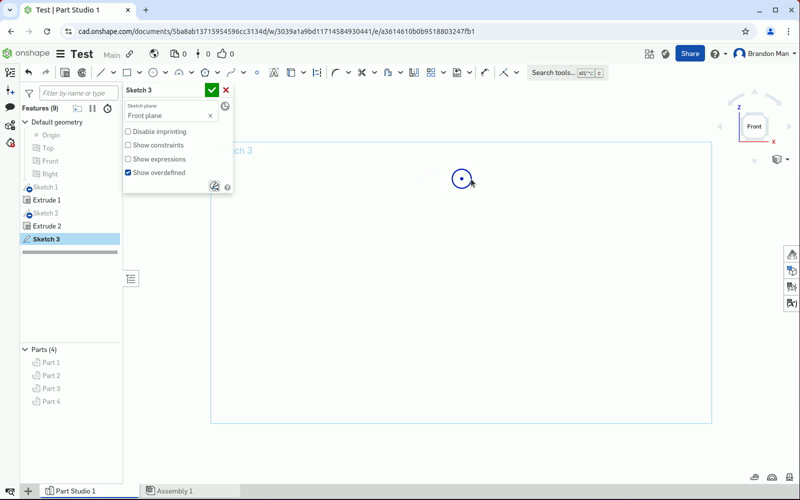
key(c)
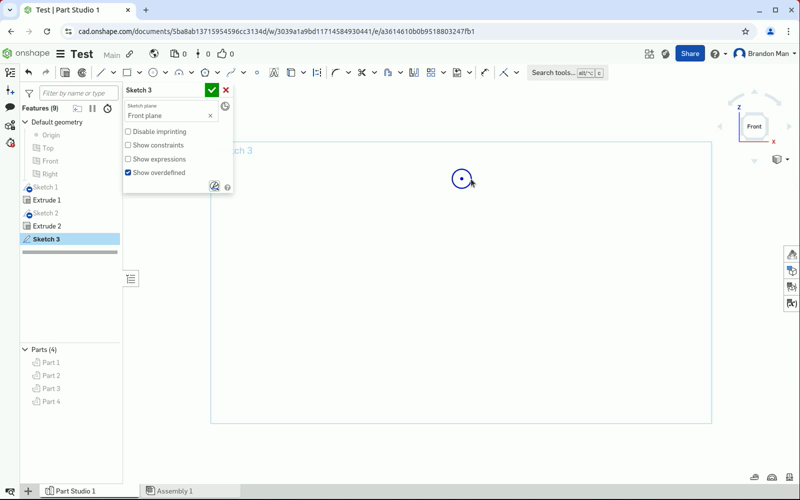
key_down(shift)
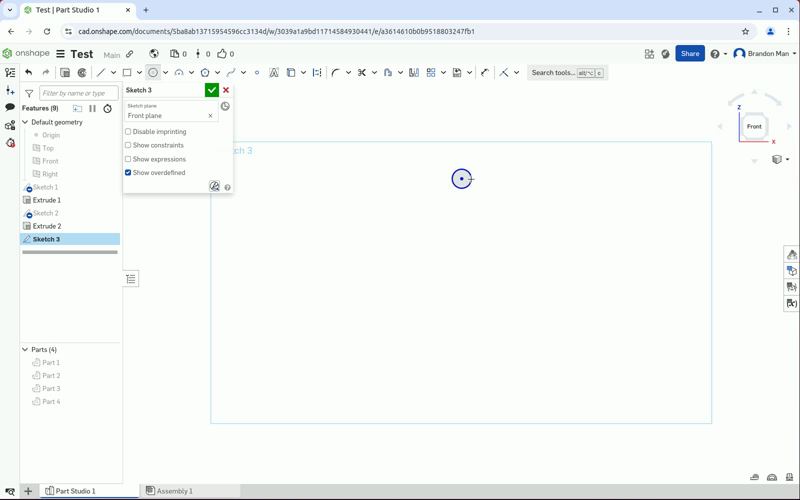
mouse_move(461, 178)
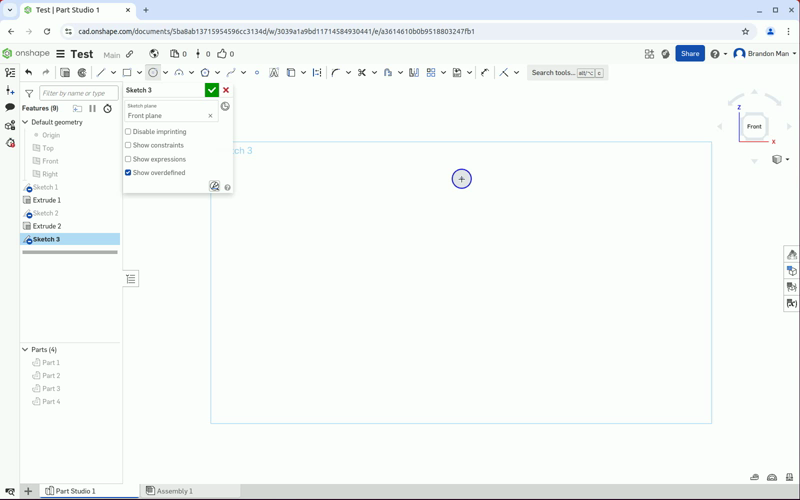
click(461, 178)
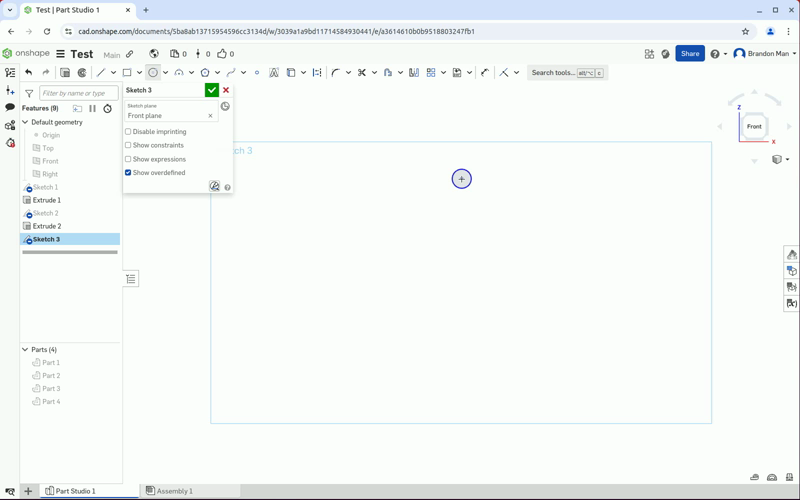
key_up(shift)
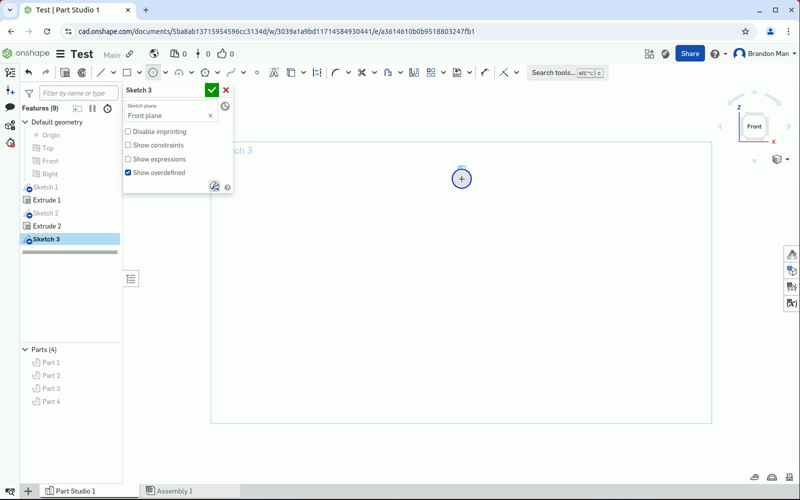
mouse_move(464, 178)
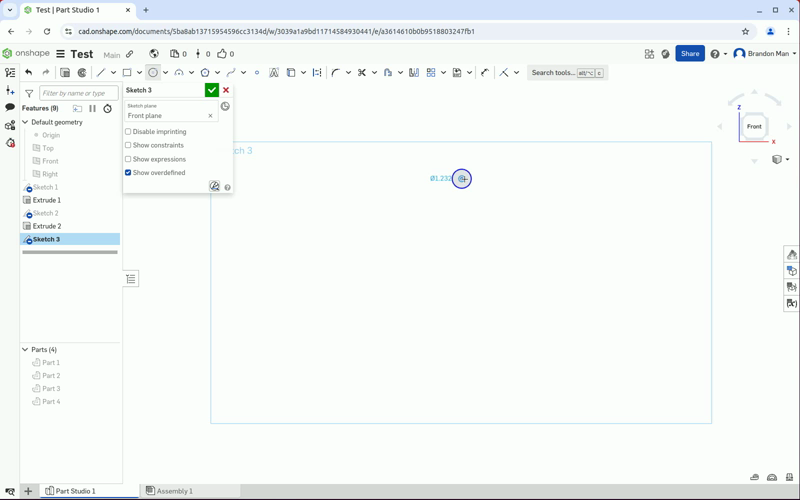
scroll(6)
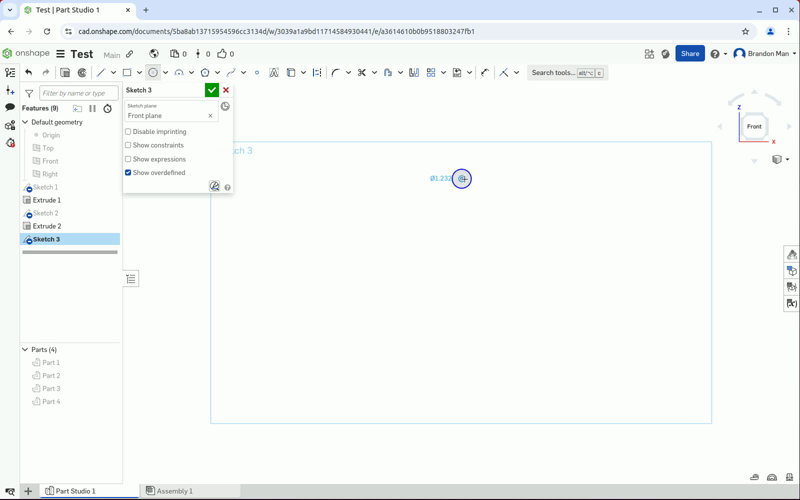
scroll(6)
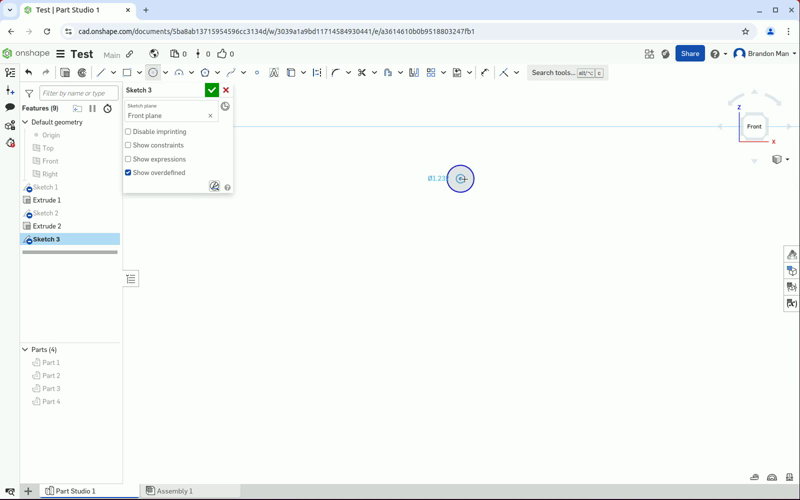
scroll(6)
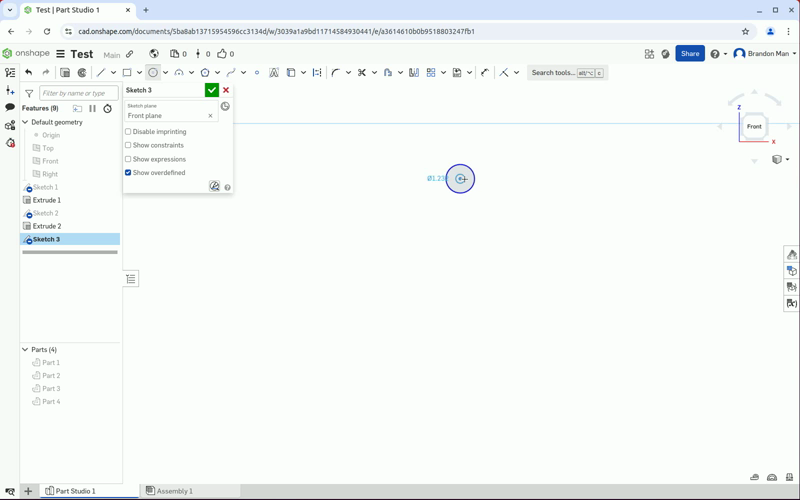
scroll(6)
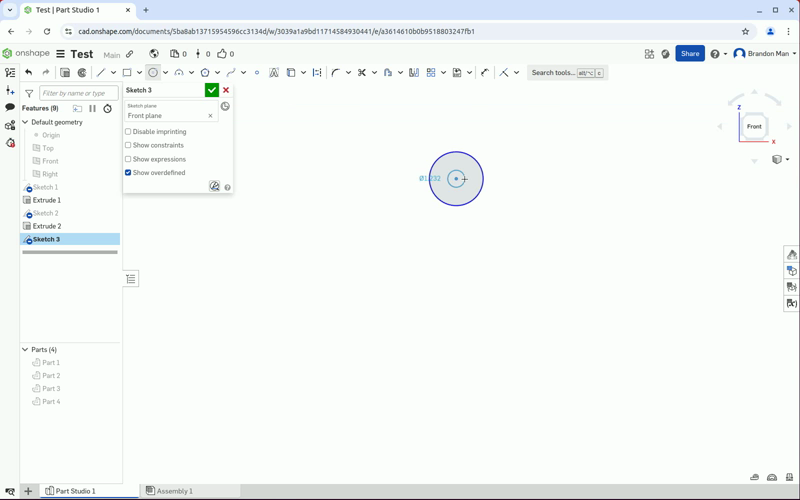
scroll(6)
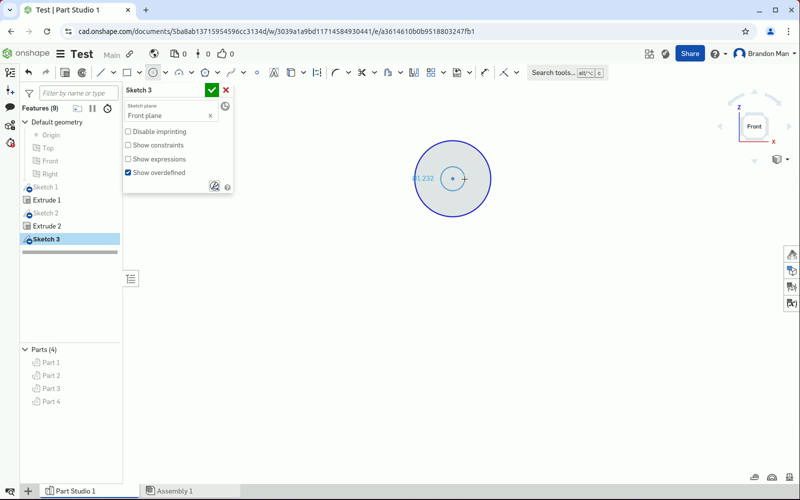
scroll(6)
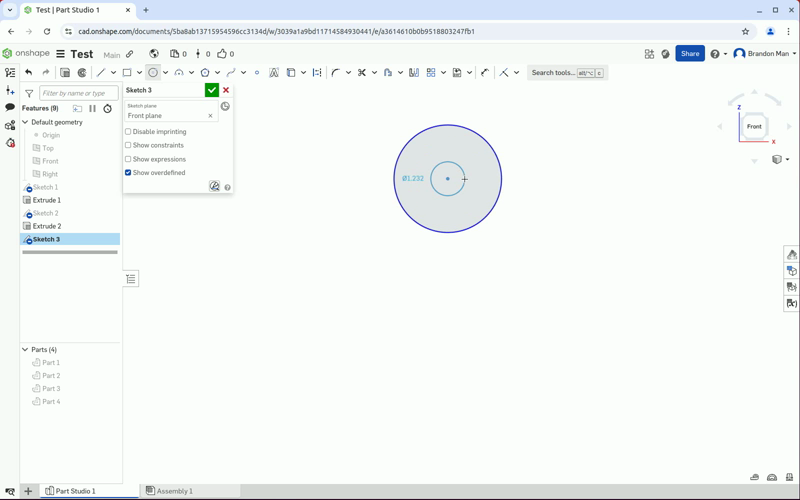
scroll(6)
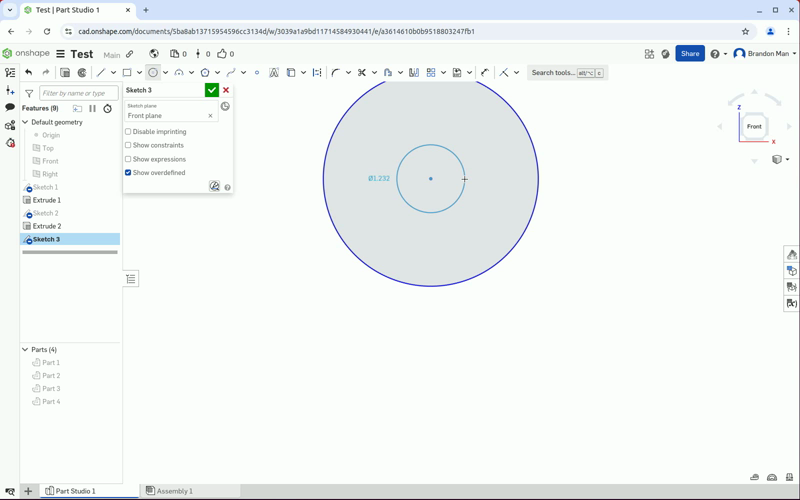
click(464, 178)
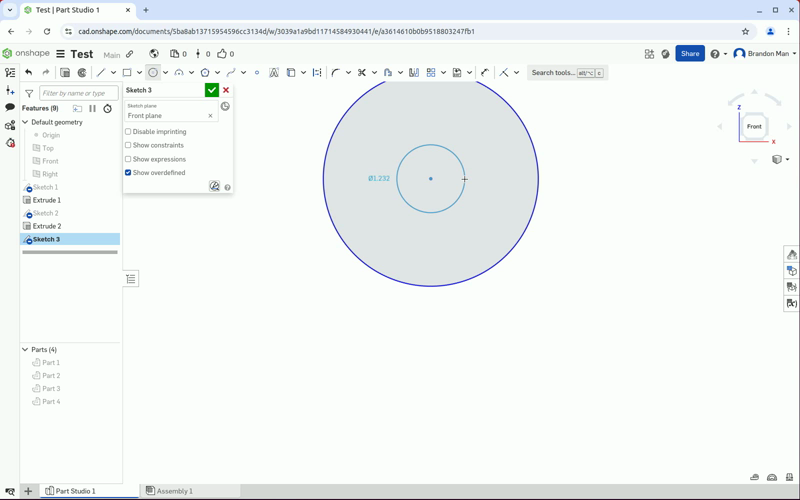
scroll(-6)
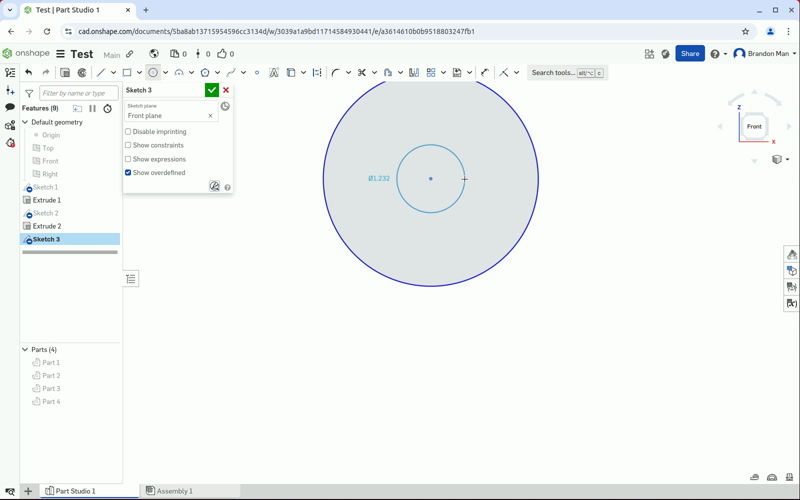
scroll(-6)
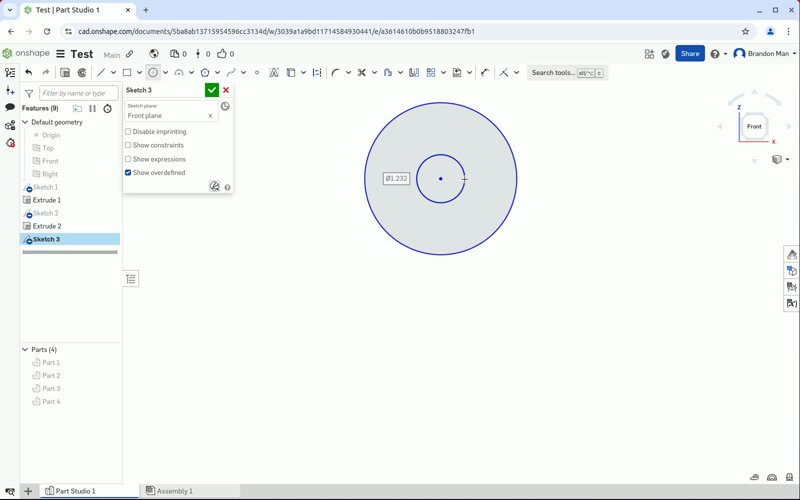
scroll(-6)
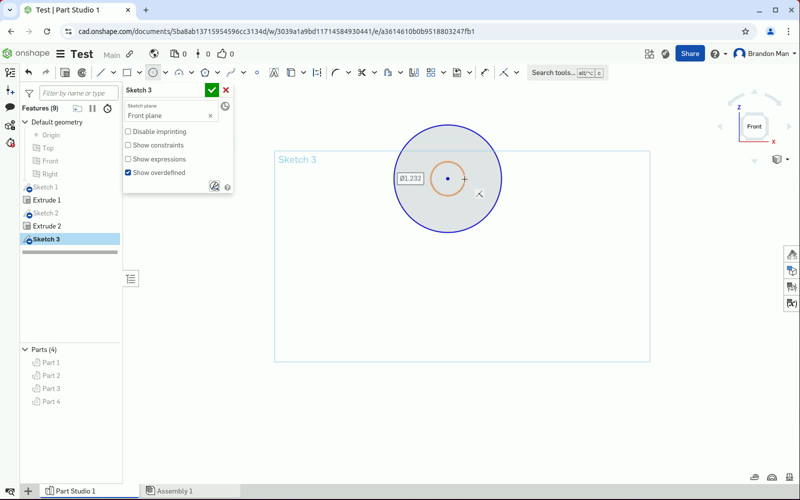
scroll(-6)
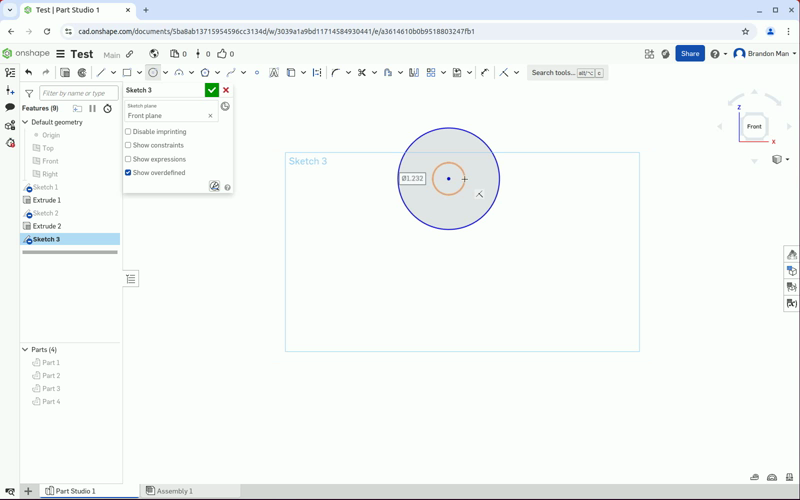
scroll(-6)
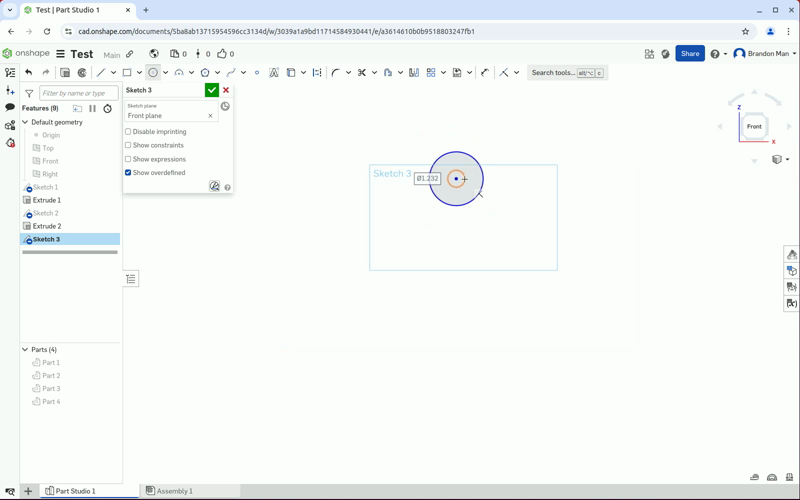
scroll(-6)
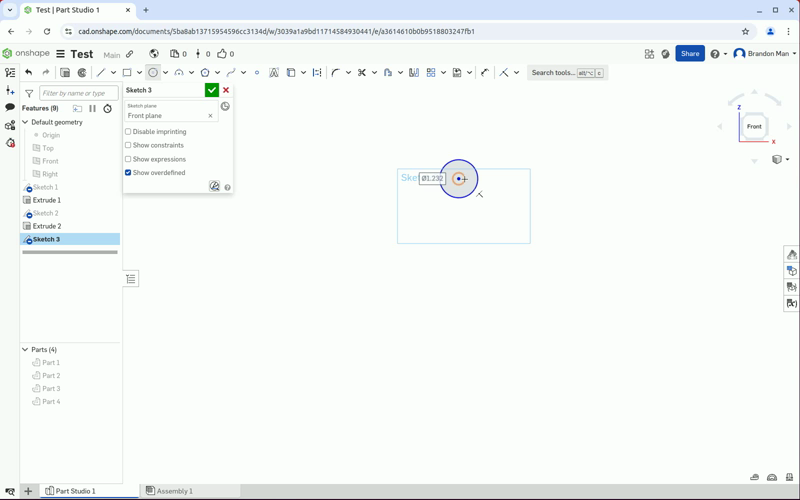
scroll(-6)
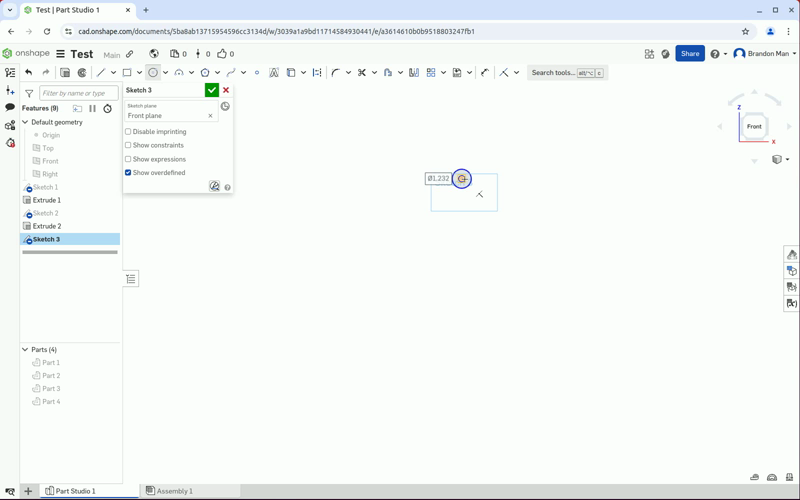
key(esc)
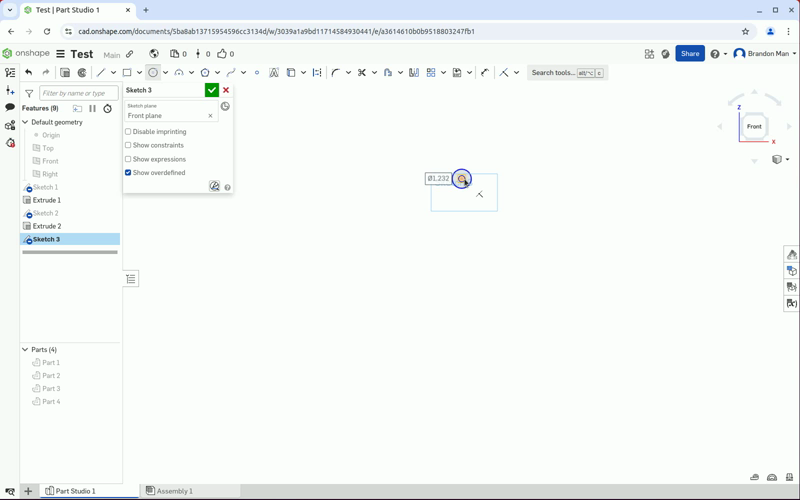
mouse_move(464, 171)
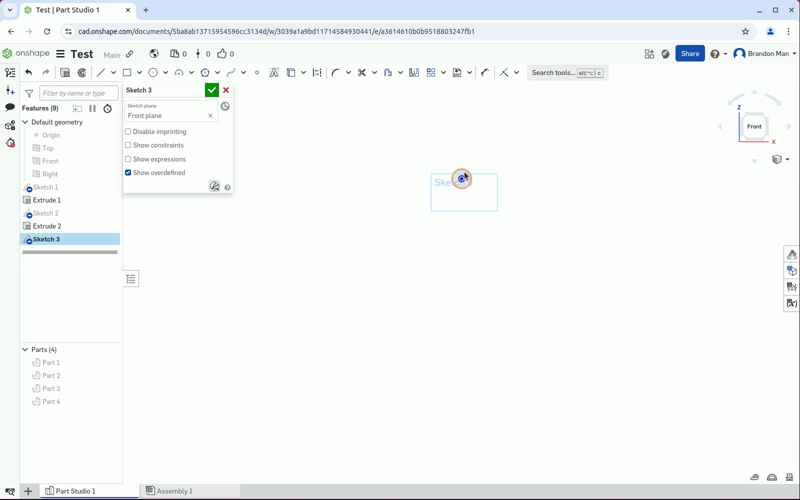
scroll(6)
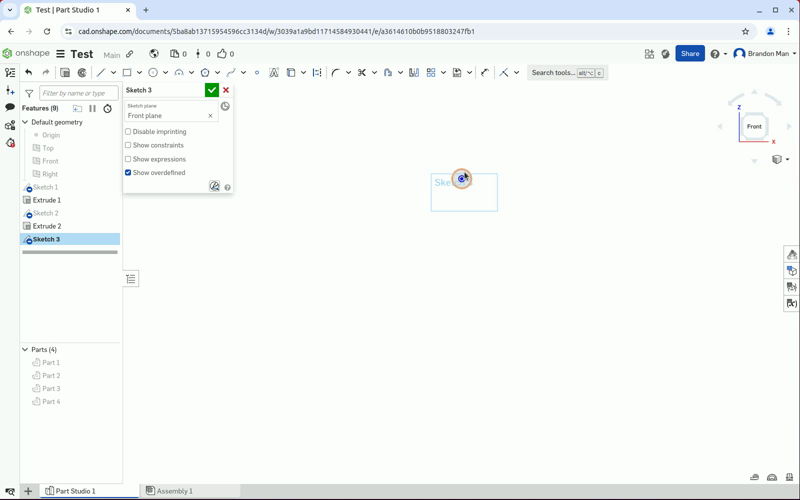
scroll(6)
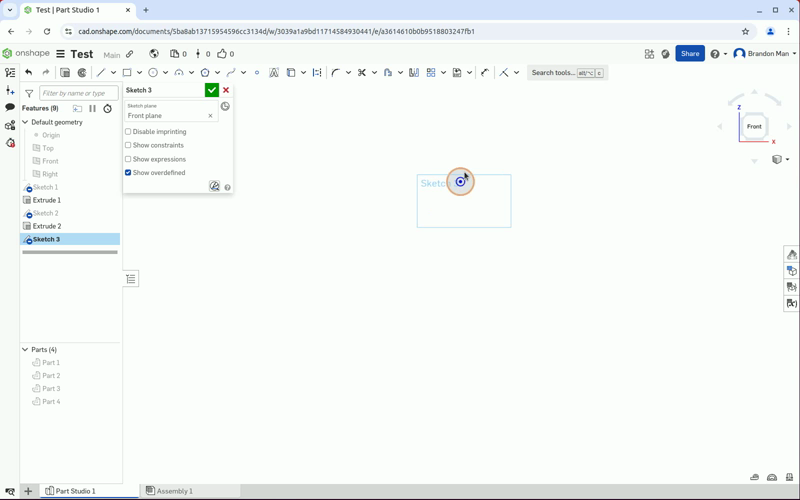
scroll(6)
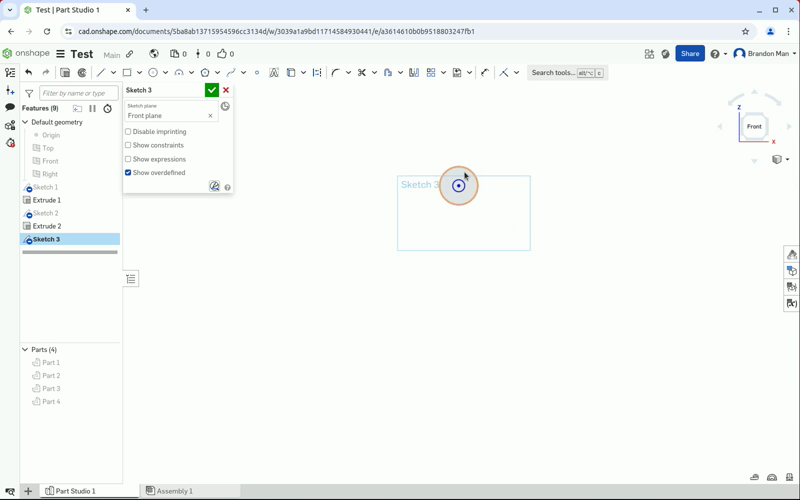
scroll(6)
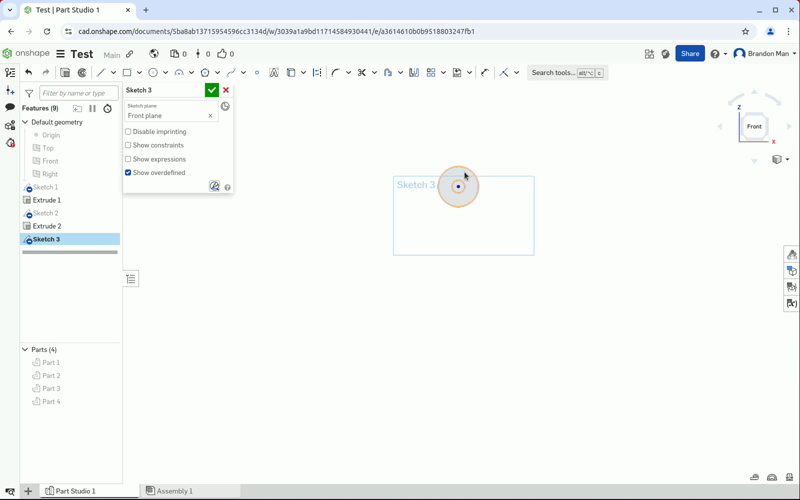
scroll(6)
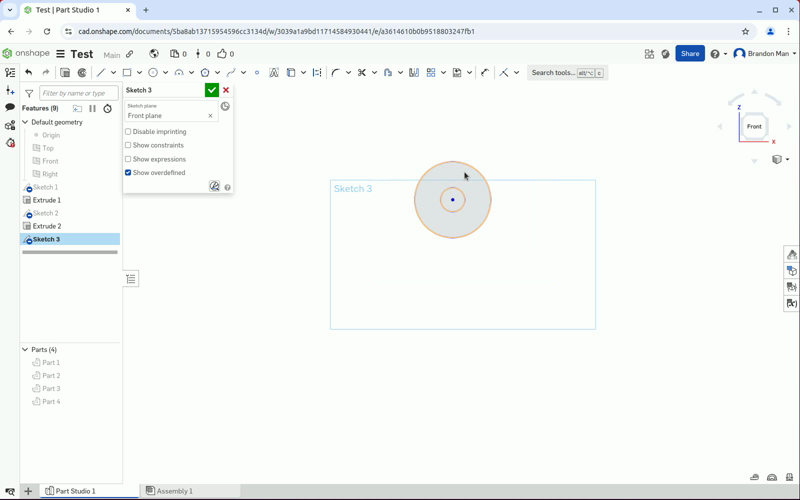
scroll(6)
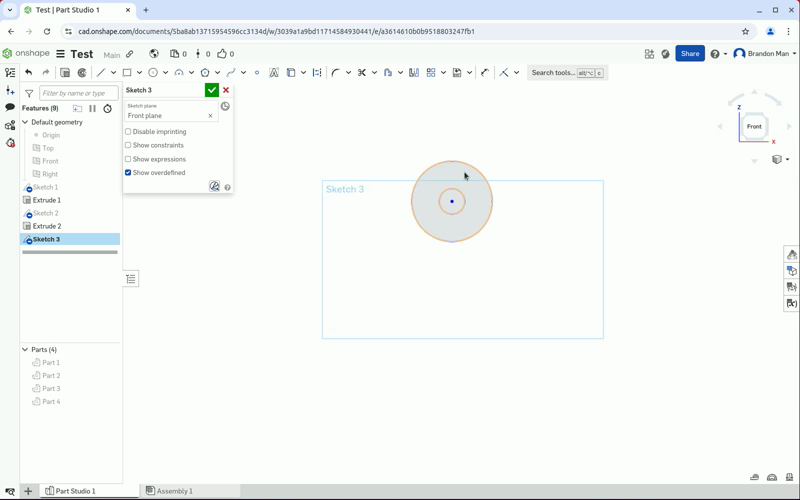
scroll(6)
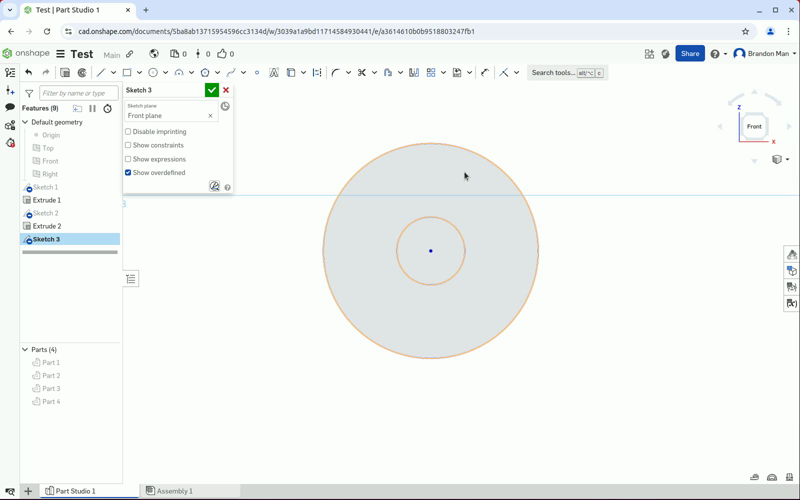
click(464, 171)
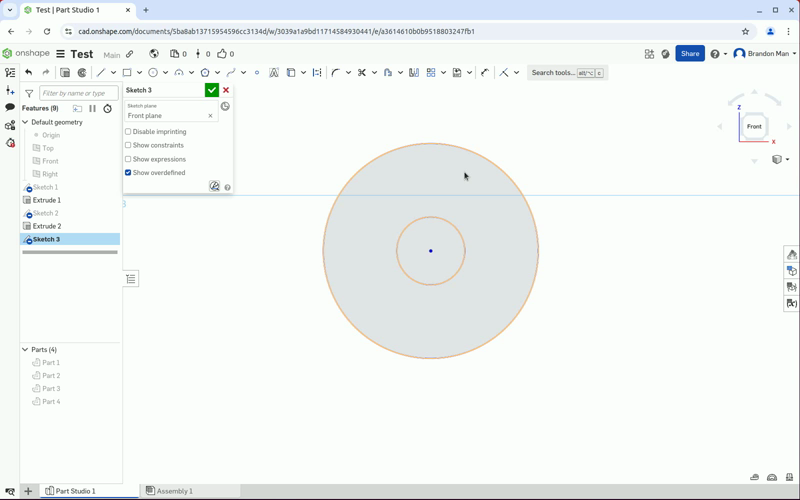
scroll(-6)
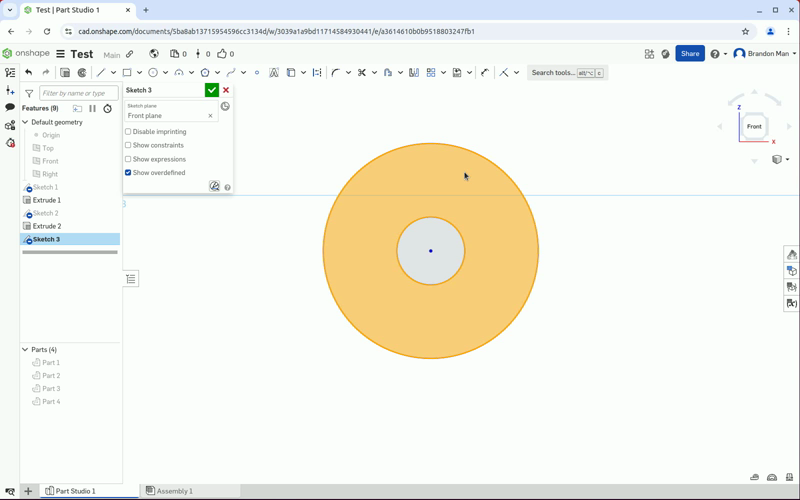
scroll(-6)
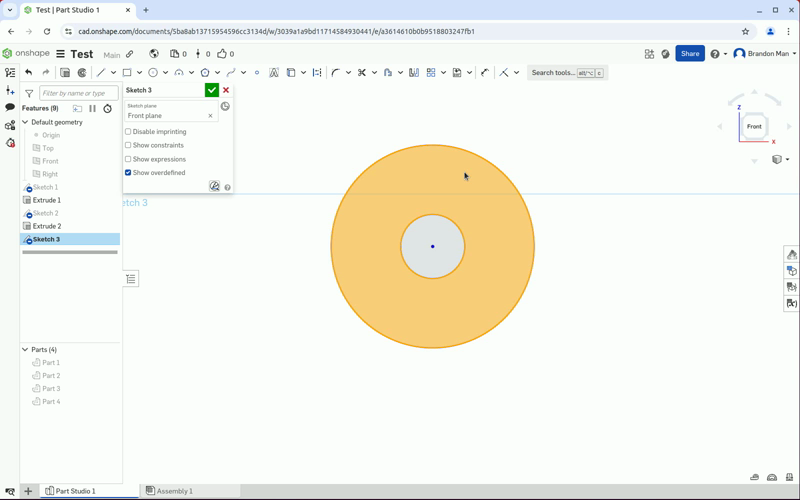
scroll(-6)
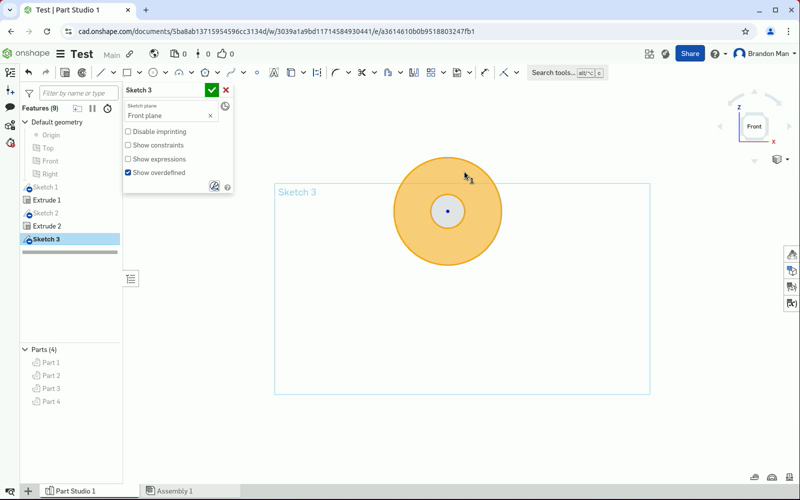
scroll(-6)
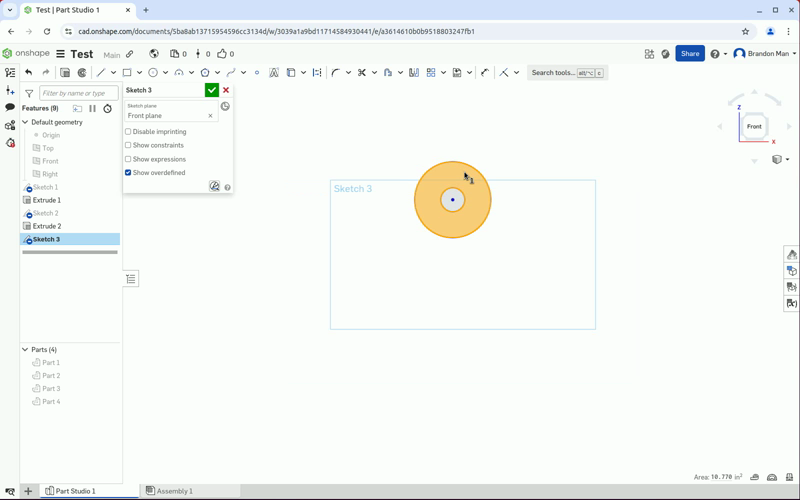
scroll(-6)
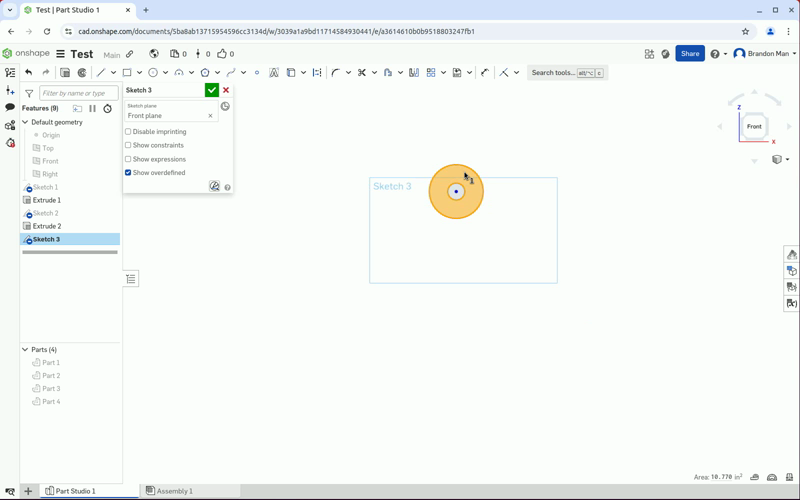
scroll(-6)
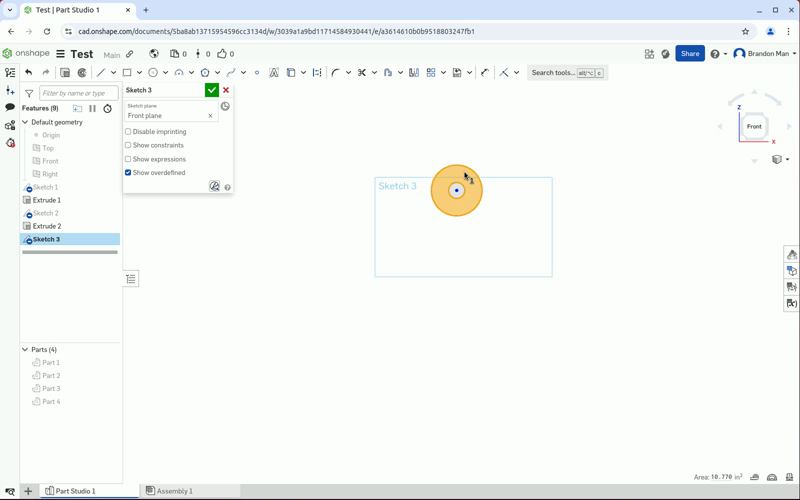
scroll(-6)
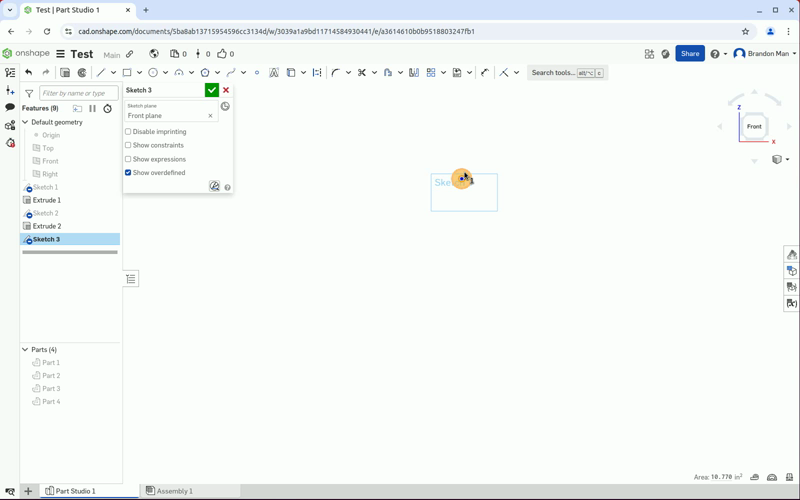
mouse_move(73, 352)
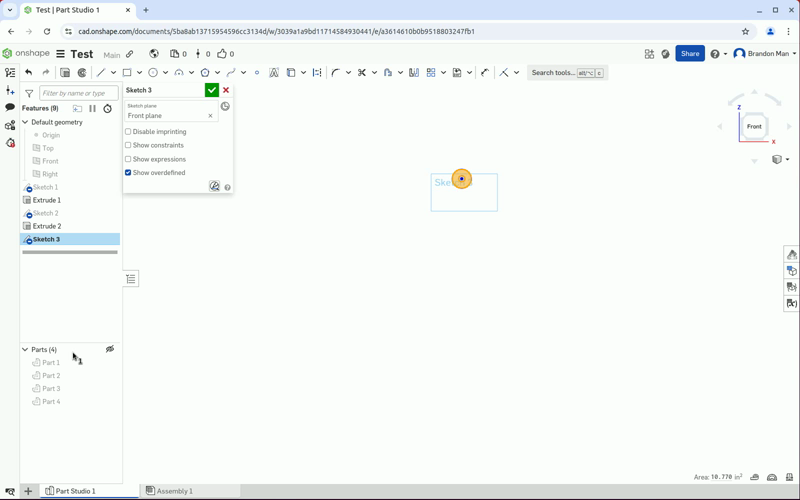
key(shift+y)
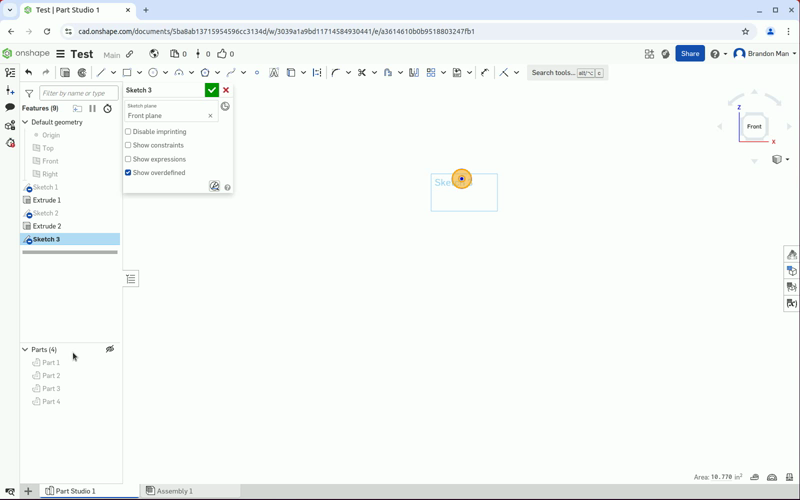
key(shift+e)
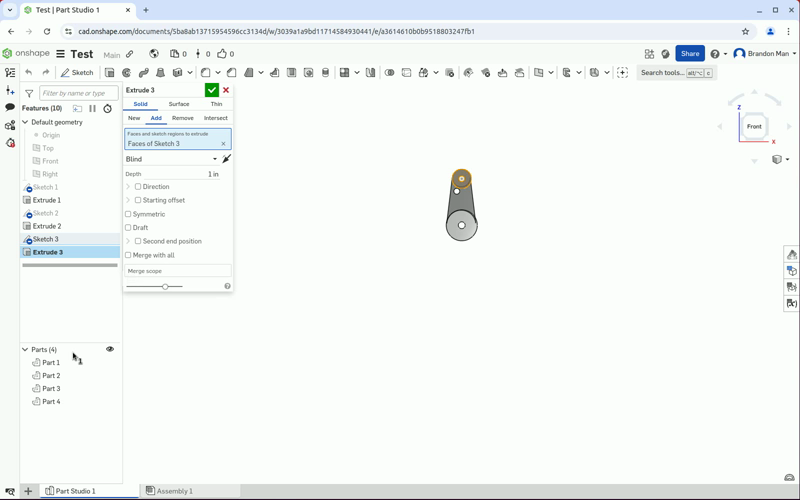
mouse_move(143, 106)
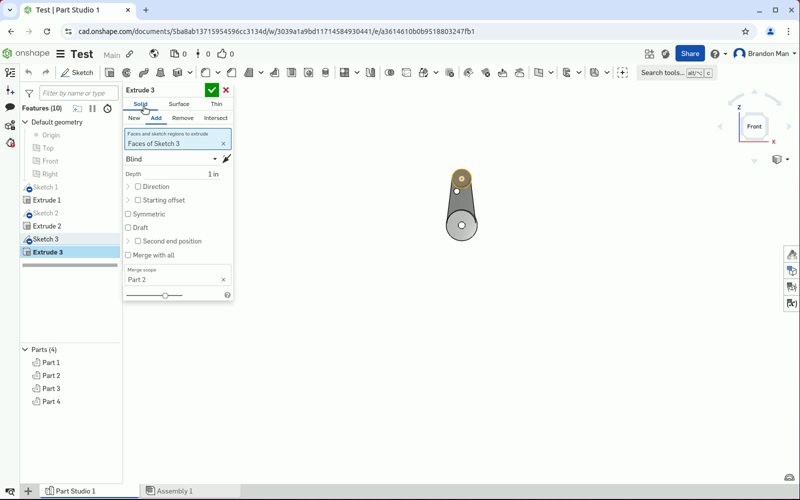
click(143, 106)
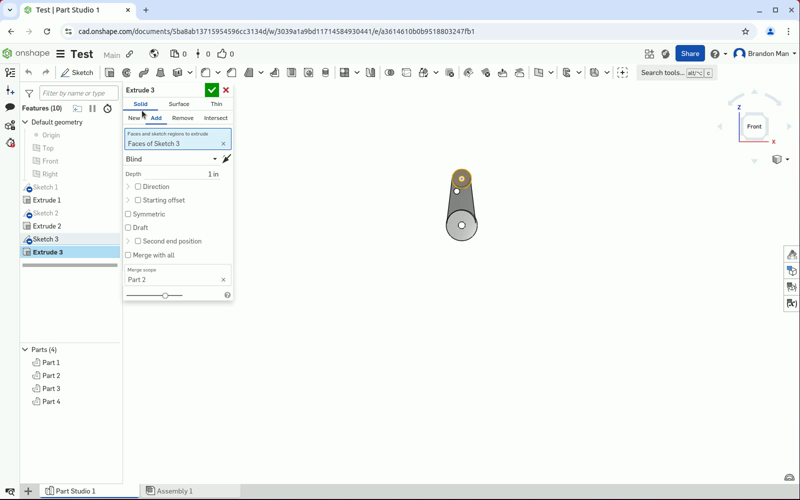
mouse_move(137, 120)
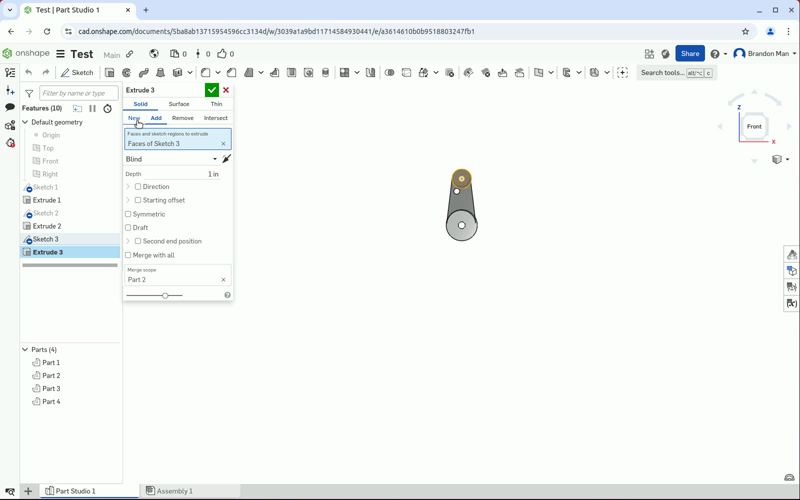
click(137, 120)
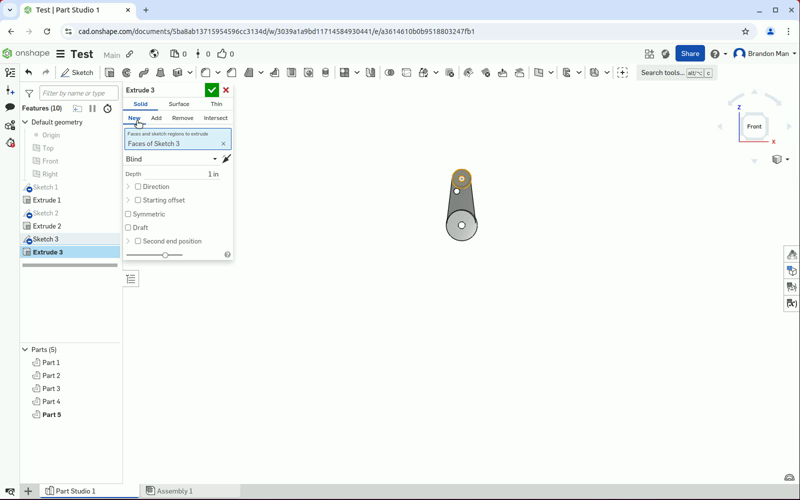
key(tab, 4)
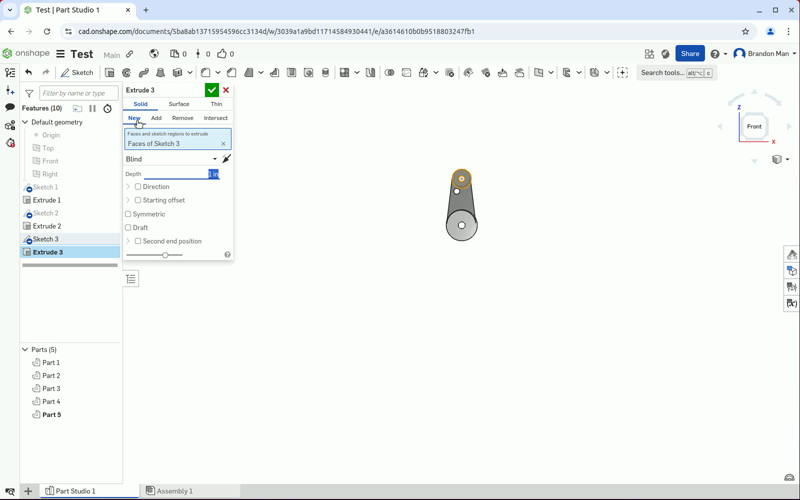
text(0.481)
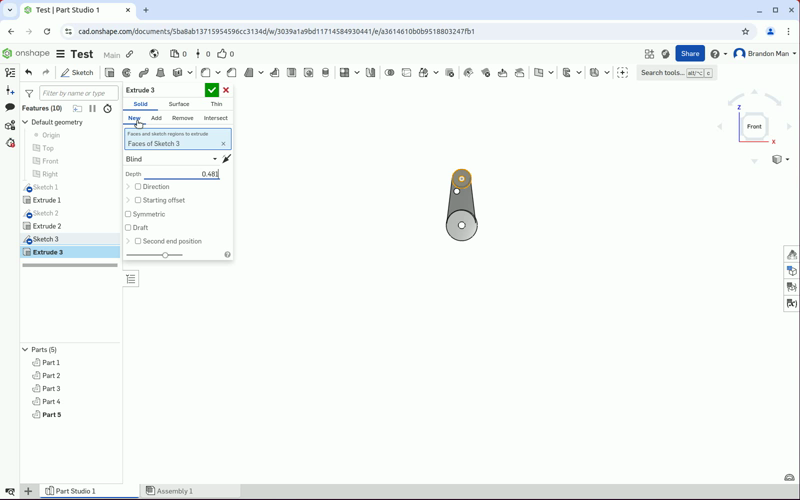
key(enter)
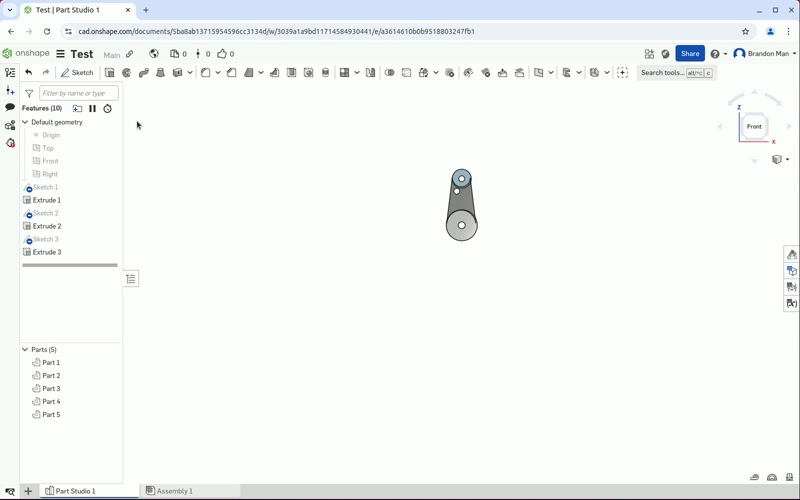
key(shift+h)
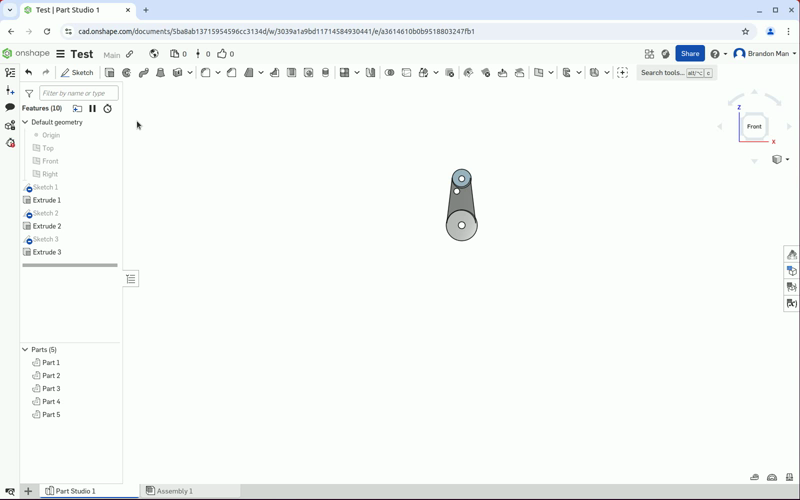
key(shift+h)
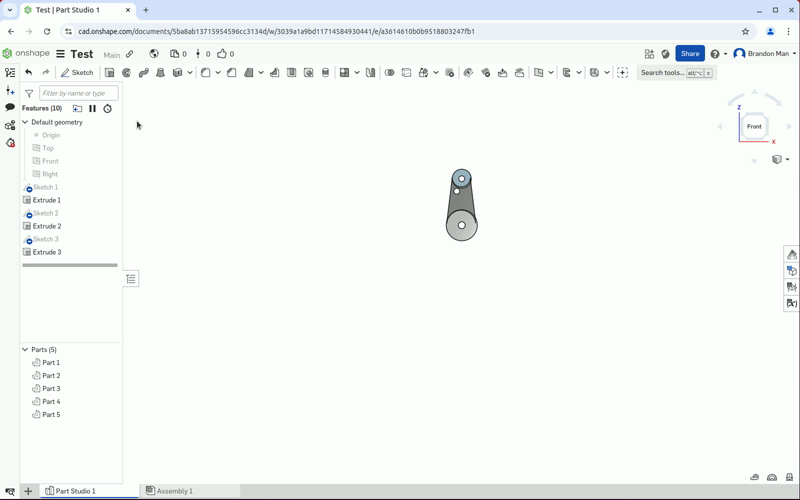
mouse_move(73, 189)
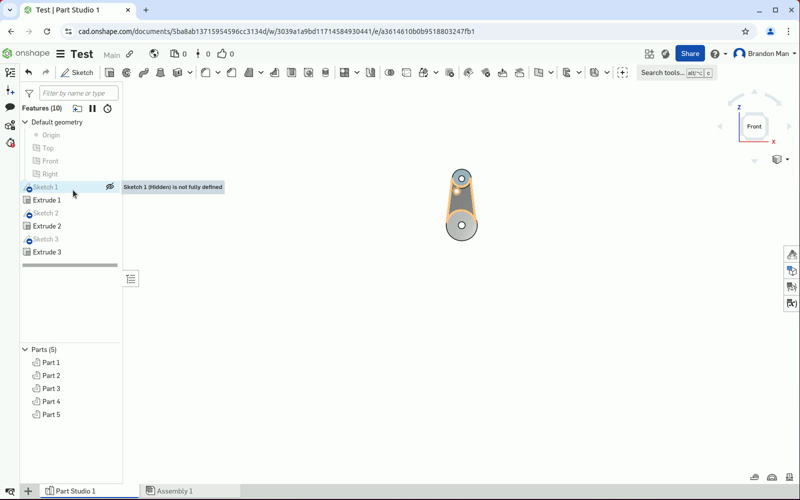
click(73, 189)
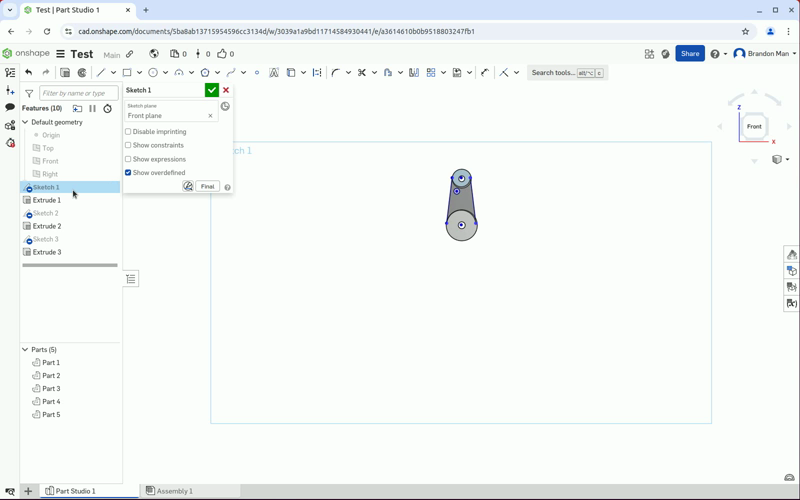
mouse_move(229, 92)
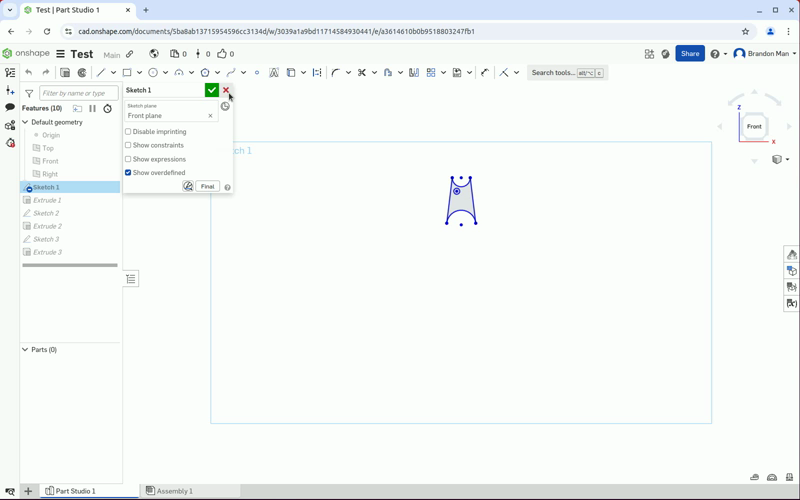
click(229, 92)
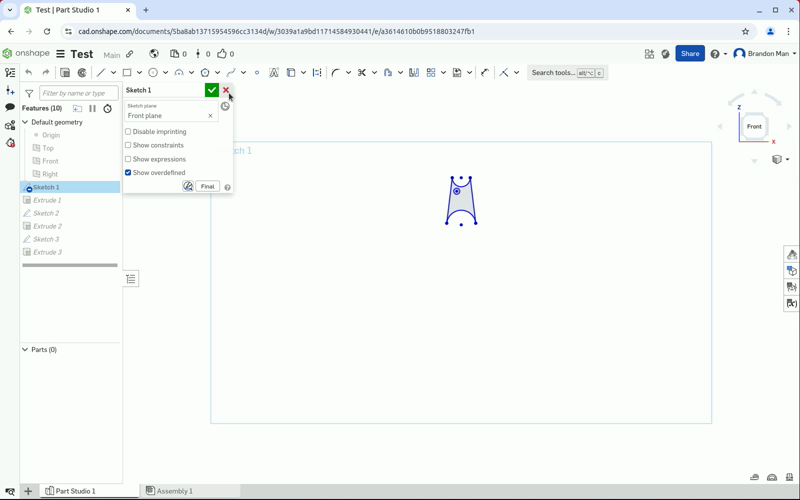
key(shift+s)
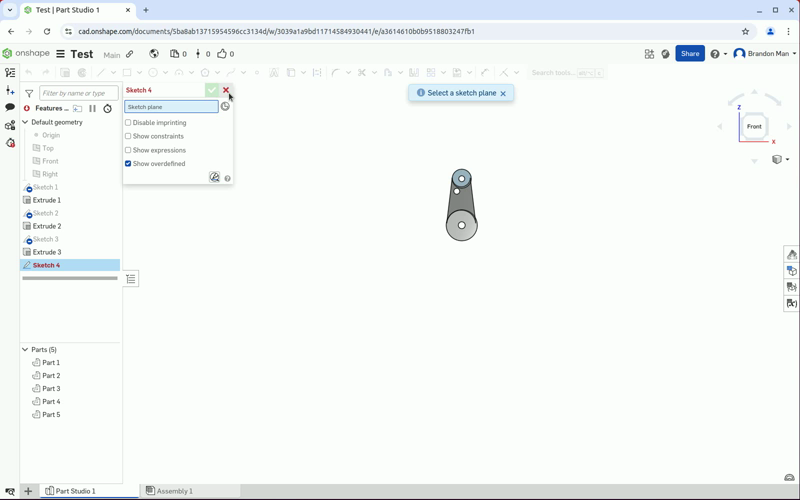
mouse_move(73, 163)
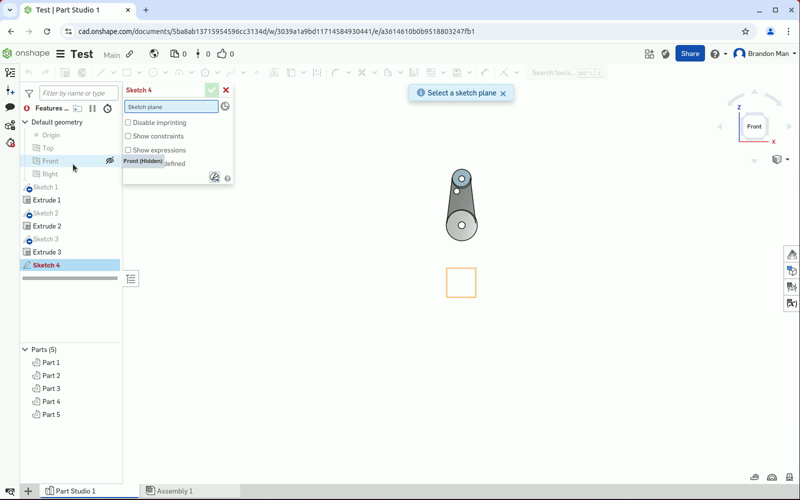
click(73, 163)
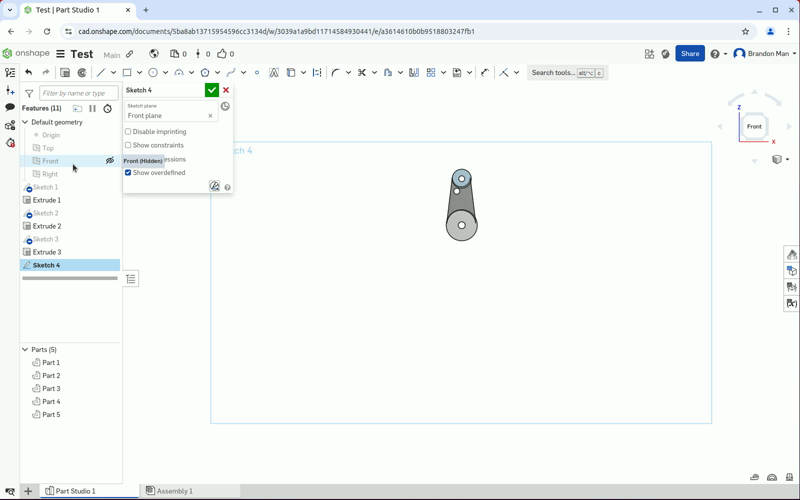
mouse_move(73, 352)
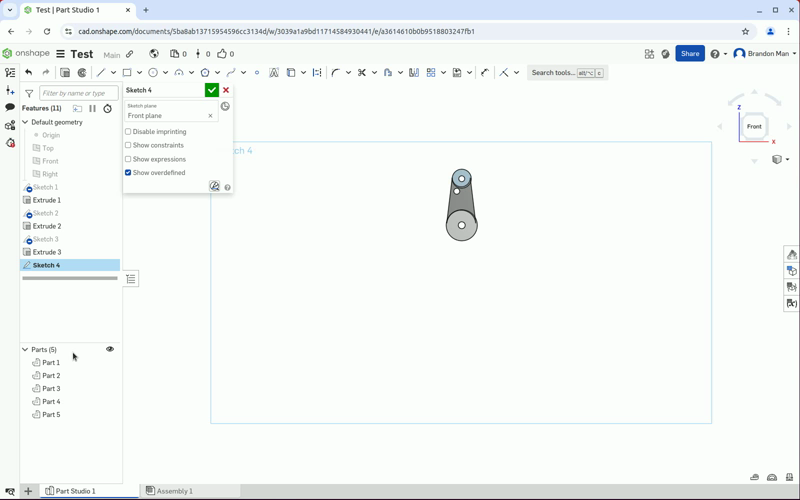
key(y)
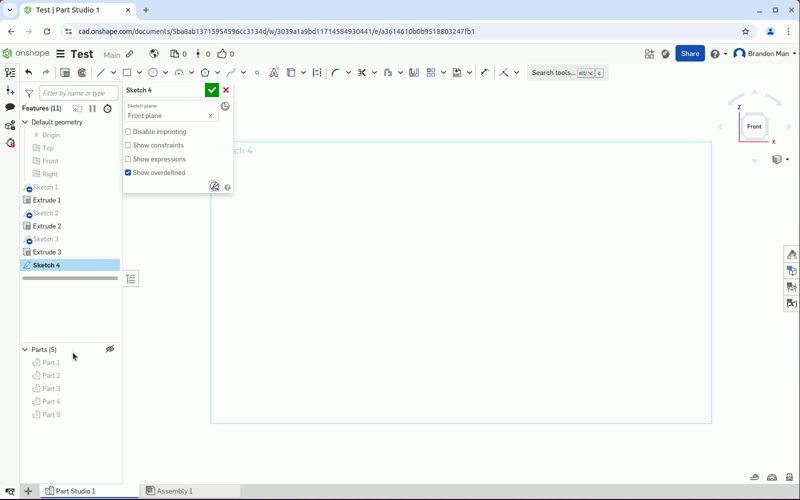
key(l)
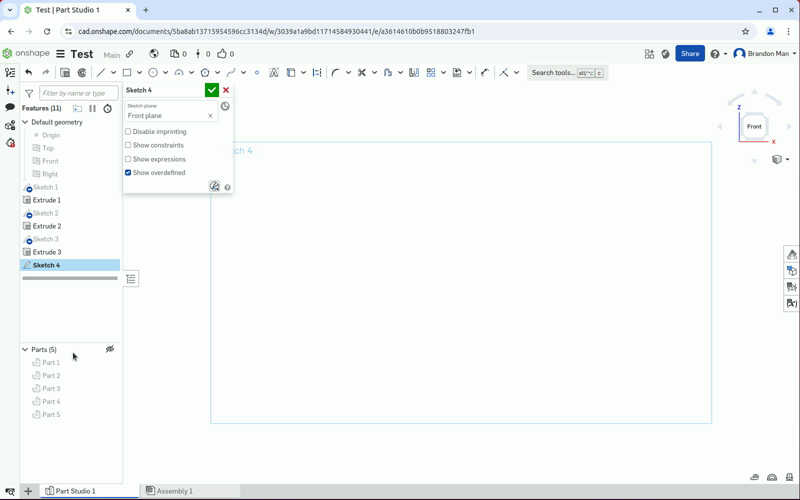
key_down(shift)
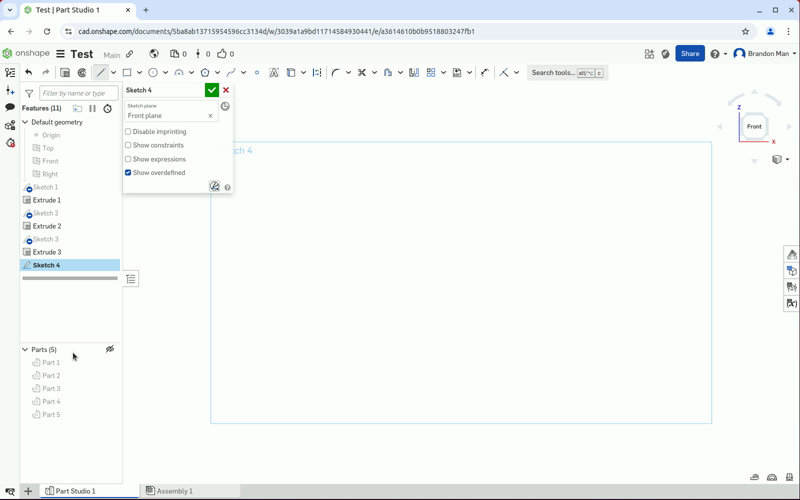
mouse_move(446, 226)
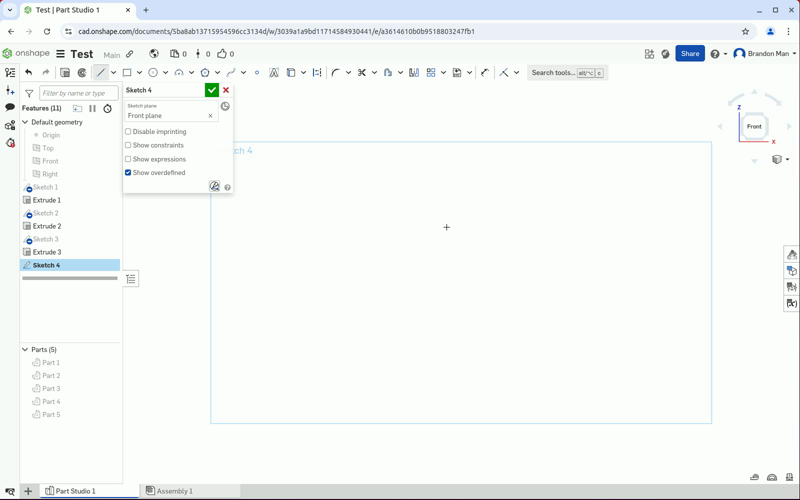
click(446, 226)
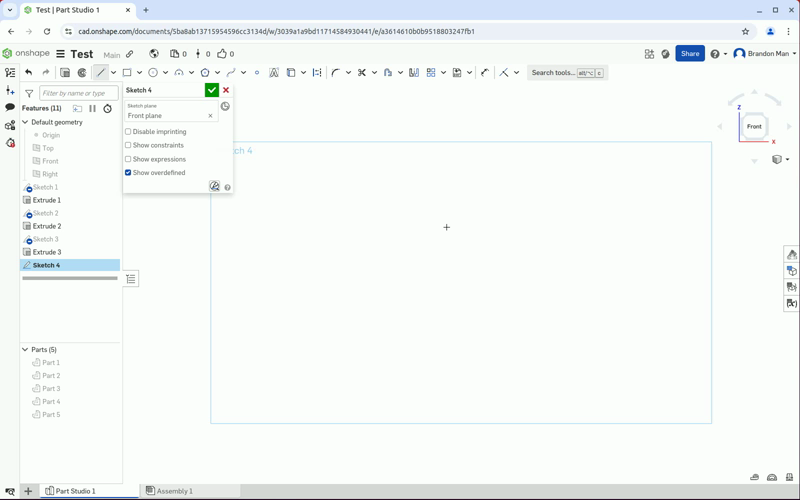
key_up(shift)
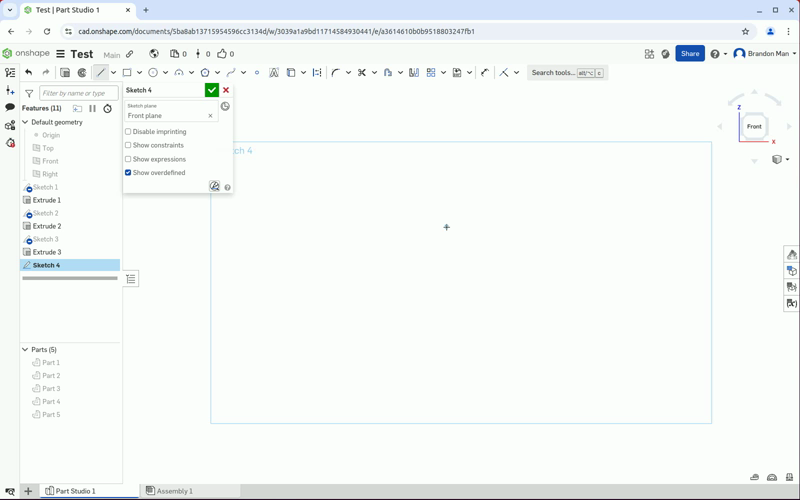
key_down(shift)
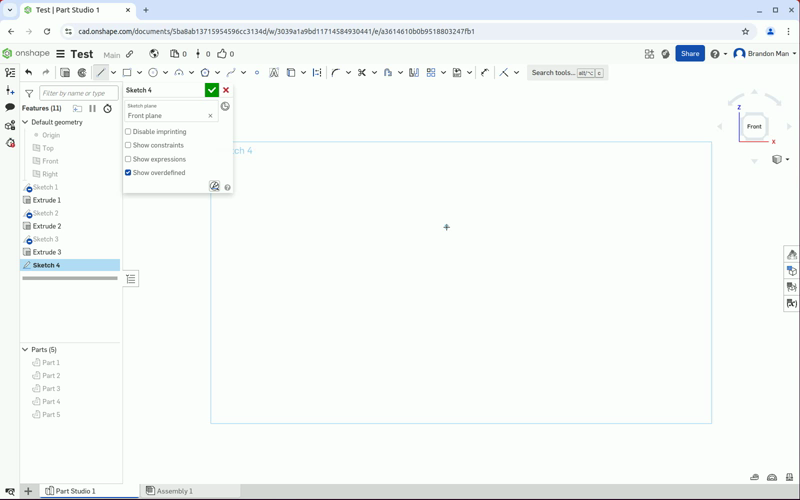
mouse_move(476, 226)
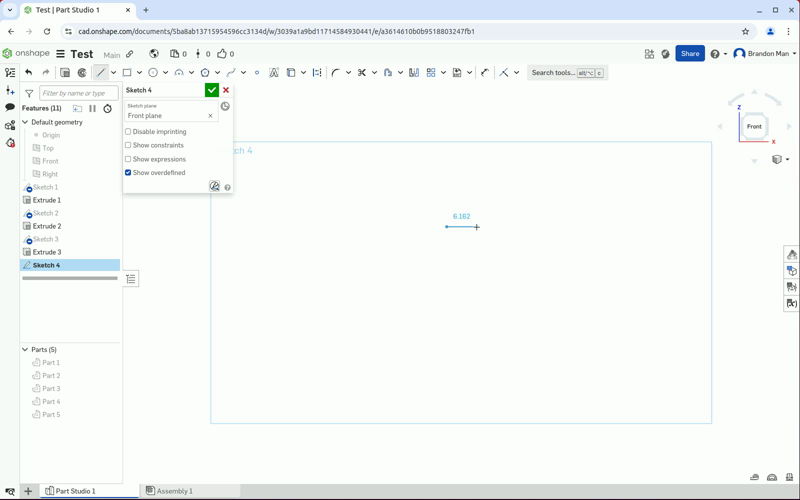
mouse_move(452, 282)
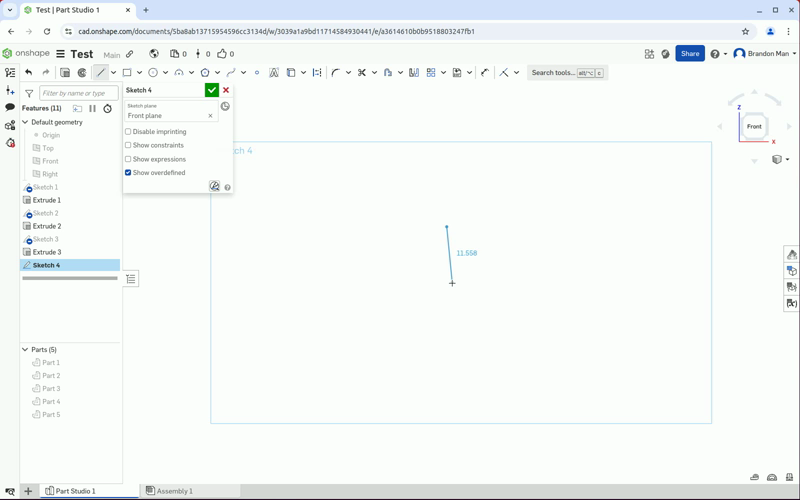
click(452, 282)
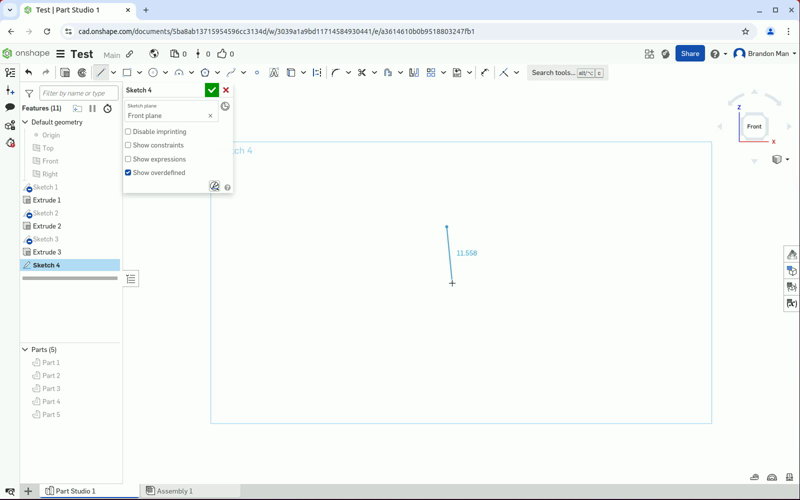
key_up(shift)
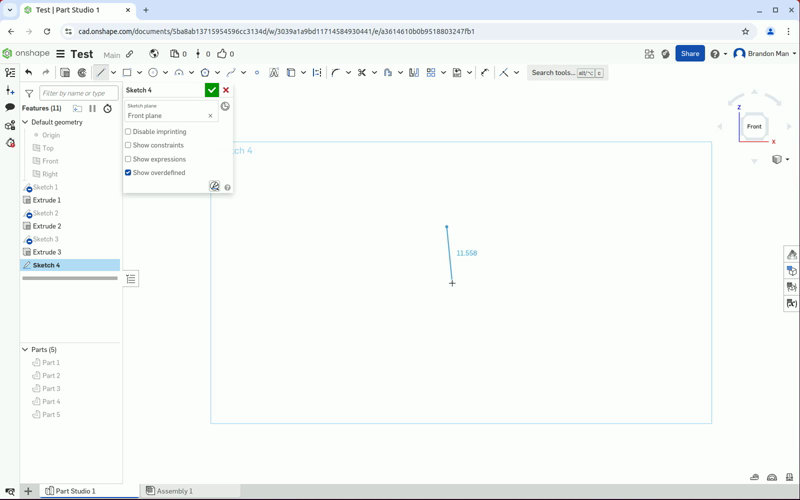
key(esc)
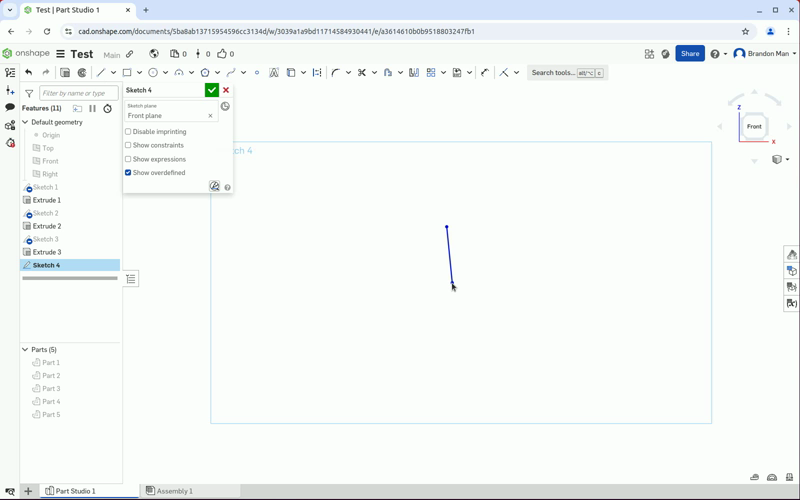
key(a)
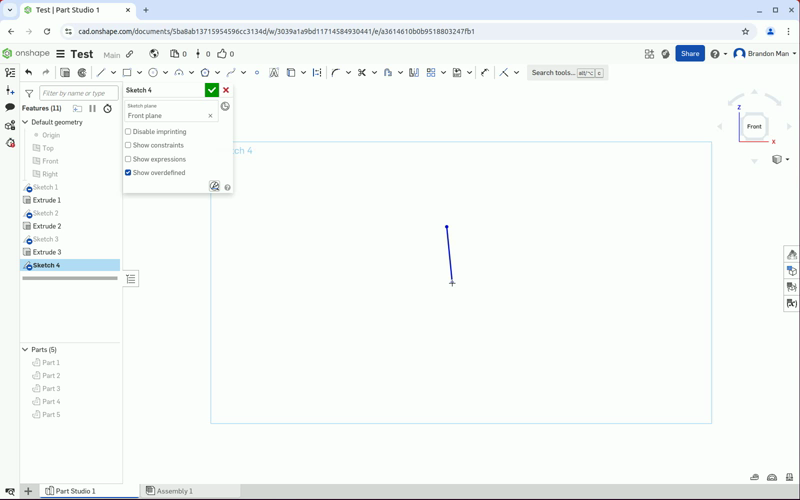
mouse_move(452, 282)
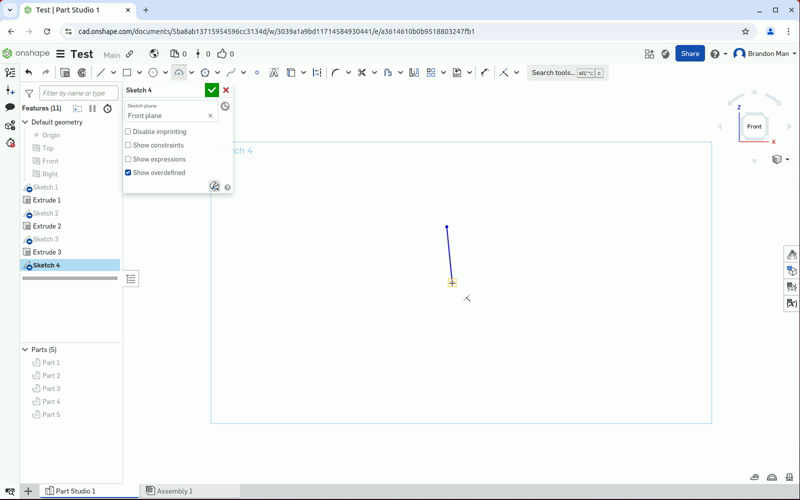
click(452, 282)
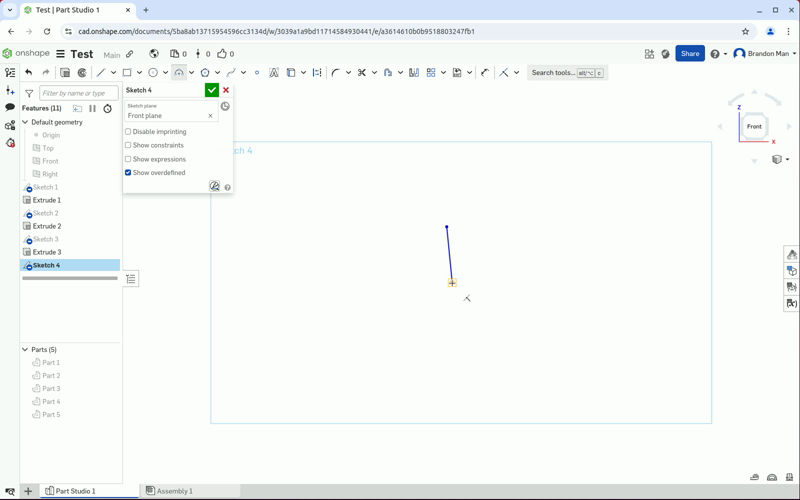
key_down(shift)
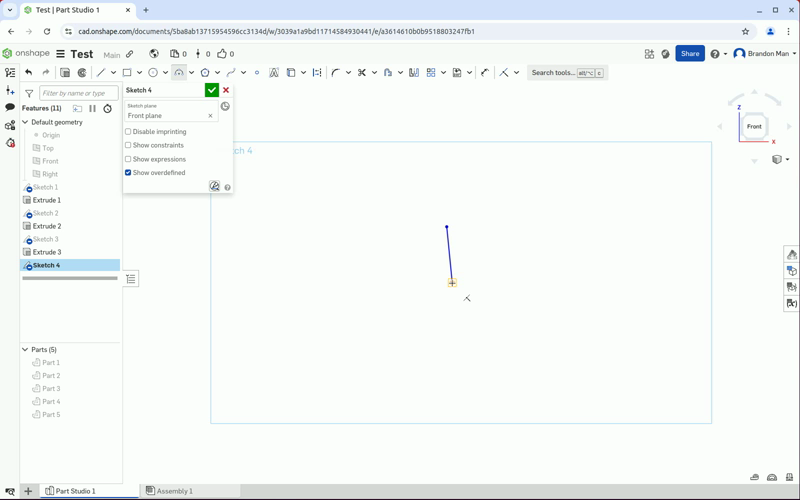
mouse_move(461, 291)
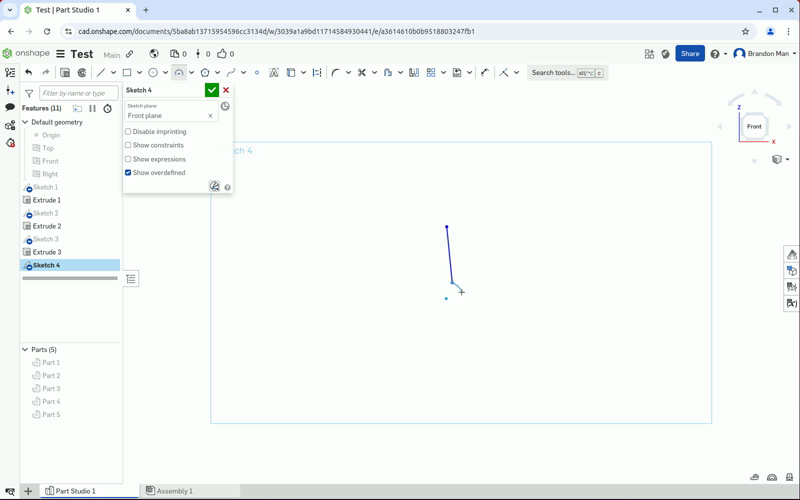
click(461, 291)
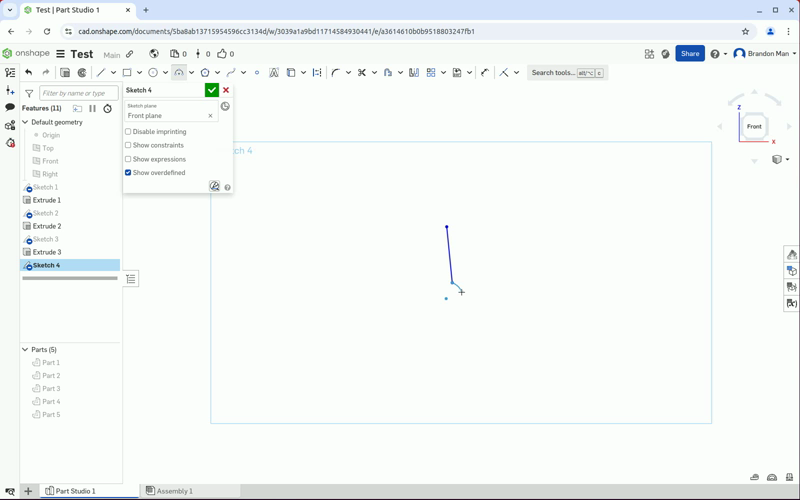
mouse_move(467, 276)
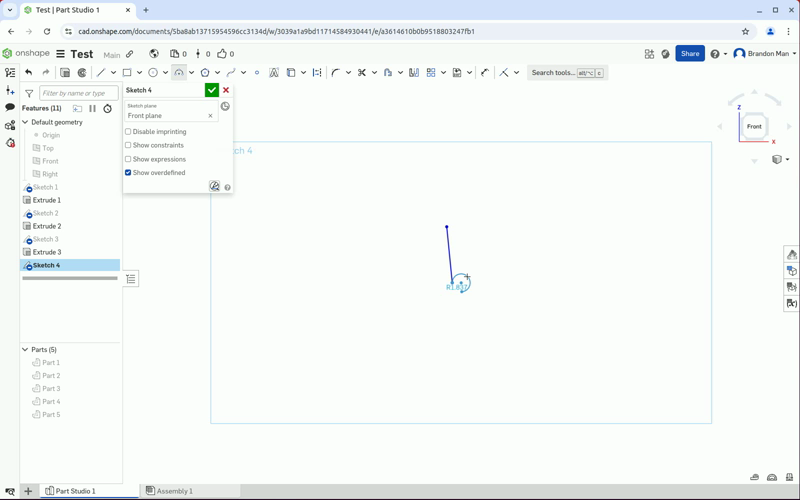
click(467, 276)
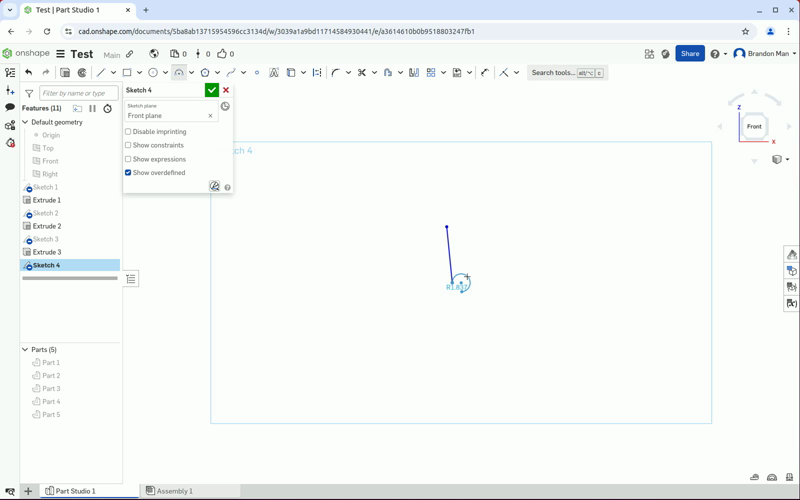
key_up(shift)
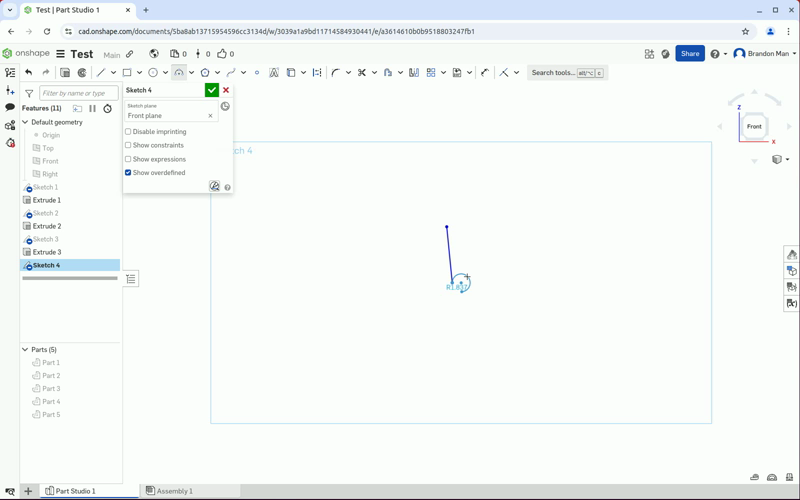
key(esc)
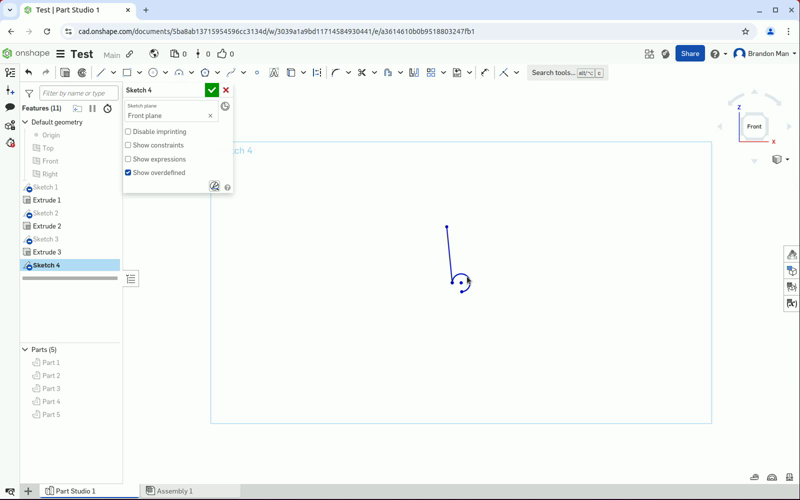
key(l)
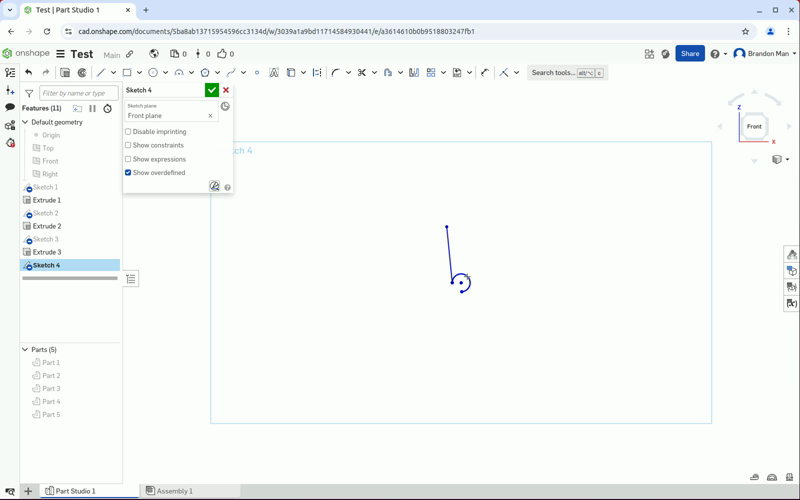
mouse_move(461, 291)
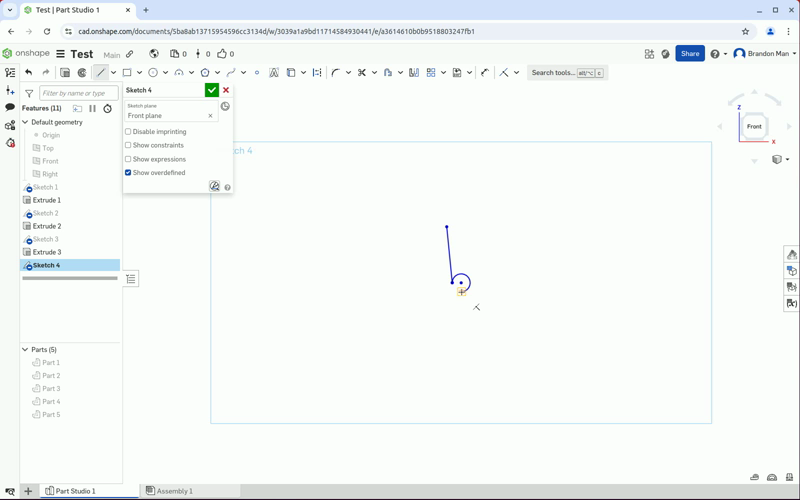
click(461, 291)
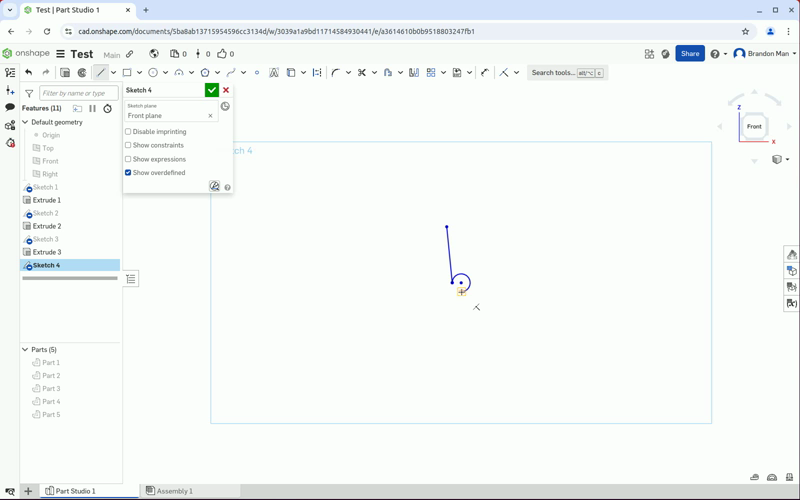
key_down(shift)
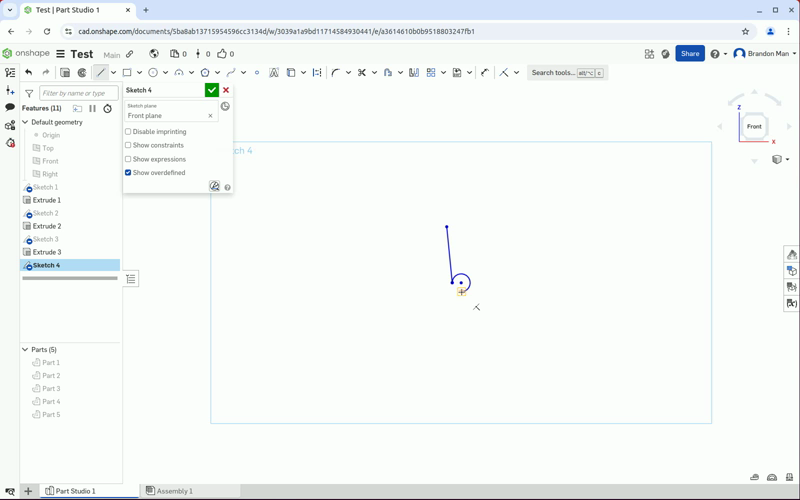
mouse_move(491, 291)
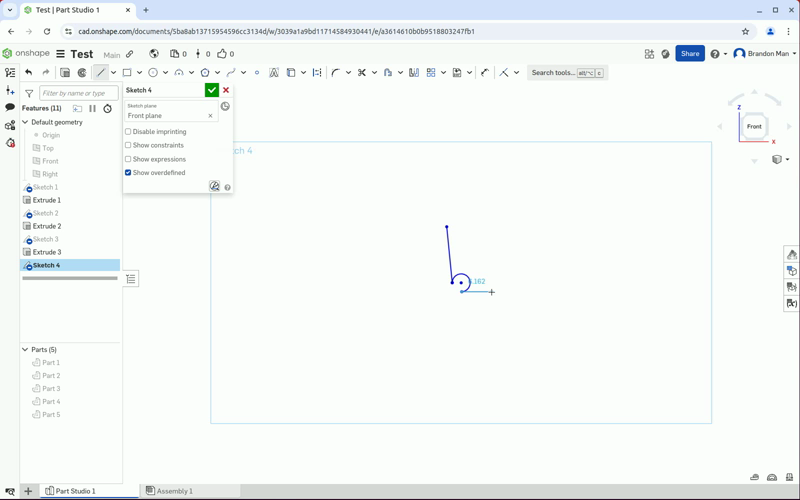
mouse_move(502, 290)
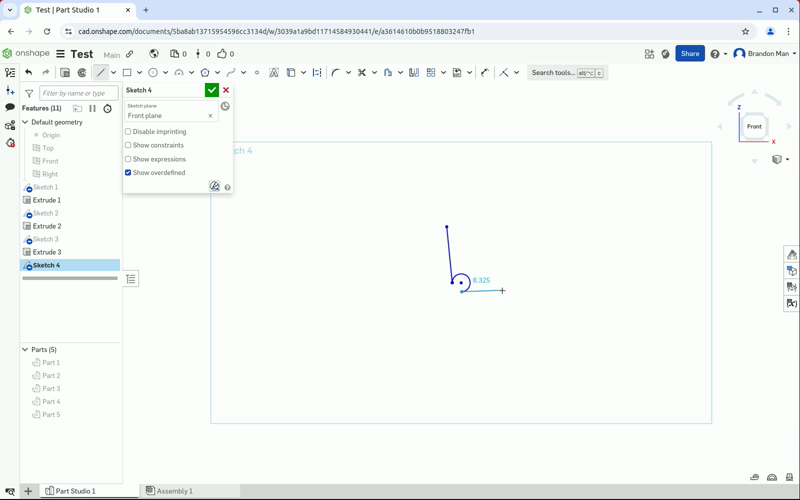
click(502, 290)
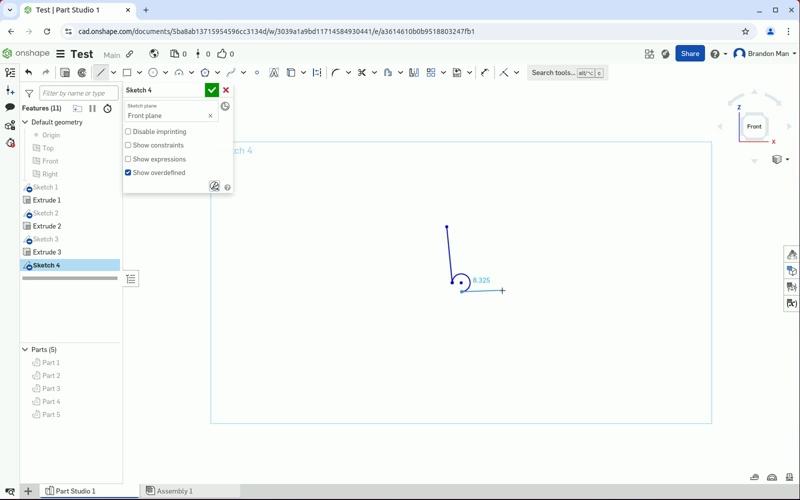
key_up(shift)
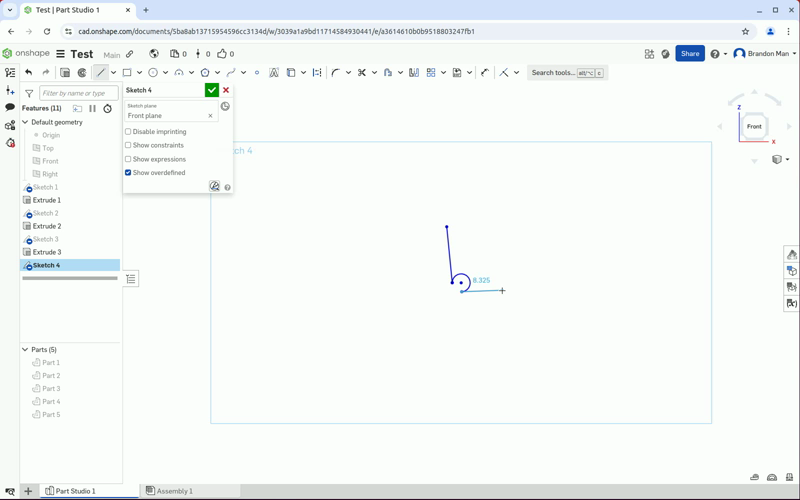
key(esc)
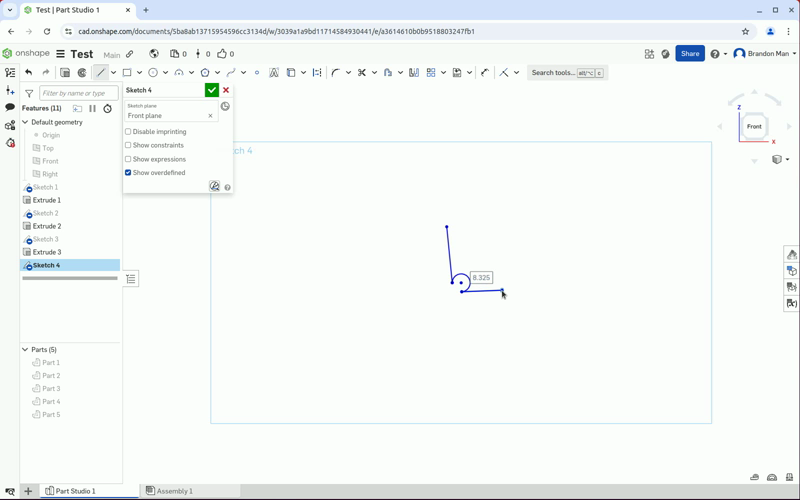
key(a)
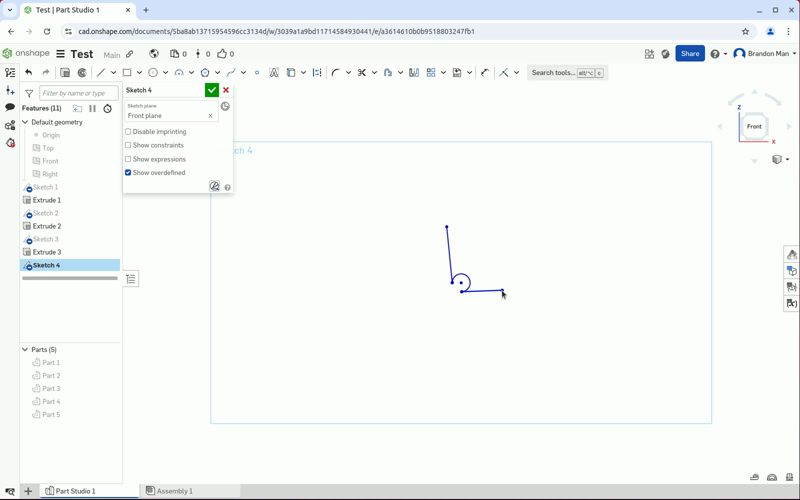
mouse_move(502, 290)
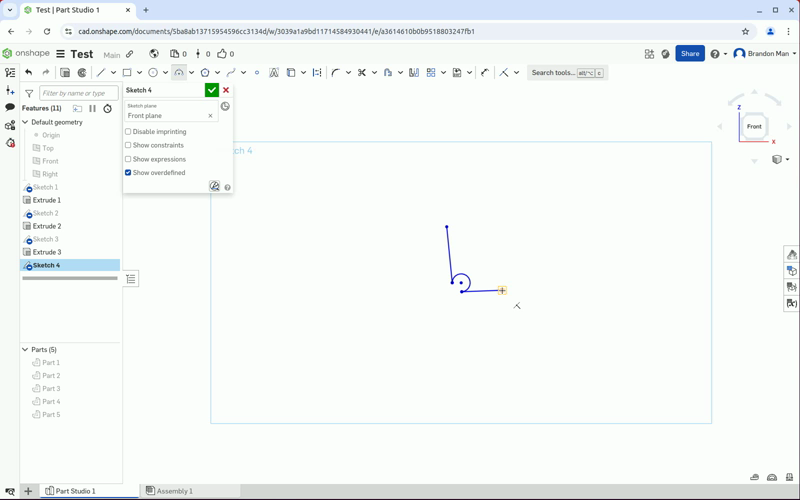
click(502, 290)
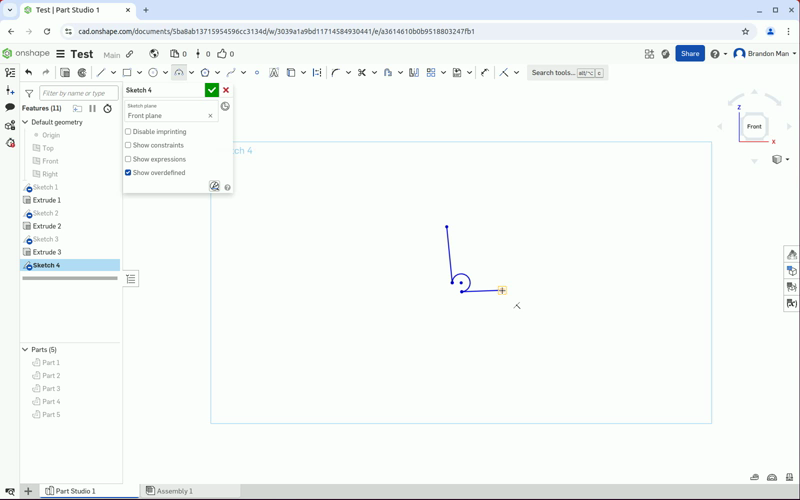
key_down(shift)
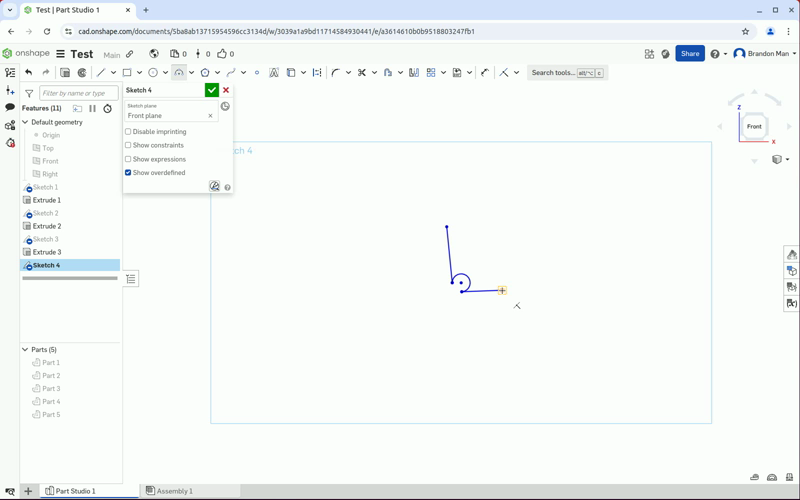
mouse_move(502, 276)
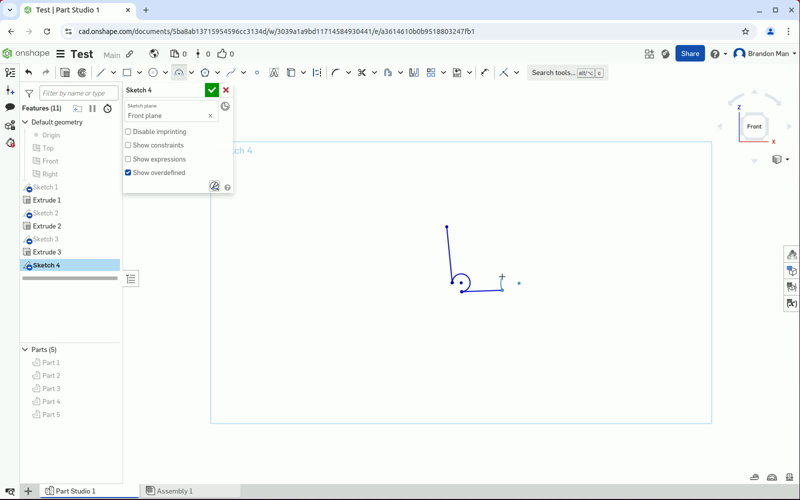
click(502, 276)
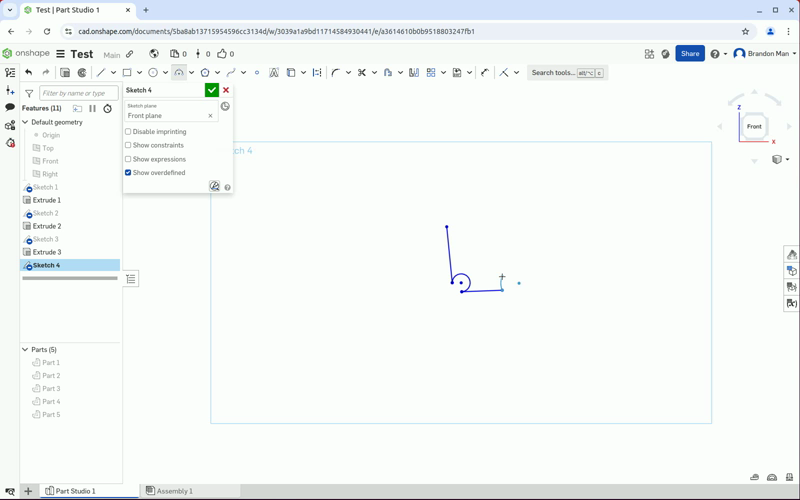
mouse_move(494, 282)
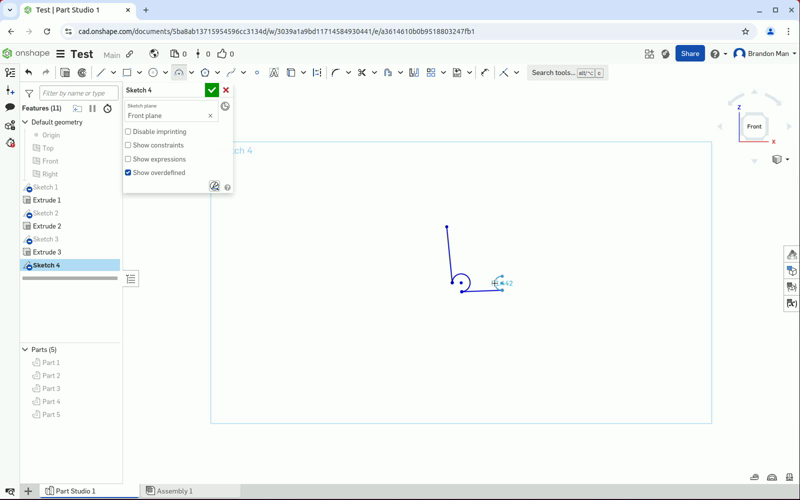
click(494, 282)
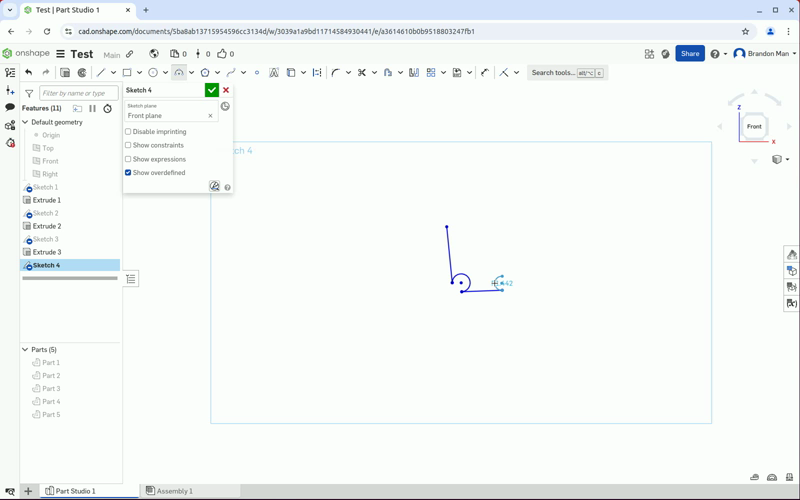
key_up(shift)
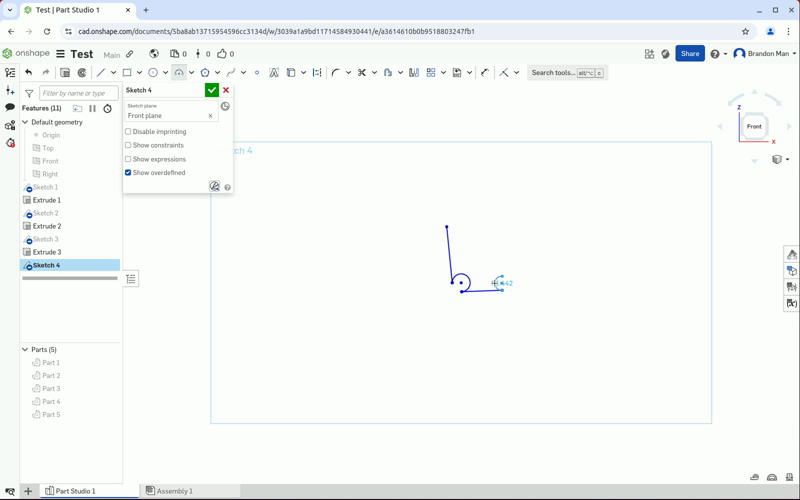
key(esc)
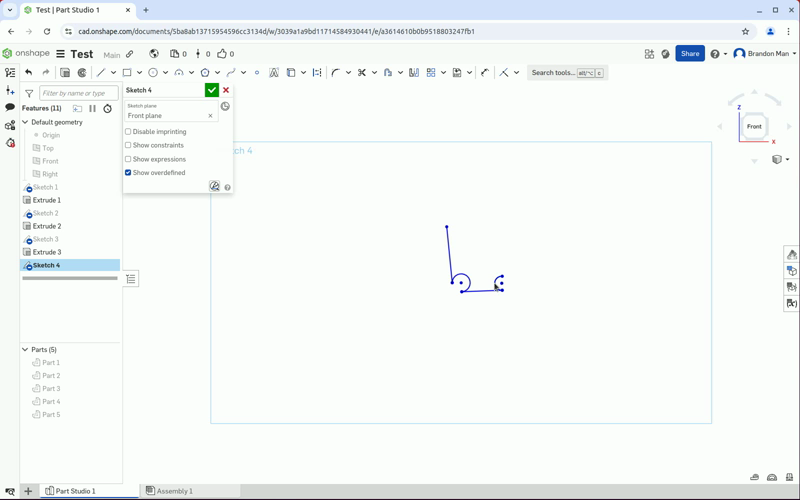
key(l)
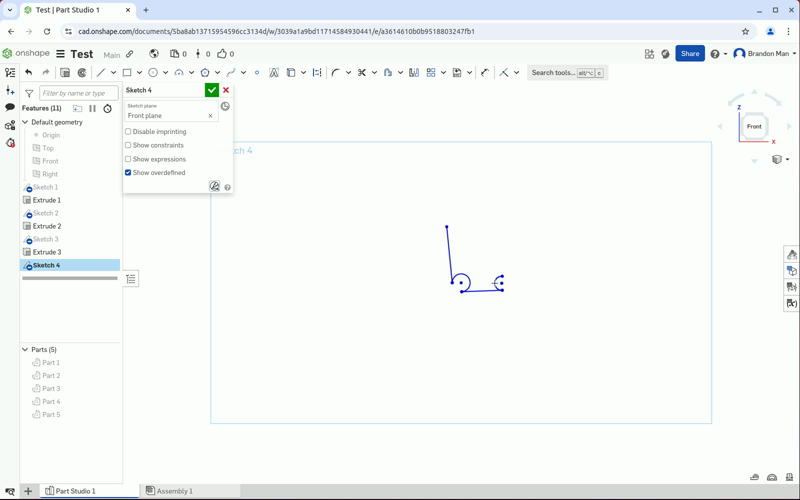
mouse_move(502, 276)
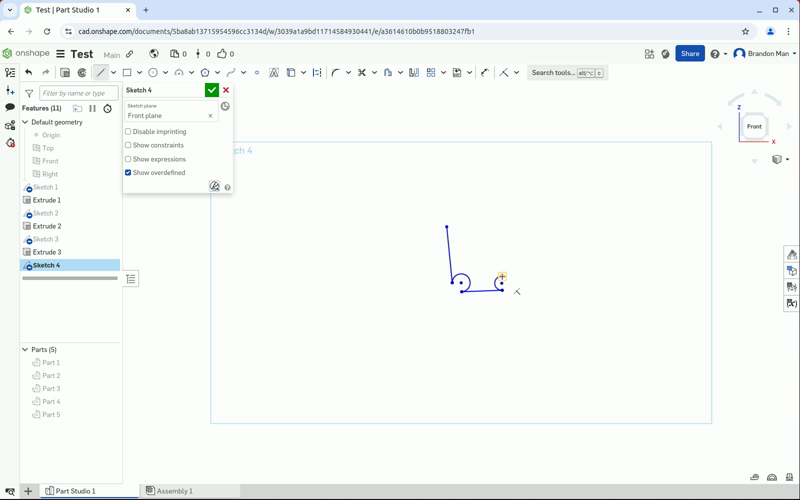
click(502, 276)
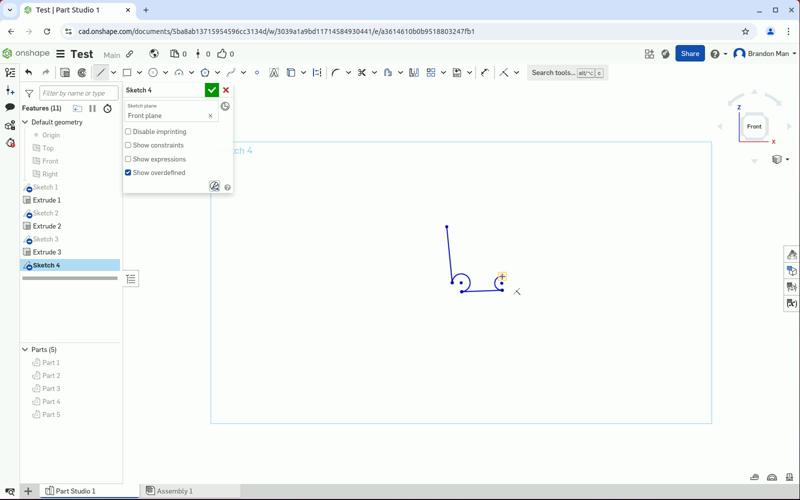
key_down(shift)
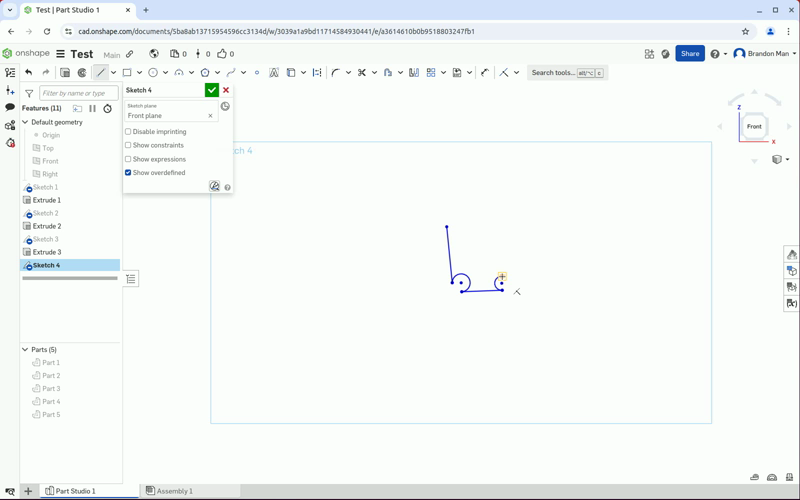
mouse_move(532, 276)
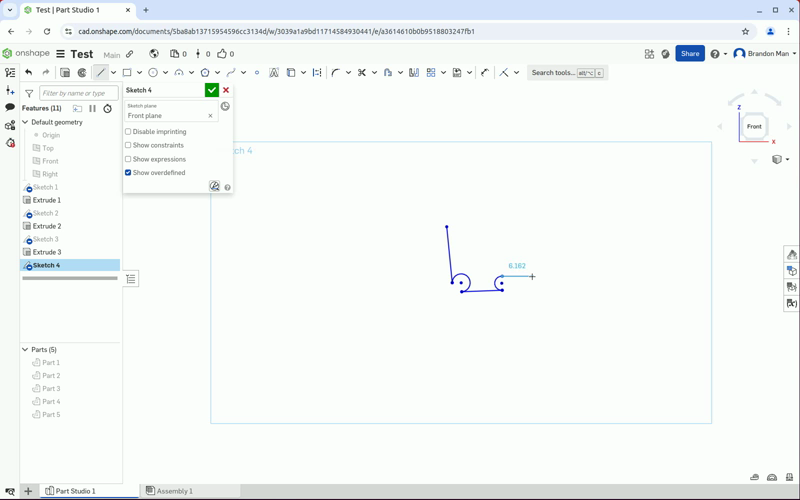
mouse_move(483, 275)
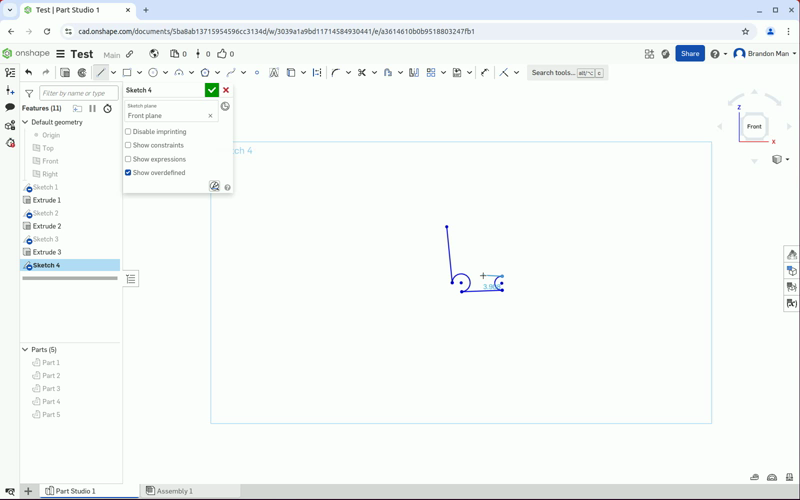
click(483, 275)
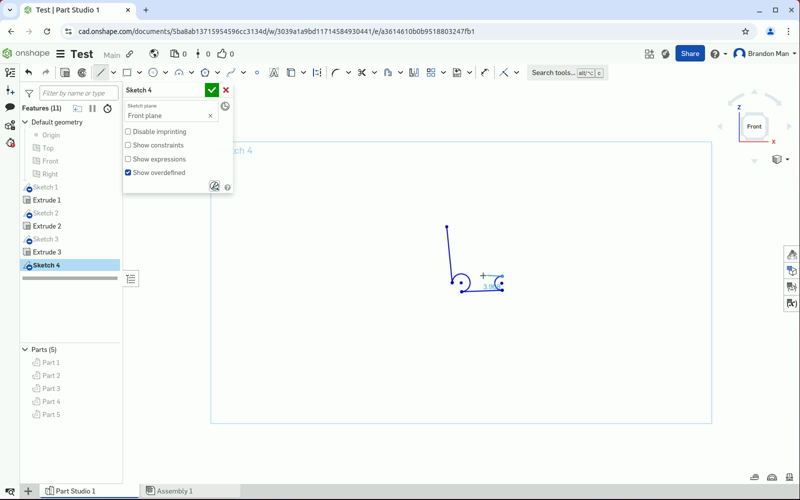
key_up(shift)
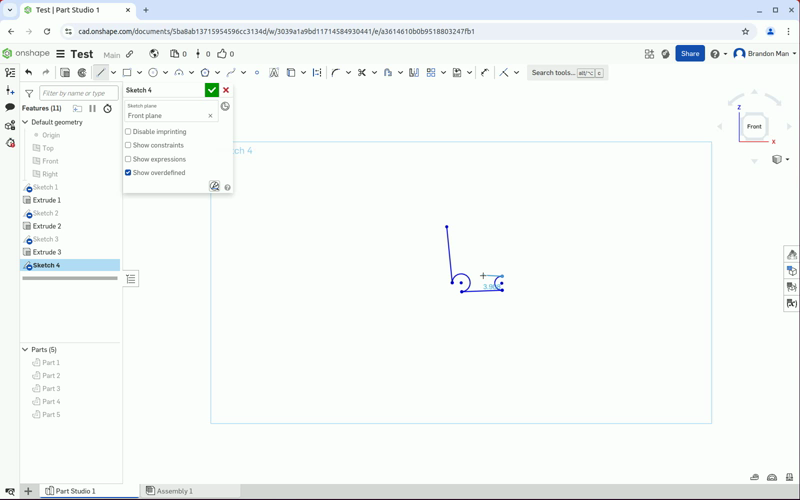
key(esc)
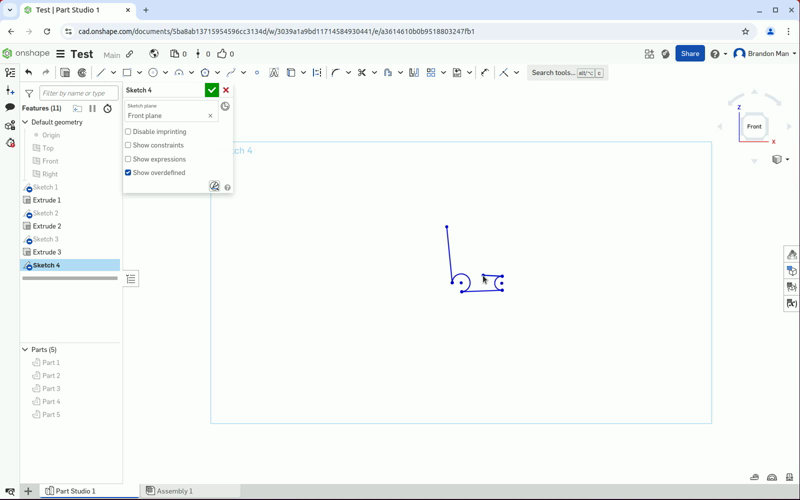
key(a)
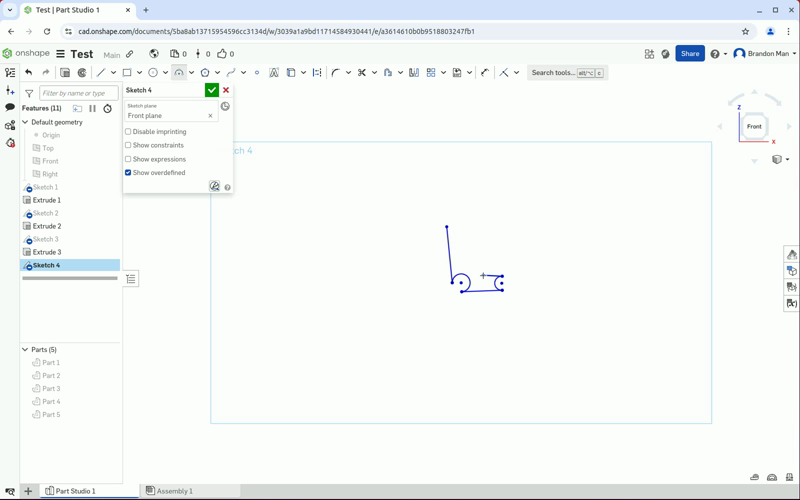
mouse_move(483, 275)
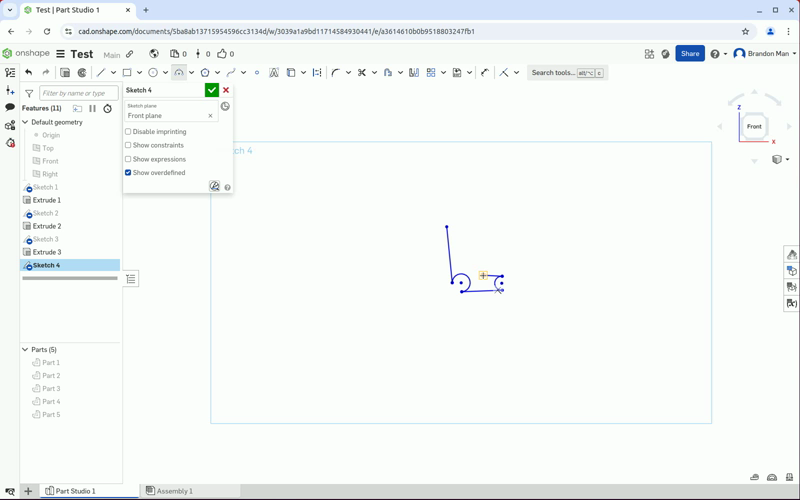
click(483, 275)
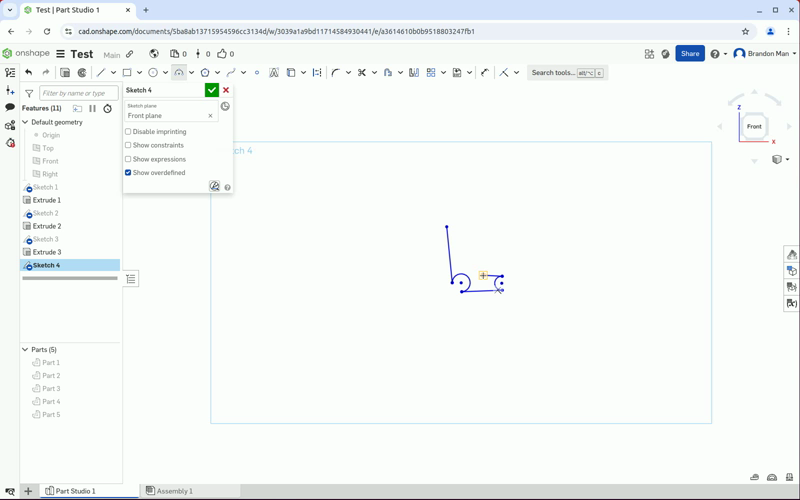
key_down(shift)
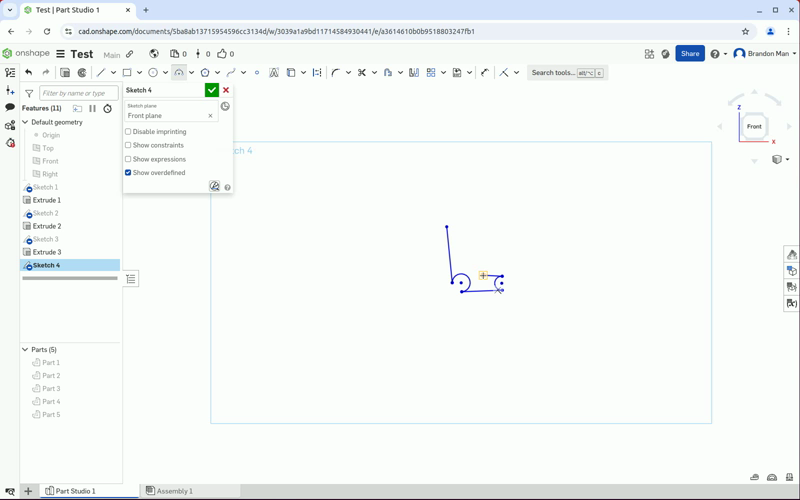
mouse_move(475, 267)
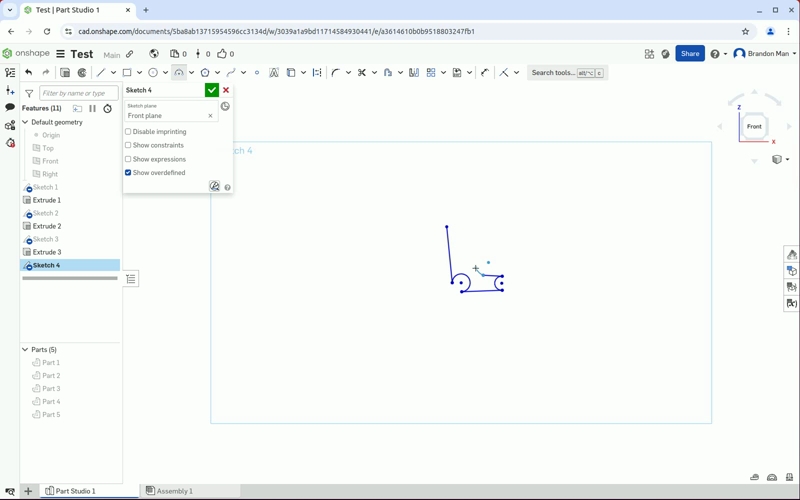
click(475, 267)
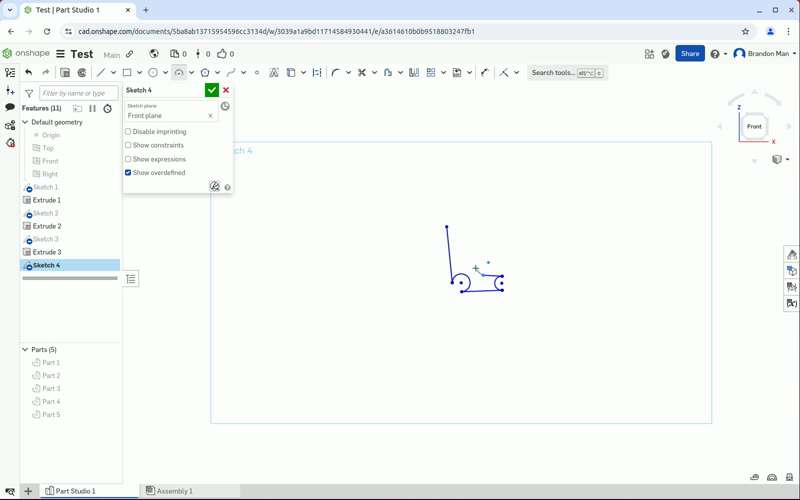
mouse_move(477, 273)
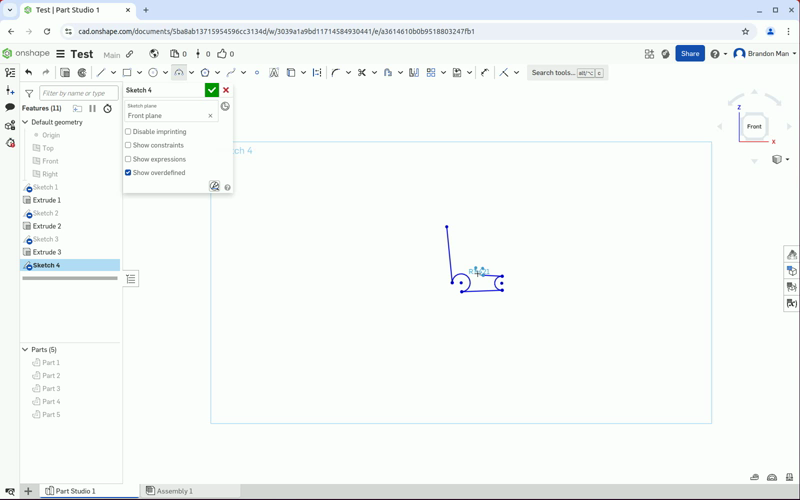
click(477, 273)
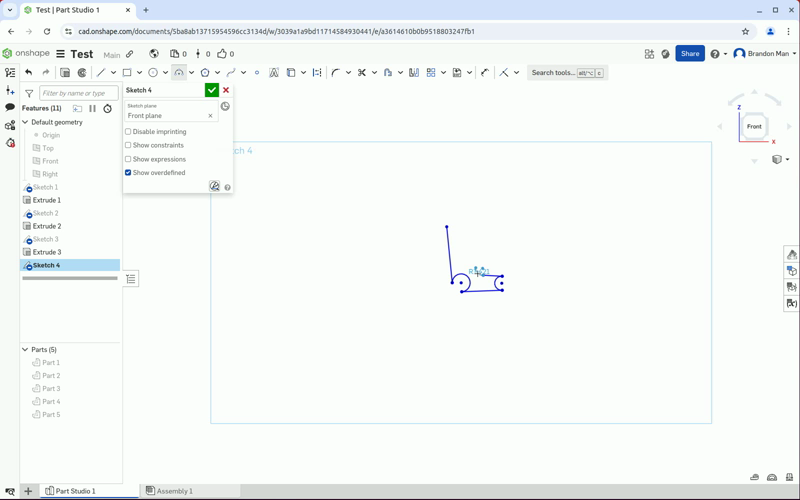
key_up(shift)
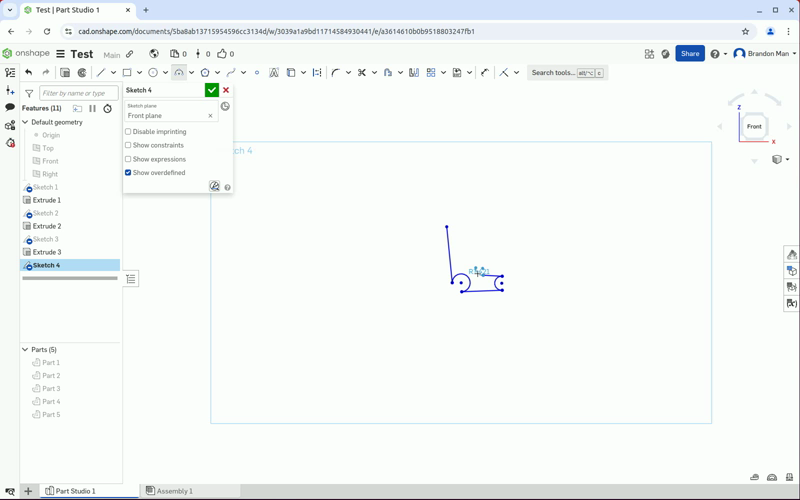
key(esc)
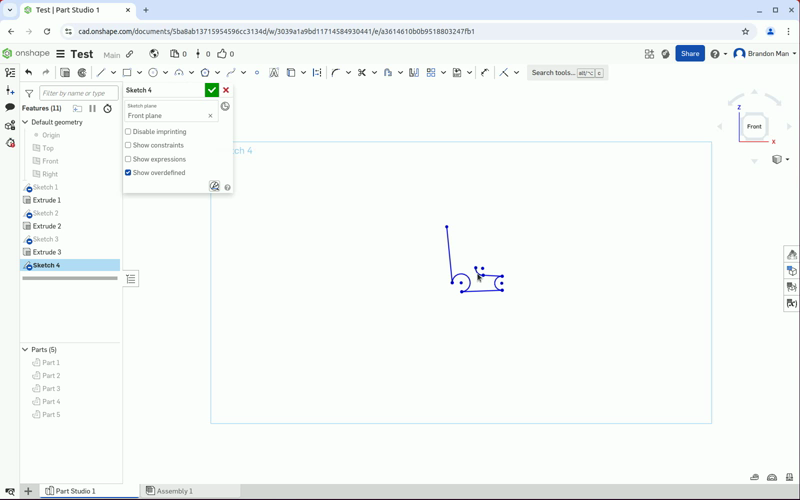
key(l)
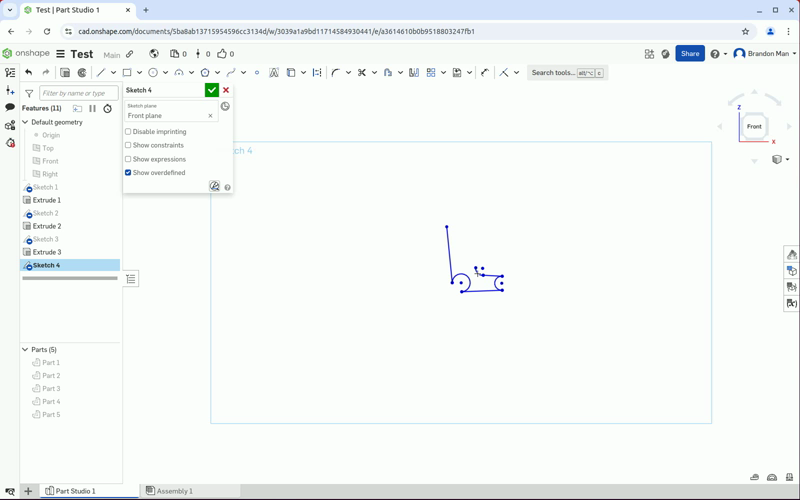
mouse_move(475, 267)
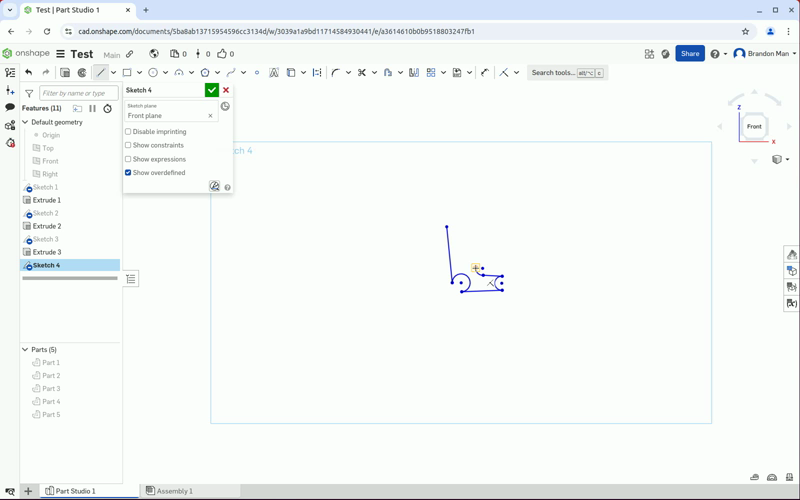
click(475, 267)
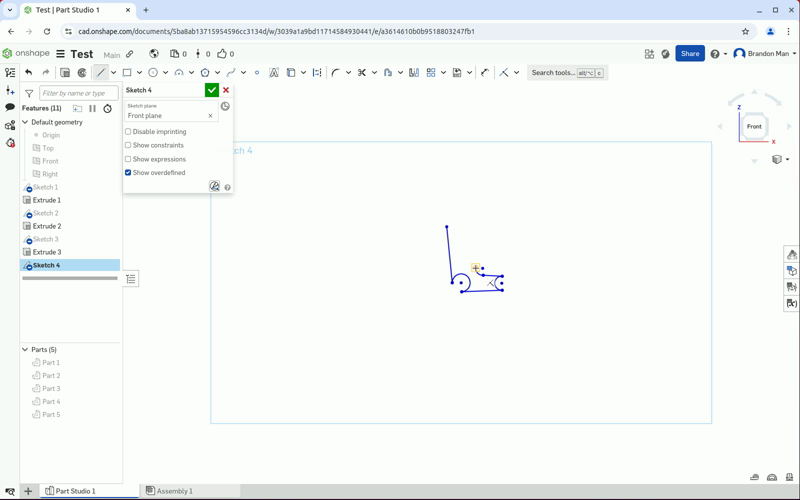
key_down(shift)
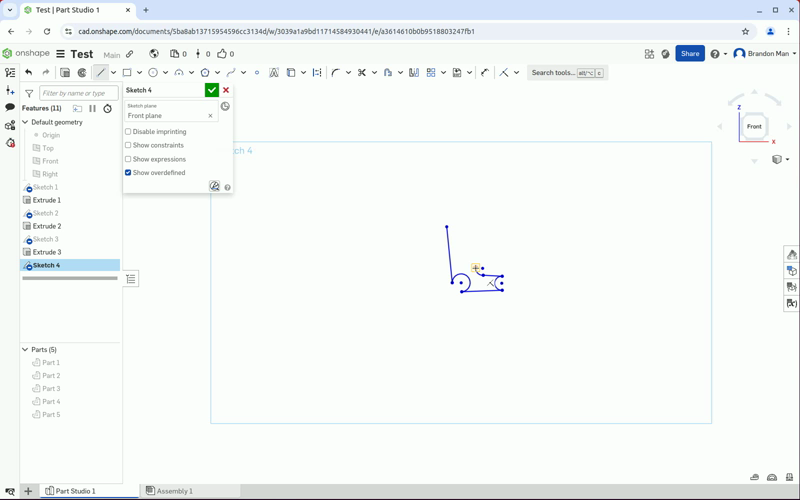
mouse_move(505, 267)
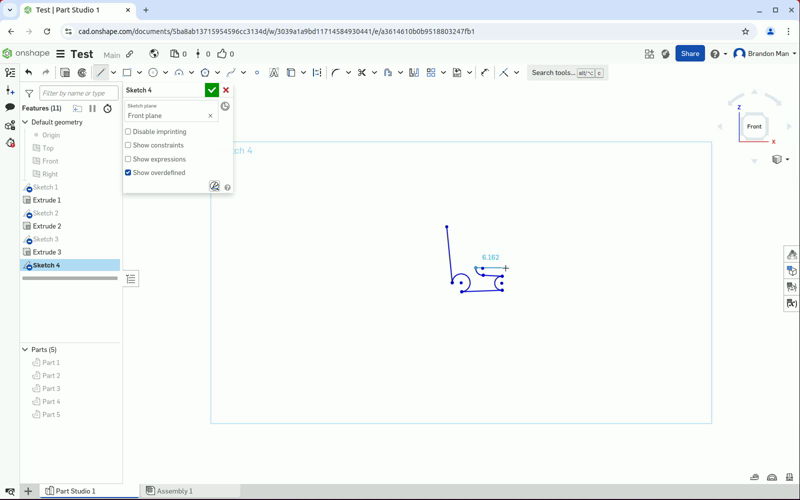
mouse_move(475, 224)
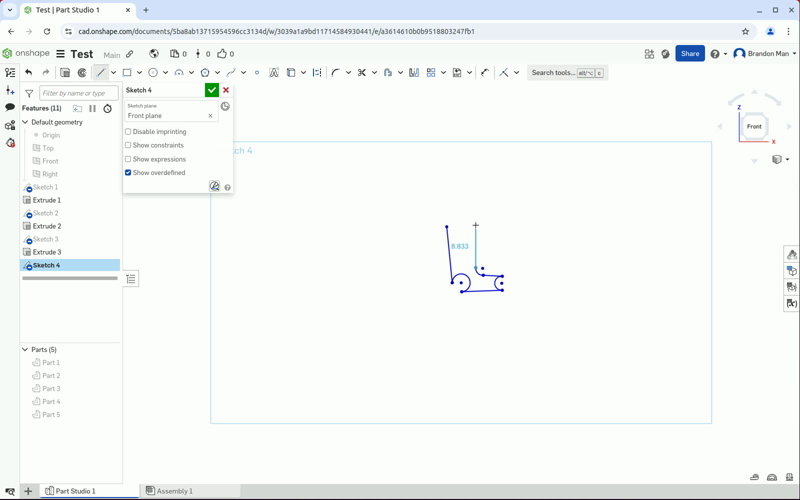
click(475, 224)
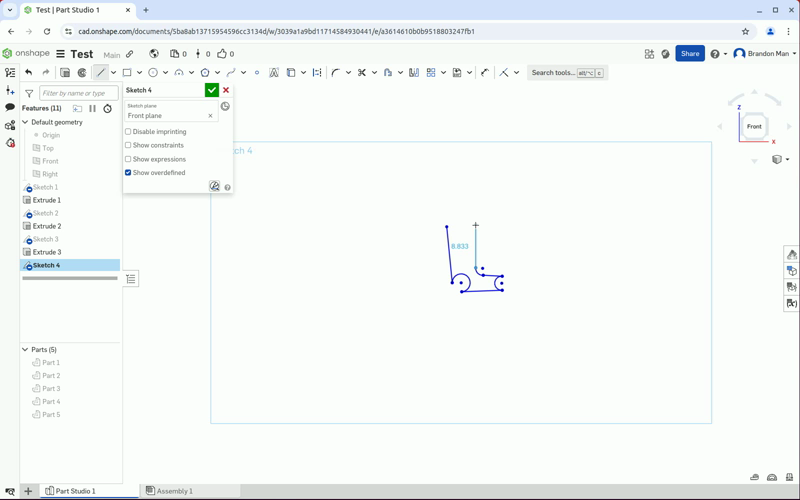
key_up(shift)
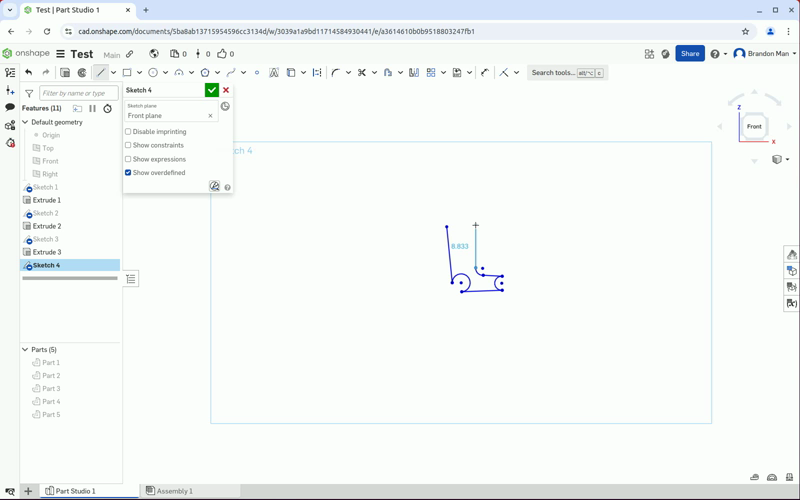
key(esc)
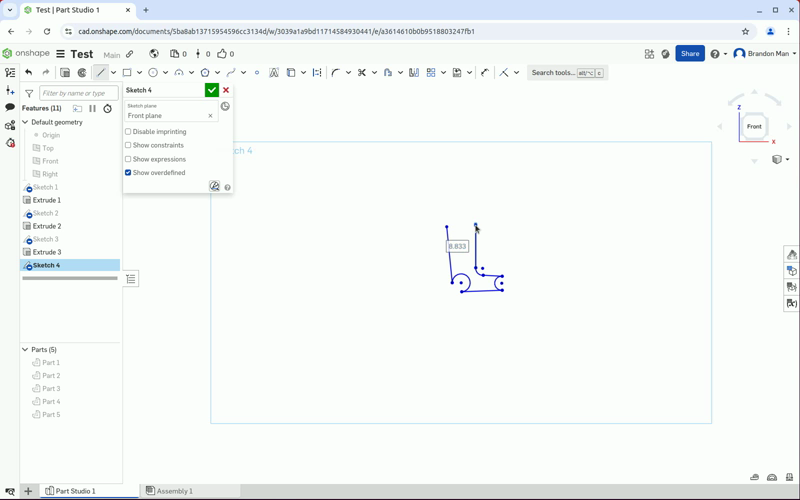
key(a)
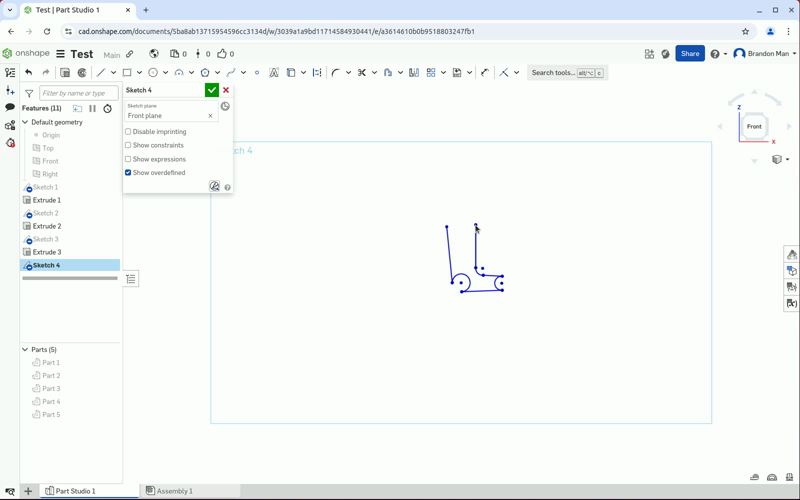
mouse_move(475, 224)
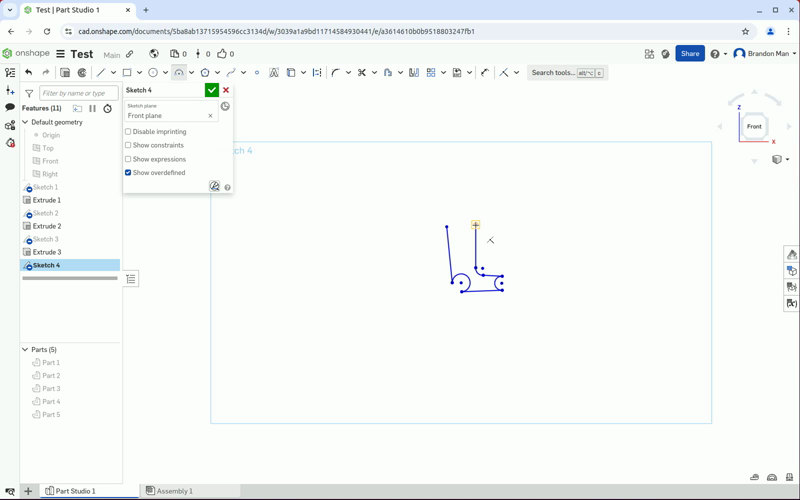
click(475, 224)
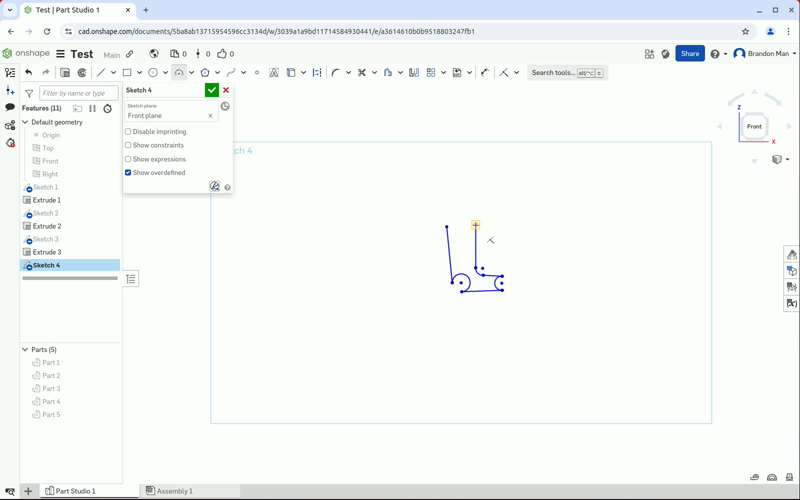
mouse_move(446, 226)
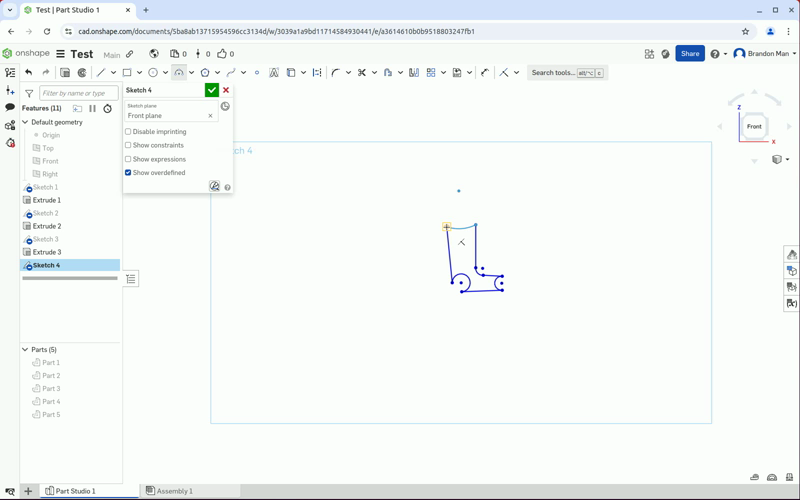
click(446, 226)
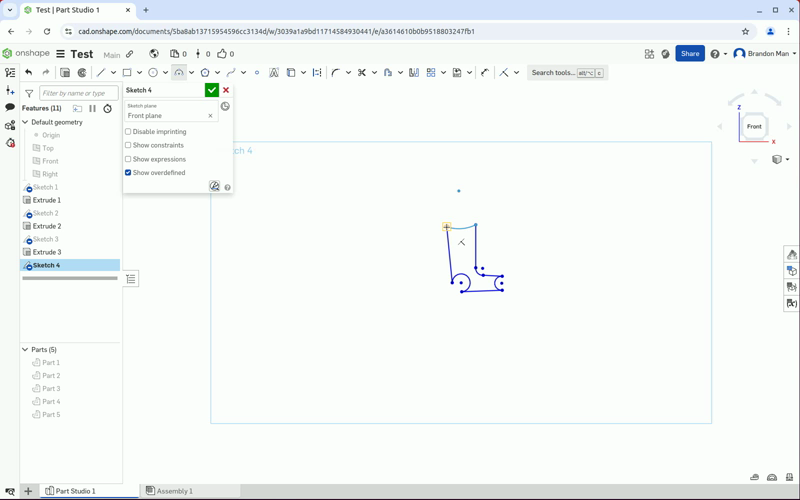
key_down(shift)
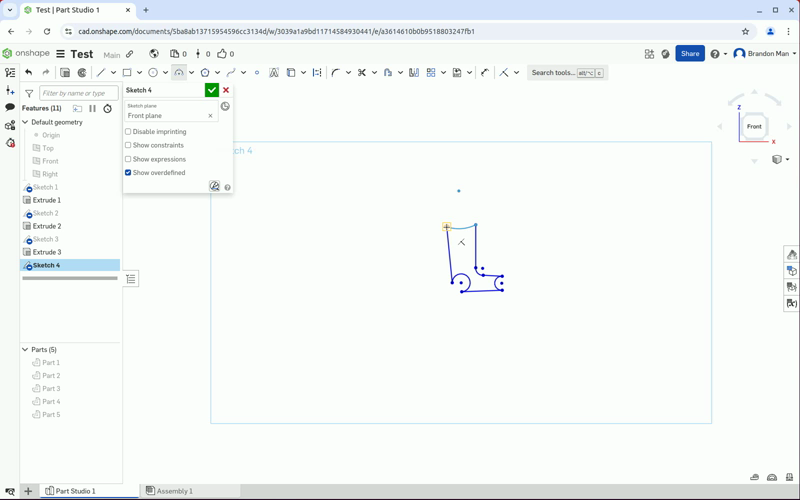
mouse_move(461, 239)
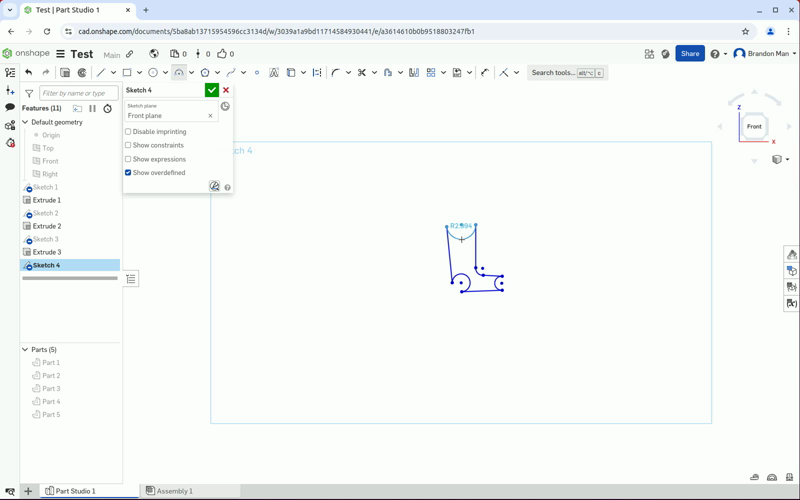
click(461, 239)
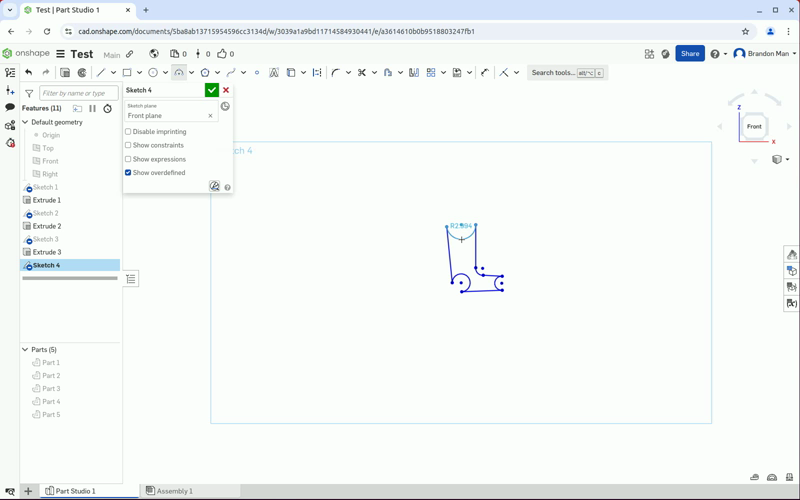
key_up(shift)
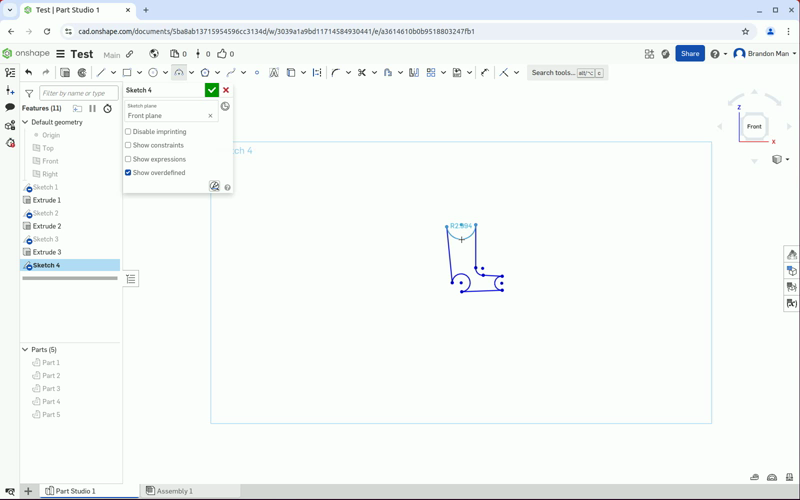
key(esc)
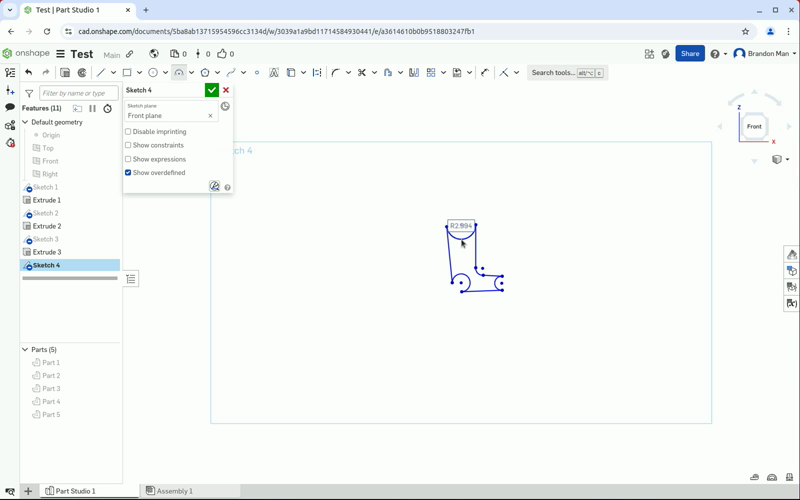
mouse_move(480, 285)
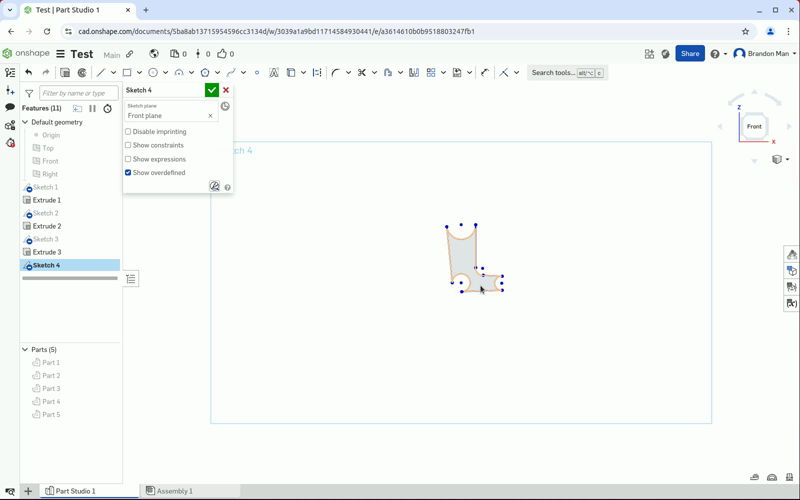
scroll(6)
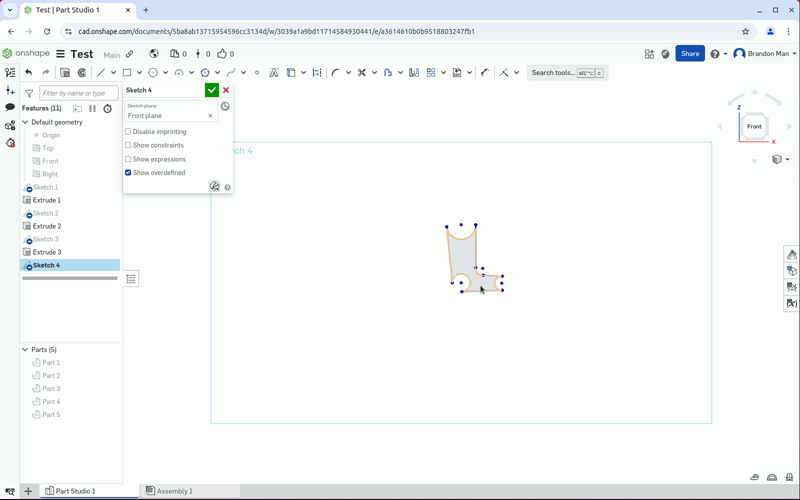
scroll(6)
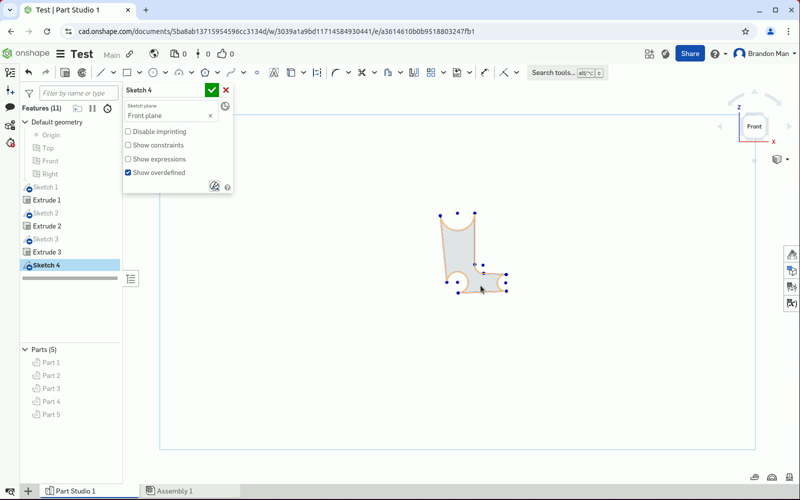
scroll(6)
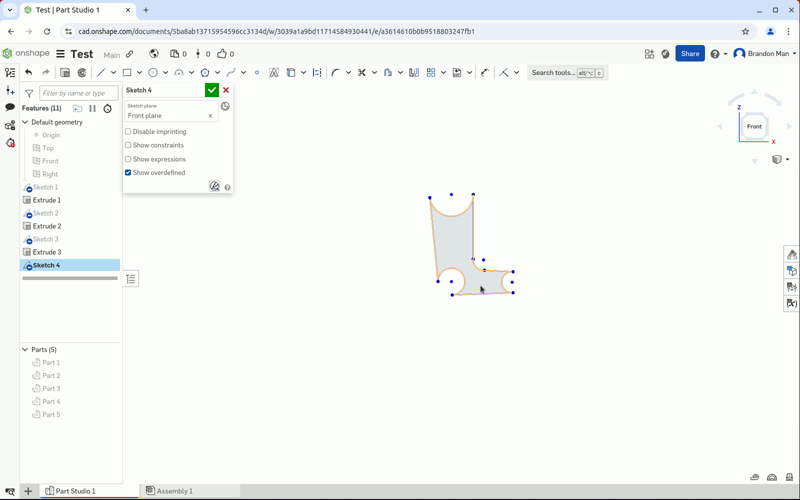
scroll(6)
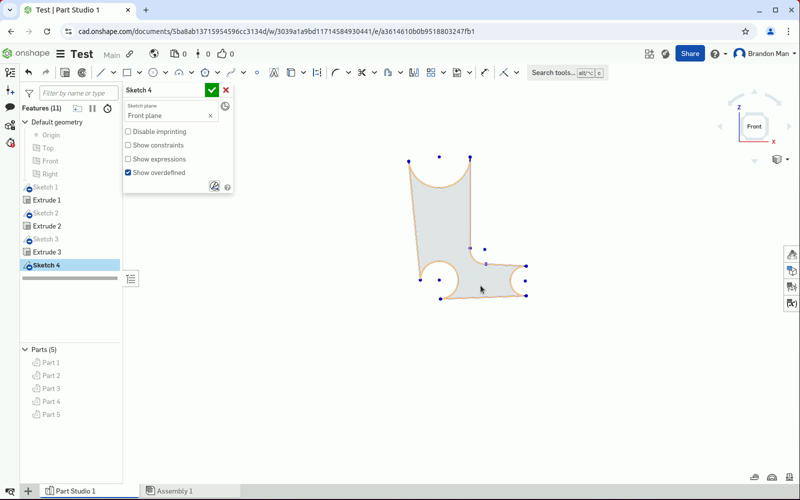
scroll(6)
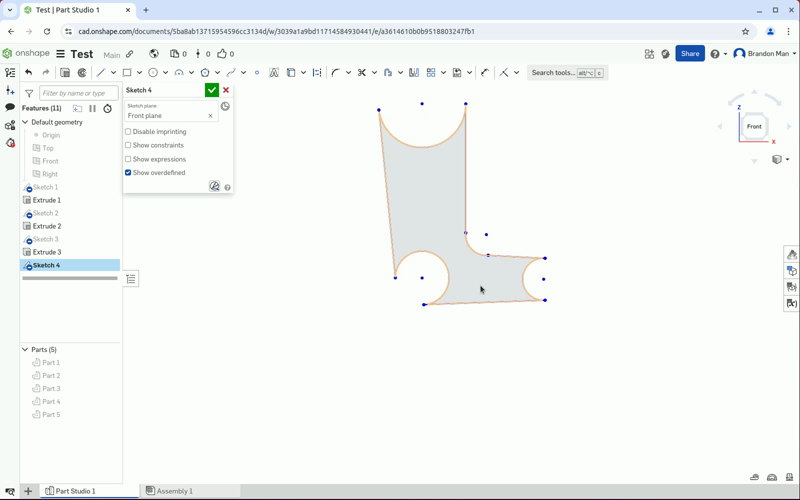
scroll(6)
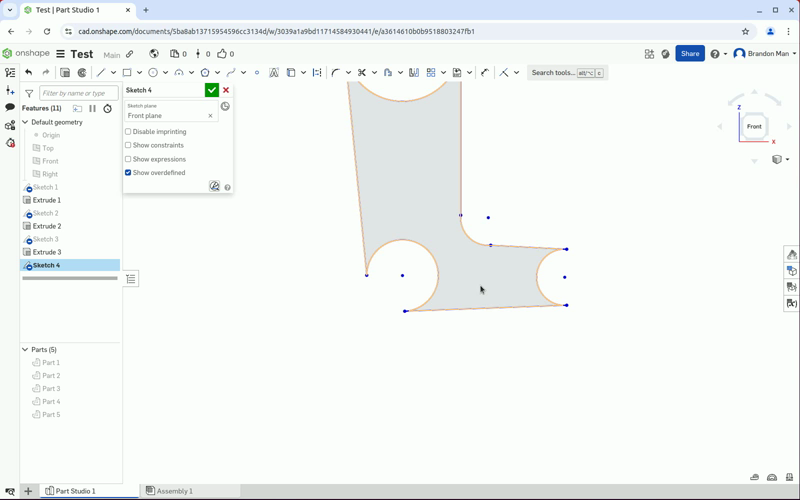
scroll(6)
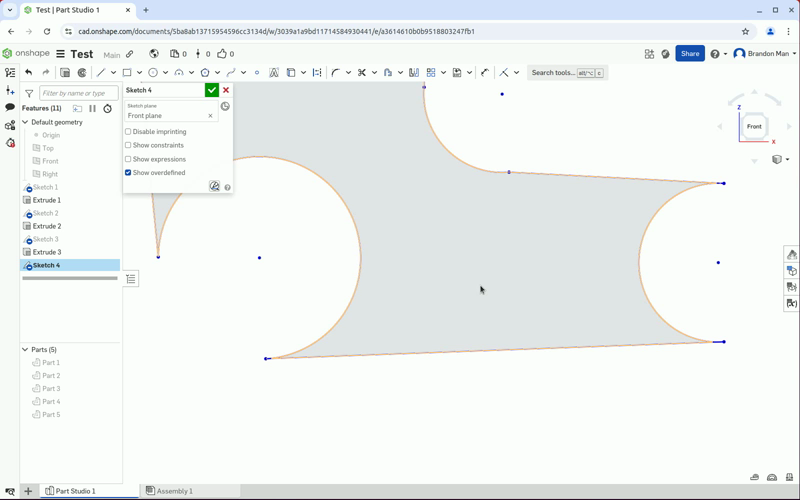
click(480, 285)
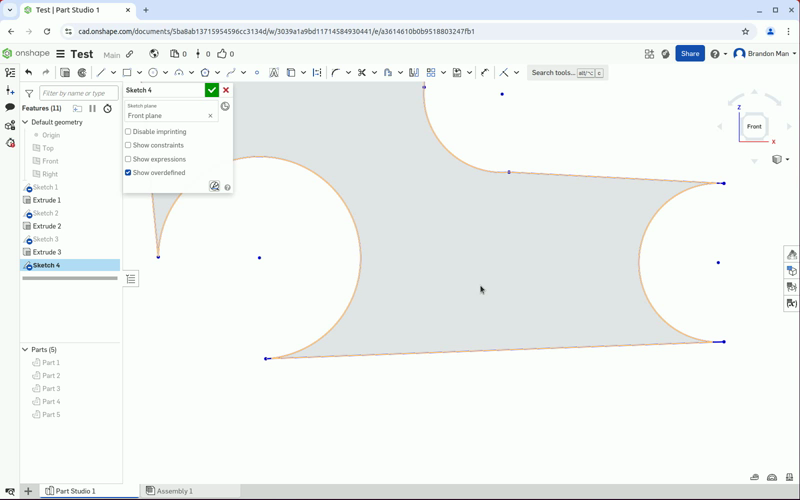
scroll(-6)
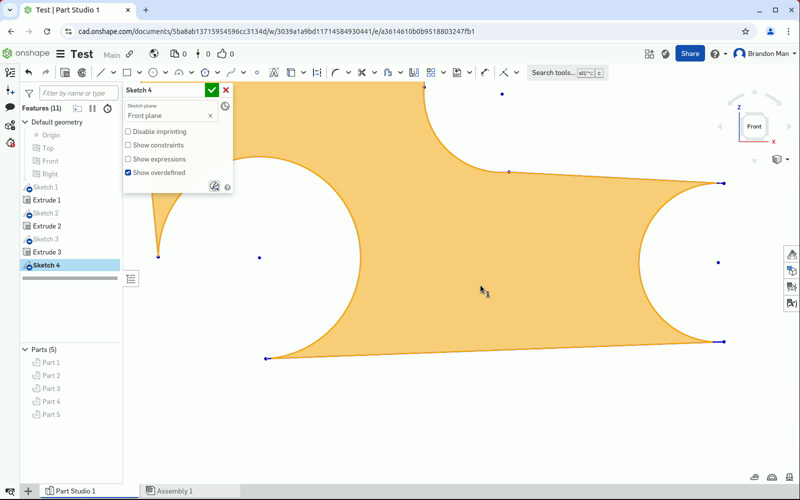
scroll(-6)
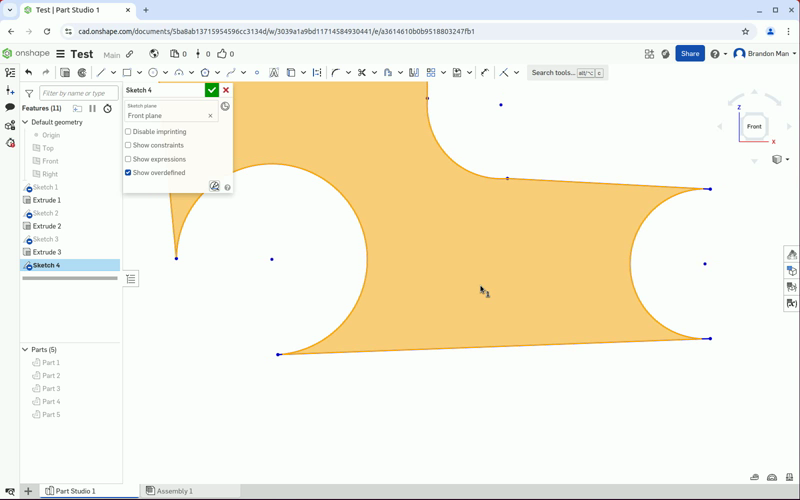
scroll(-6)
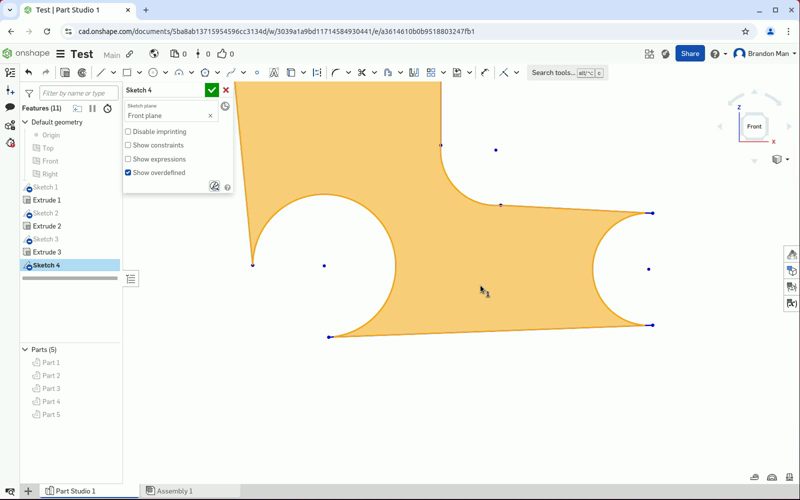
scroll(-6)
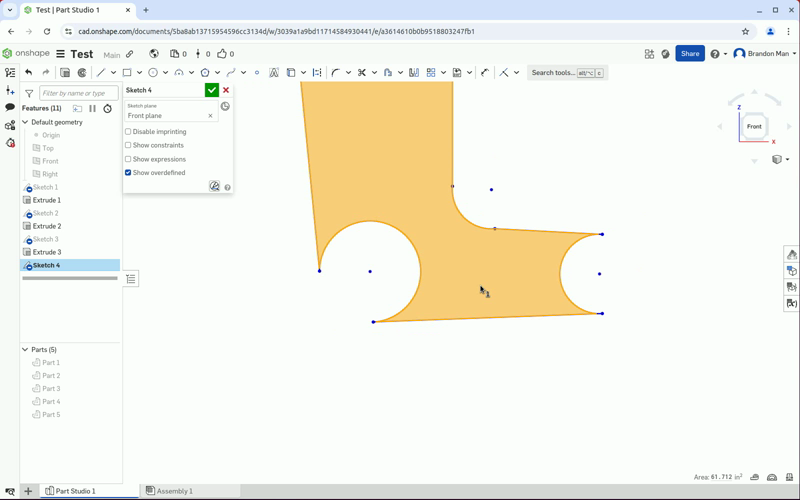
scroll(-6)
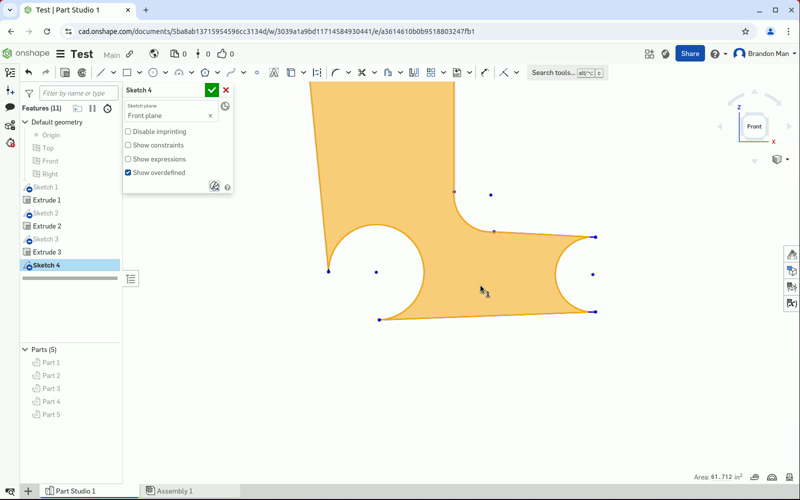
scroll(-6)
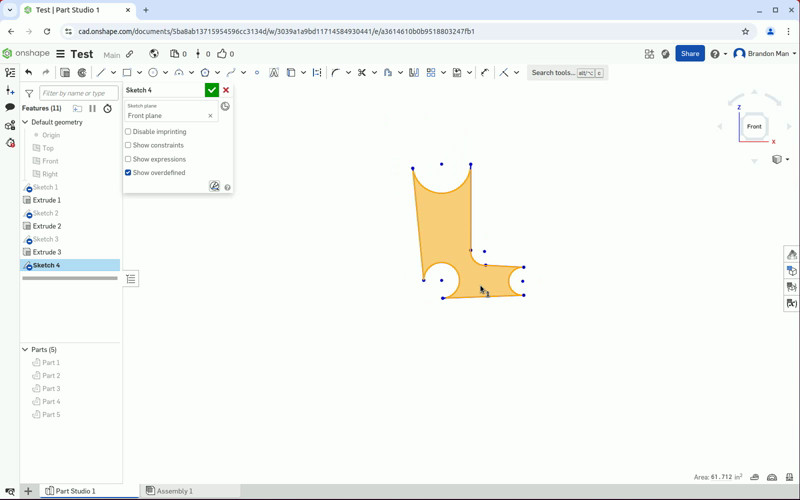
scroll(-6)
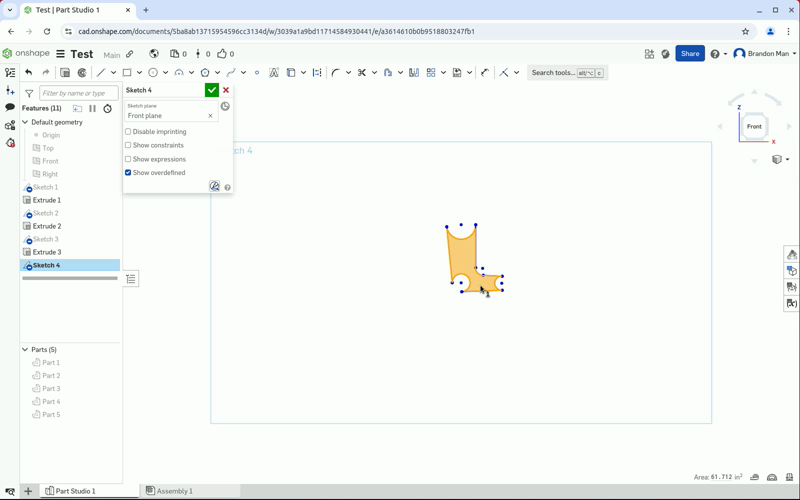
mouse_move(73, 352)
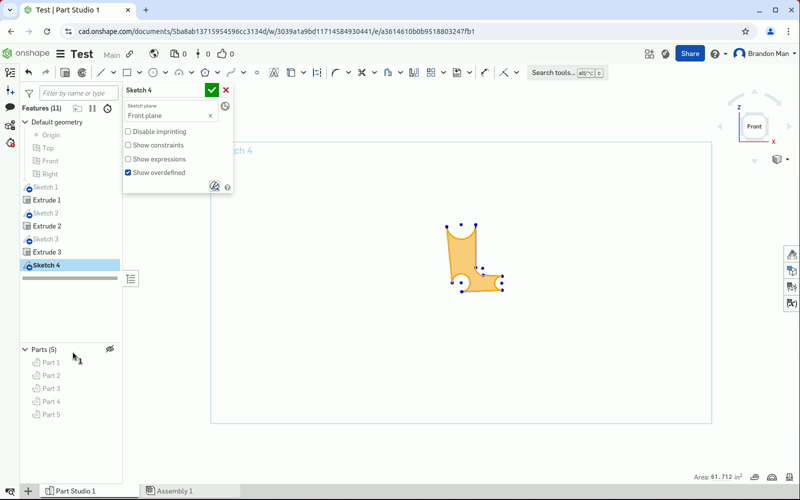
key(shift+y)
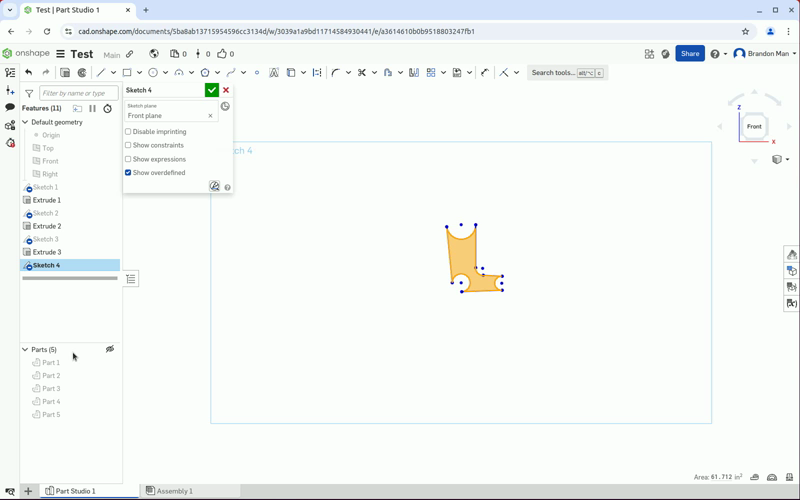
key(shift+e)
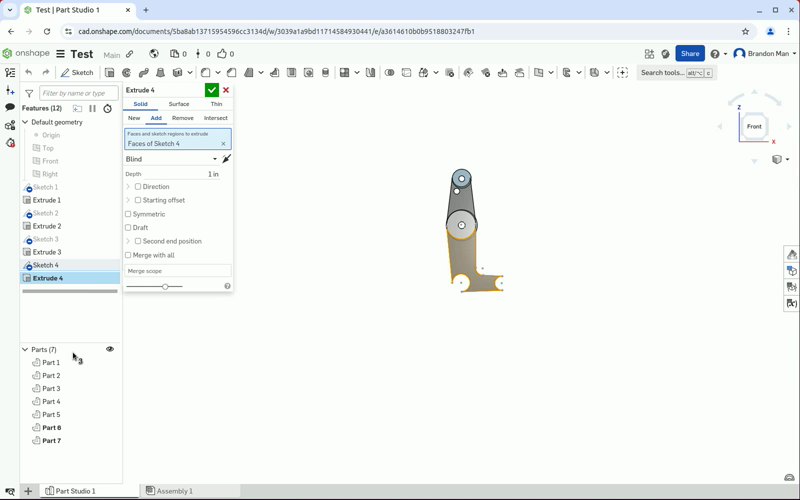
mouse_move(143, 106)
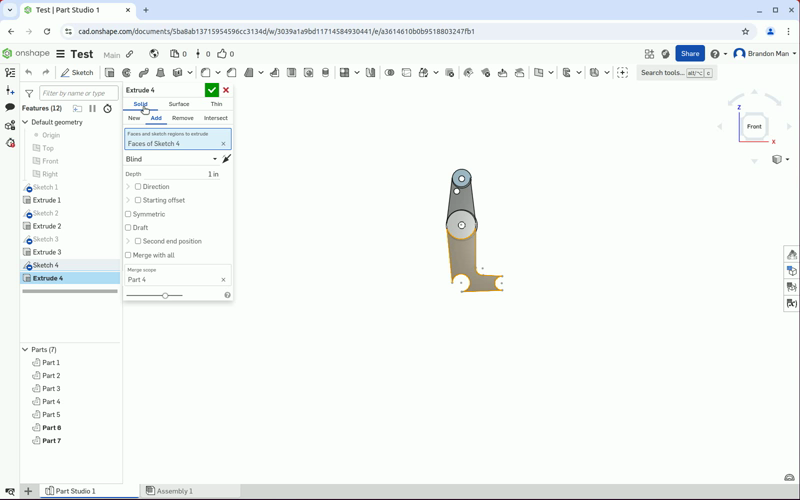
click(143, 106)
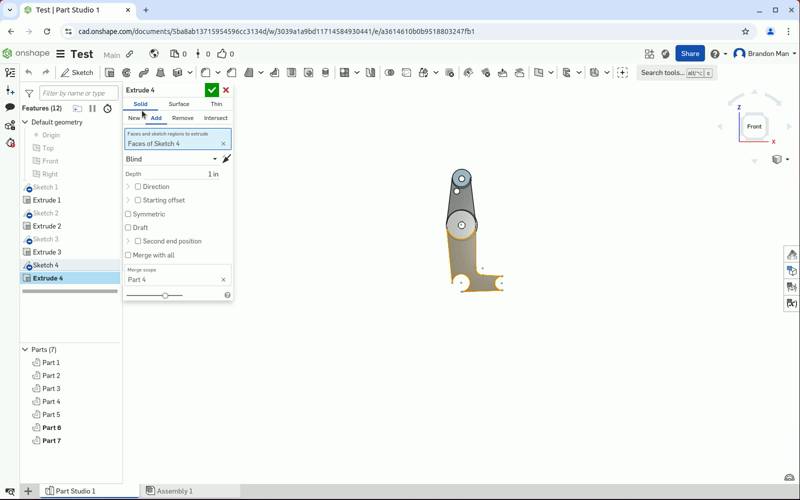
mouse_move(137, 120)
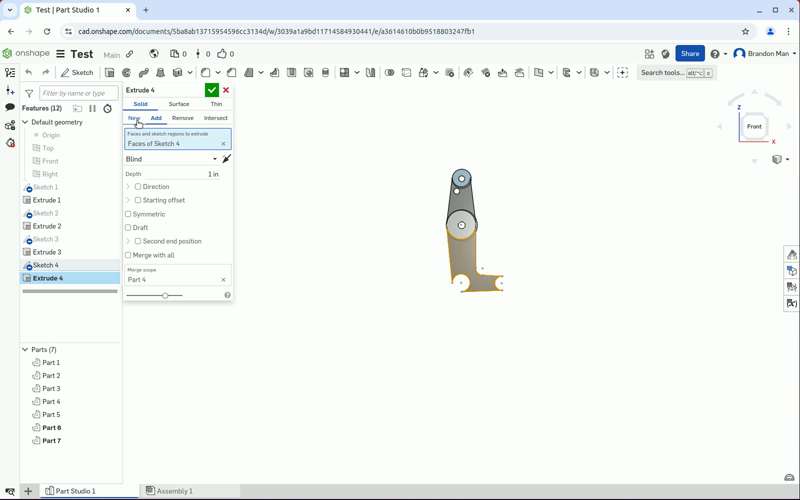
click(137, 120)
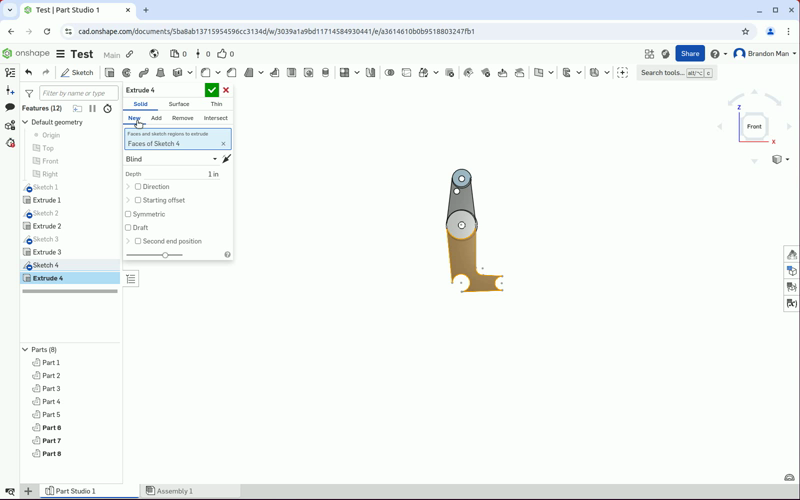
key(tab, 4)
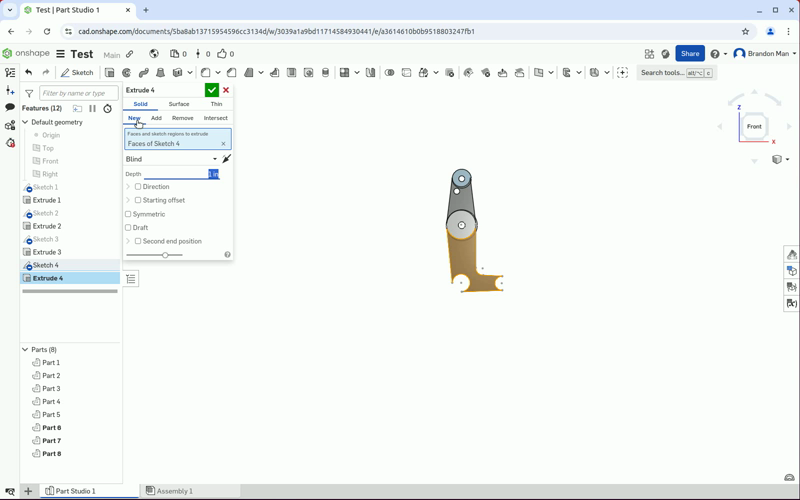
text(0.481)
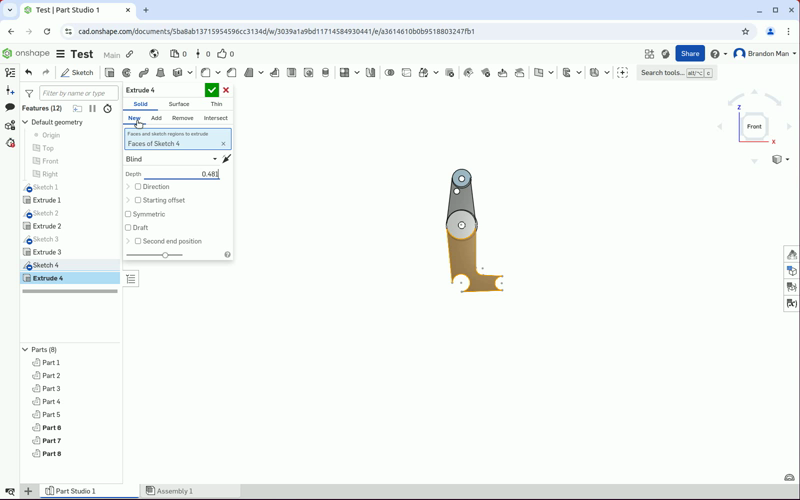
key(enter)
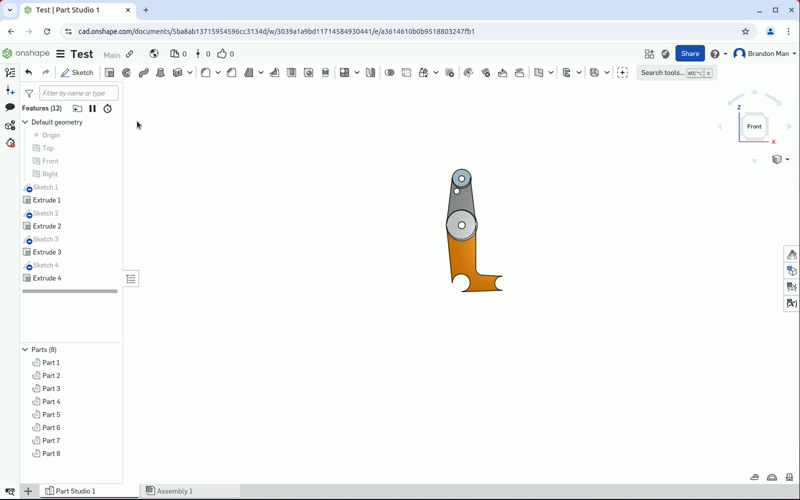
key(shift+h)
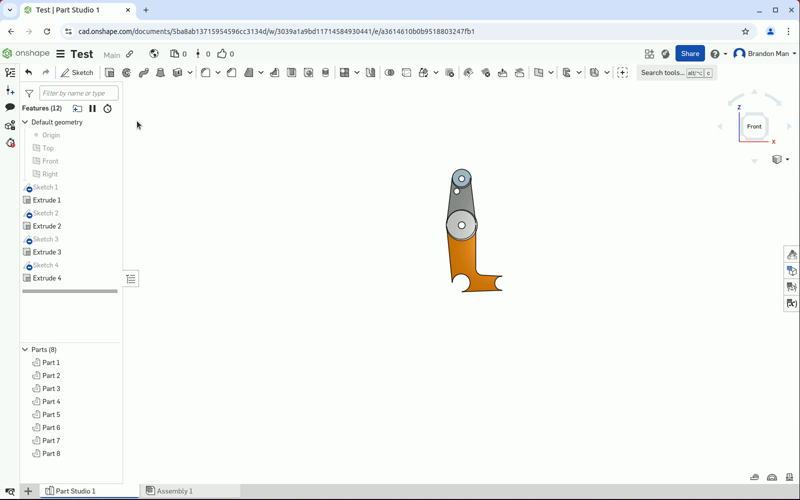
key(shift+h)
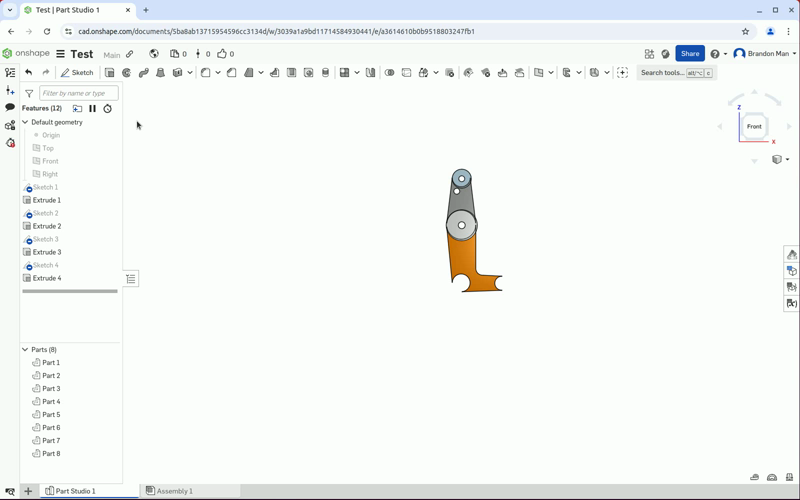
mouse_move(73, 189)
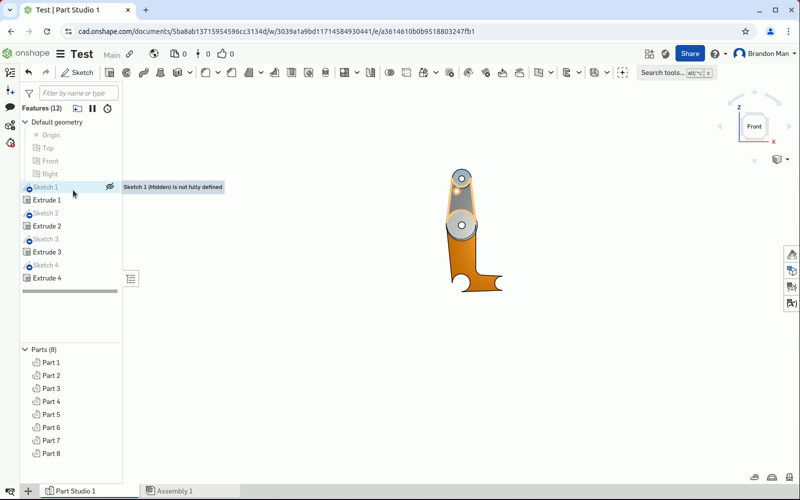
click(73, 189)
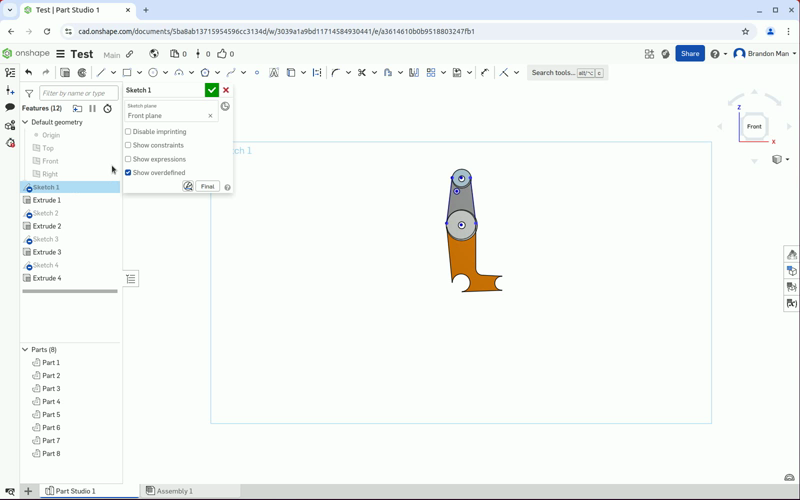
mouse_move(229, 92)
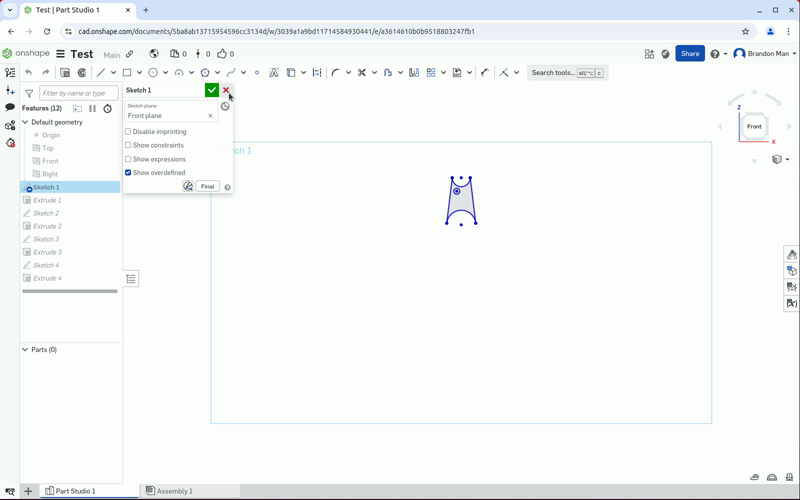
click(229, 92)
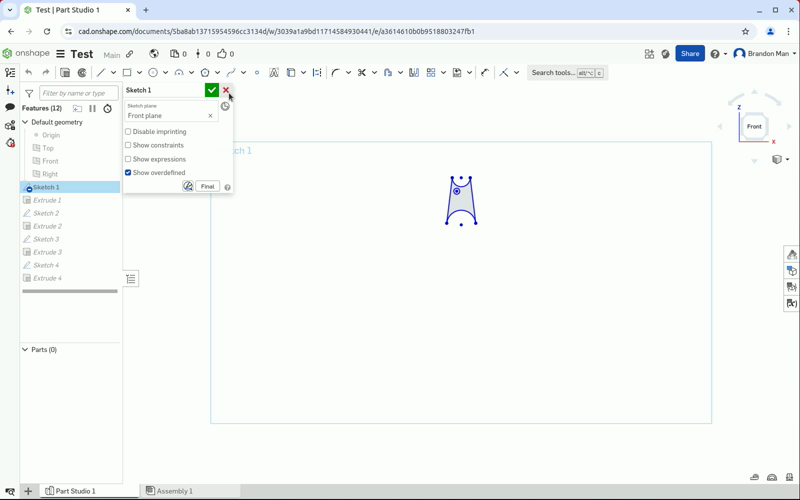
key(shift+s)
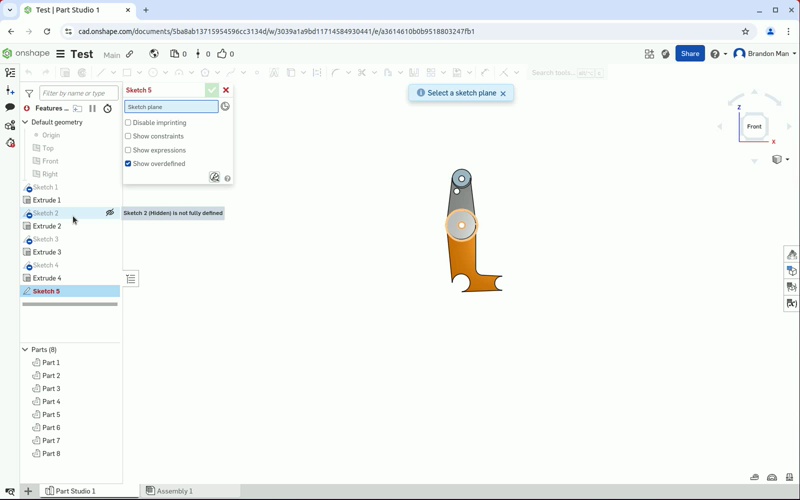
scroll(3)
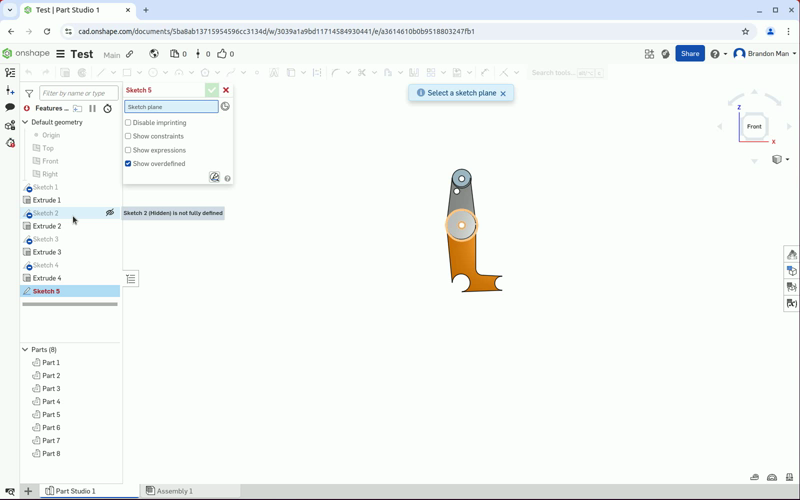
mouse_move(73, 163)
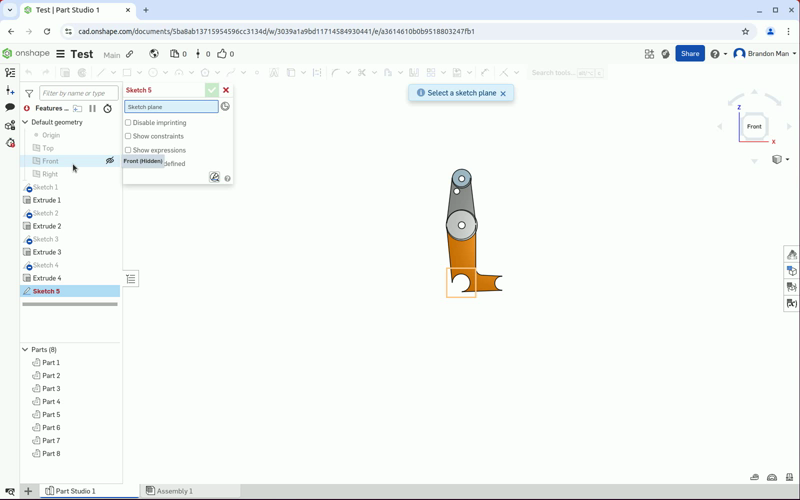
click(73, 163)
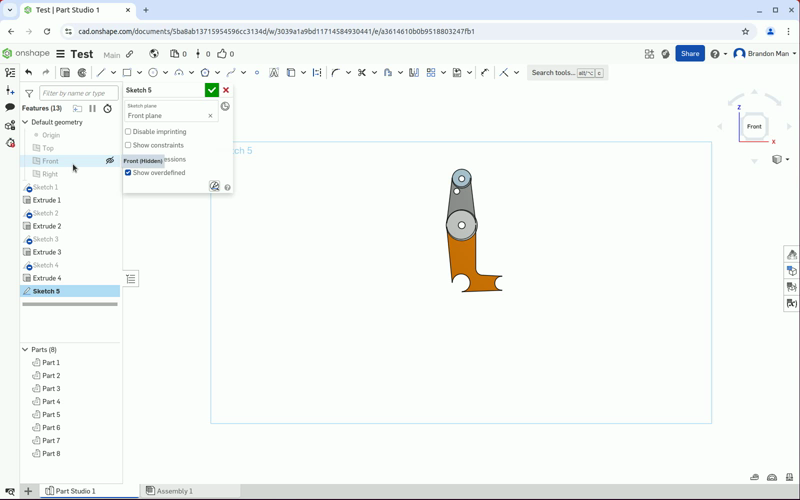
mouse_move(73, 352)
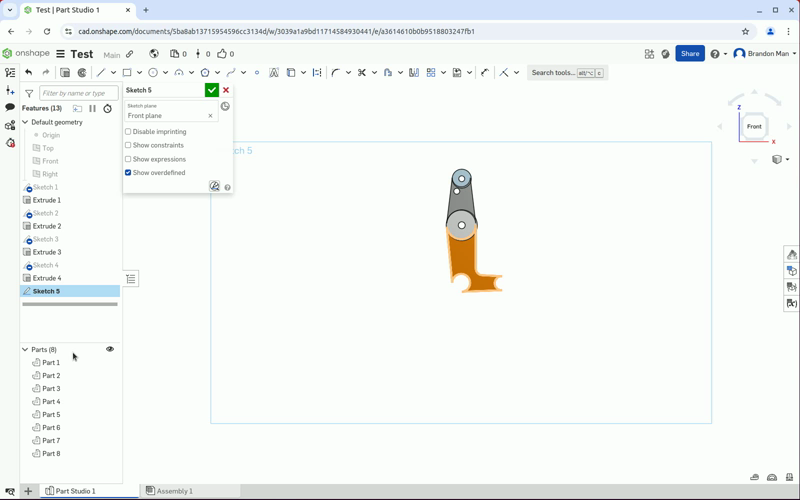
key(y)
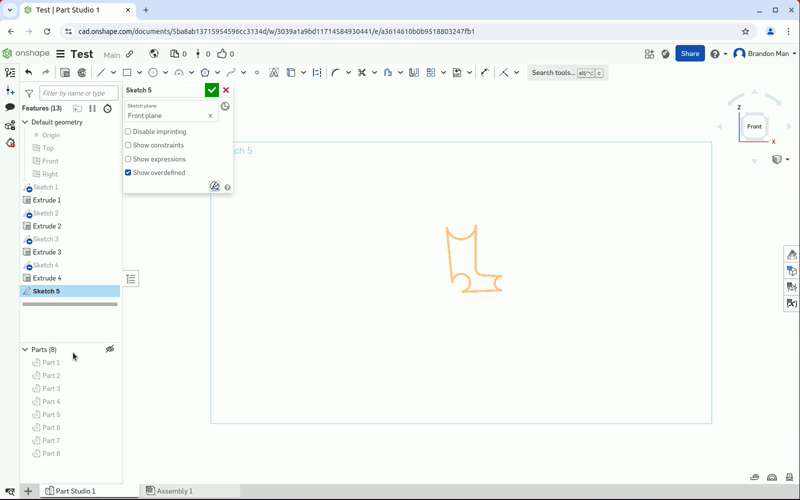
key(l)
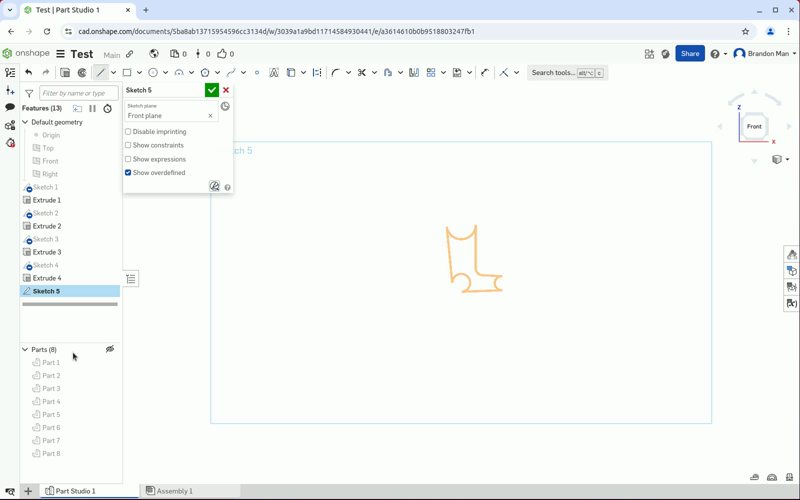
key_down(shift)
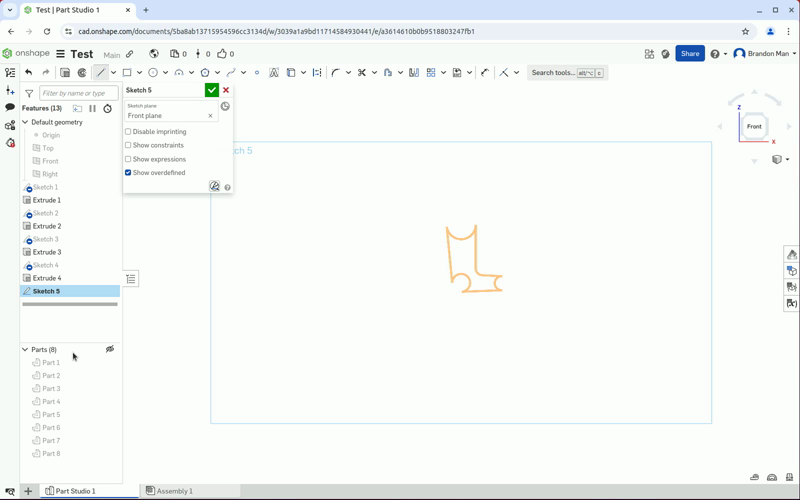
mouse_move(460, 291)
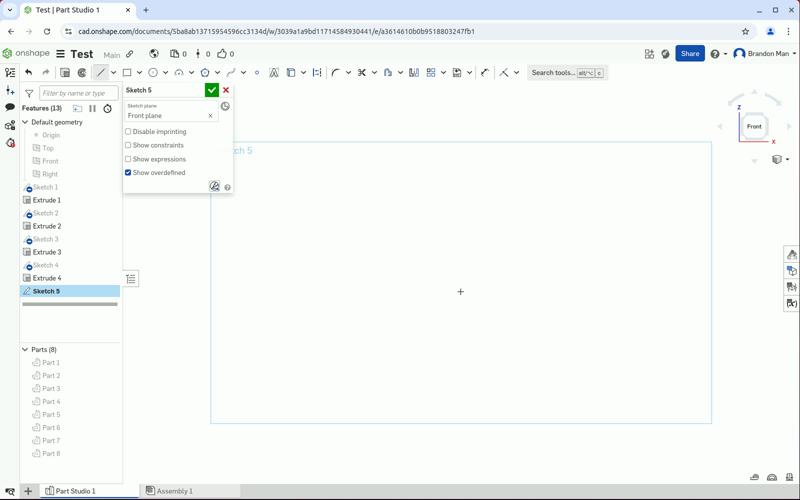
click(460, 291)
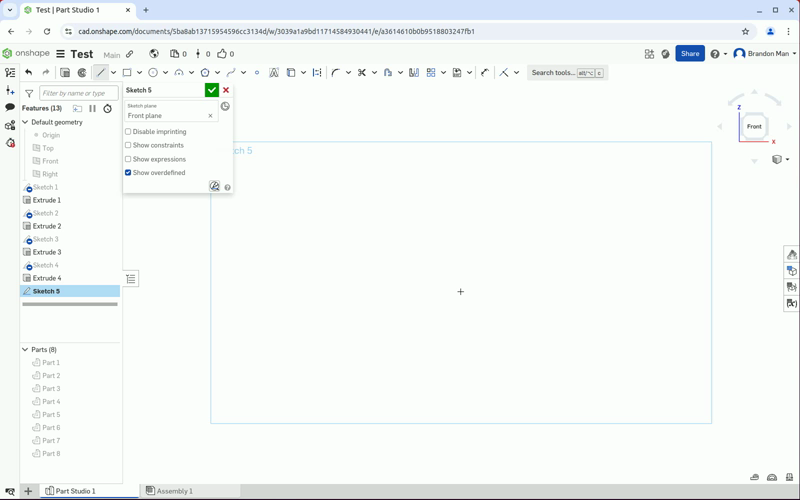
key_up(shift)
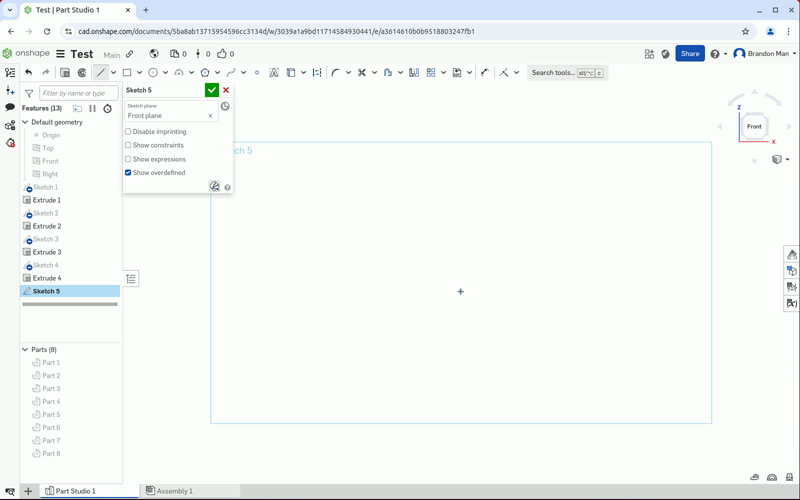
key_down(shift)
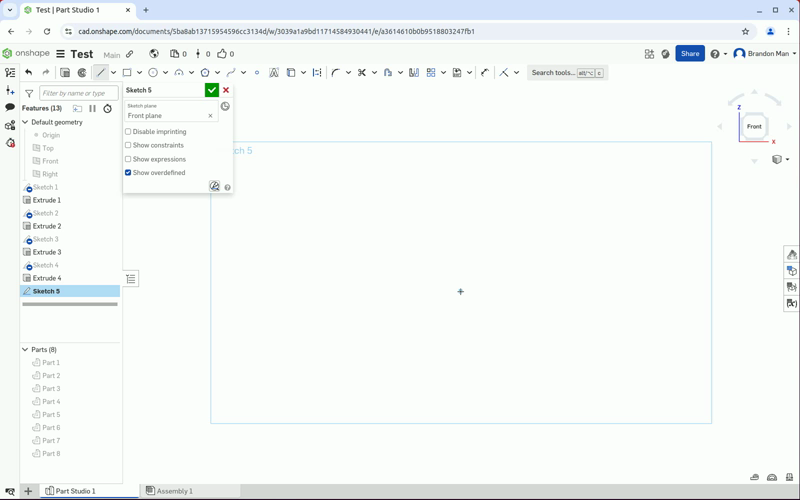
mouse_move(490, 291)
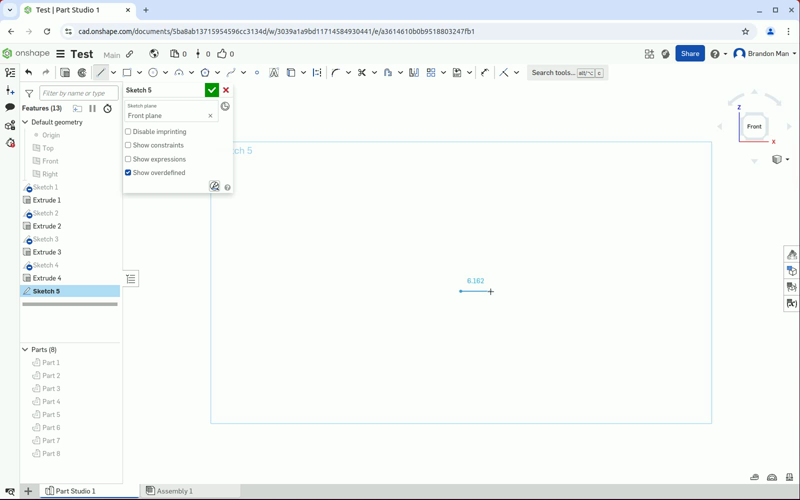
mouse_move(461, 291)
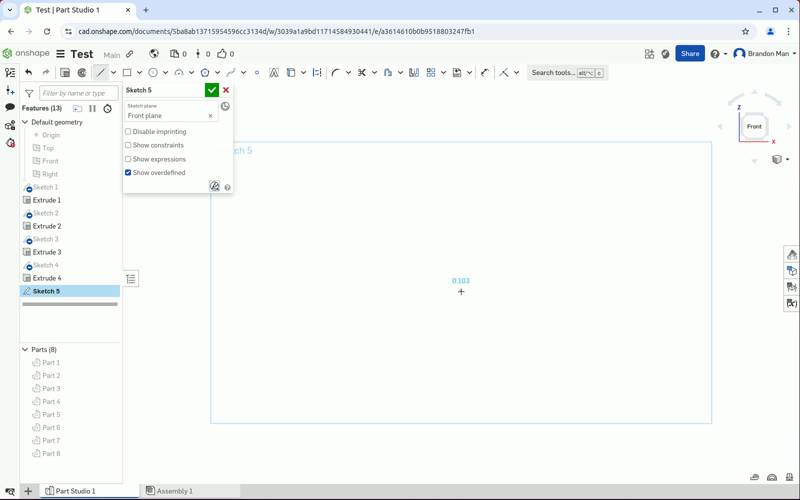
scroll(6)
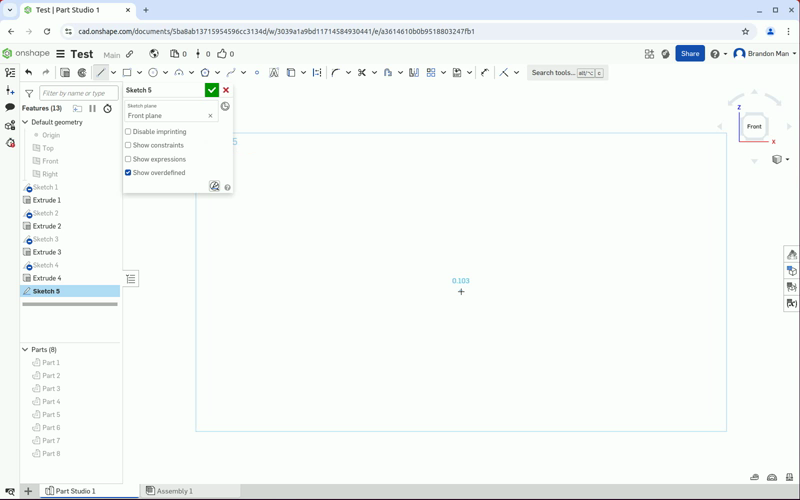
scroll(6)
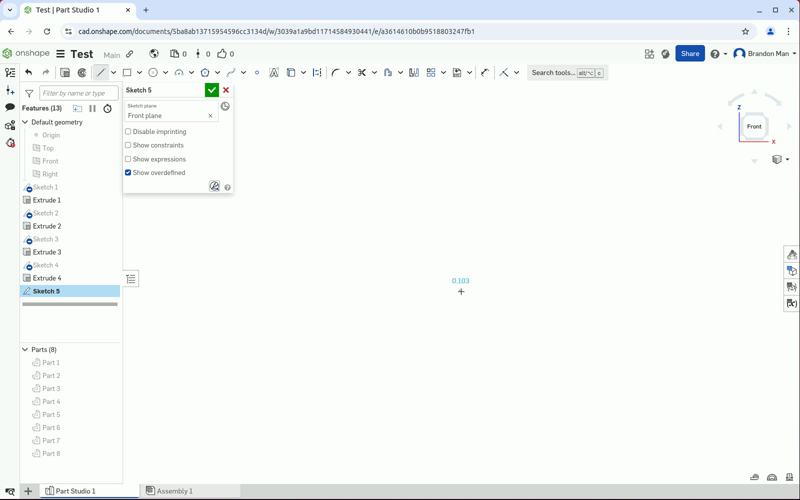
scroll(6)
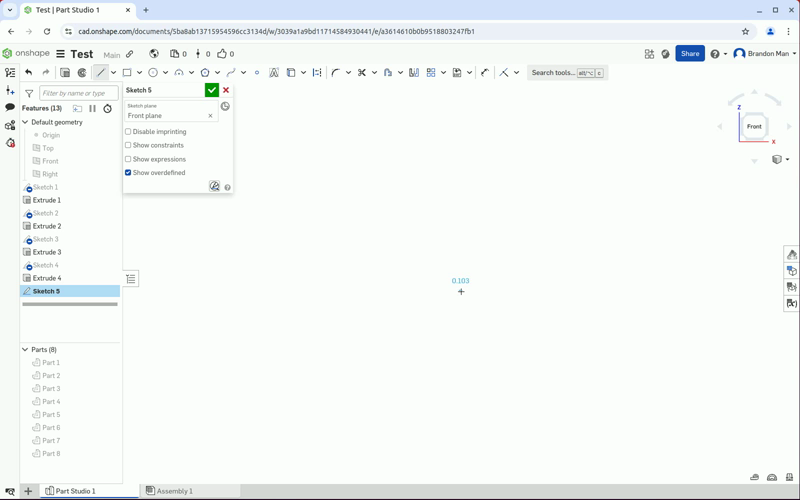
scroll(6)
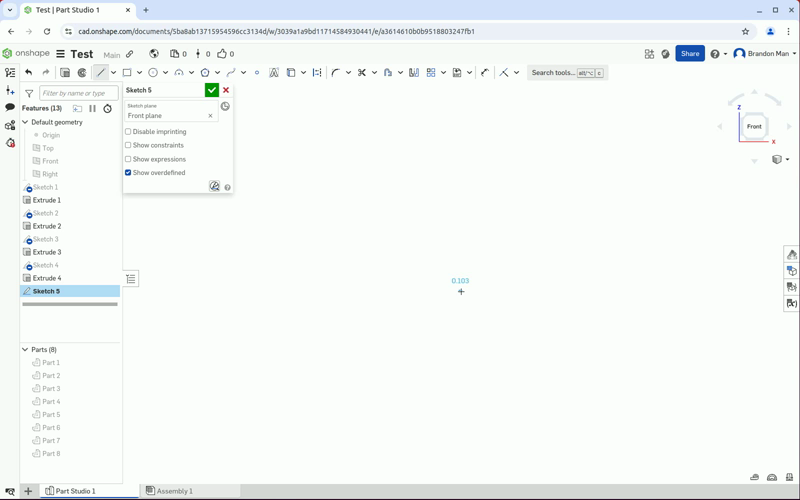
scroll(6)
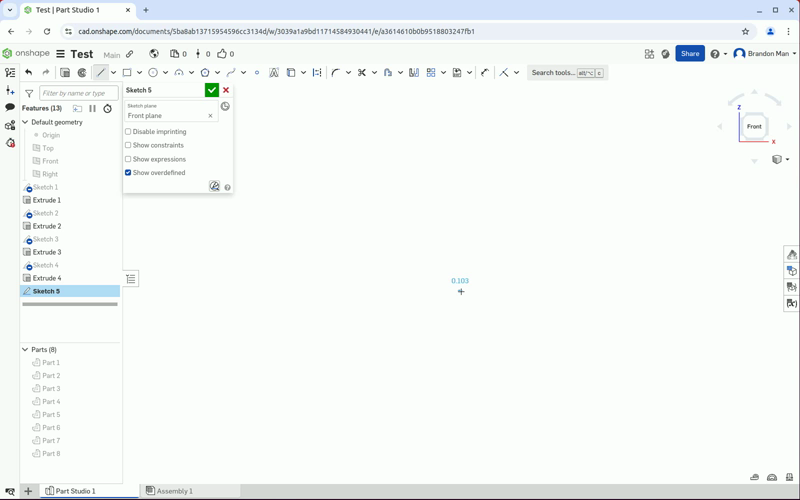
scroll(6)
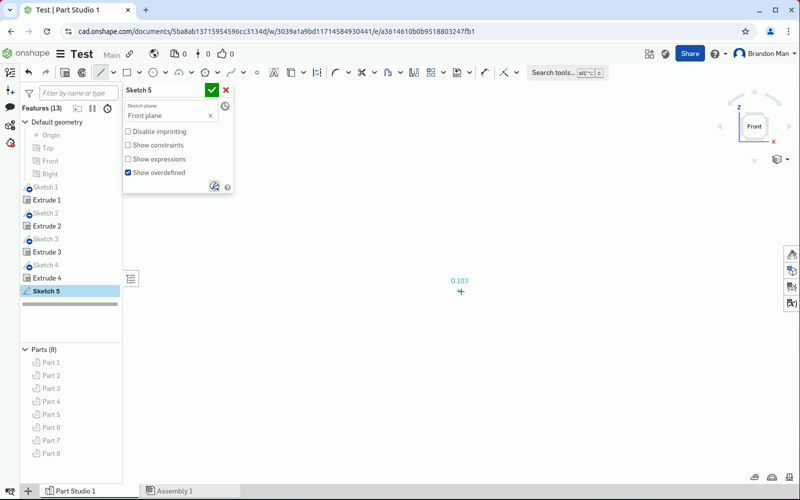
scroll(6)
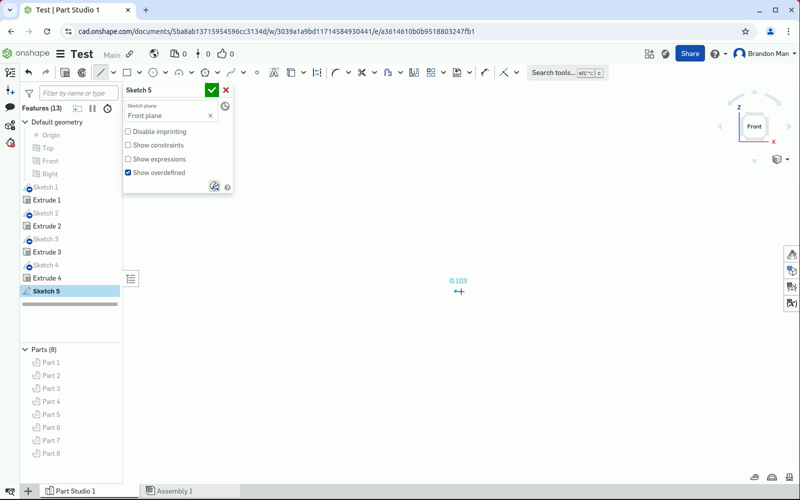
click(461, 291)
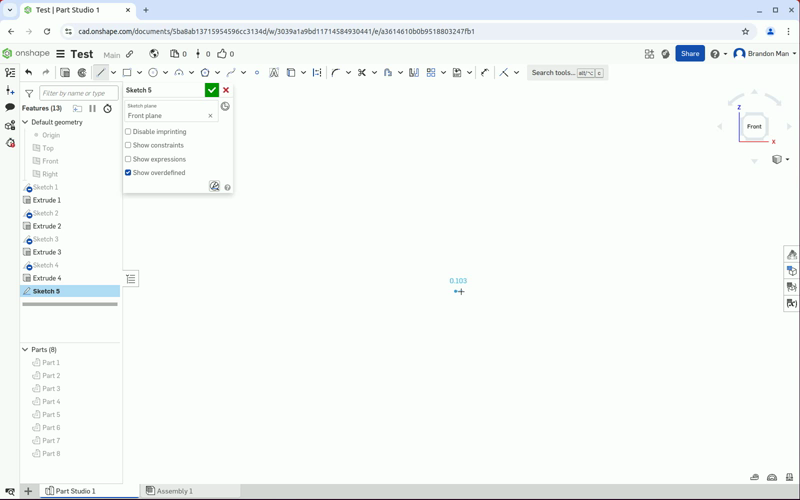
scroll(-6)
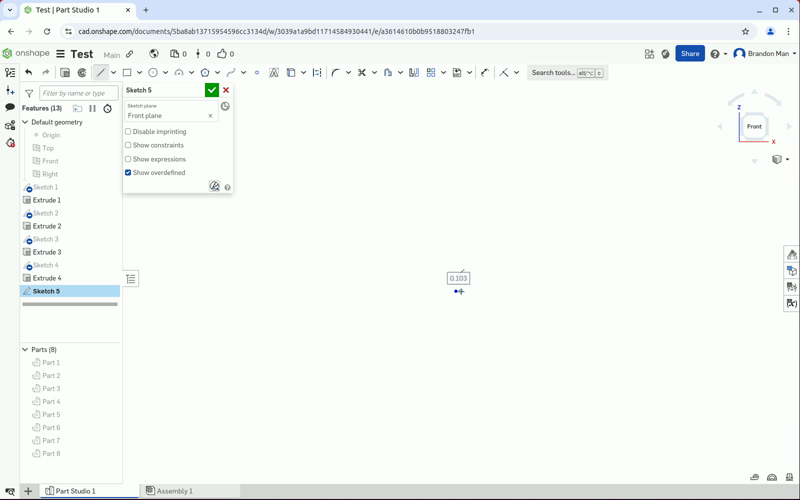
scroll(-6)
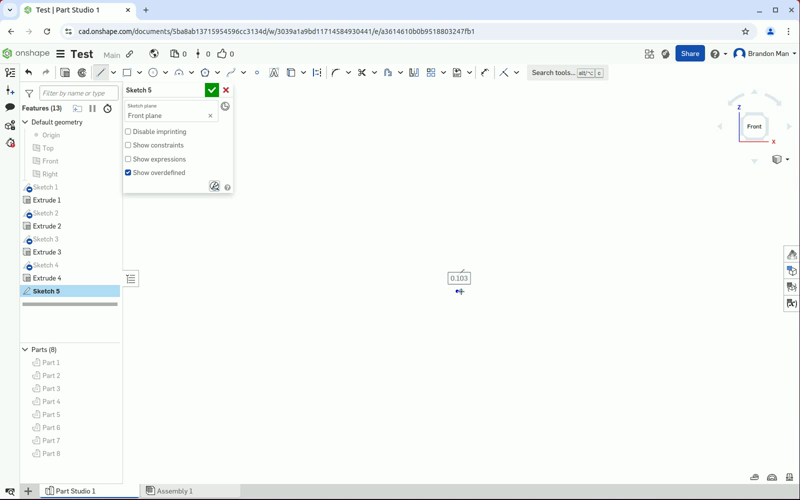
scroll(-6)
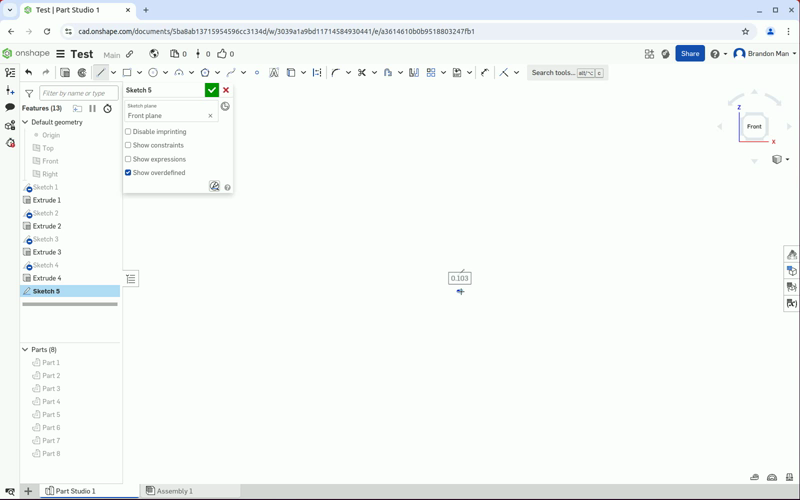
scroll(-6)
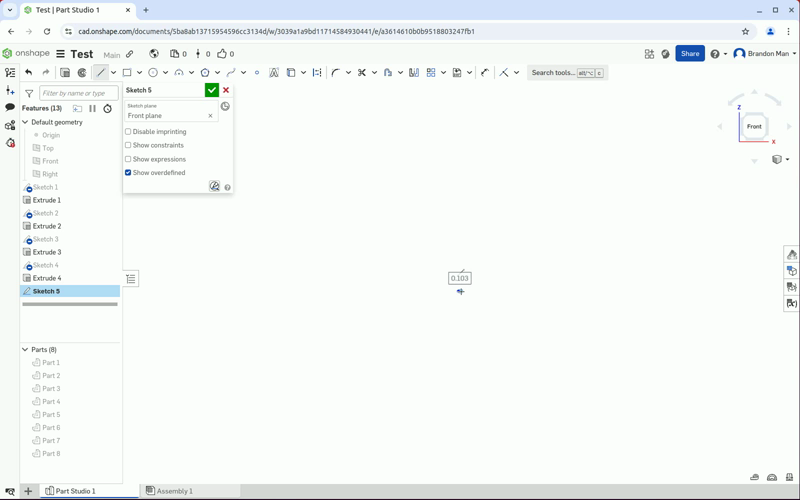
scroll(-6)
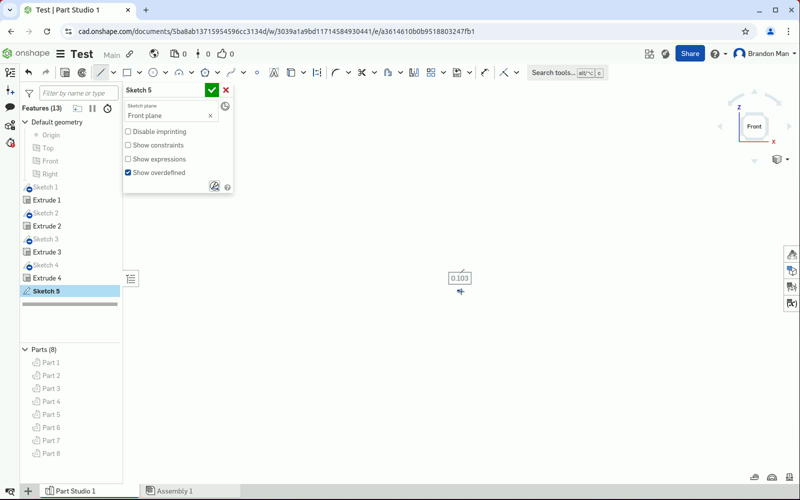
scroll(-6)
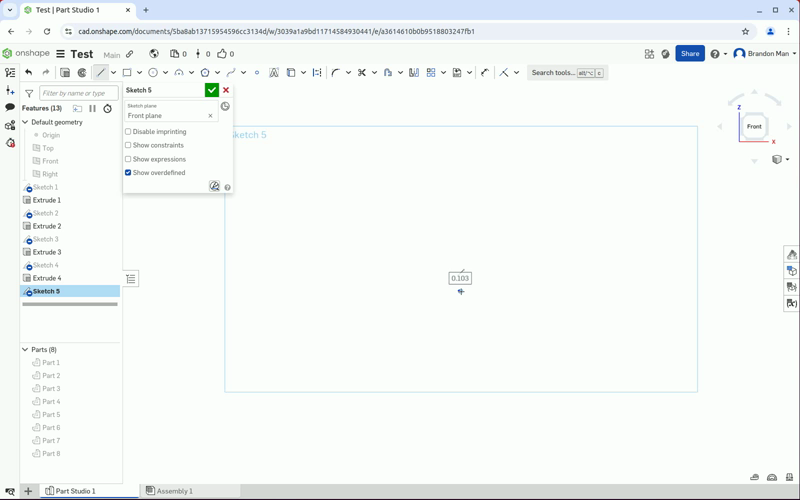
scroll(-6)
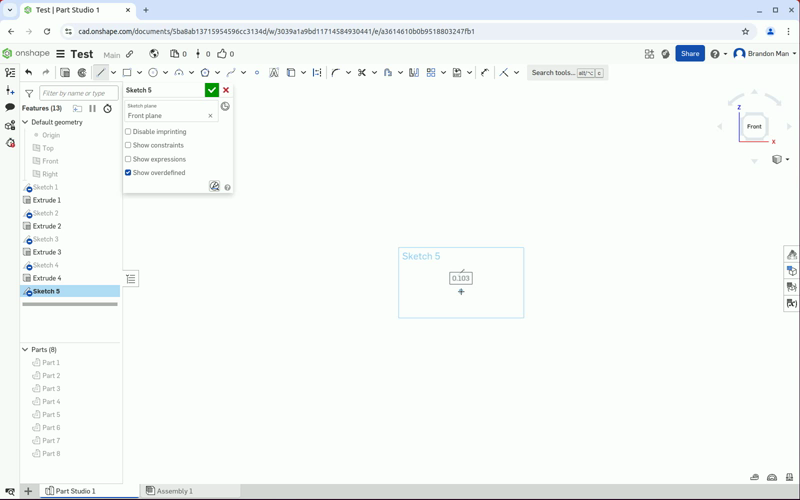
key_up(shift)
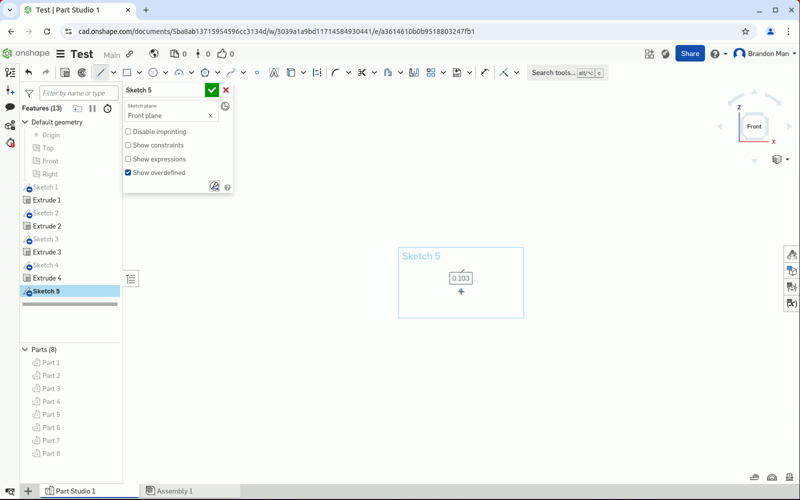
key(esc)
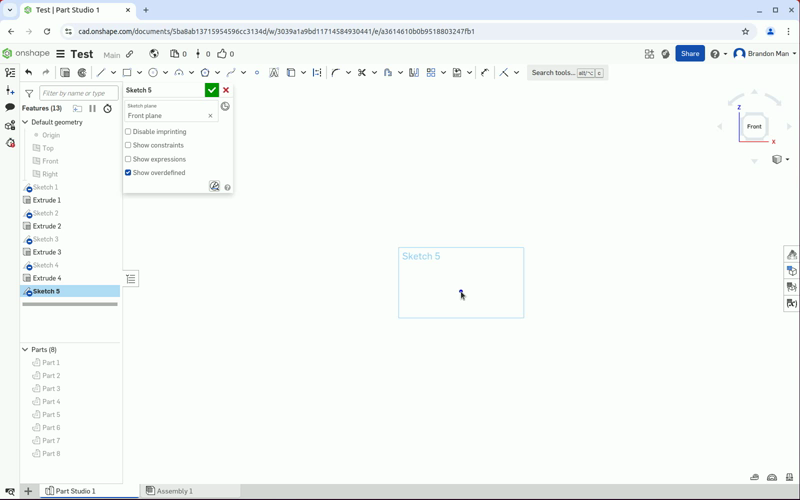
key(a)
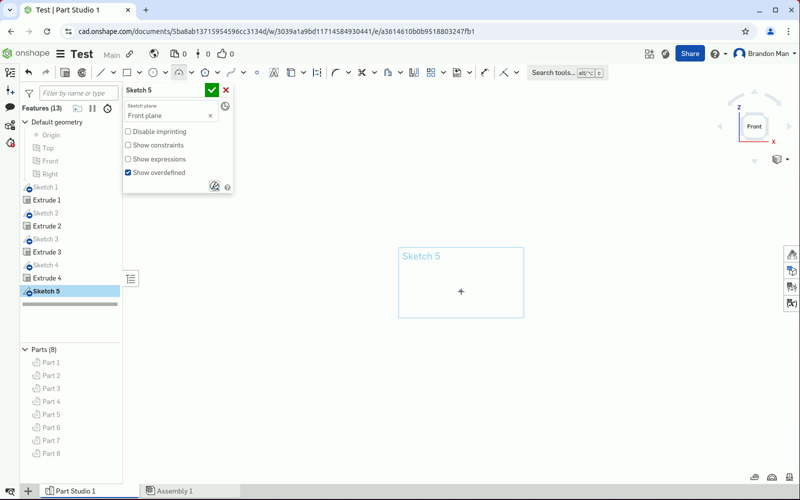
mouse_move(461, 291)
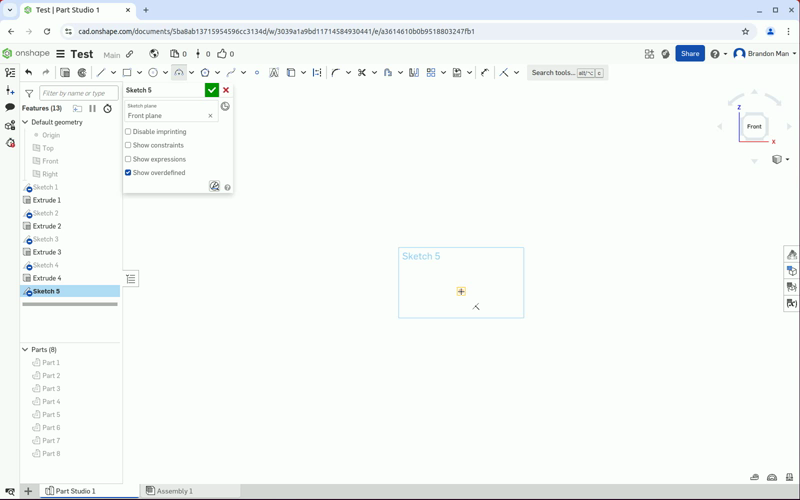
scroll(6)
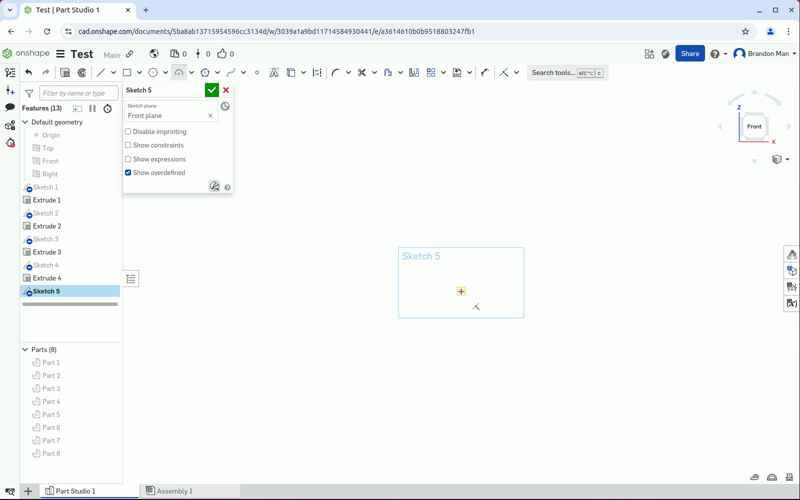
scroll(6)
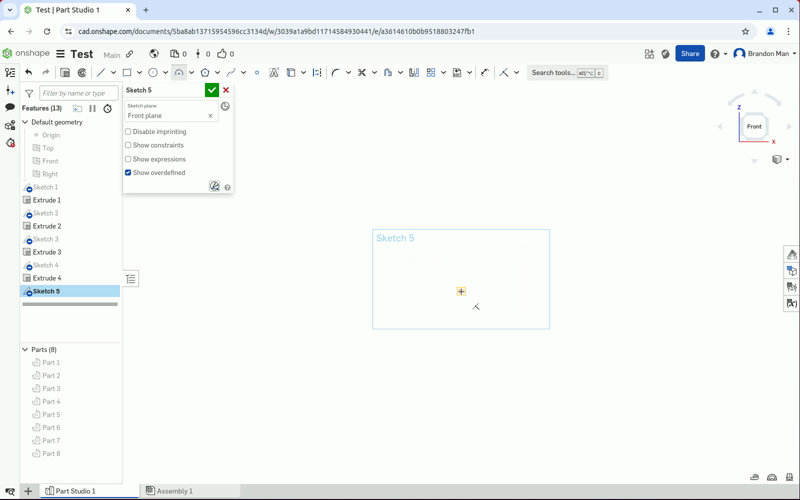
scroll(6)
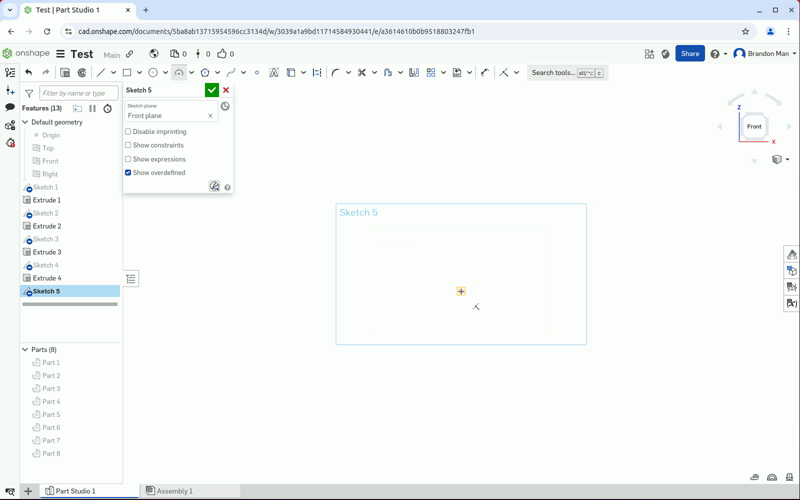
scroll(6)
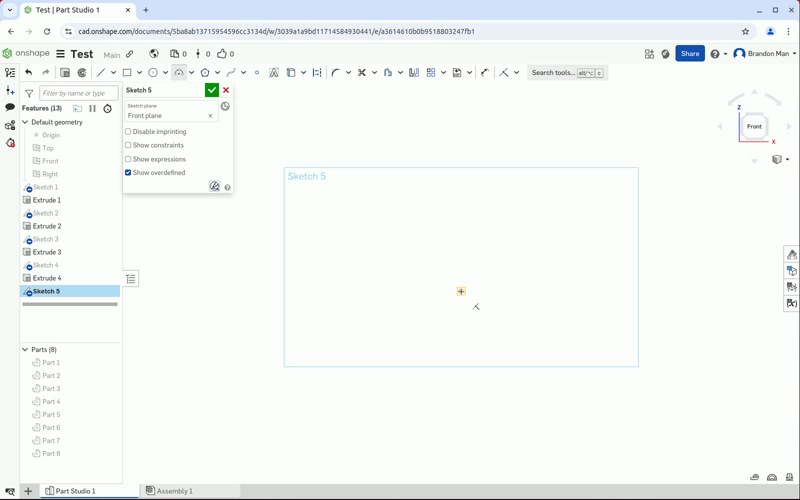
scroll(6)
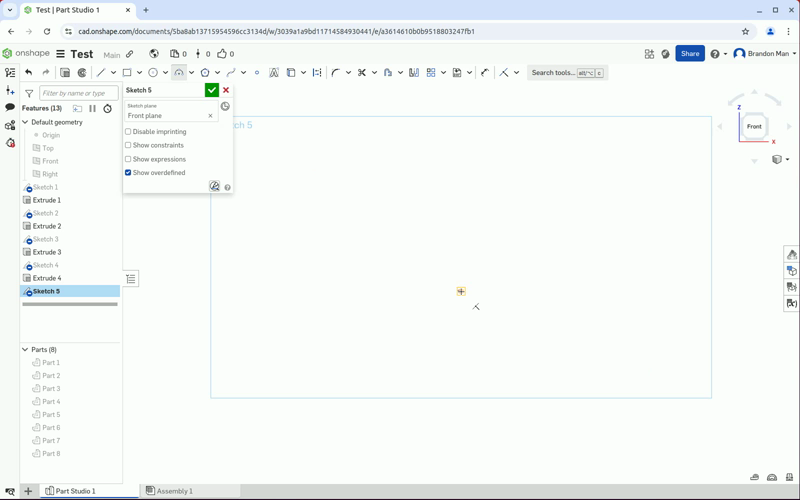
scroll(6)
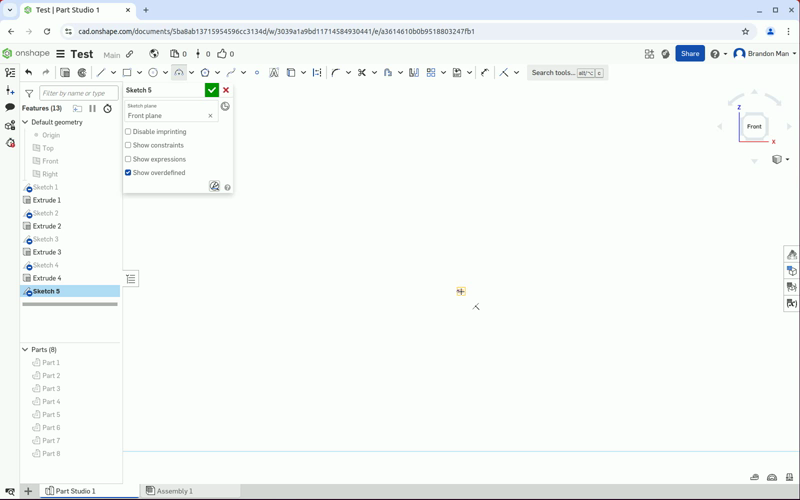
scroll(6)
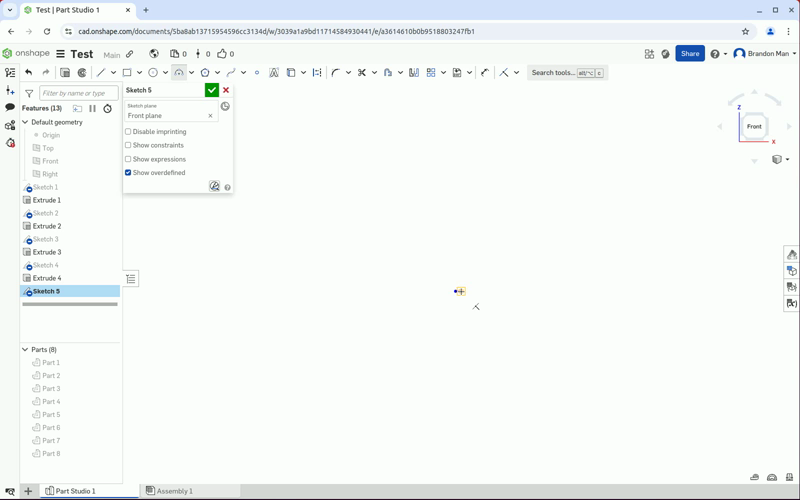
click(461, 291)
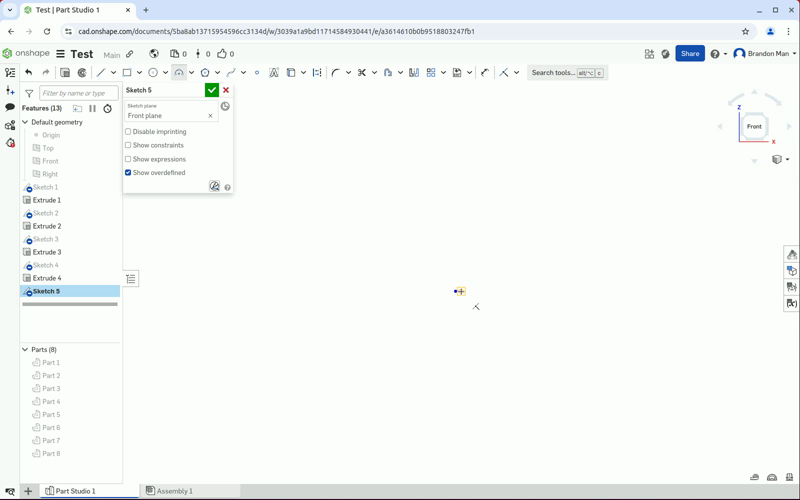
scroll(-6)
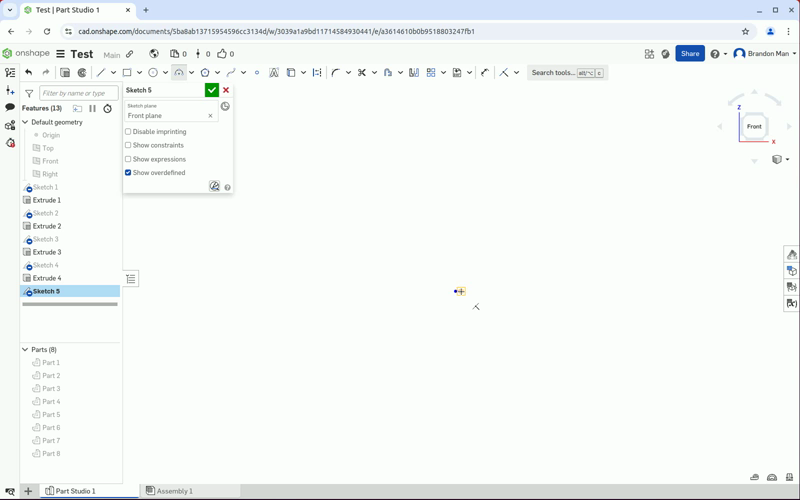
scroll(-6)
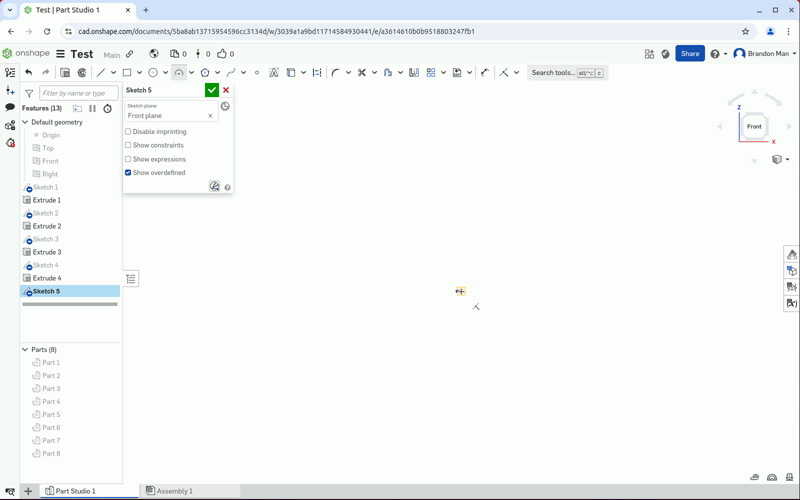
scroll(-6)
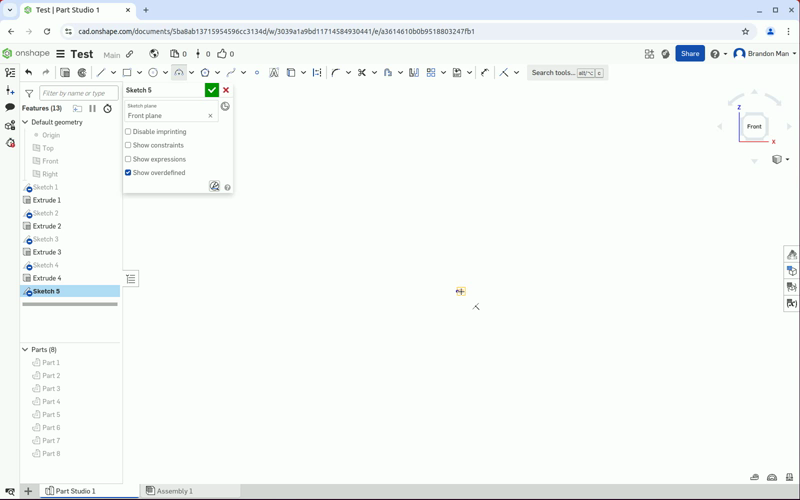
scroll(-6)
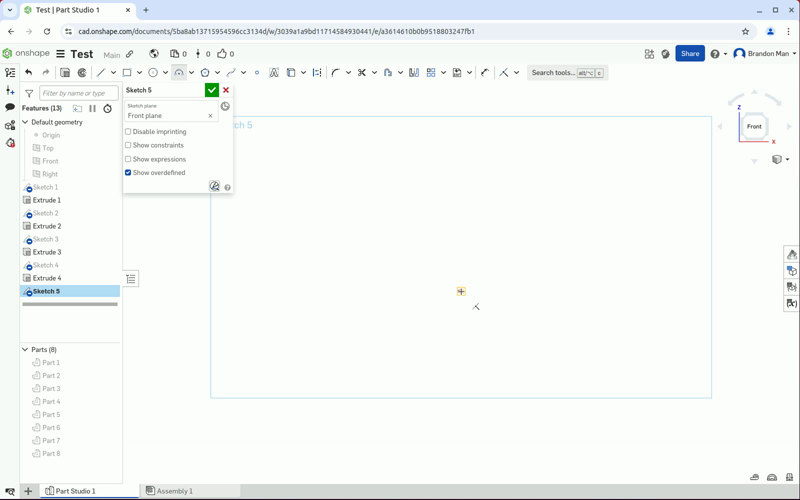
scroll(-6)
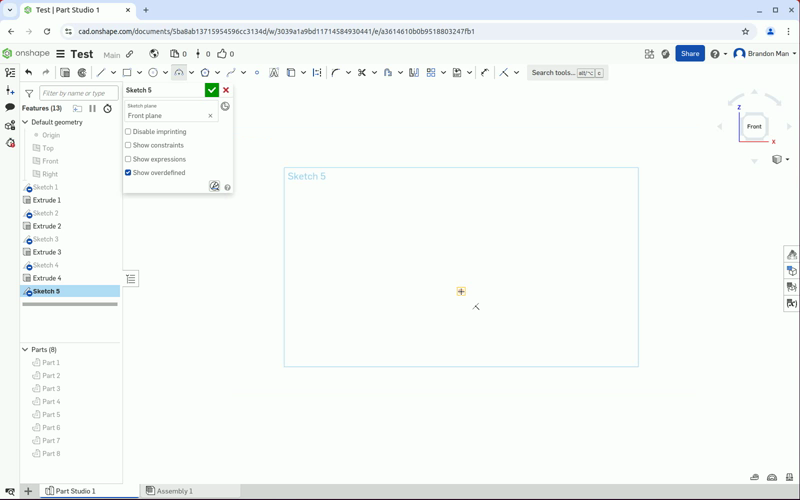
scroll(-6)
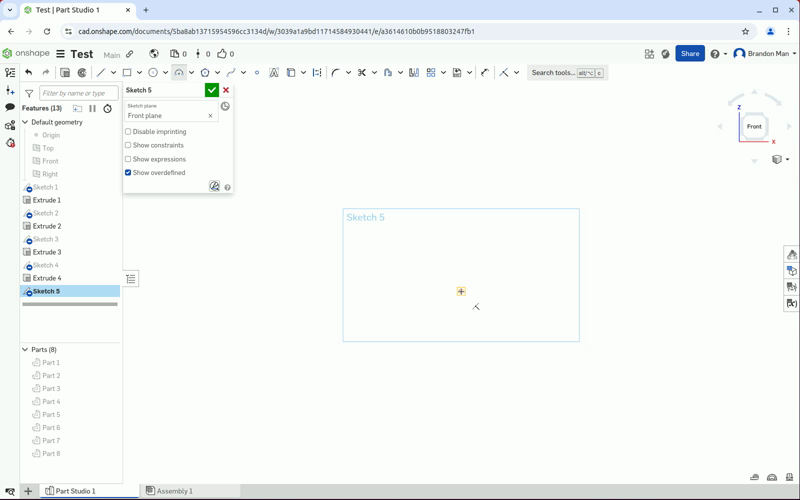
scroll(-6)
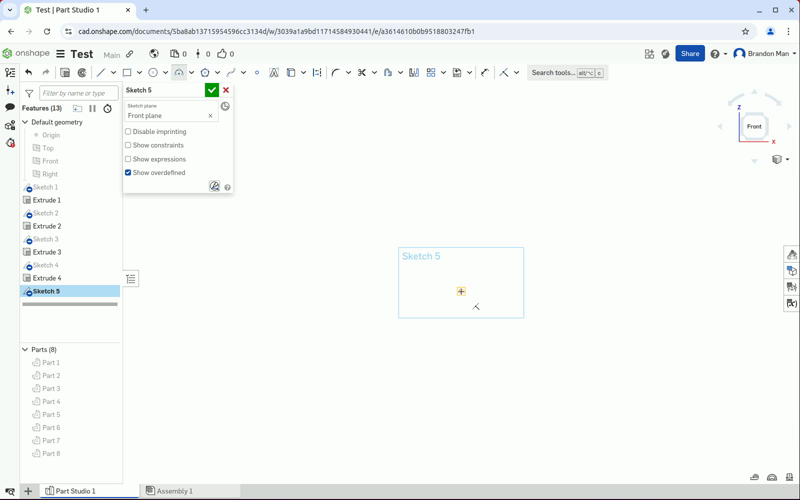
mouse_move(460, 291)
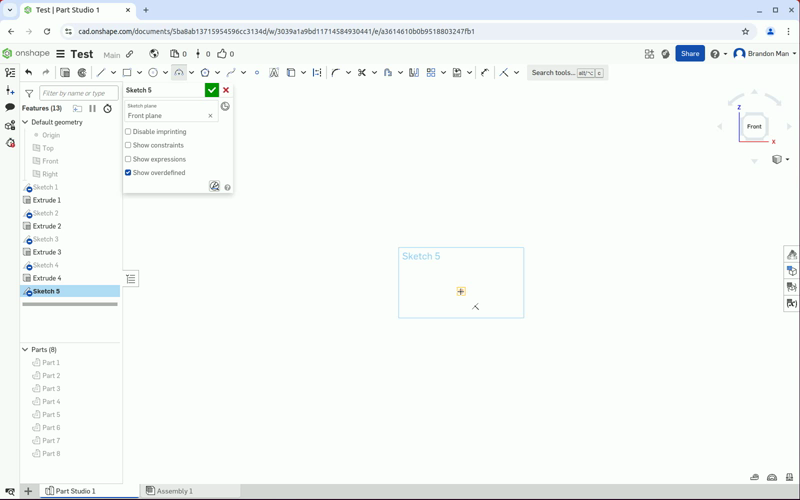
scroll(6)
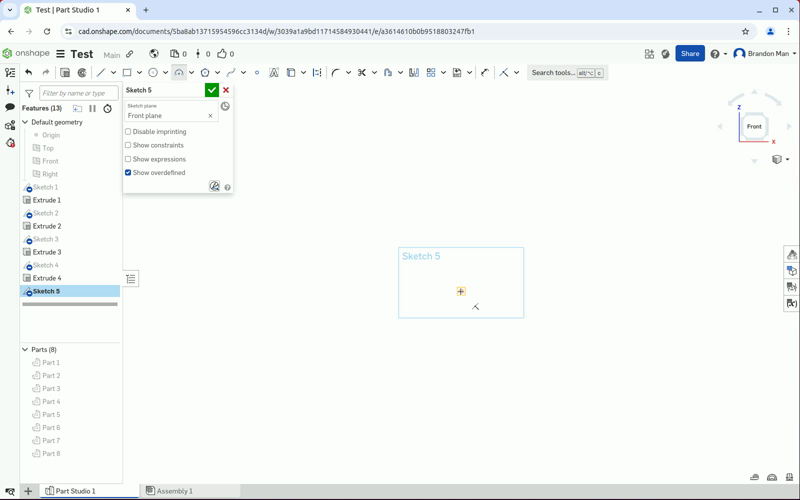
scroll(6)
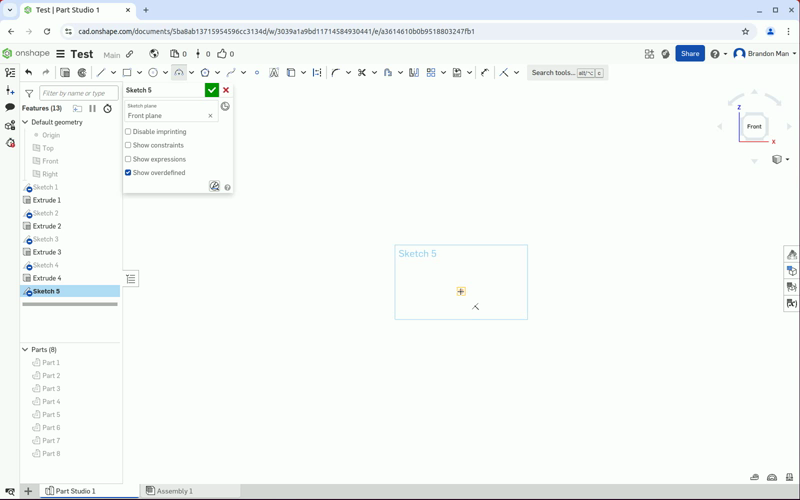
scroll(6)
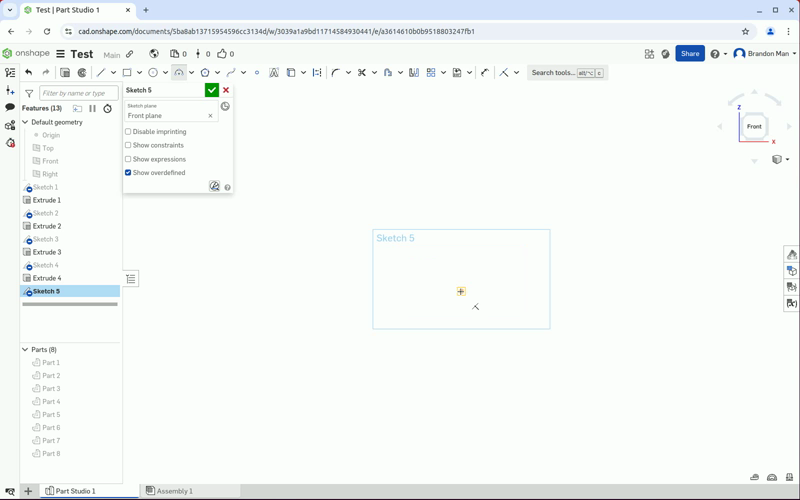
scroll(6)
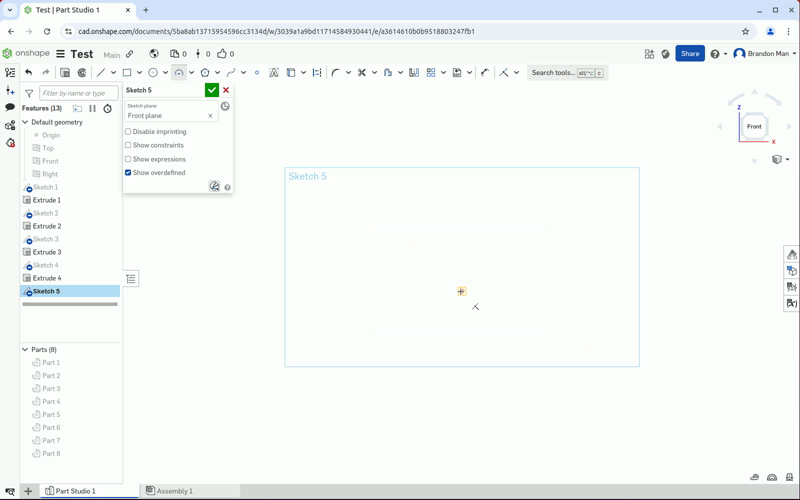
scroll(6)
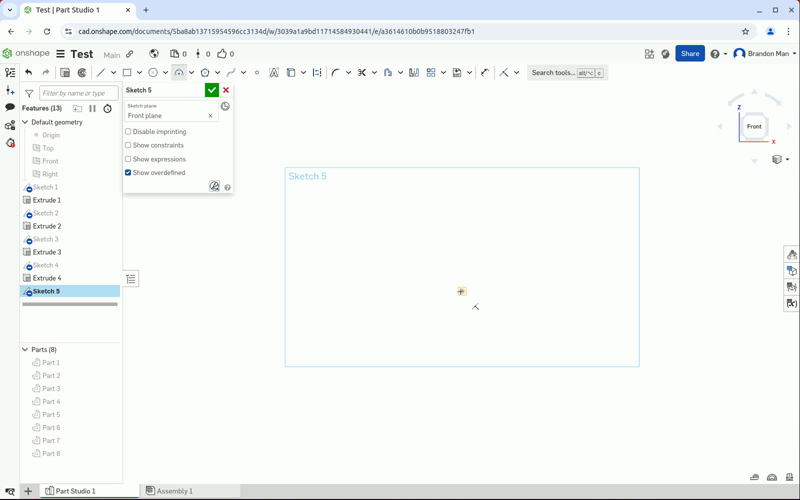
scroll(6)
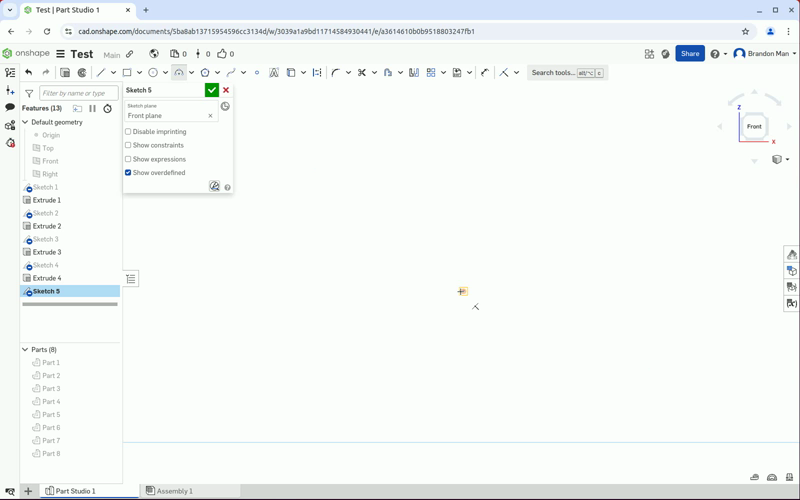
scroll(6)
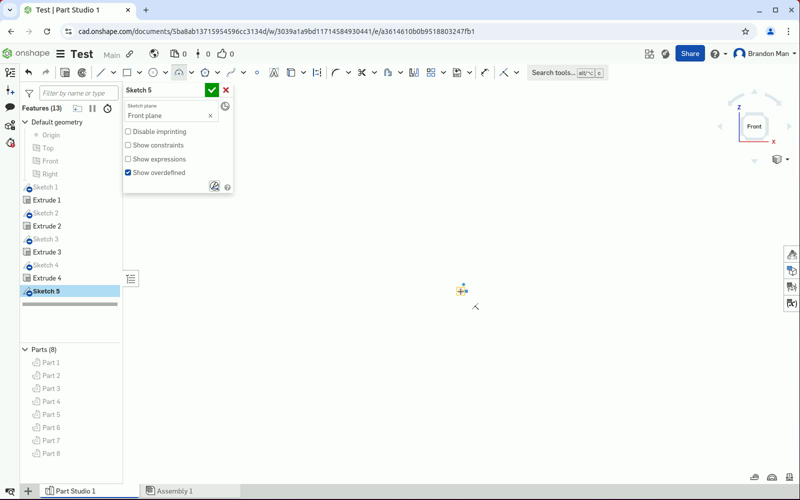
click(460, 291)
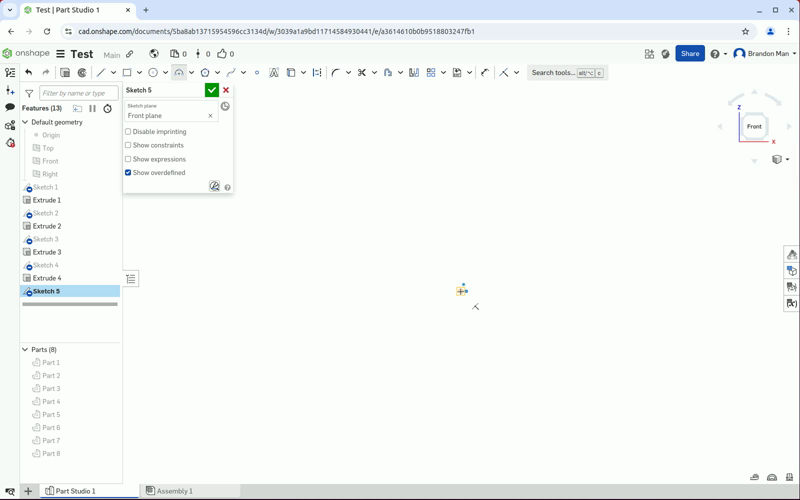
scroll(-6)
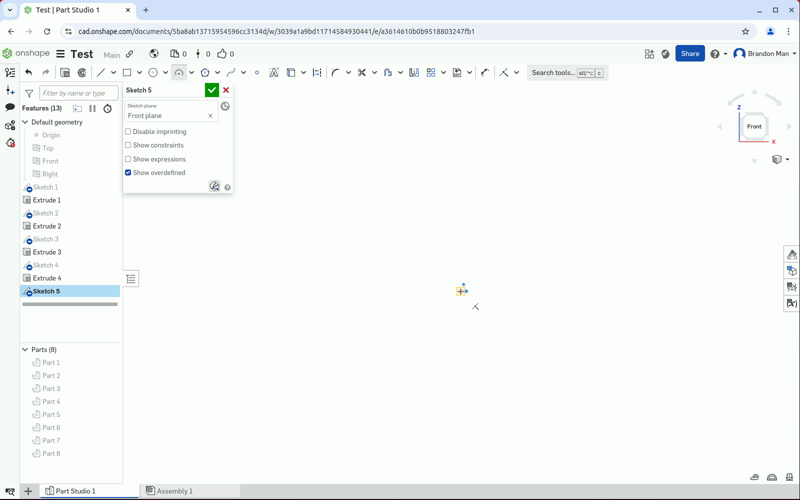
scroll(-6)
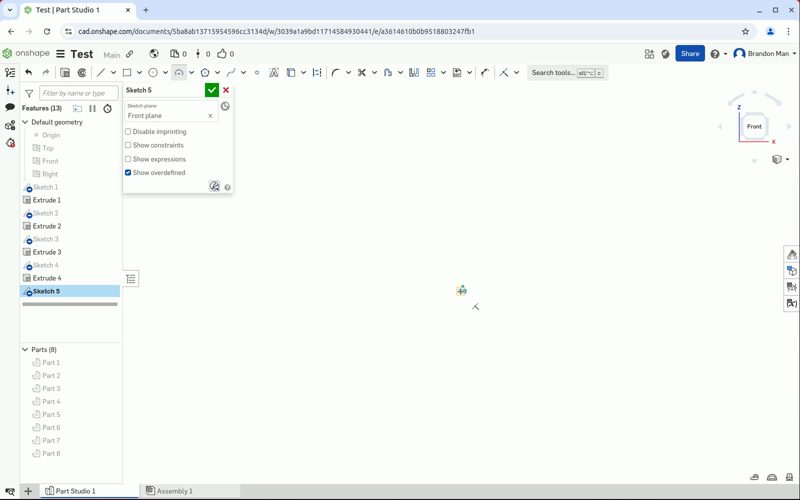
scroll(-6)
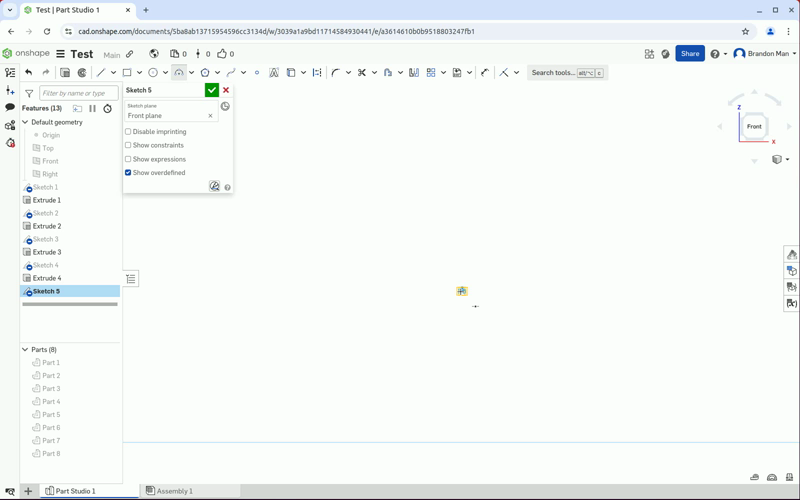
scroll(-6)
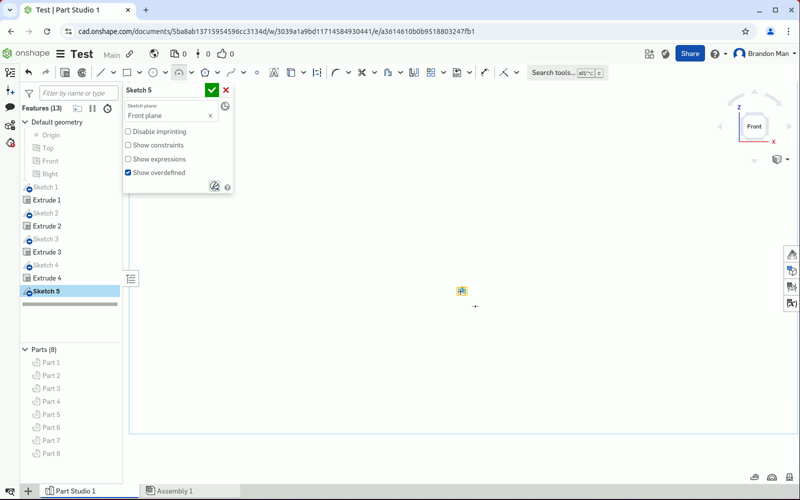
scroll(-6)
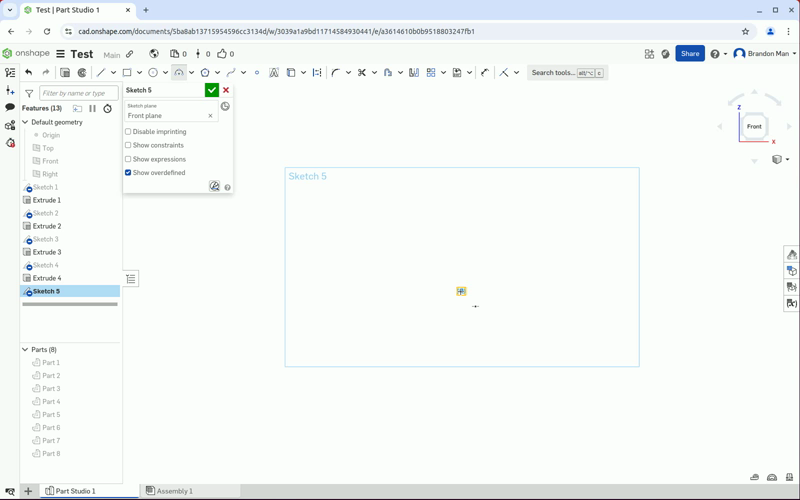
scroll(-6)
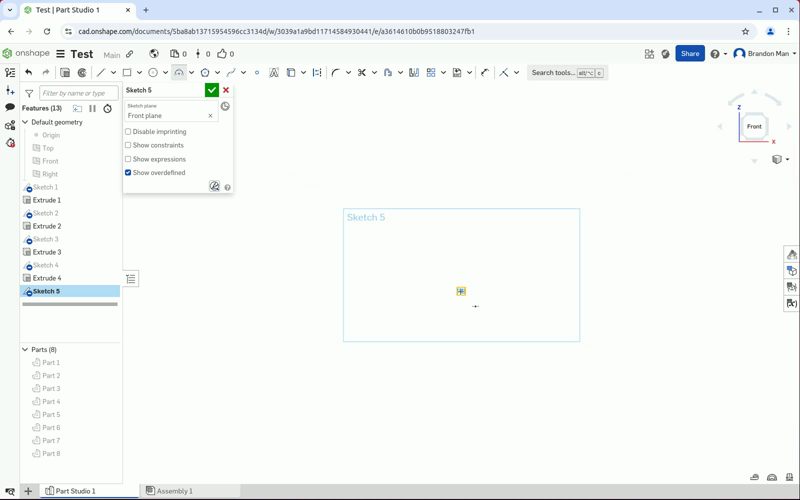
scroll(-6)
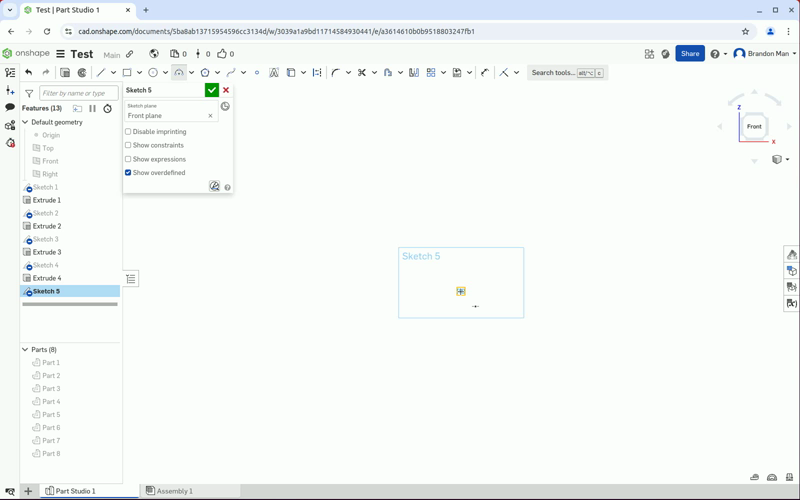
key_down(shift)
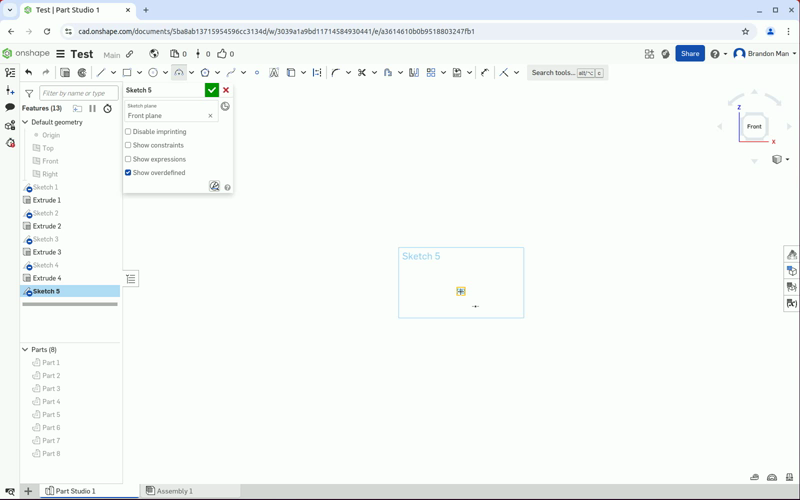
mouse_move(461, 275)
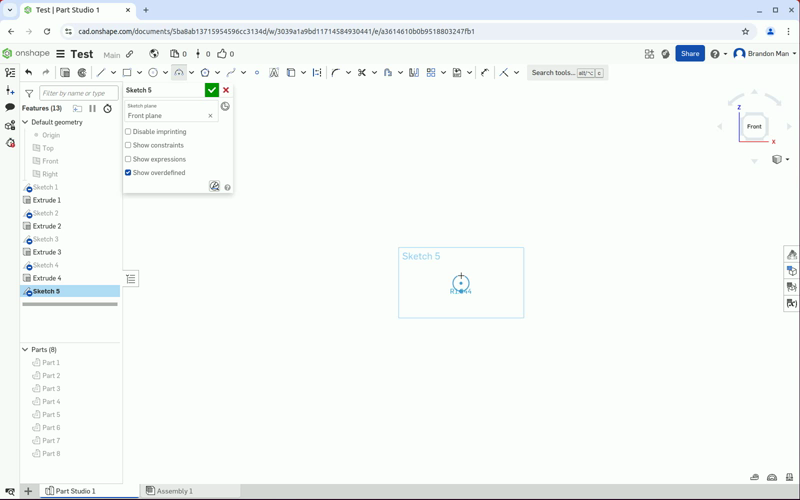
scroll(6)
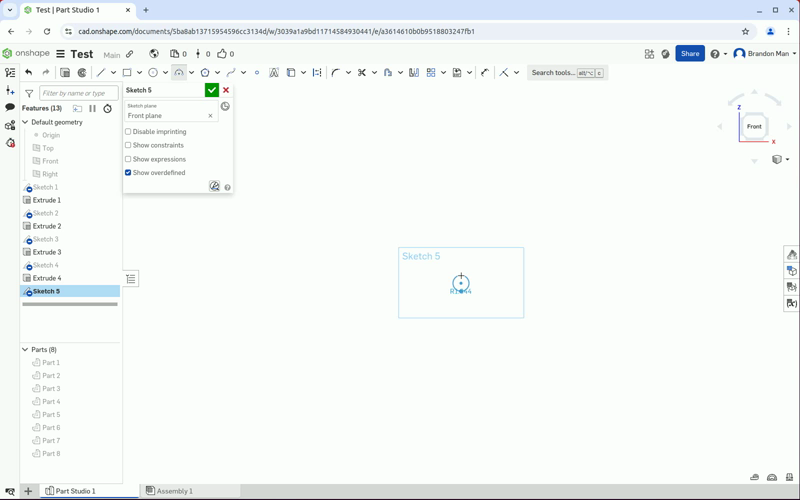
scroll(6)
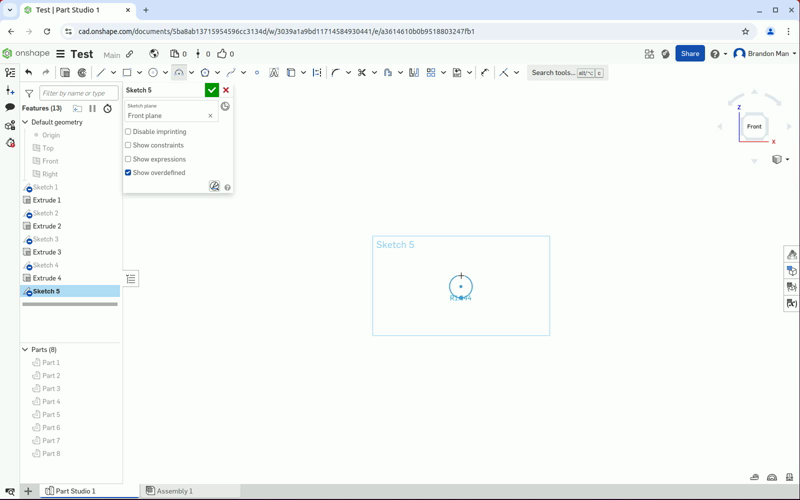
scroll(6)
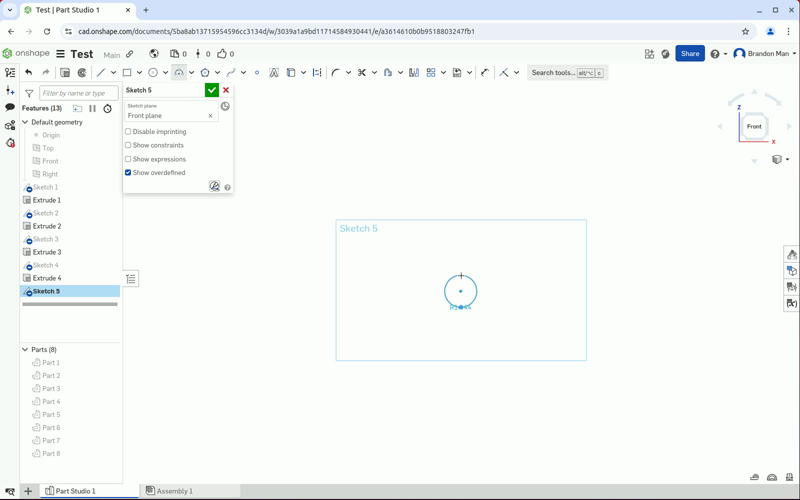
scroll(6)
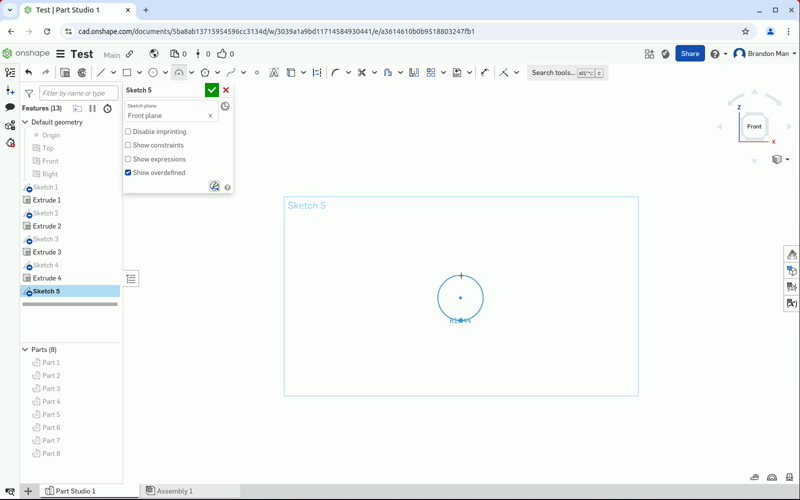
scroll(6)
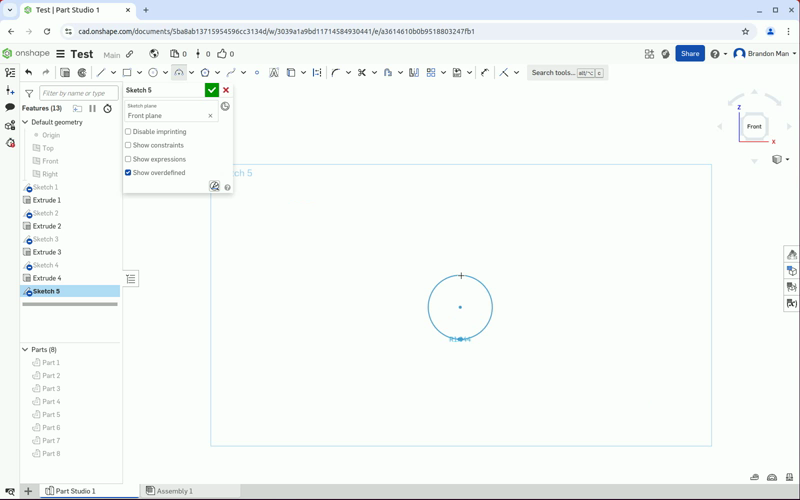
scroll(6)
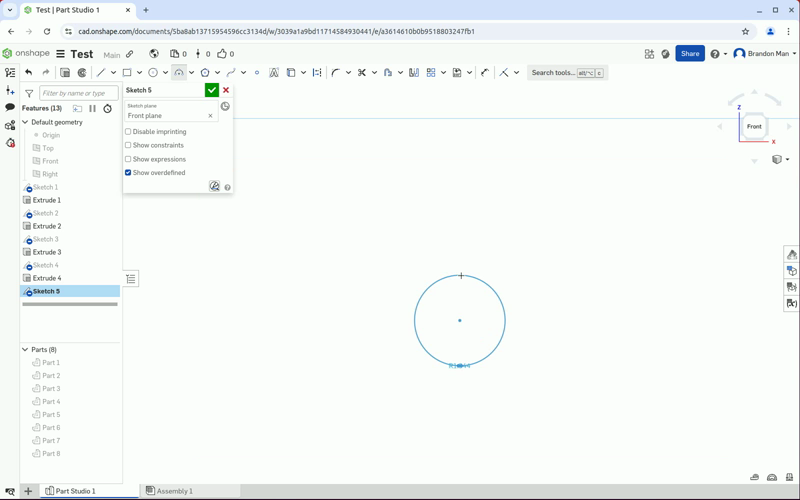
scroll(6)
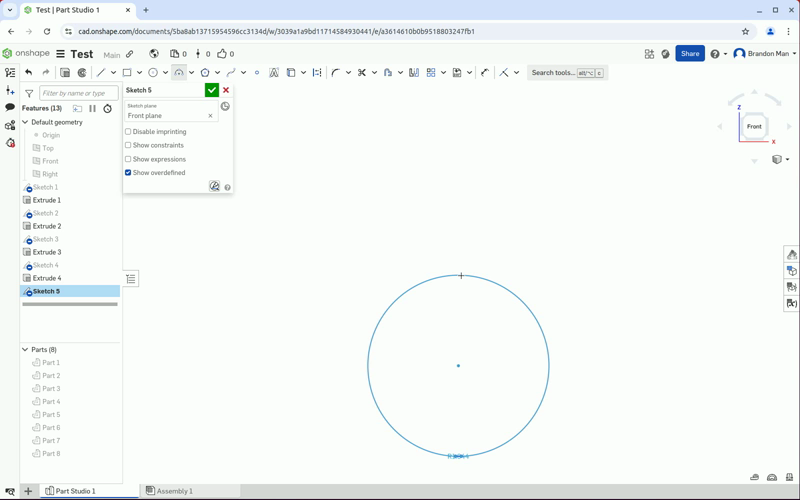
click(461, 275)
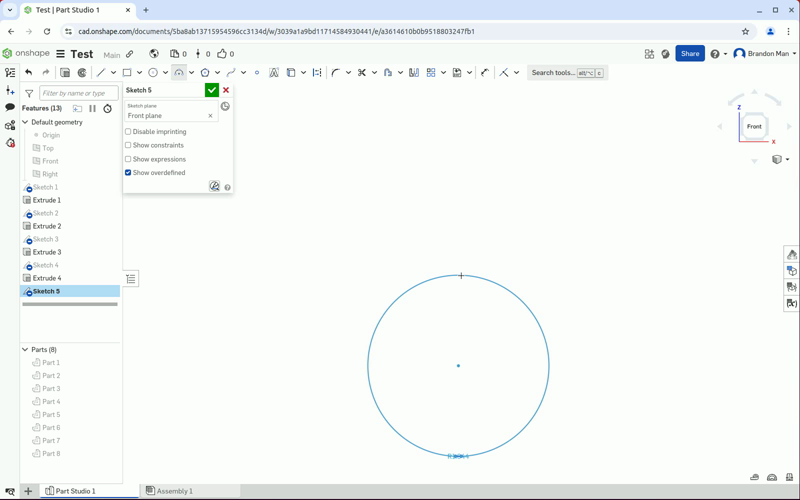
scroll(-6)
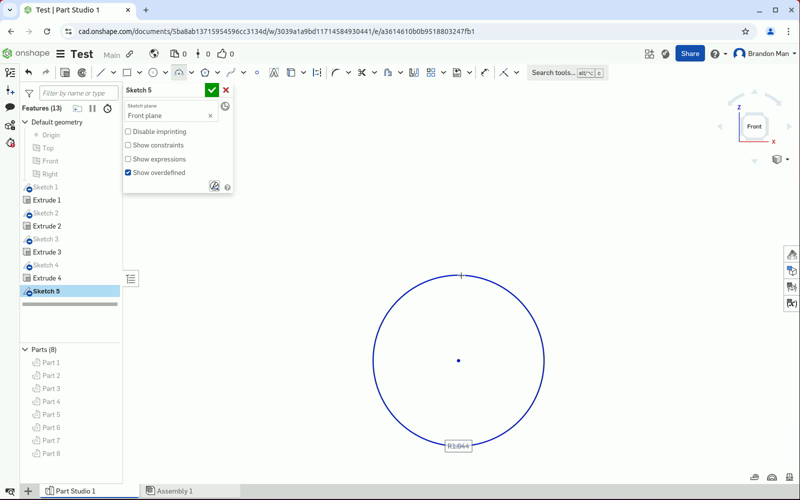
scroll(-6)
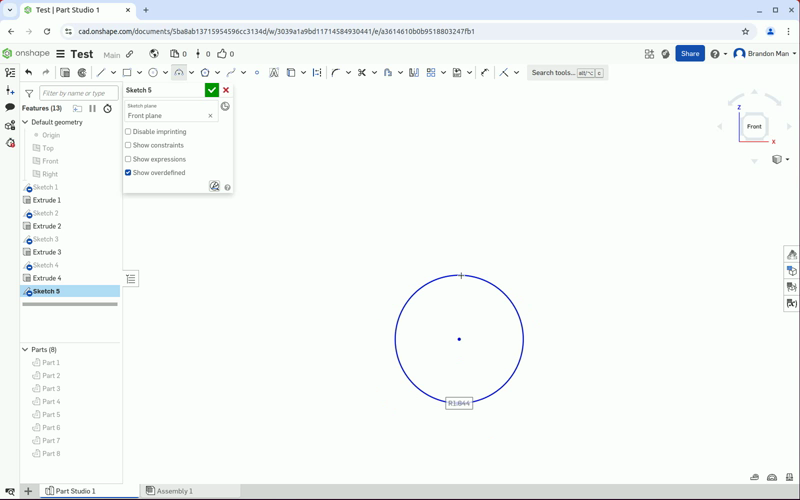
scroll(-6)
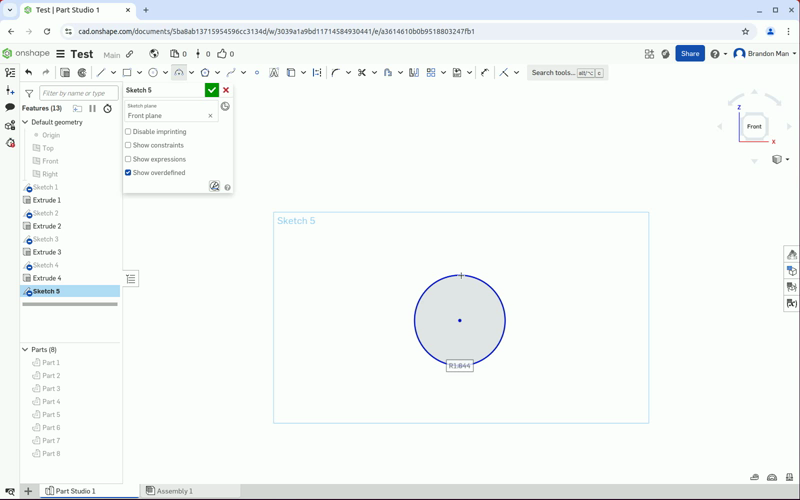
scroll(-6)
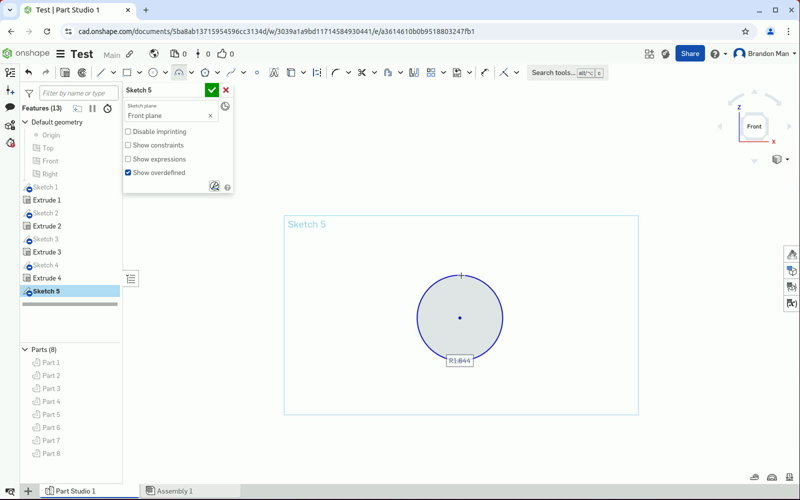
scroll(-6)
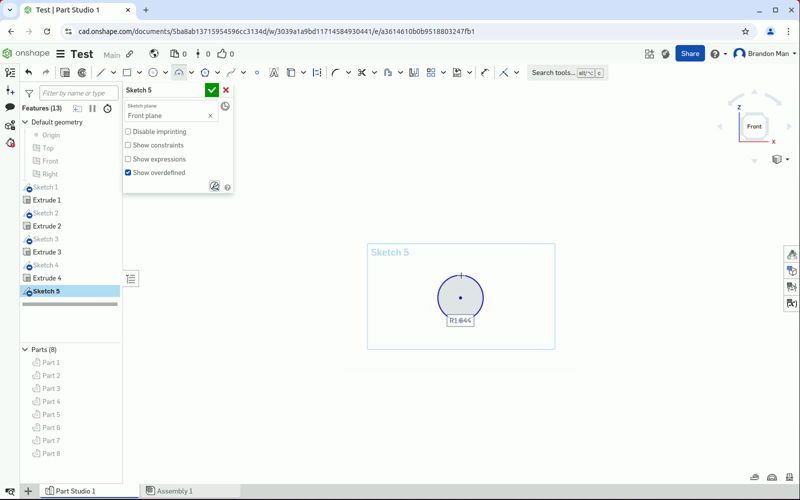
scroll(-6)
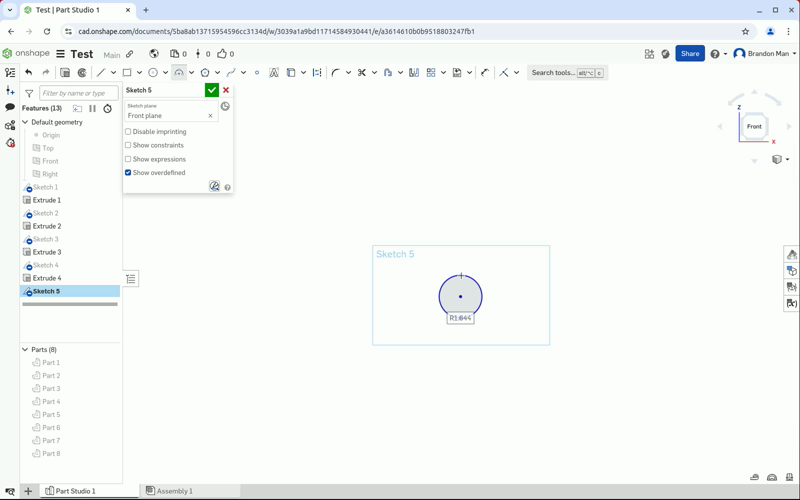
scroll(-6)
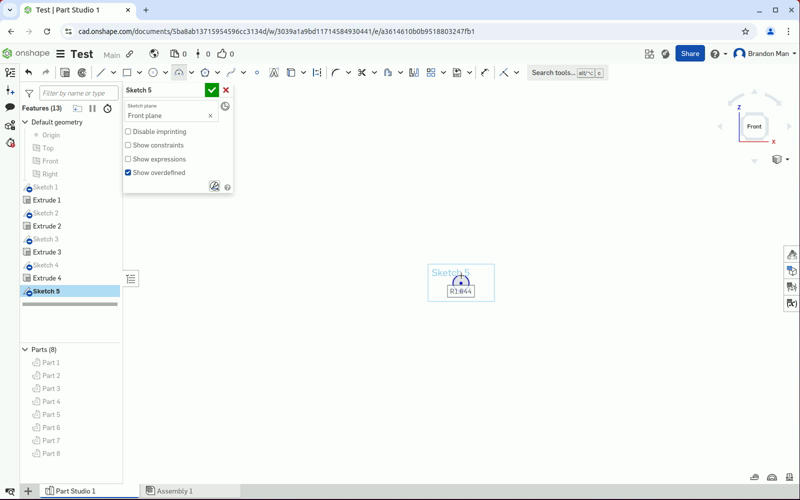
key_up(shift)
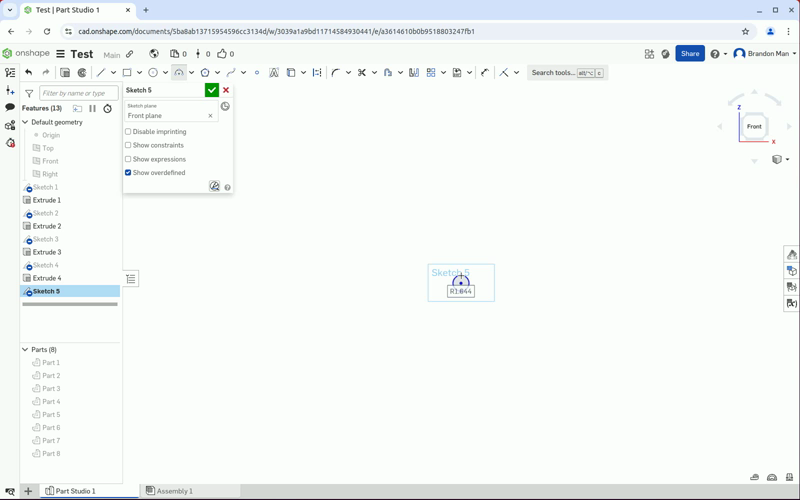
key(esc)
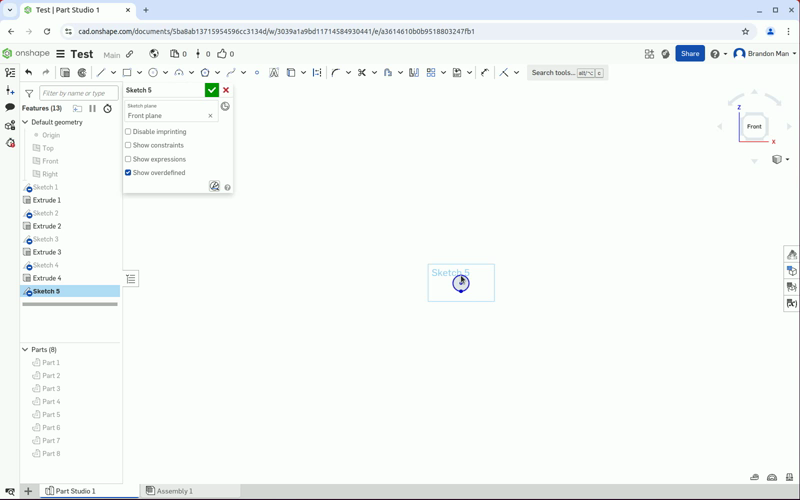
key(c)
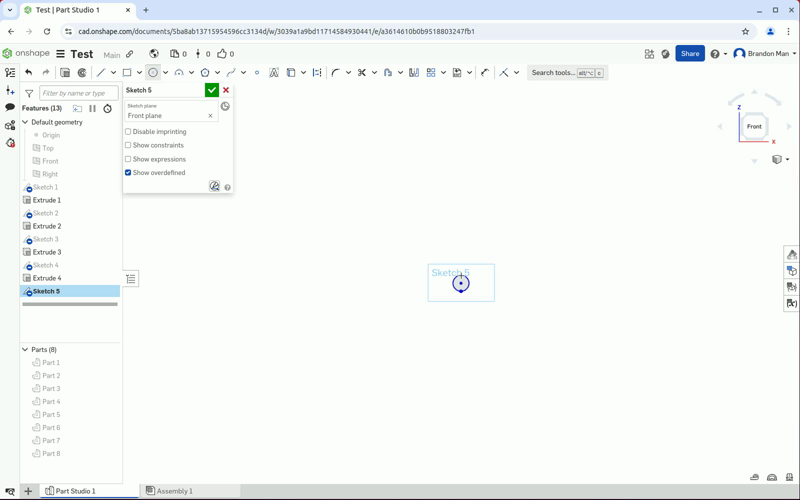
key_down(shift)
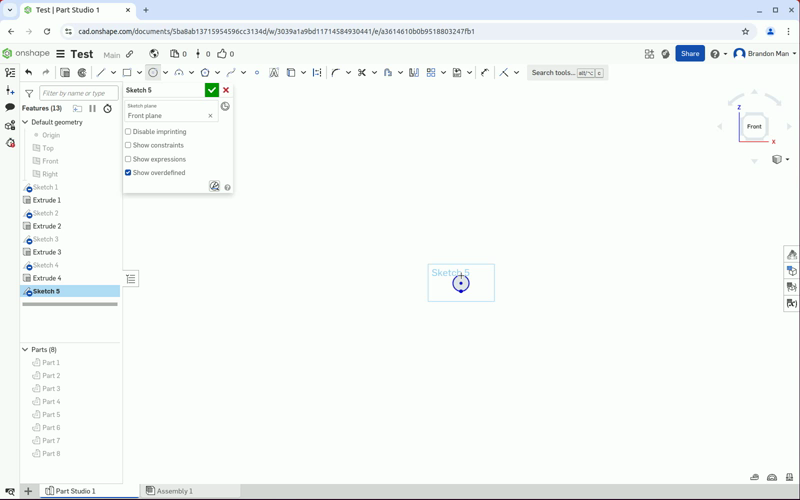
mouse_move(460, 281)
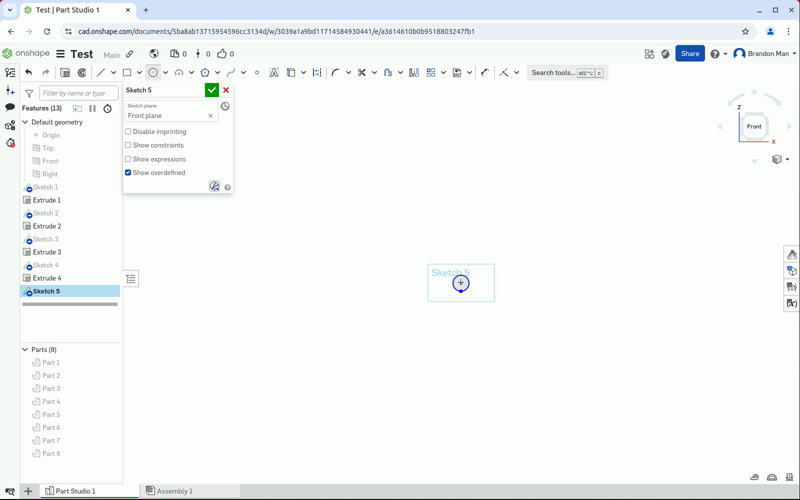
scroll(6)
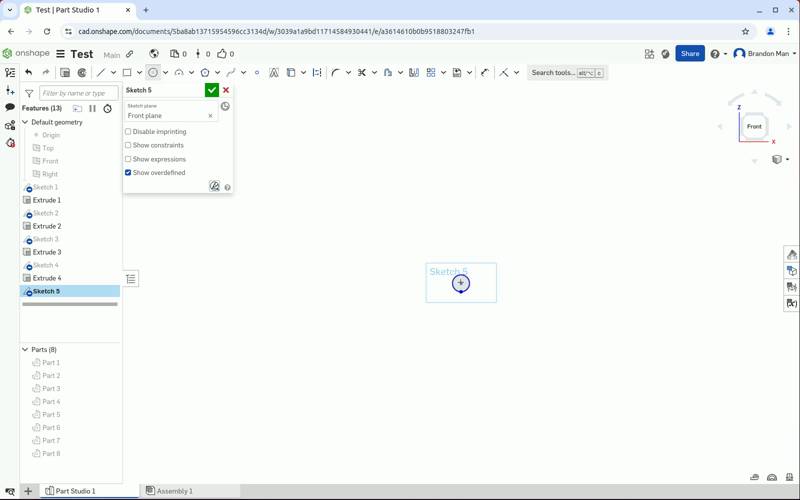
scroll(6)
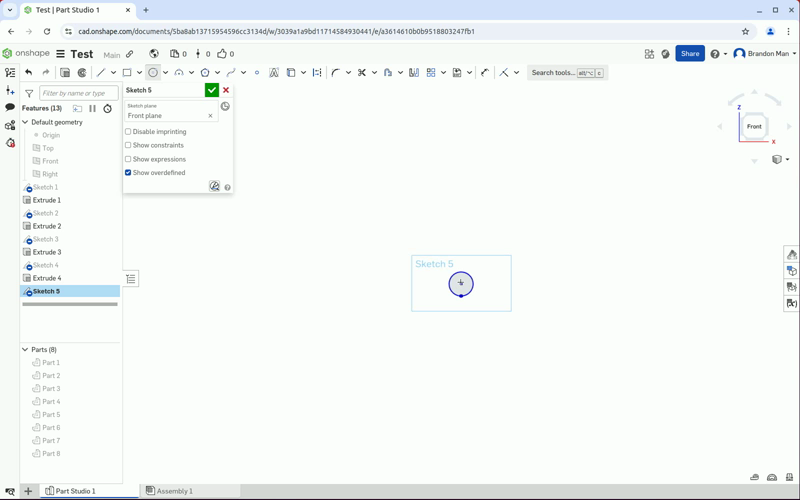
scroll(6)
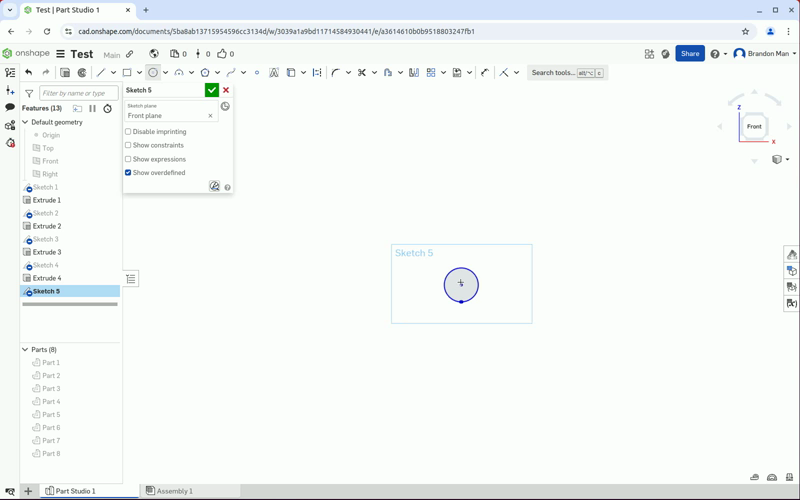
scroll(6)
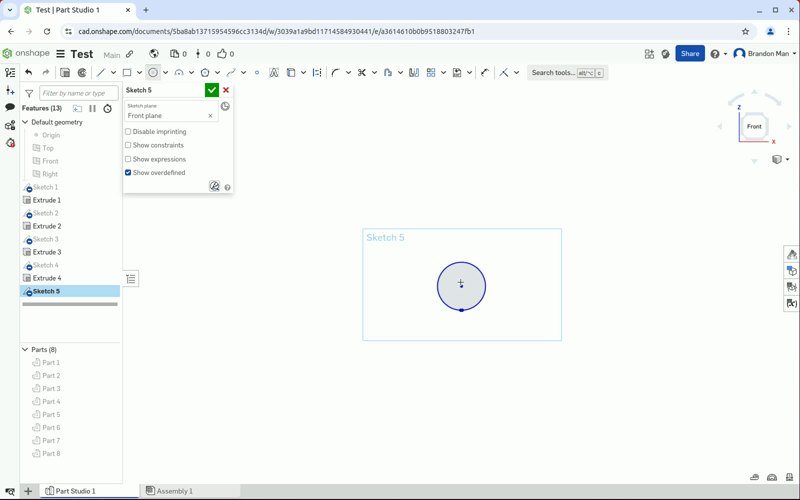
scroll(6)
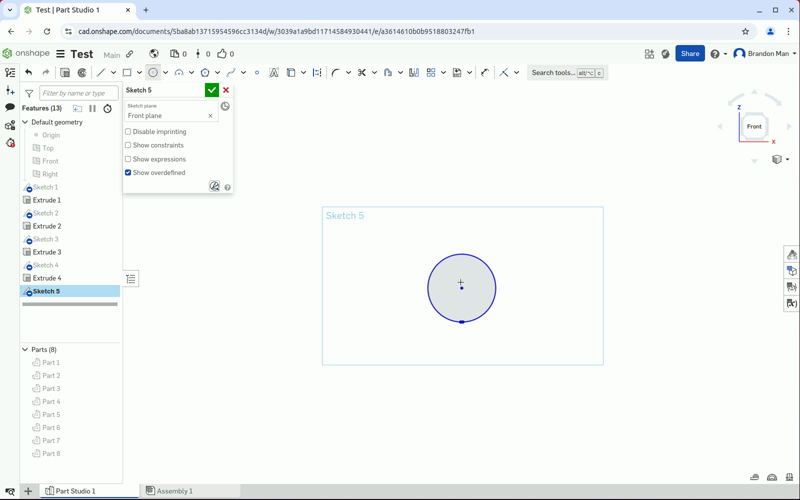
scroll(6)
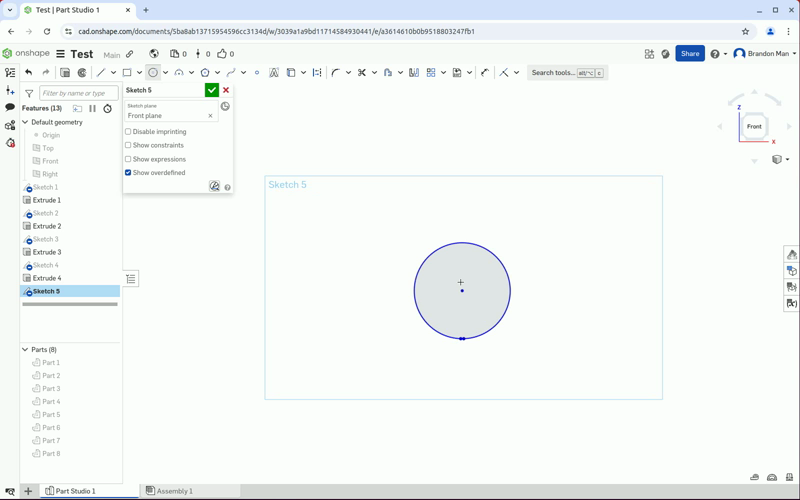
scroll(6)
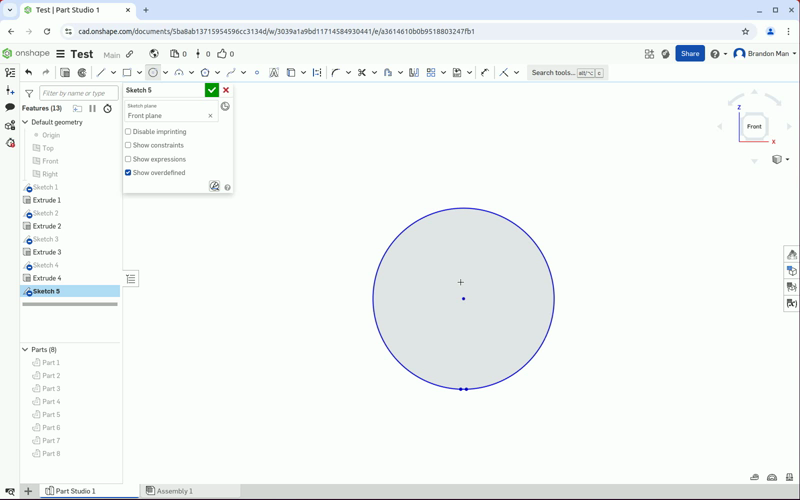
click(460, 281)
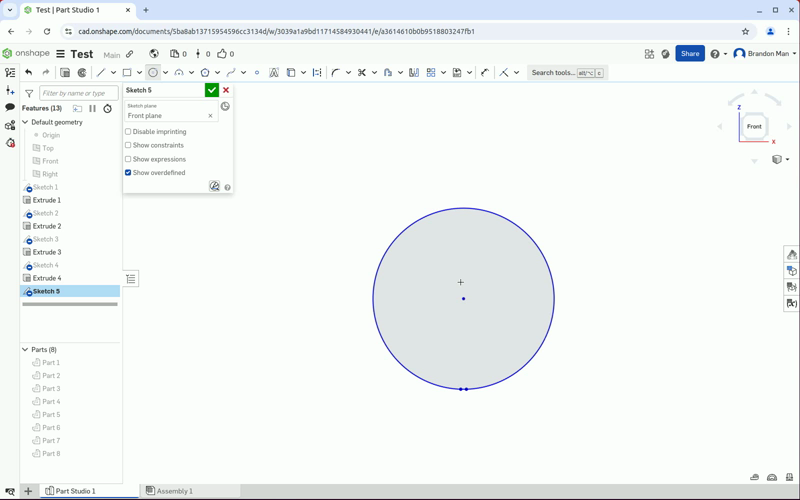
scroll(-6)
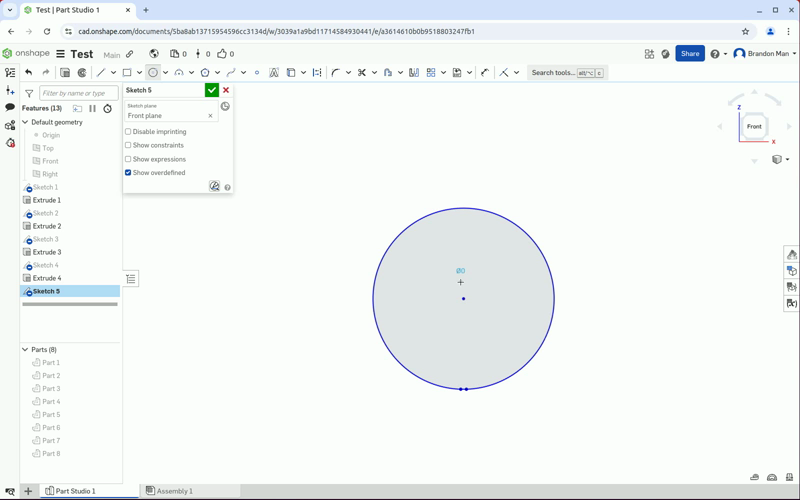
scroll(-6)
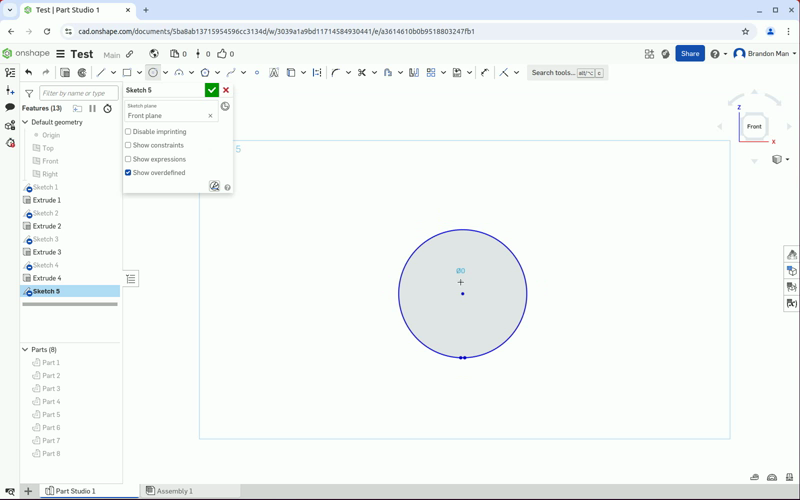
scroll(-6)
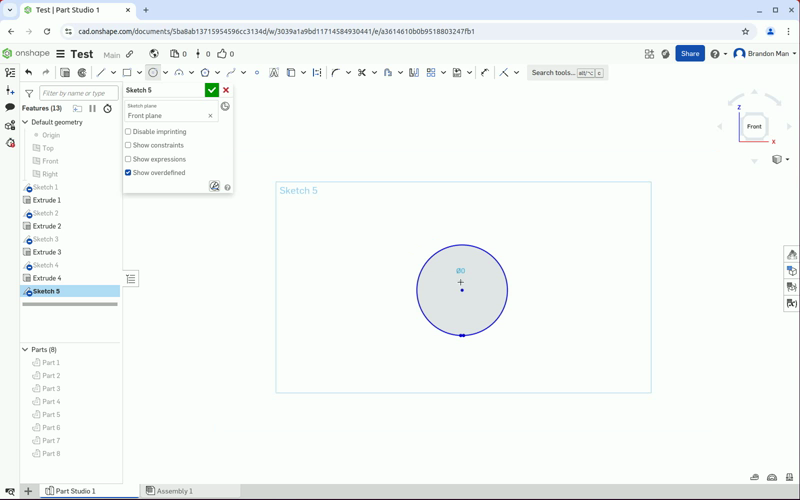
scroll(-6)
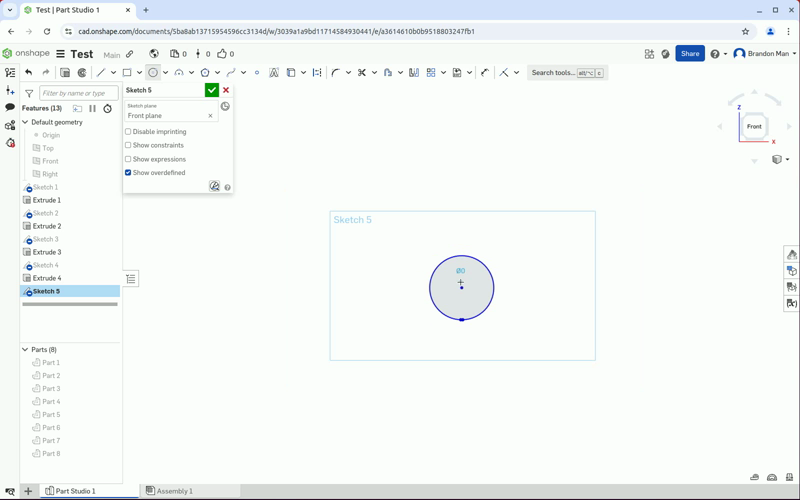
scroll(-6)
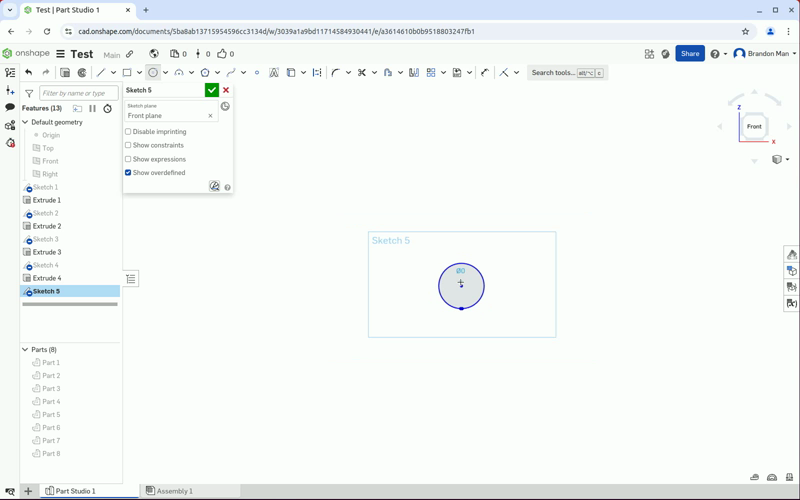
scroll(-6)
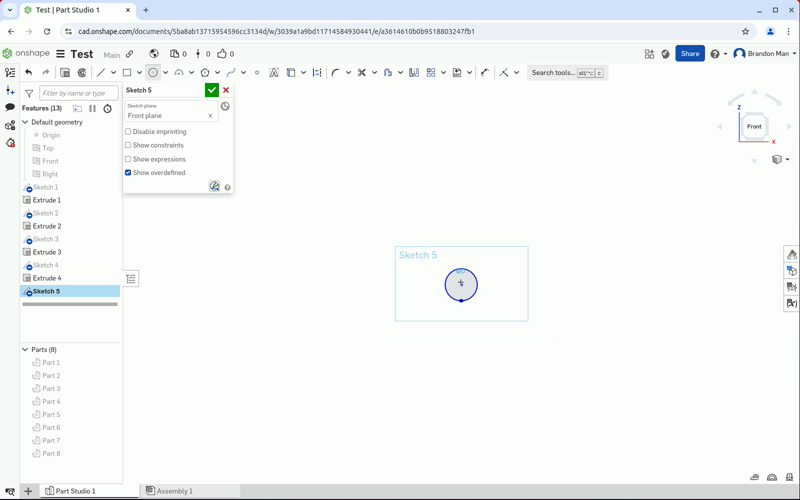
scroll(-6)
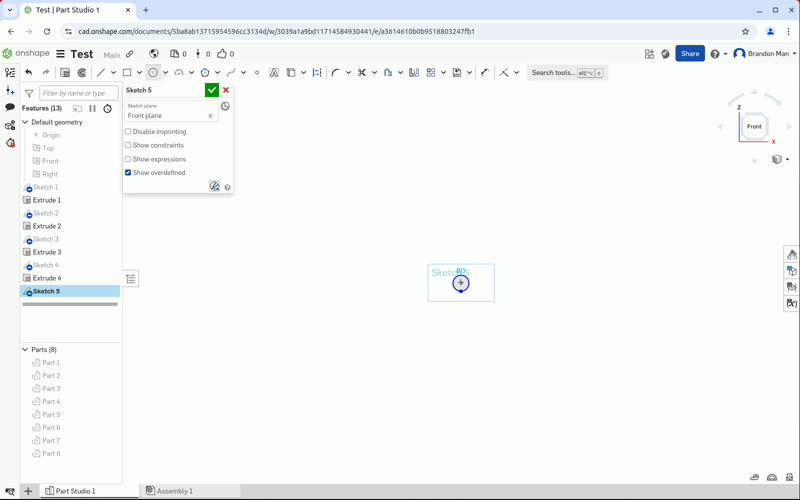
key_up(shift)
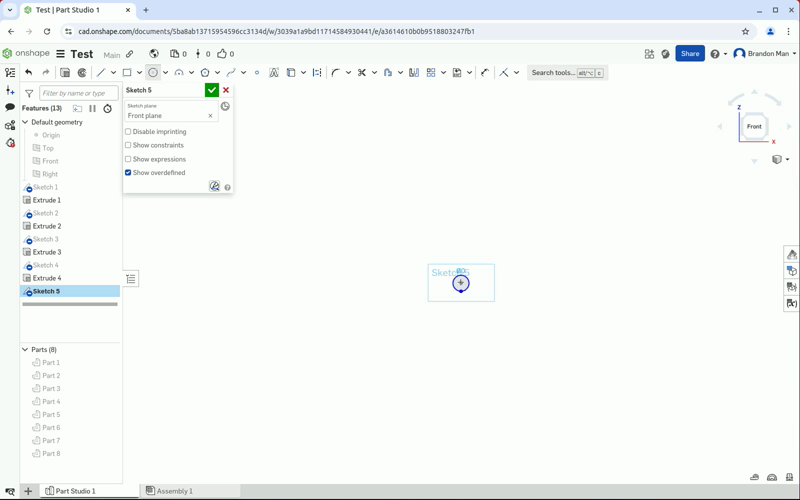
mouse_move(463, 281)
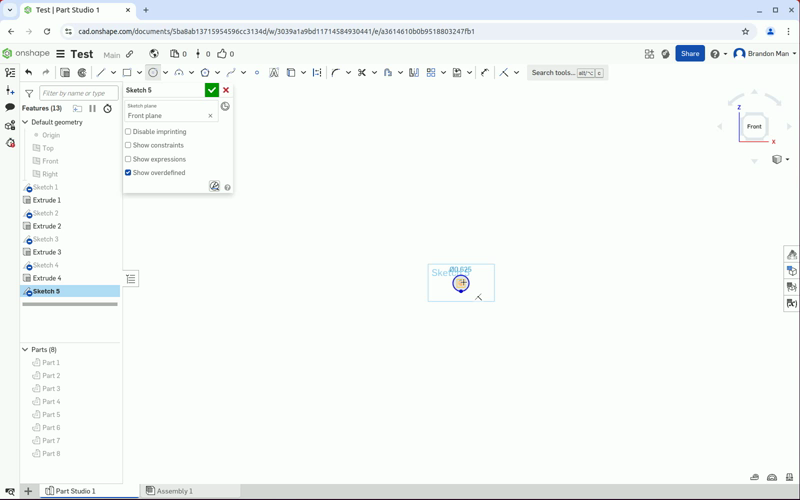
scroll(6)
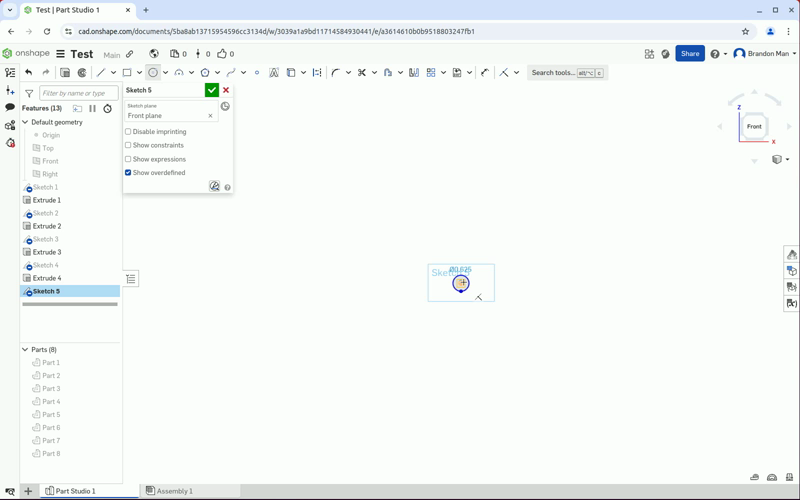
scroll(6)
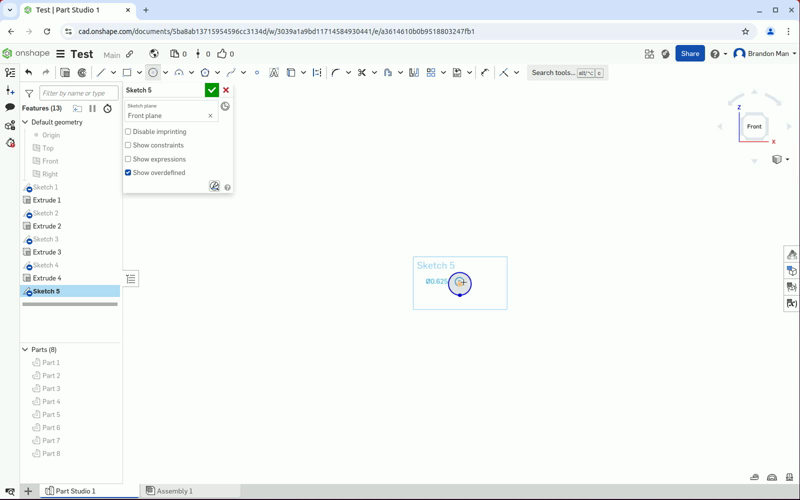
scroll(6)
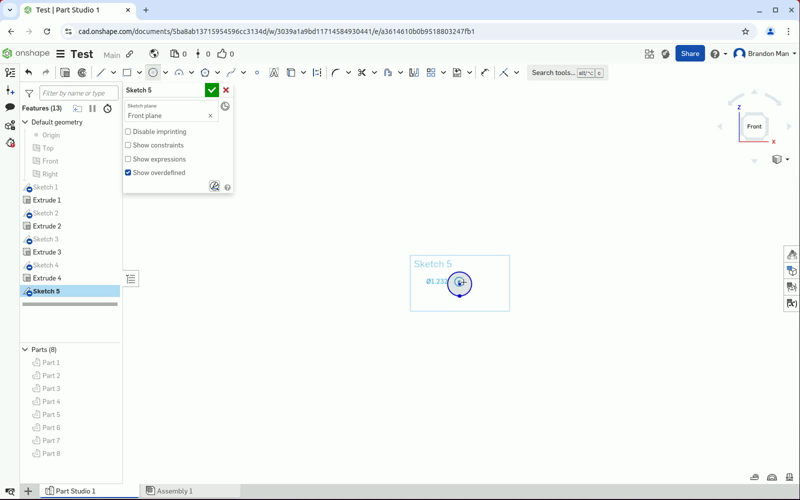
scroll(6)
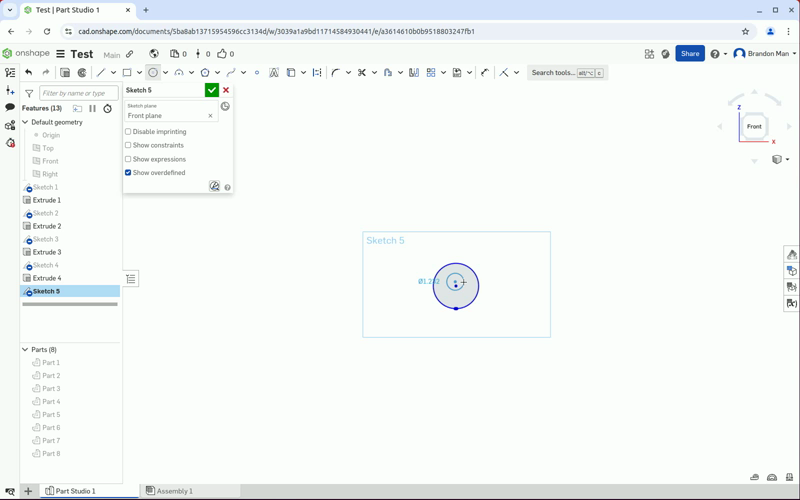
scroll(6)
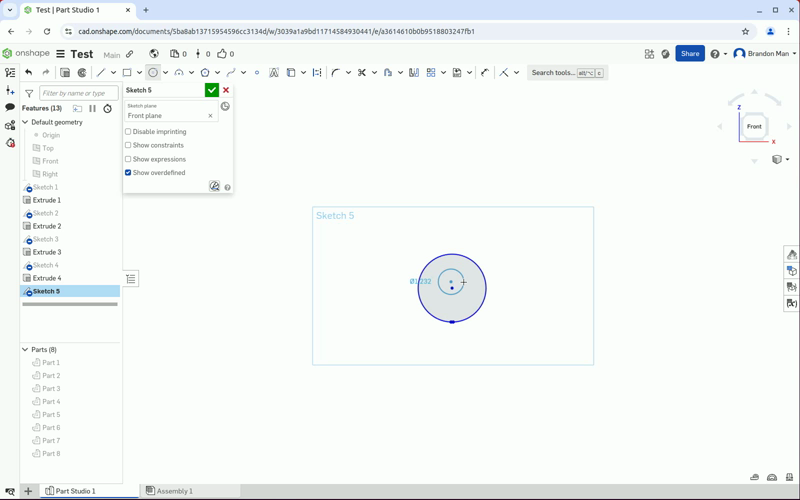
scroll(6)
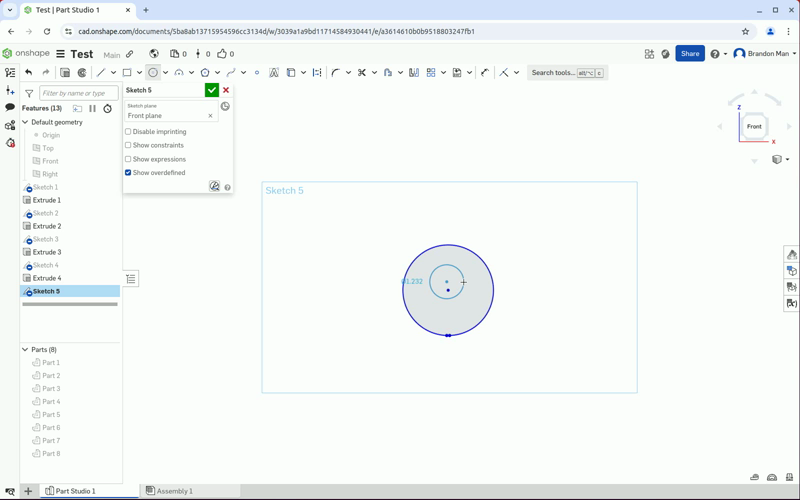
scroll(6)
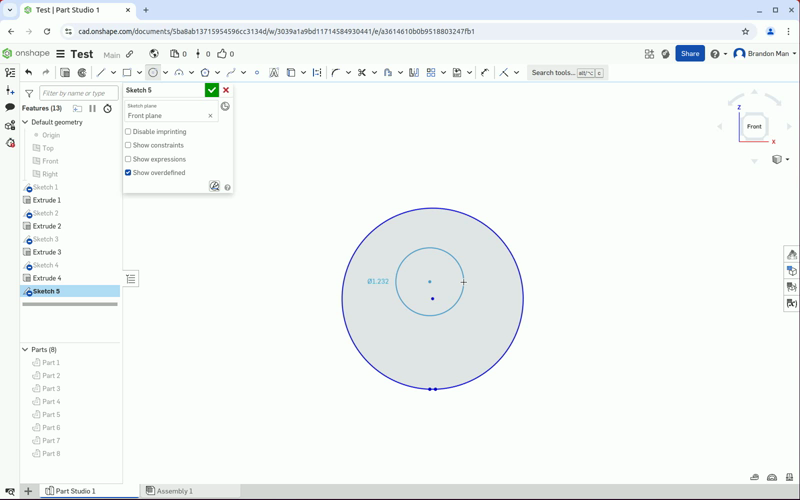
click(463, 281)
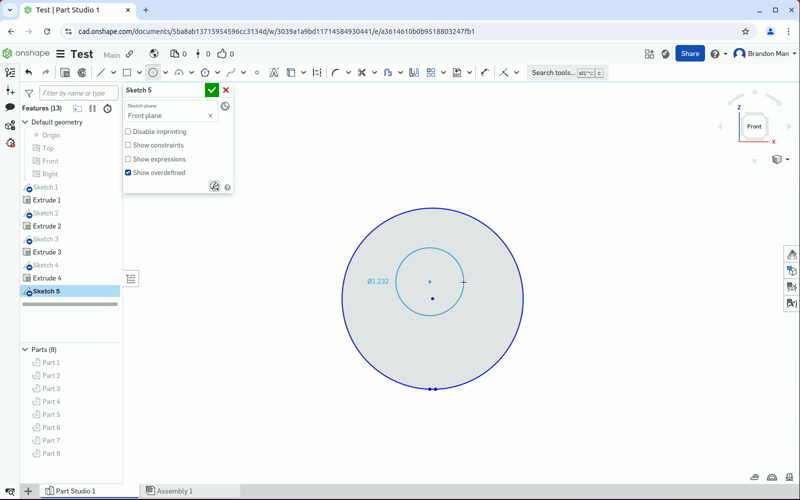
scroll(-6)
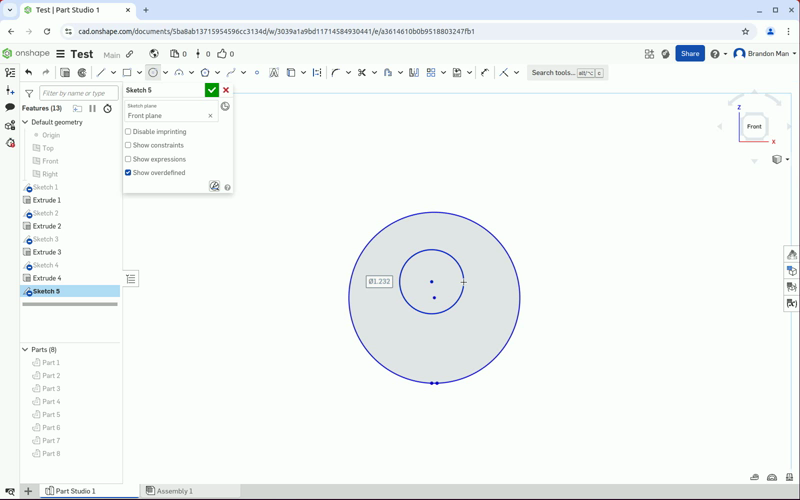
scroll(-6)
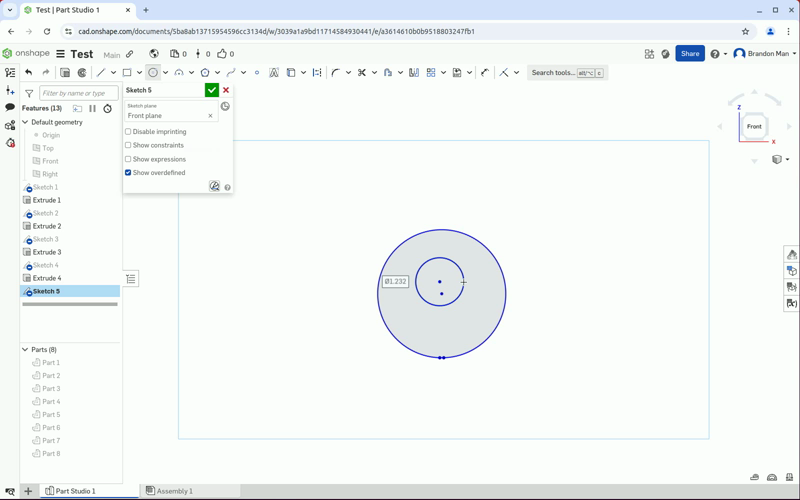
scroll(-6)
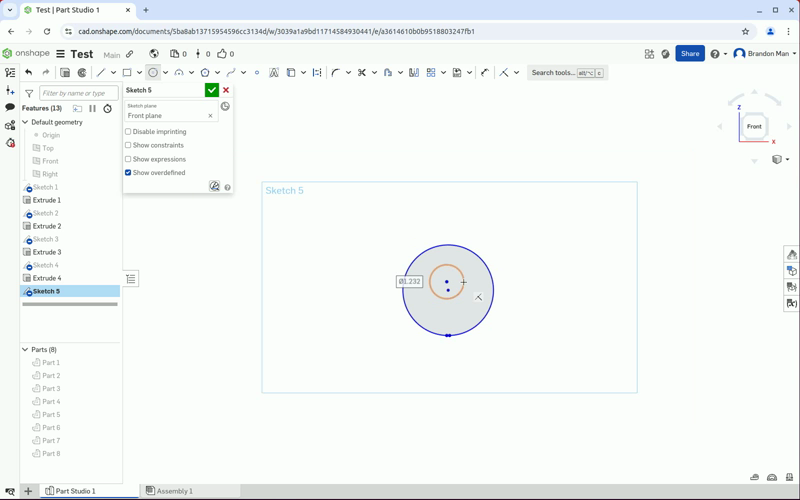
scroll(-6)
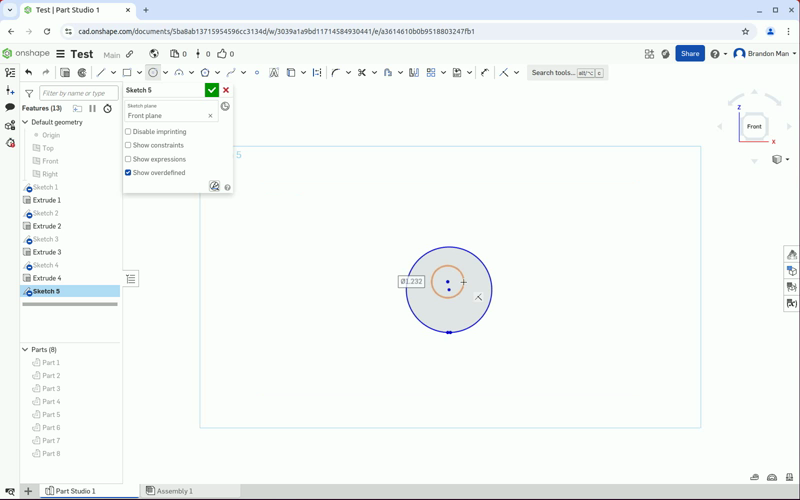
scroll(-6)
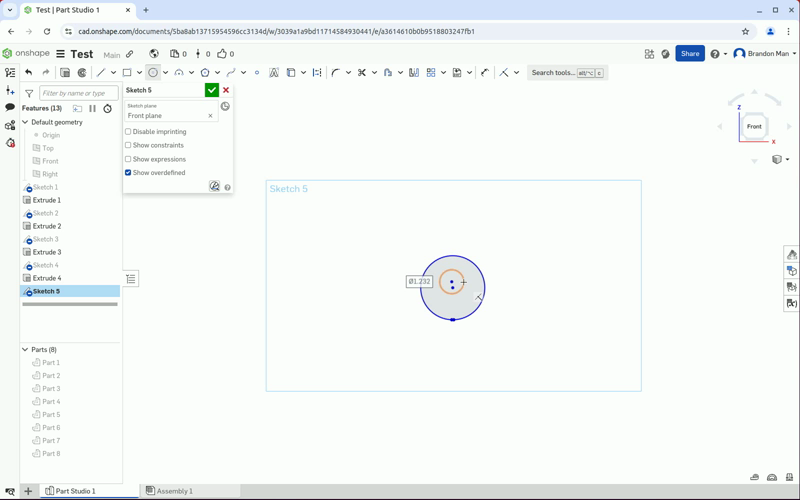
scroll(-6)
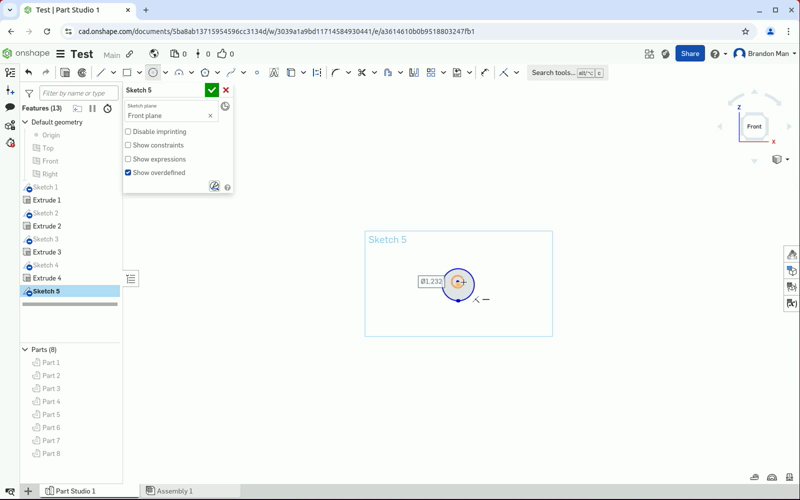
scroll(-6)
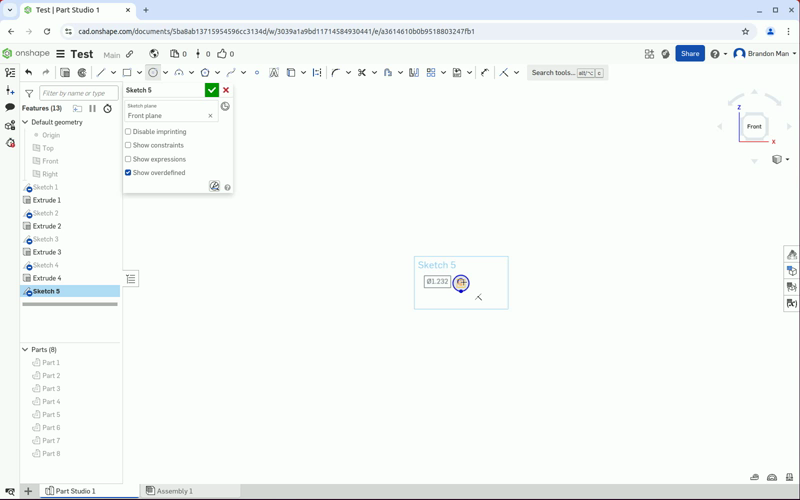
key(esc)
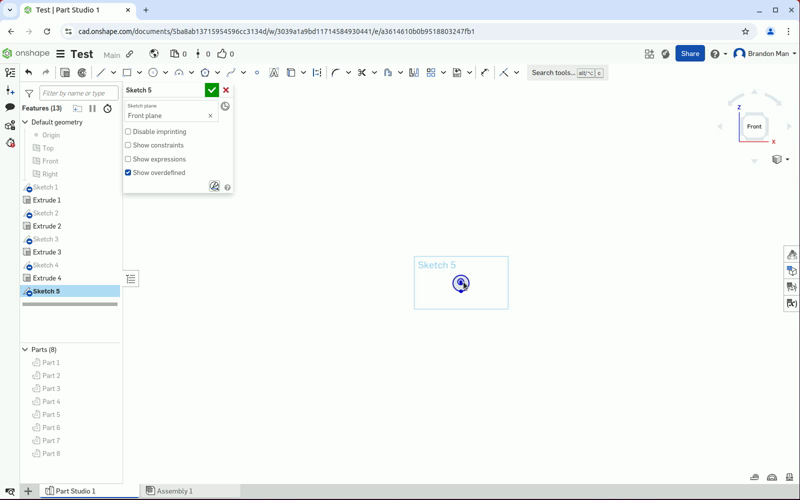
mouse_move(466, 284)
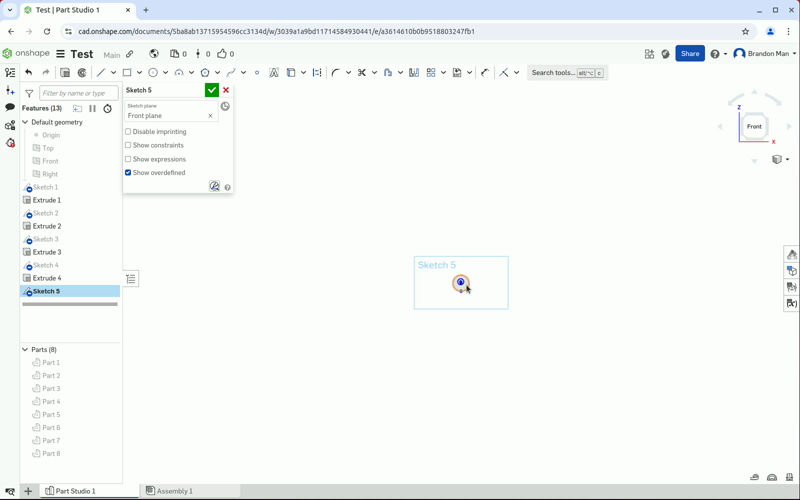
scroll(6)
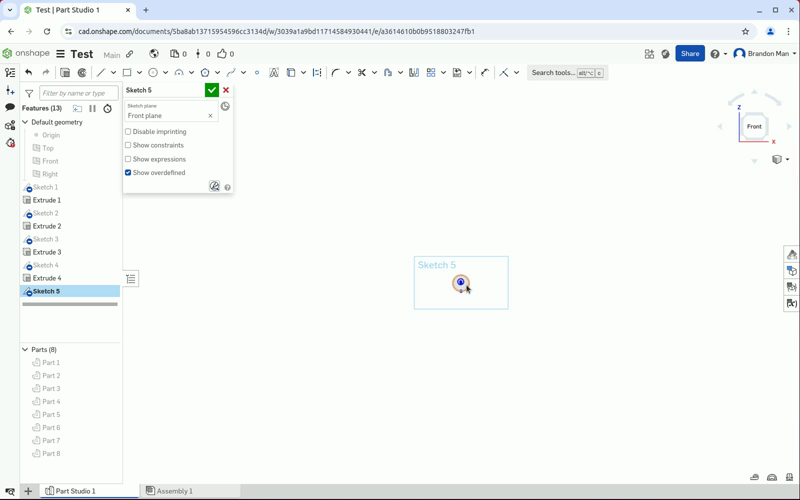
scroll(6)
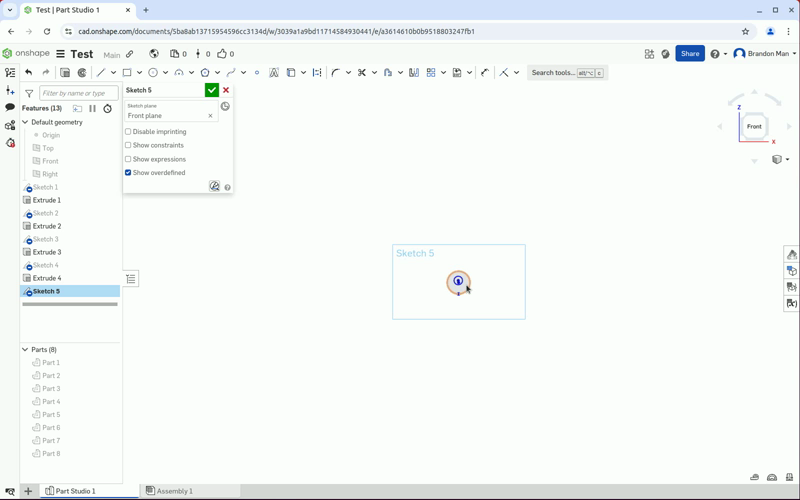
scroll(6)
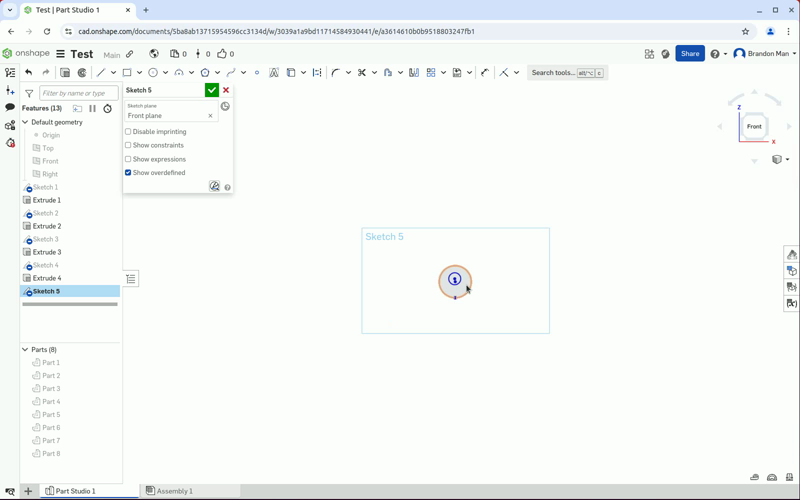
scroll(6)
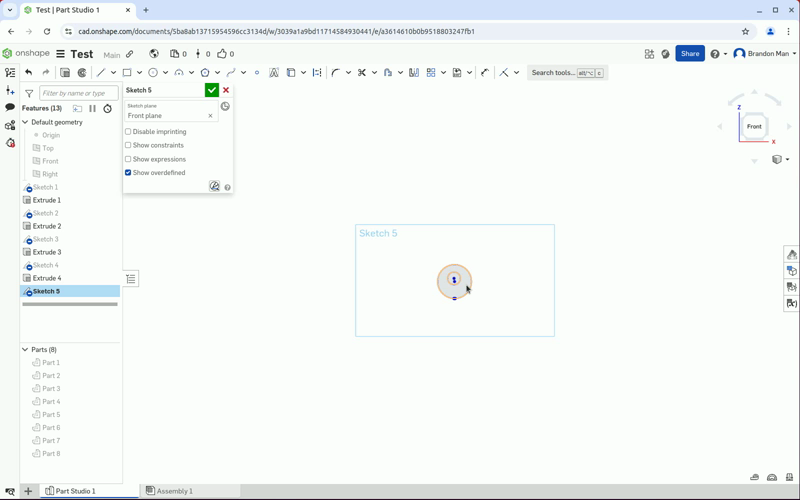
scroll(6)
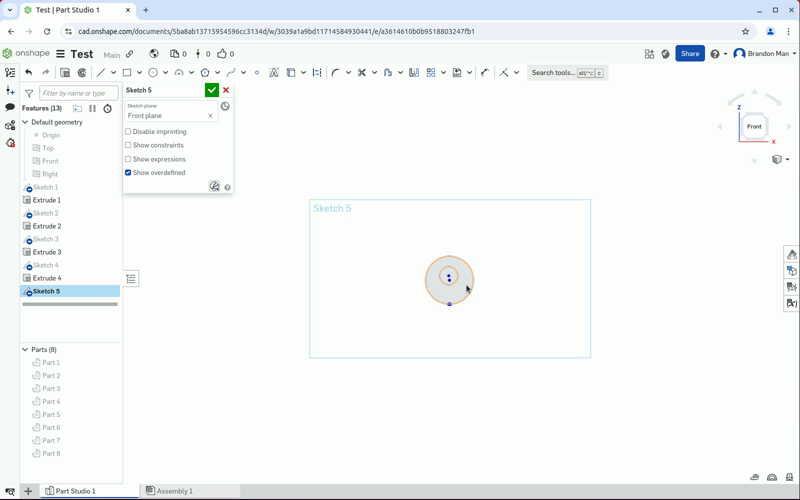
scroll(6)
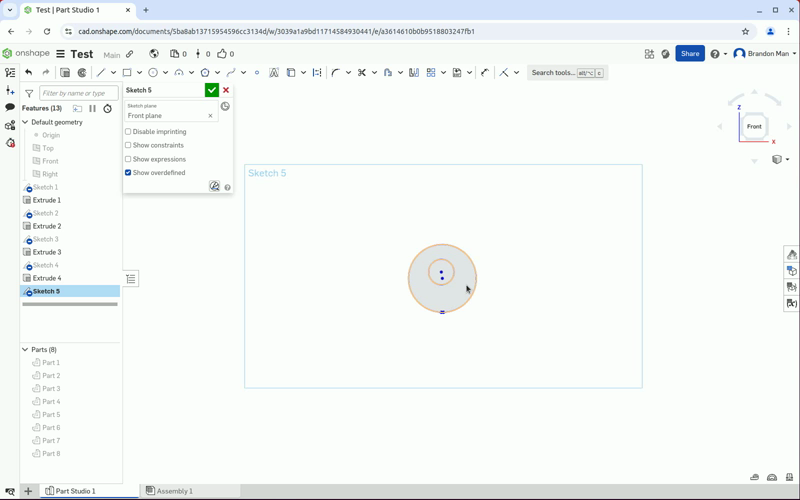
scroll(6)
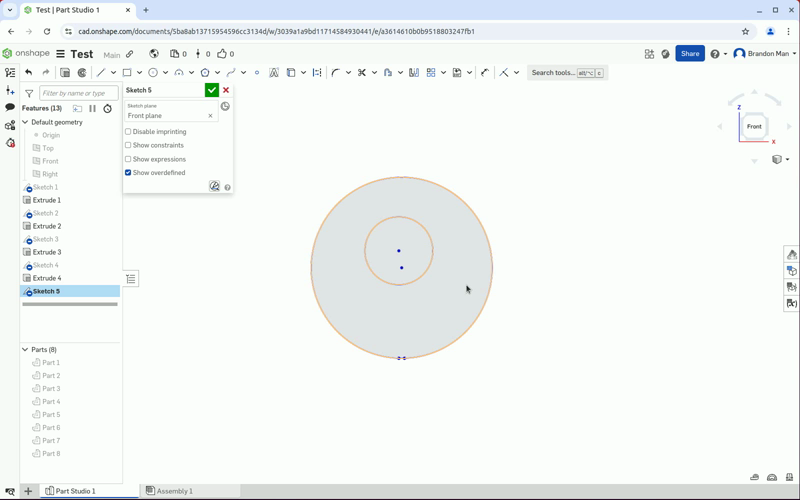
click(466, 284)
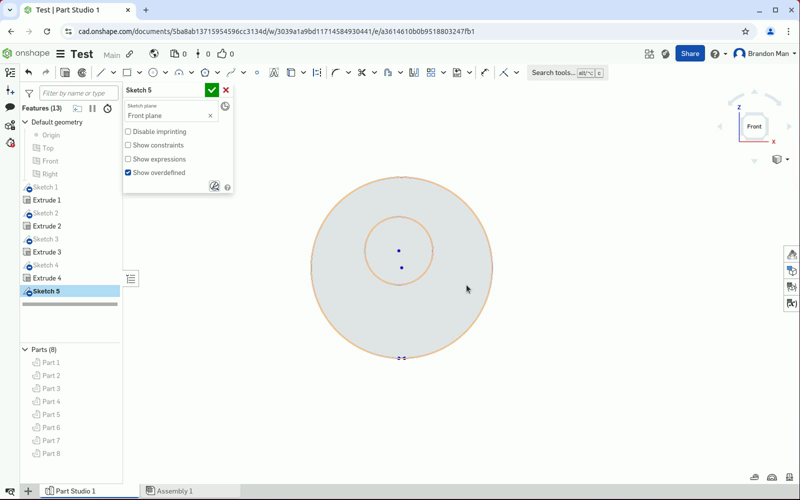
scroll(-6)
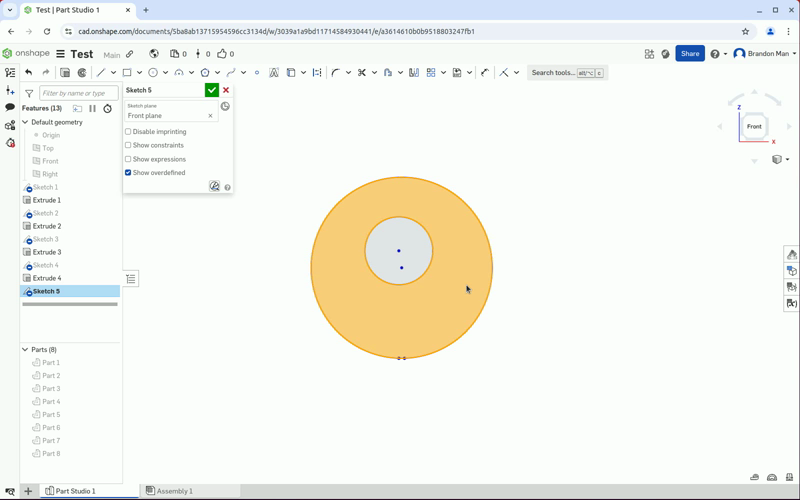
scroll(-6)
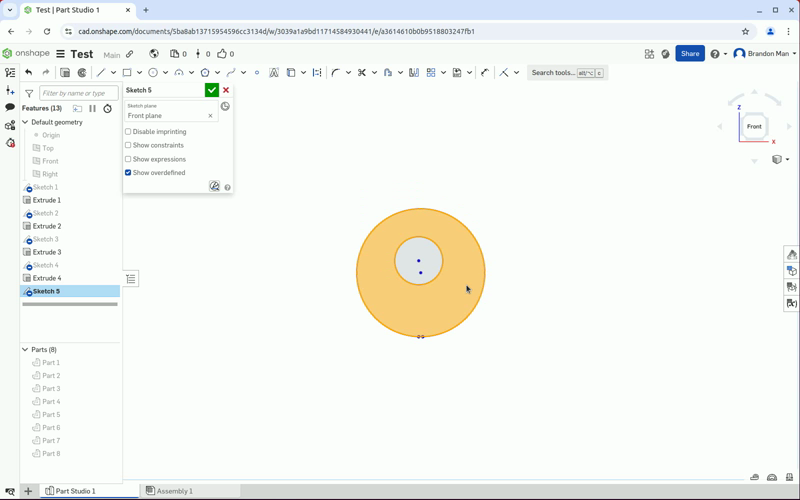
scroll(-6)
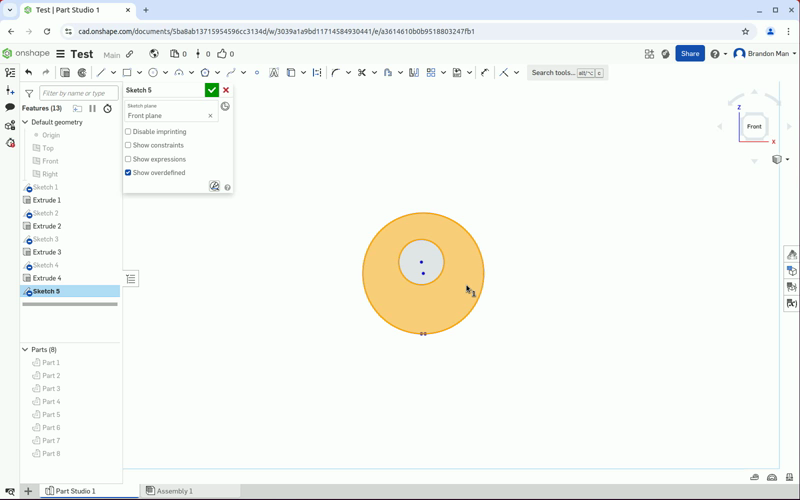
scroll(-6)
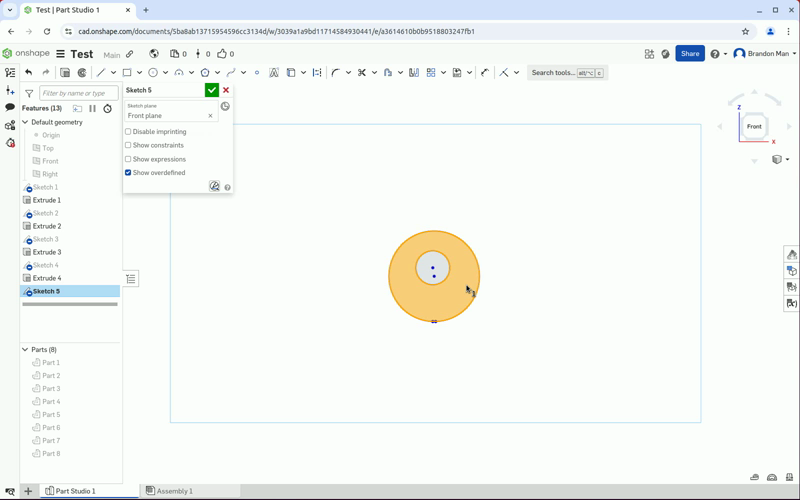
scroll(-6)
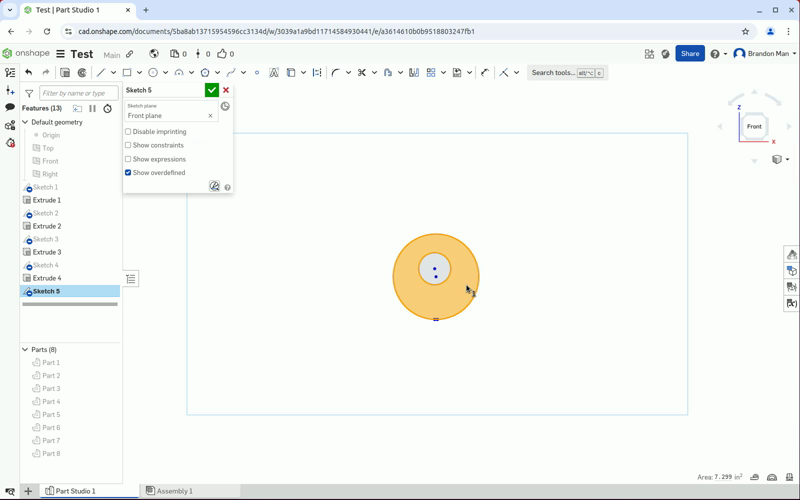
scroll(-6)
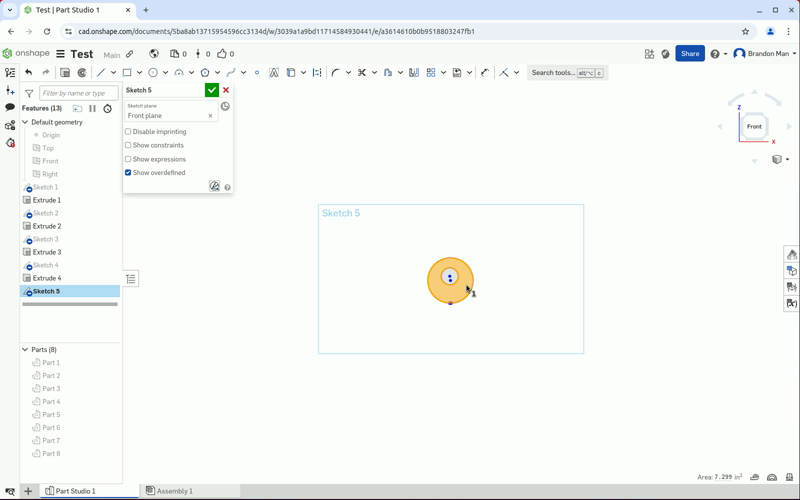
scroll(-6)
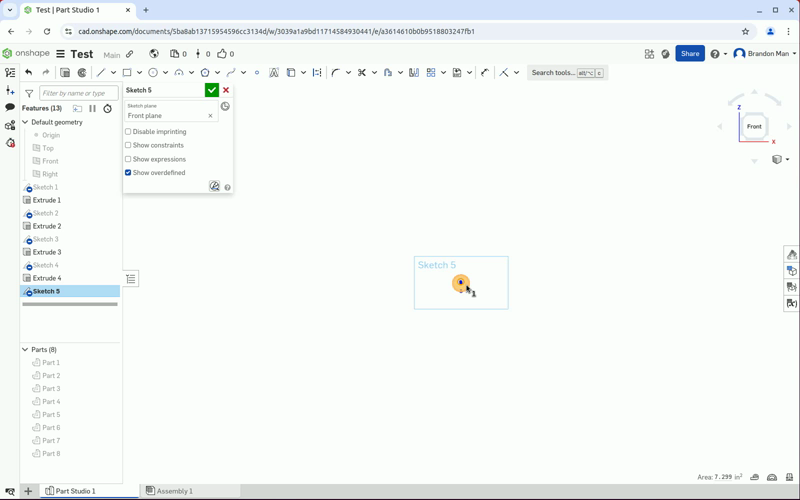
mouse_move(73, 352)
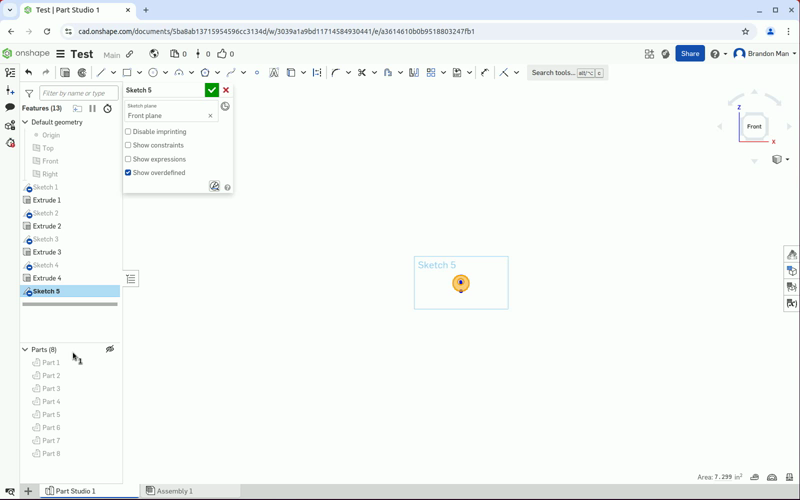
key(shift+y)
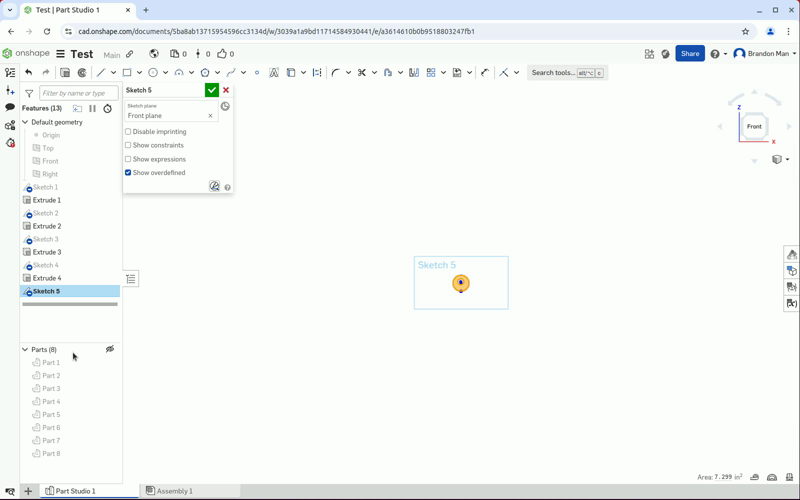
key(shift+e)
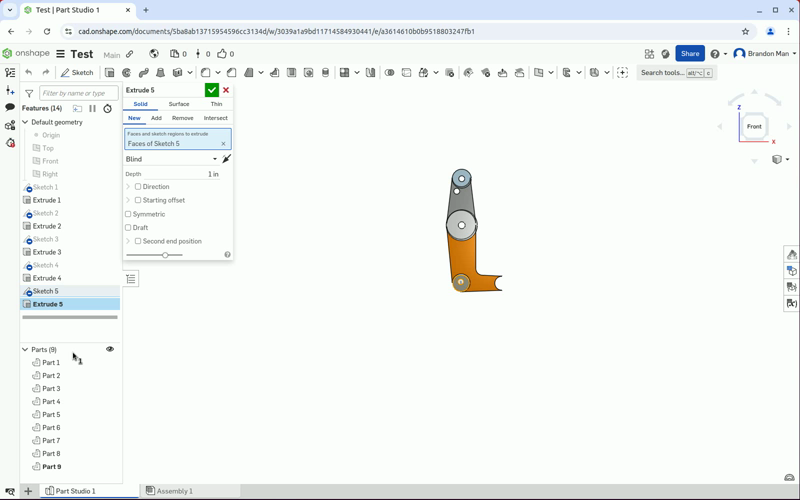
mouse_move(143, 106)
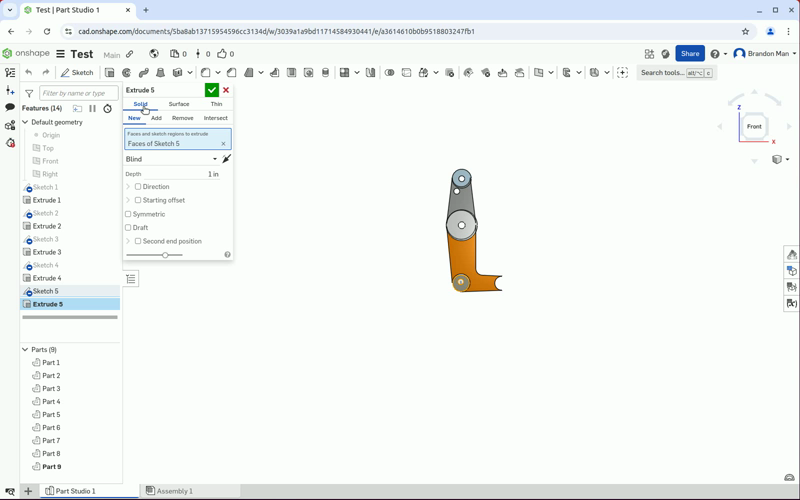
click(143, 106)
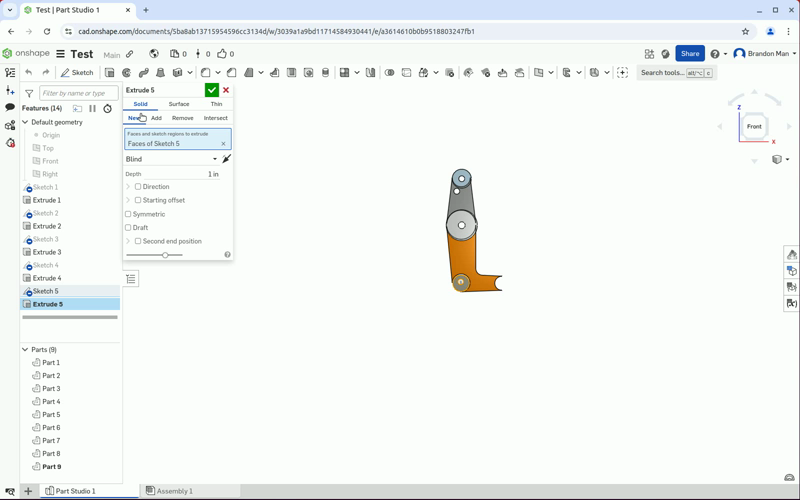
mouse_move(137, 120)
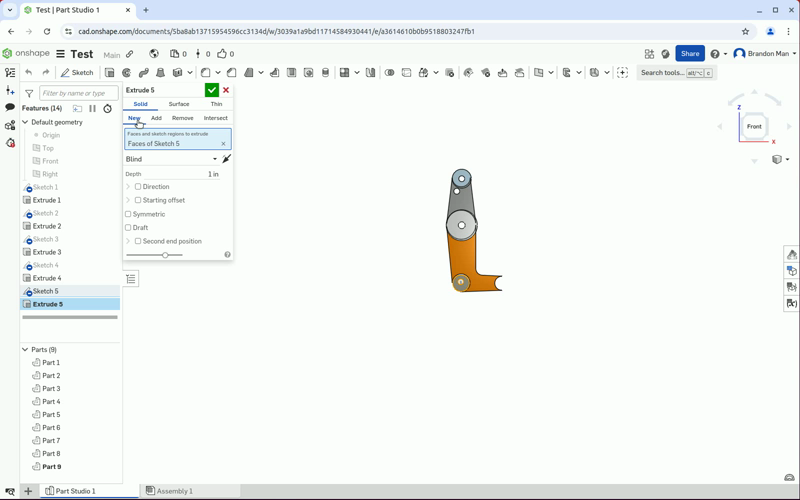
click(137, 120)
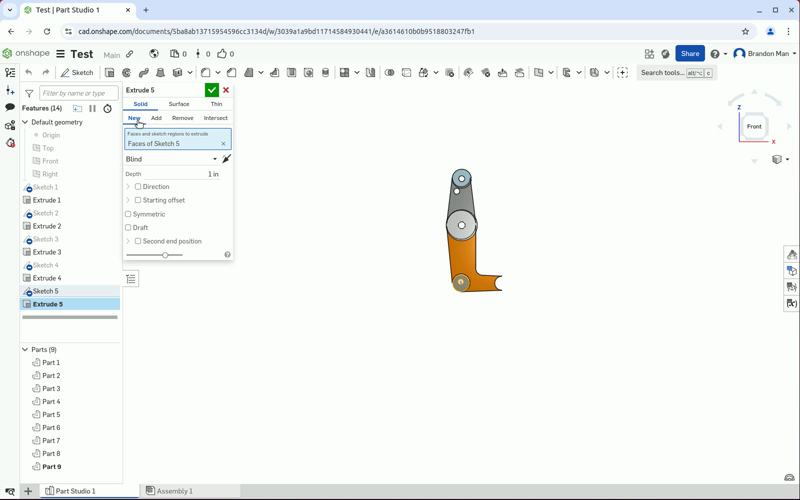
key(tab, 4)
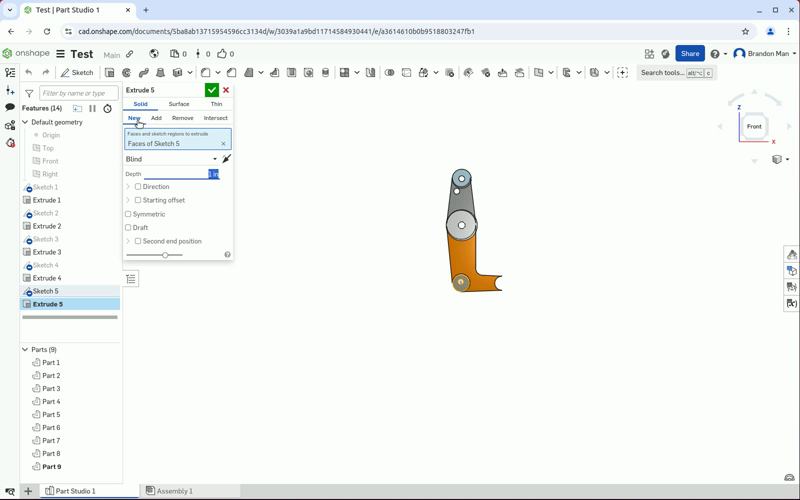
text(0.481)
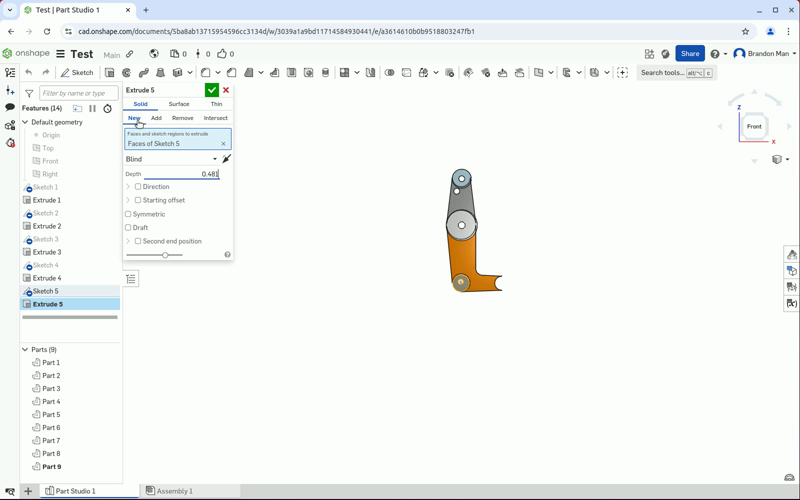
key(enter)
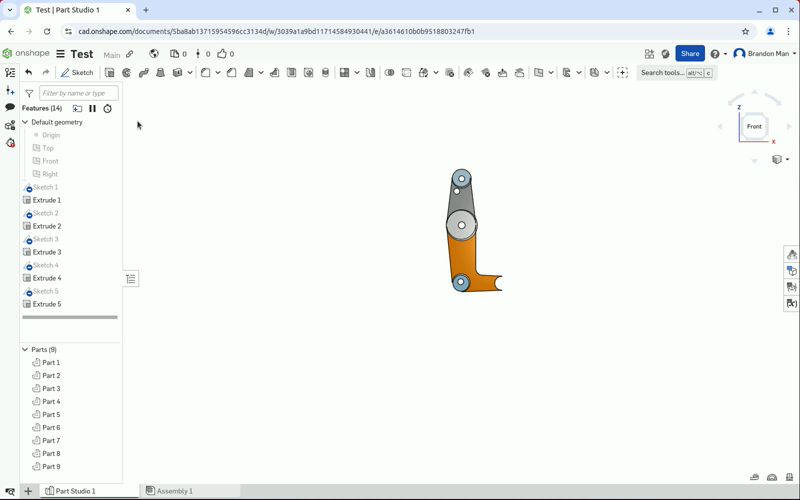
key(shift+h)
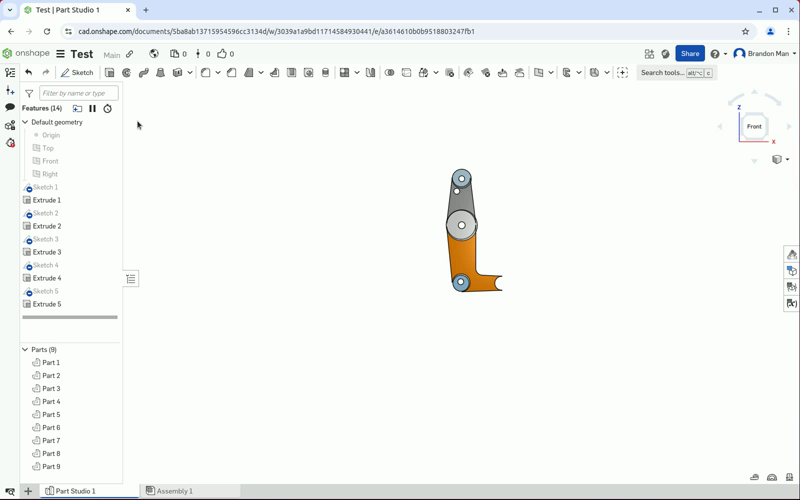
key(shift+h)
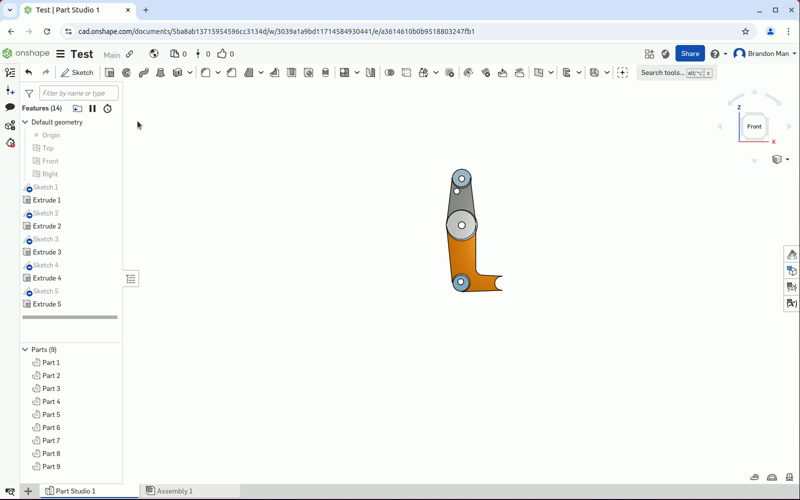
mouse_move(73, 189)
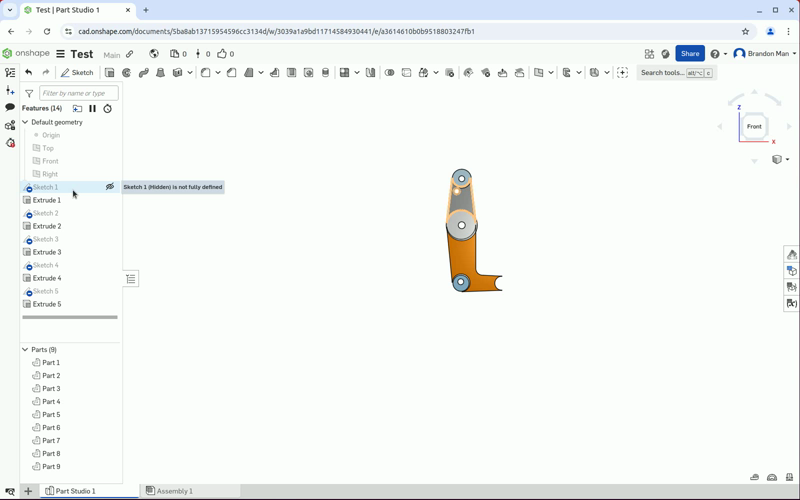
click(73, 189)
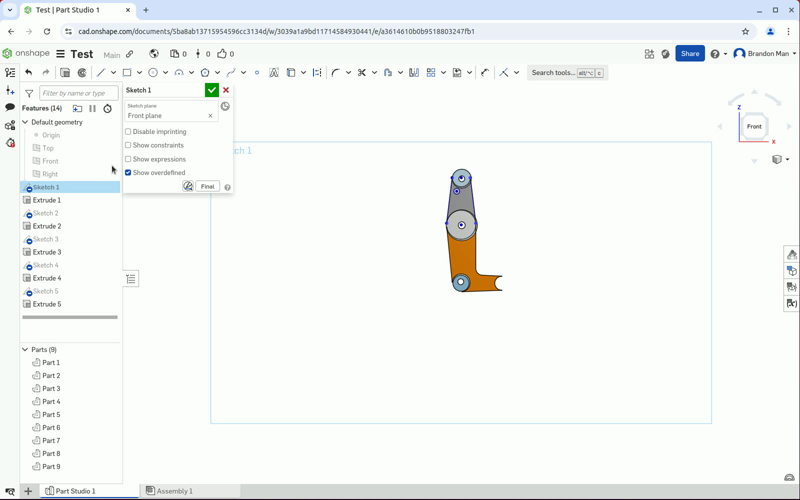
mouse_move(229, 92)
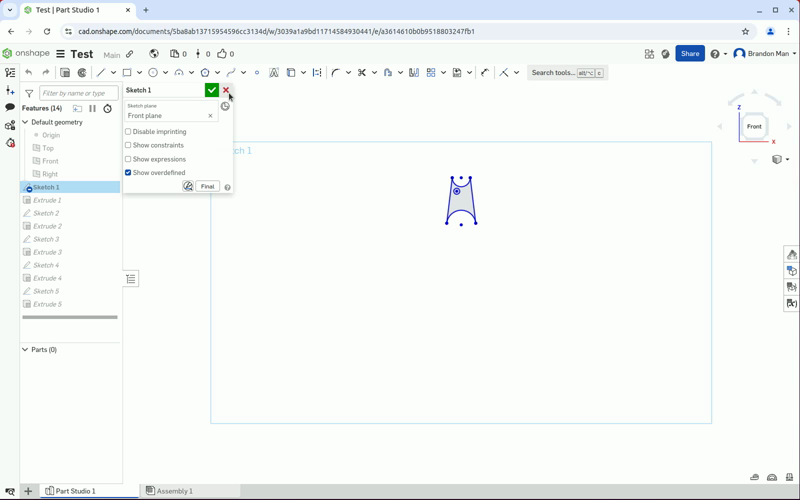
click(229, 92)
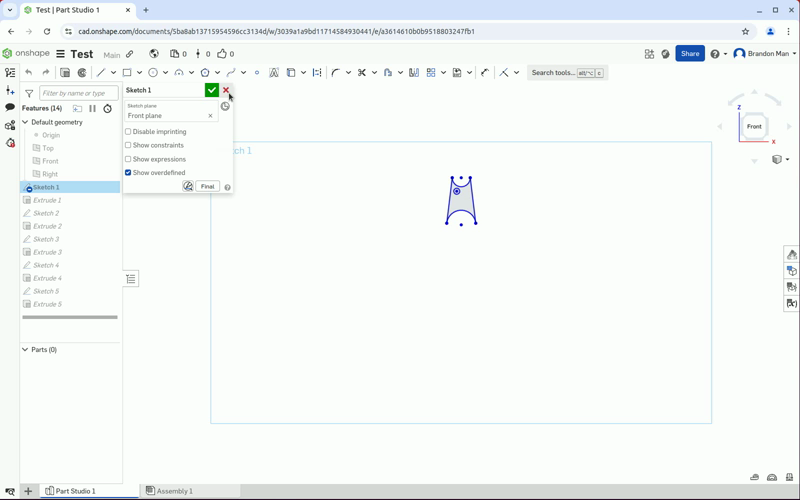
key(shift+s)
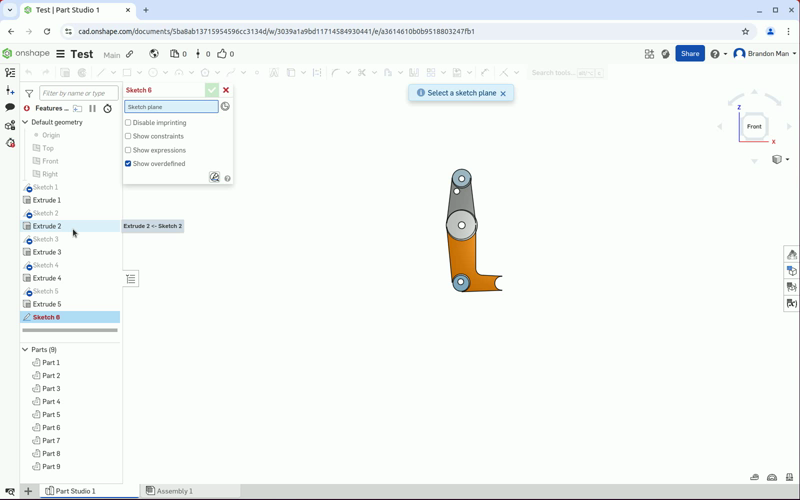
scroll(3)
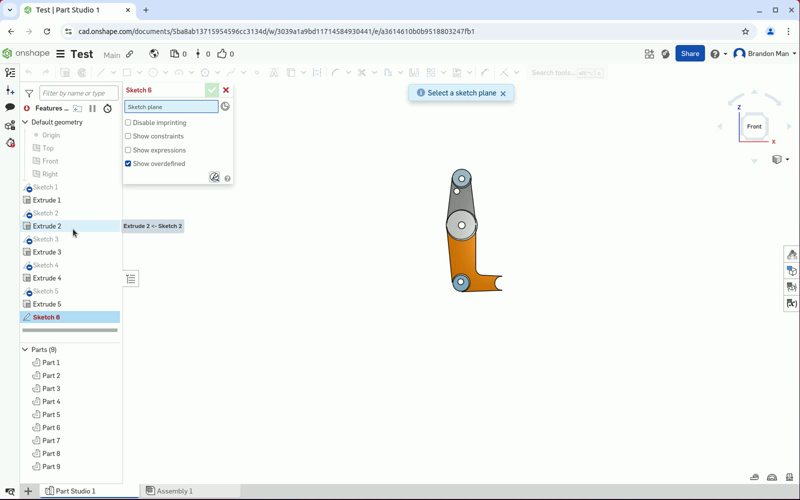
mouse_move(73, 163)
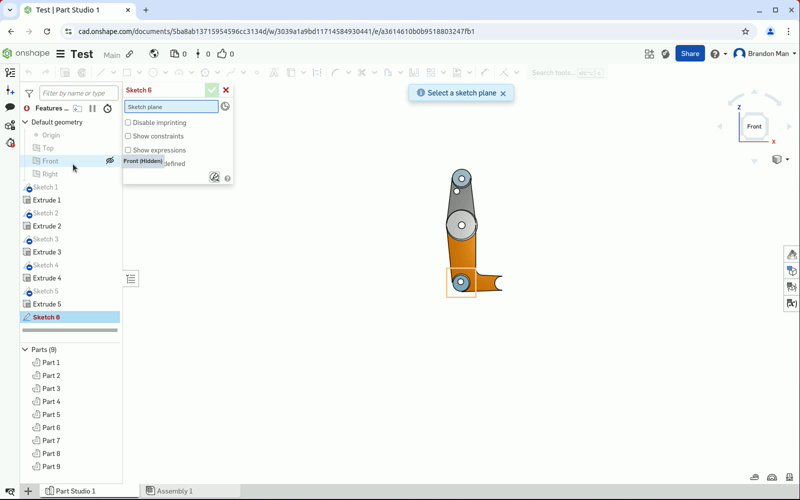
click(73, 163)
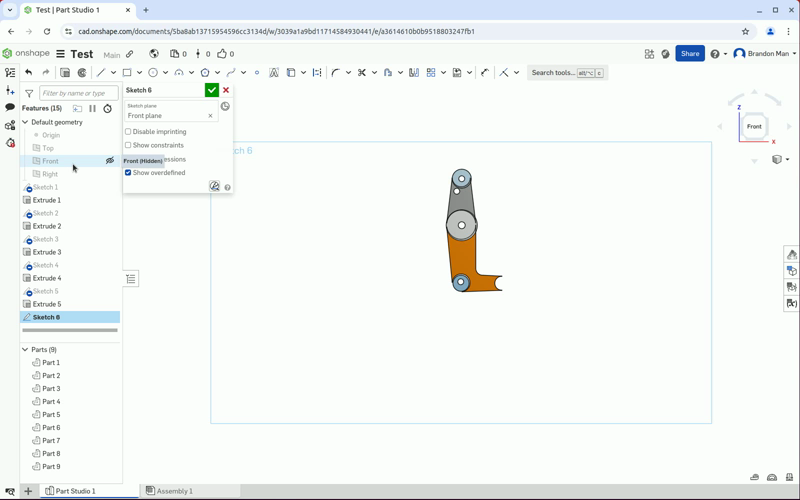
mouse_move(73, 352)
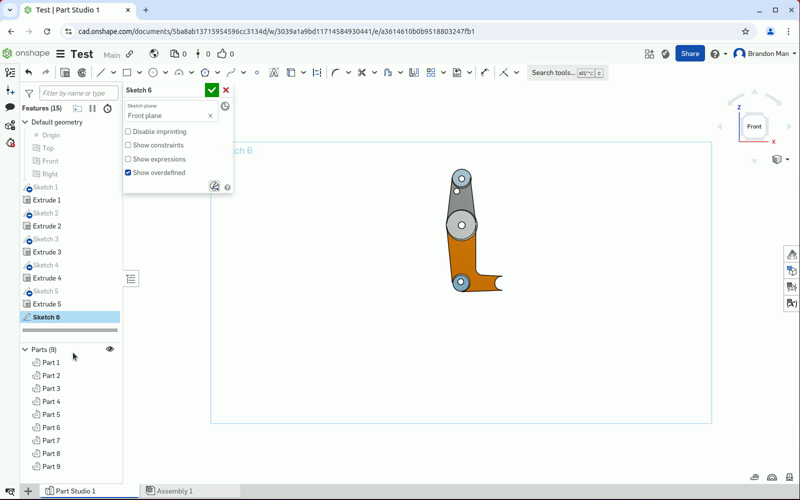
key(y)
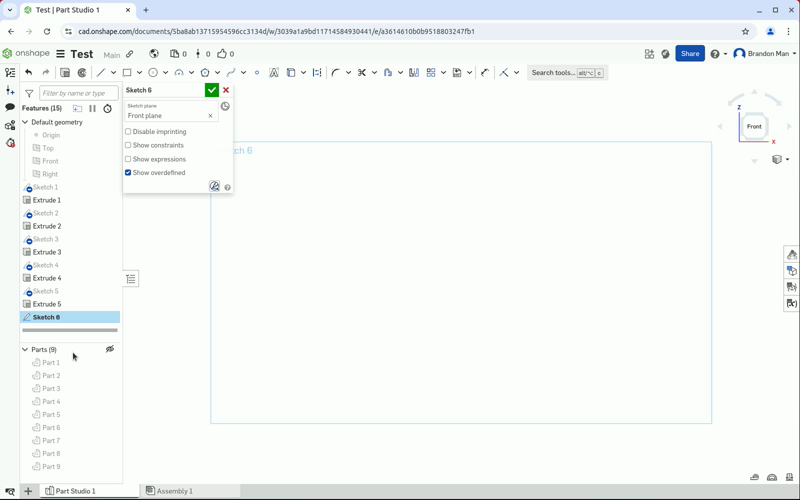
key(c)
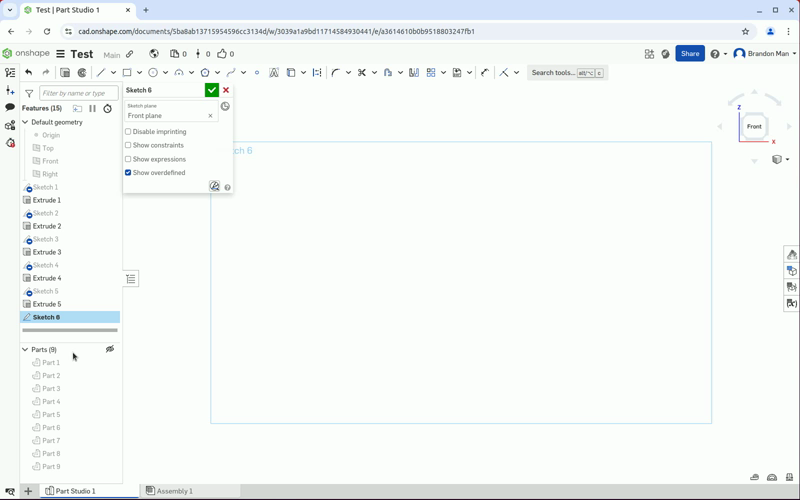
key_down(shift)
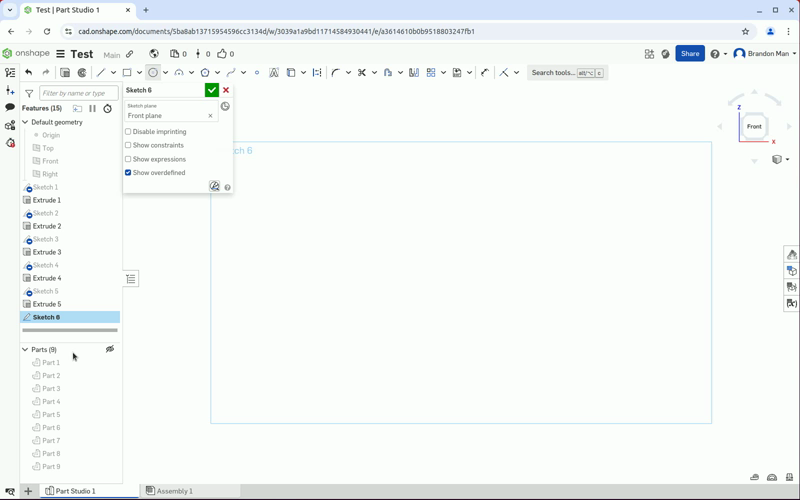
mouse_move(501, 282)
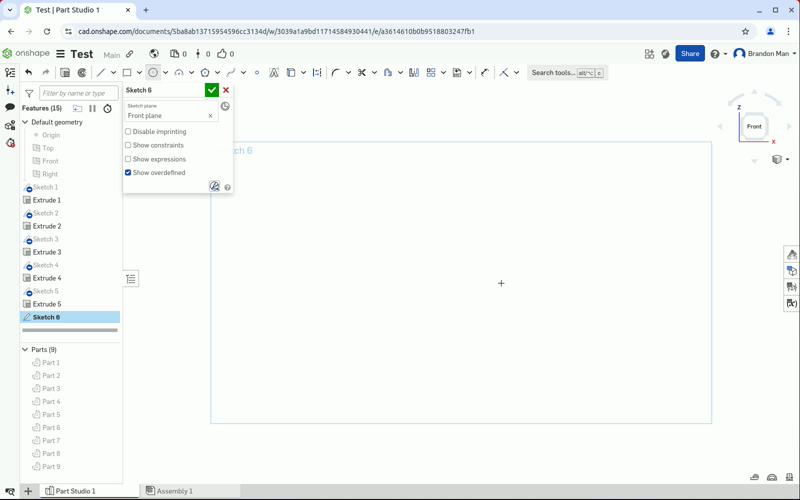
click(501, 282)
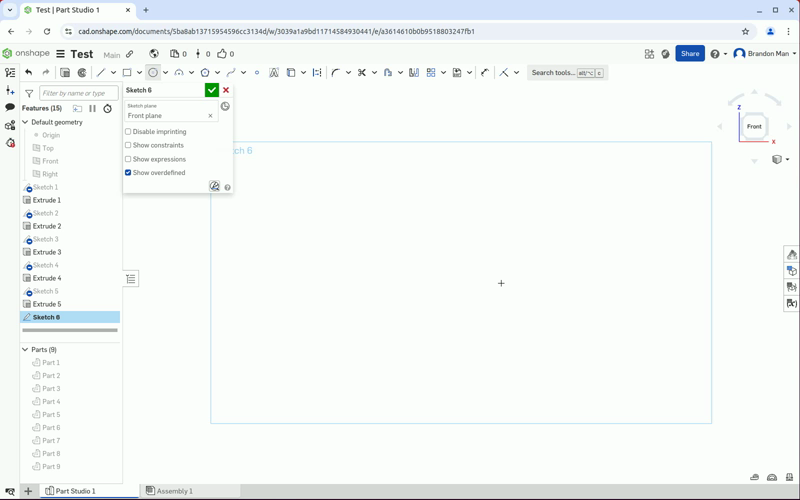
key_up(shift)
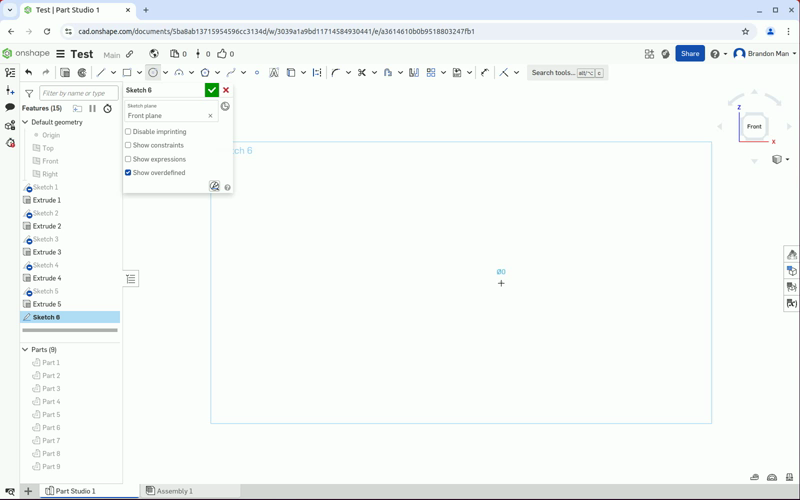
mouse_move(508, 282)
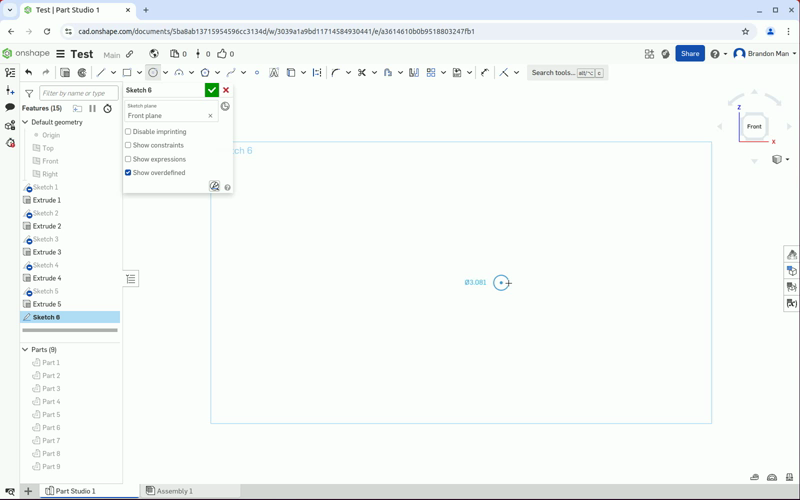
click(508, 282)
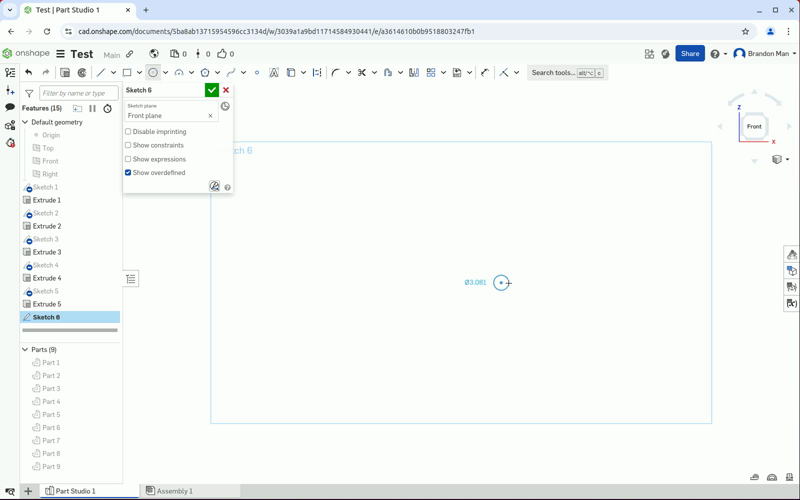
key(esc)
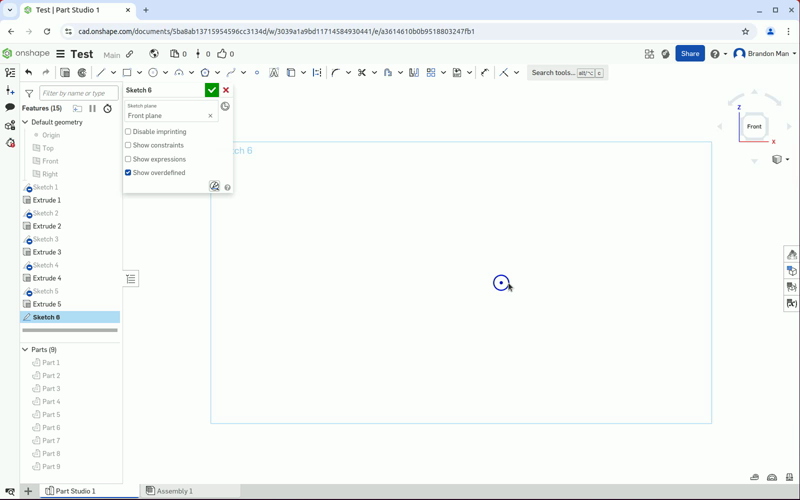
key(c)
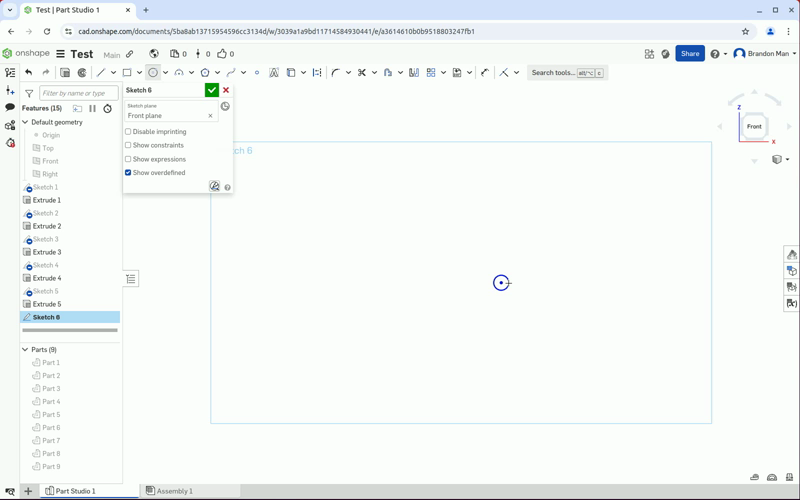
key_down(shift)
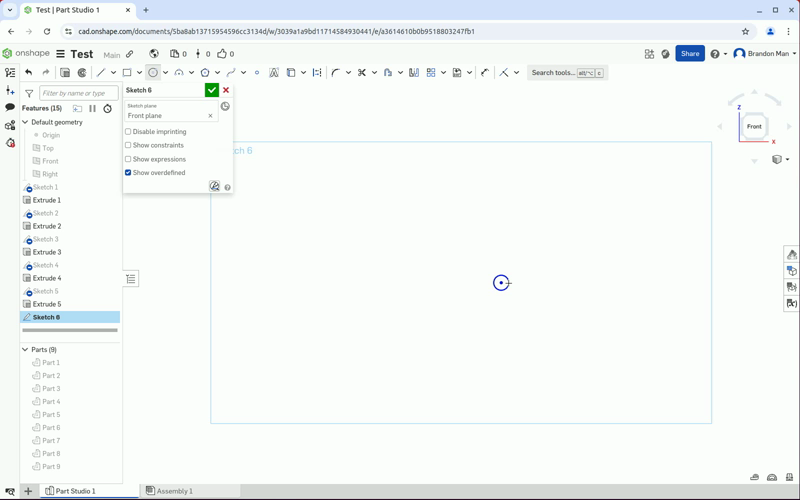
mouse_move(501, 282)
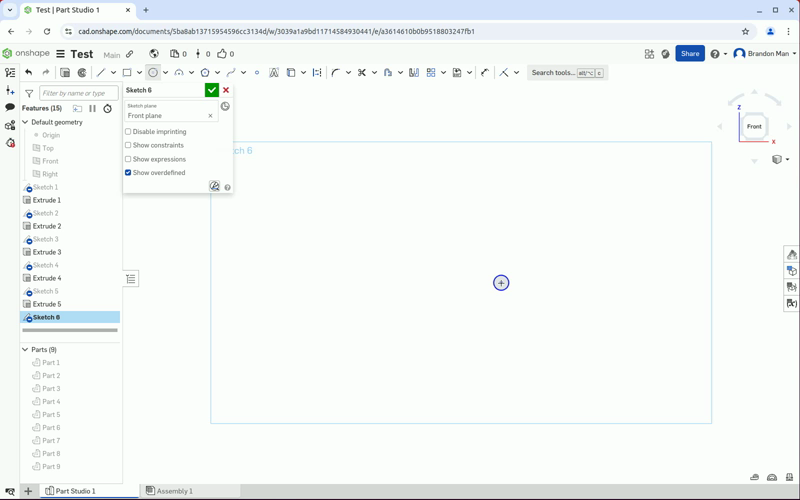
click(501, 282)
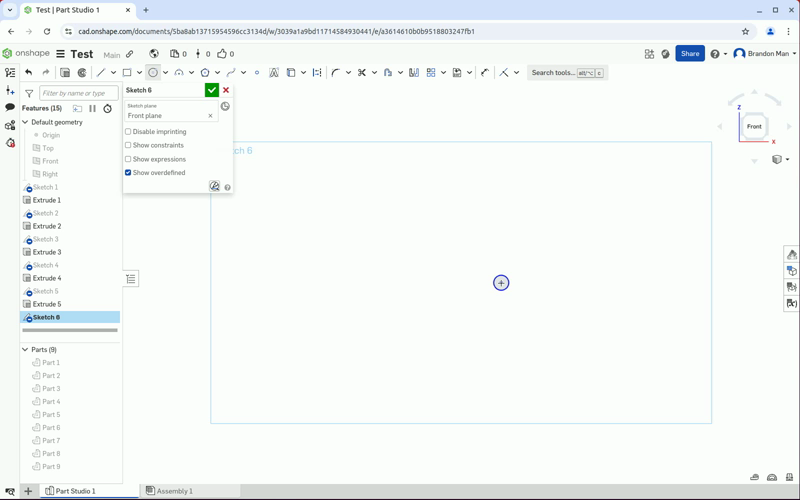
key_up(shift)
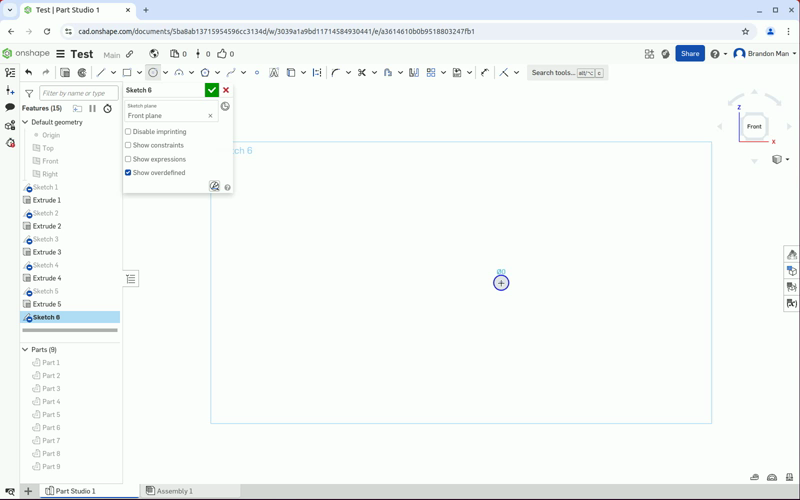
mouse_move(504, 282)
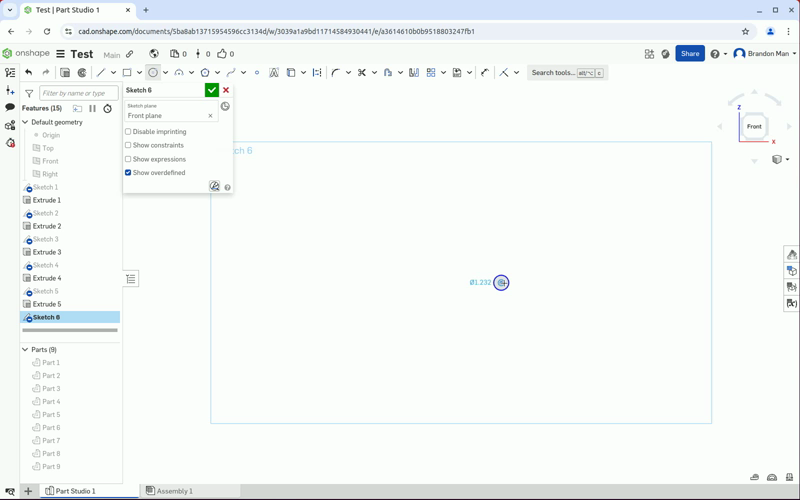
scroll(6)
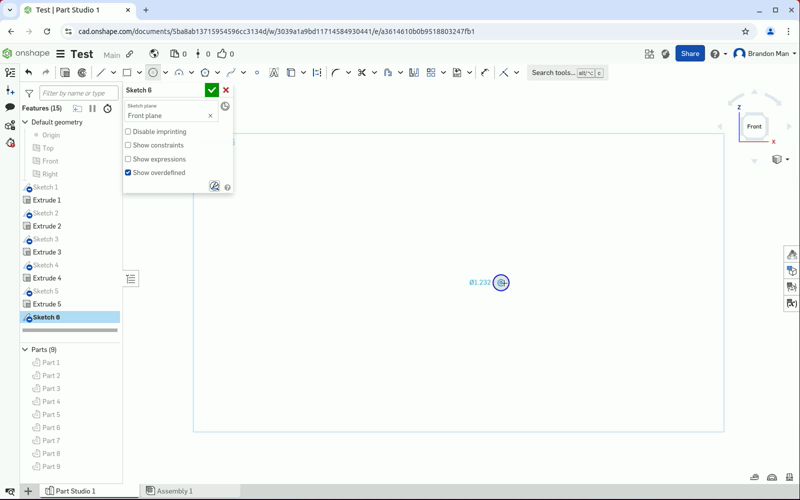
scroll(6)
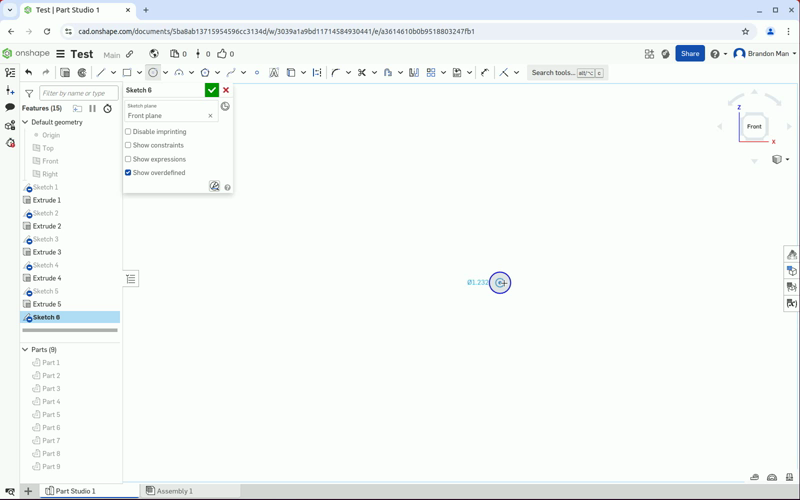
scroll(6)
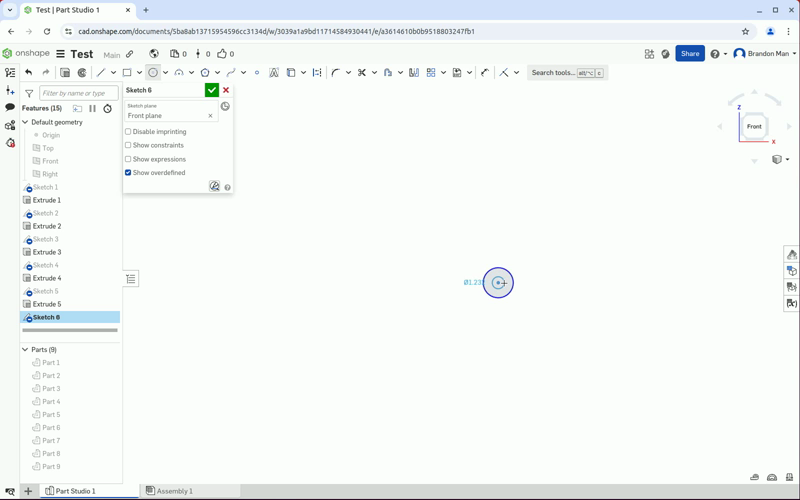
scroll(6)
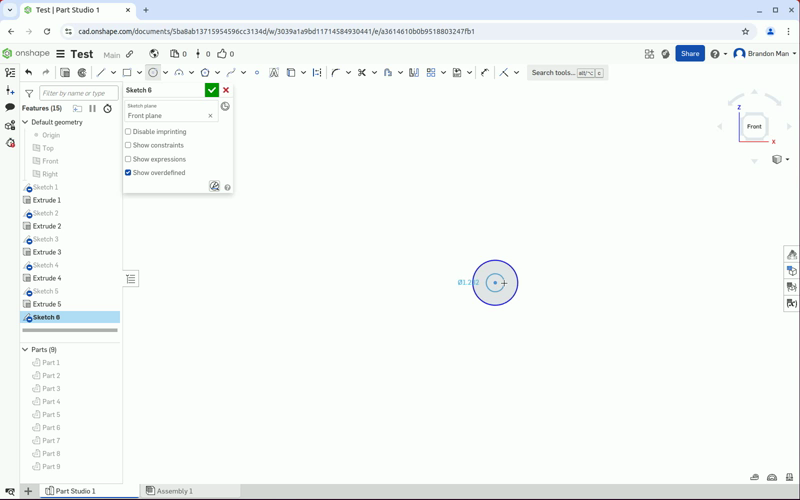
scroll(6)
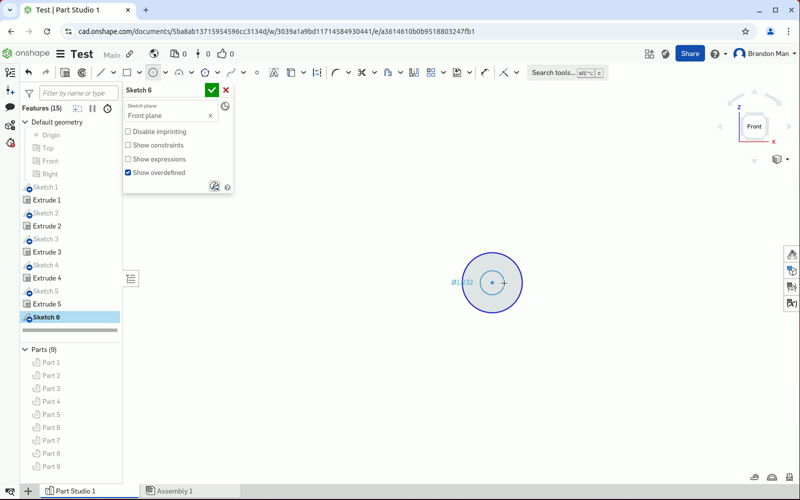
scroll(6)
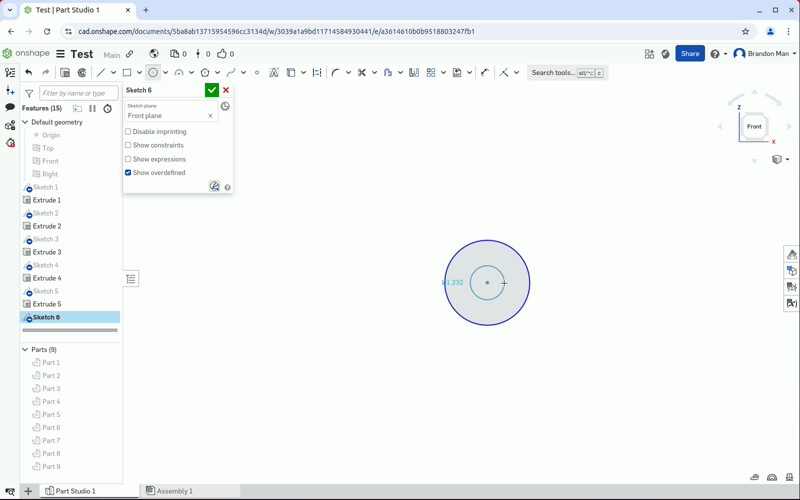
scroll(6)
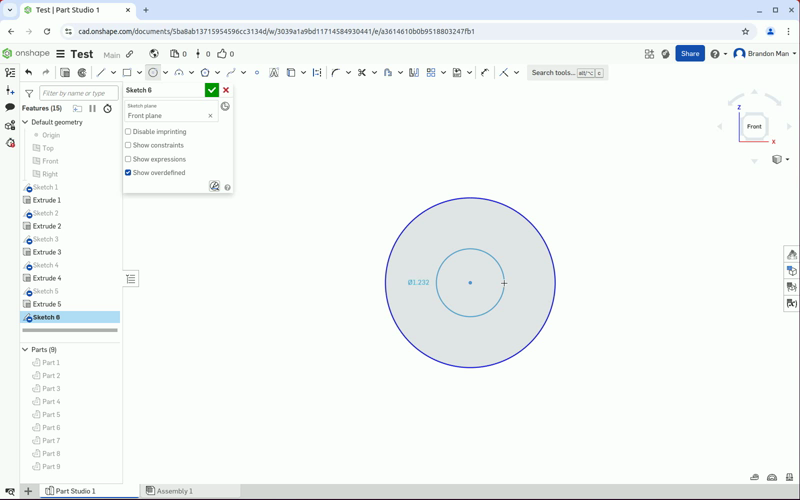
click(504, 282)
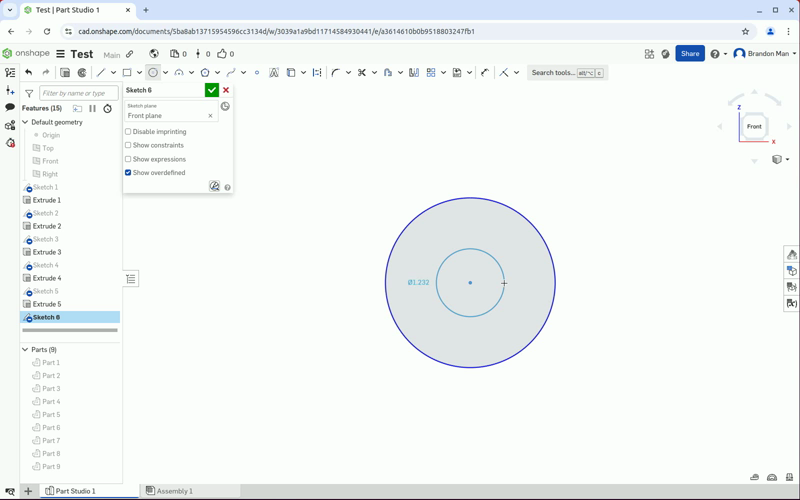
scroll(-6)
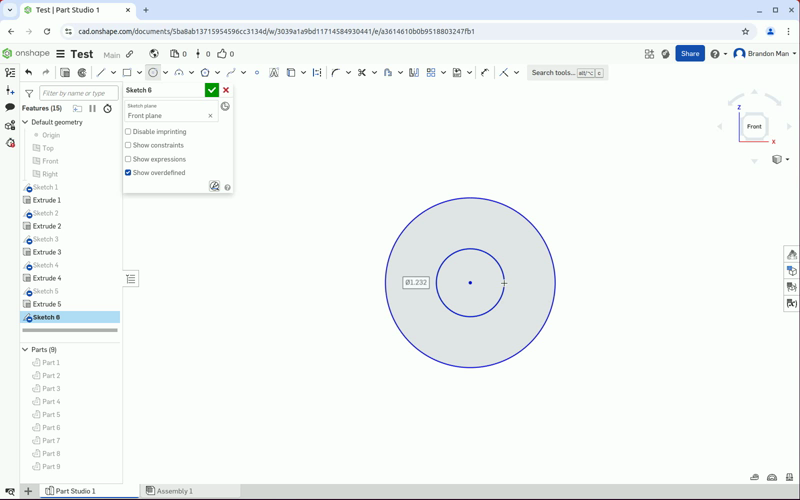
scroll(-6)
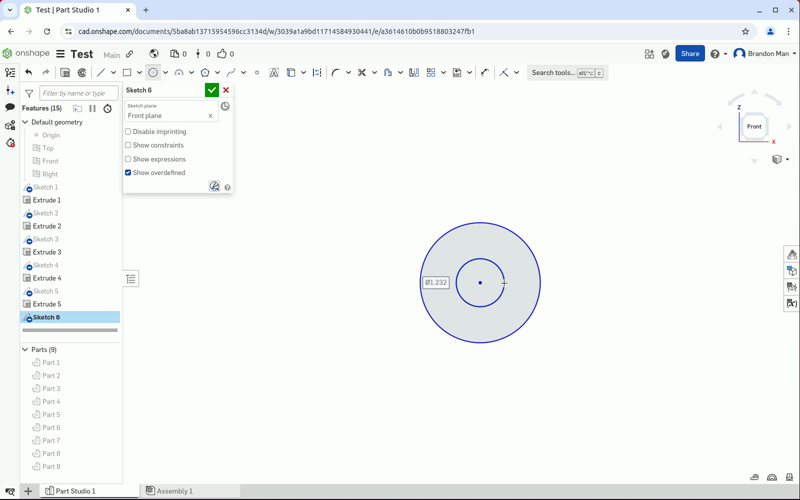
scroll(-6)
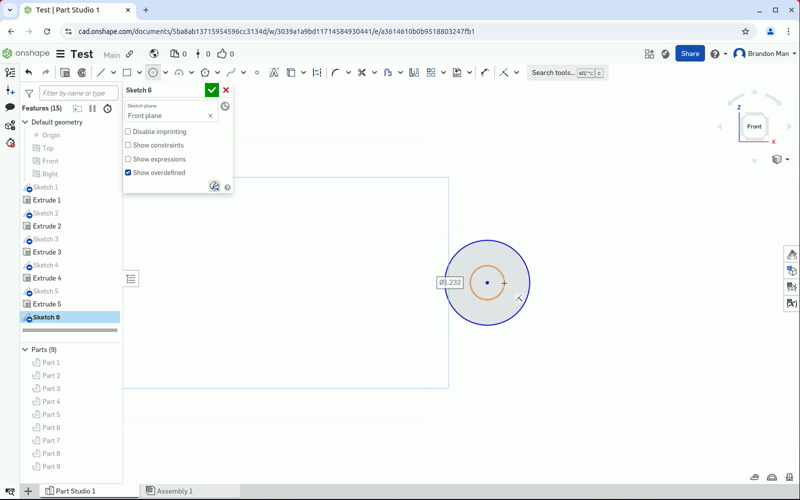
scroll(-6)
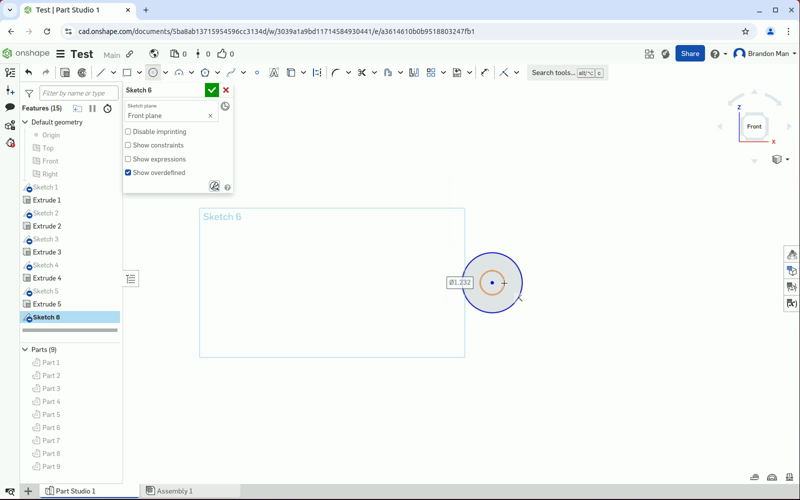
scroll(-6)
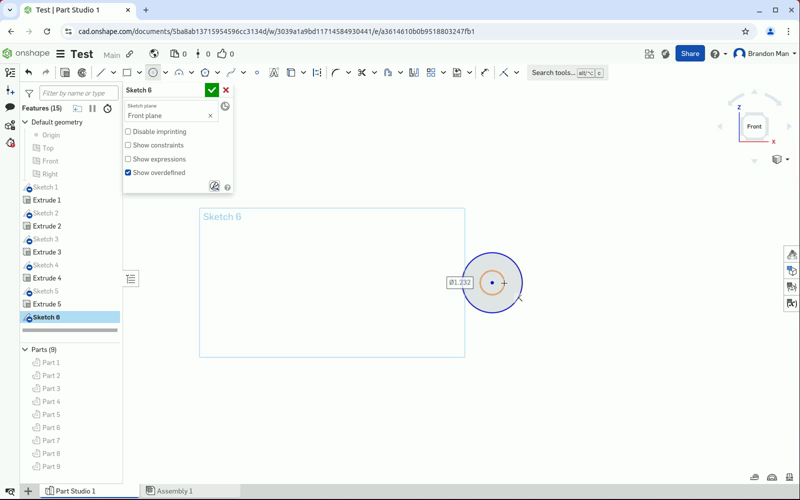
scroll(-6)
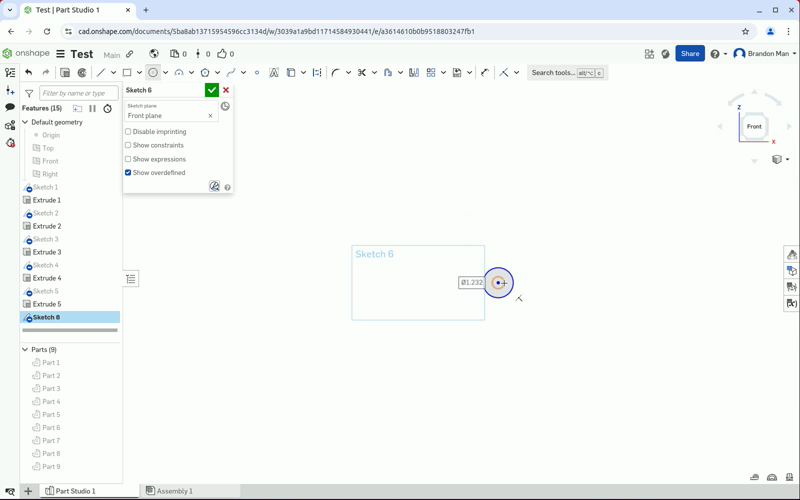
scroll(-6)
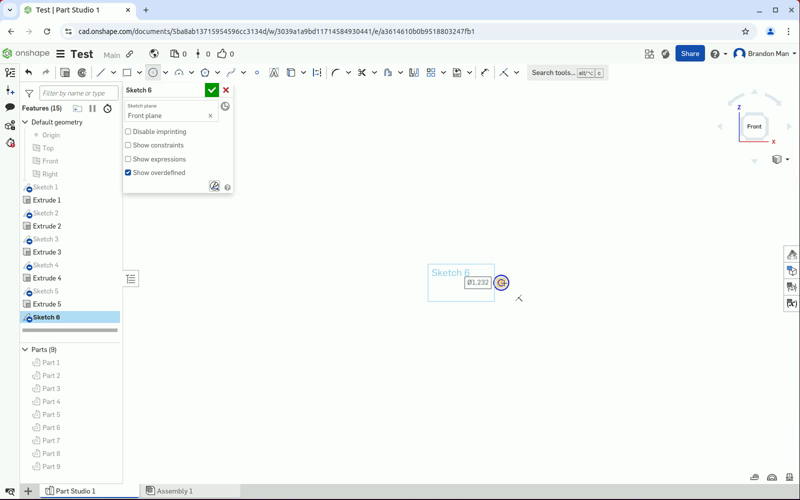
key(esc)
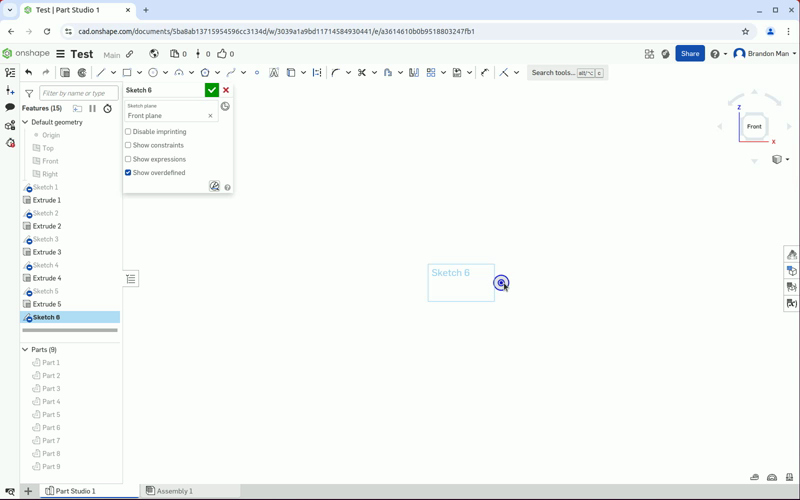
mouse_move(494, 285)
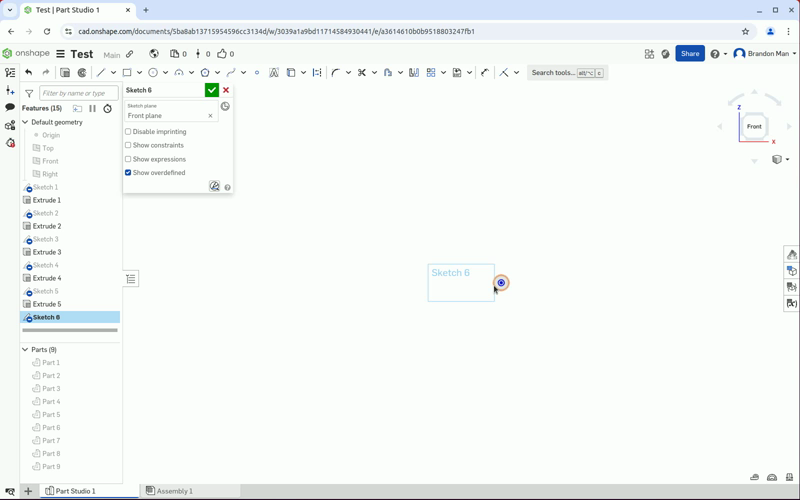
scroll(6)
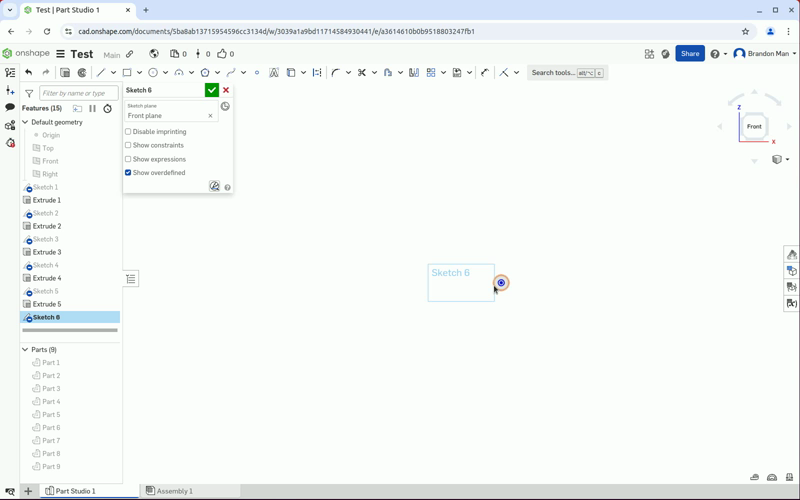
scroll(6)
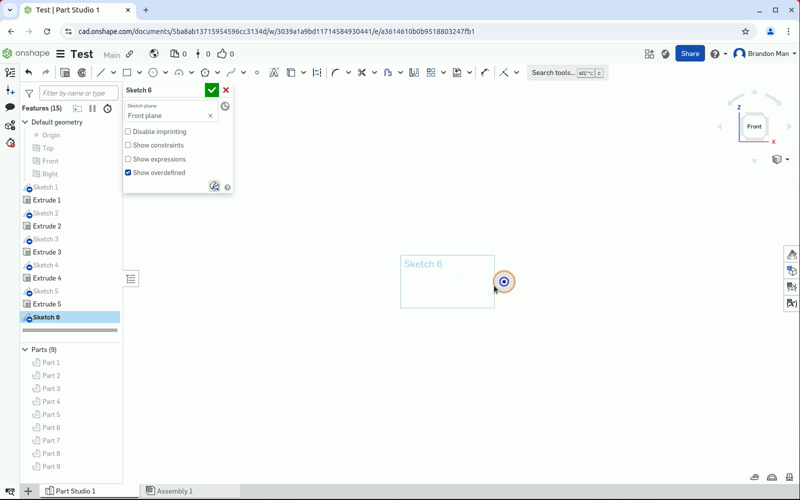
scroll(6)
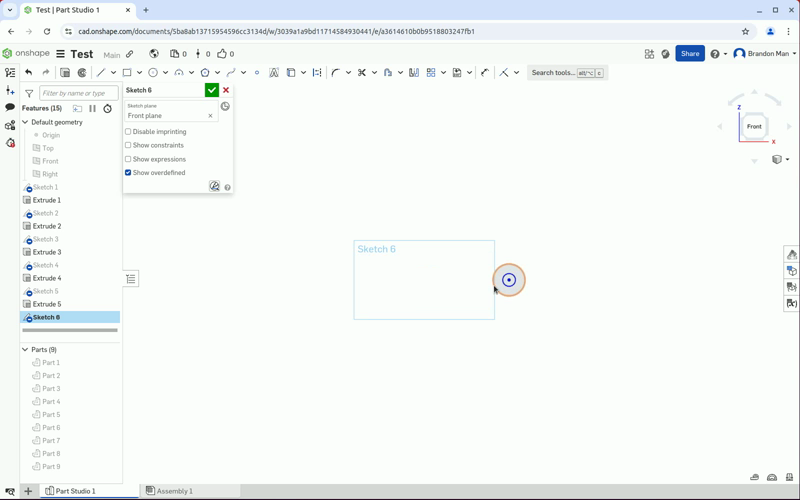
scroll(6)
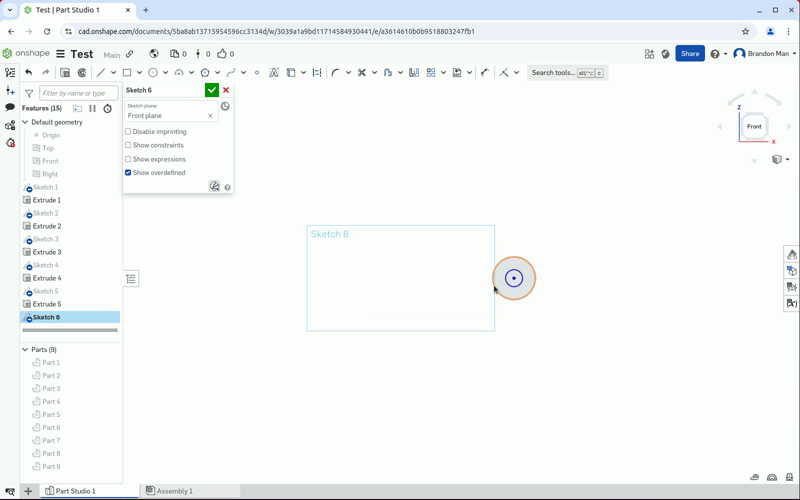
scroll(6)
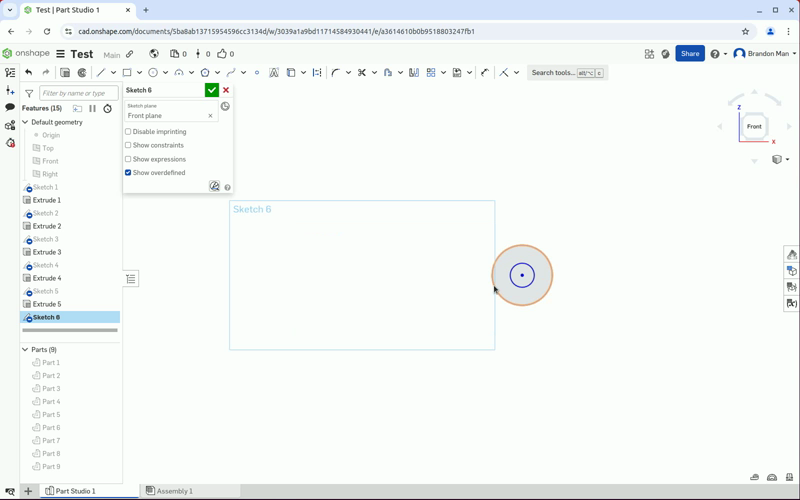
scroll(6)
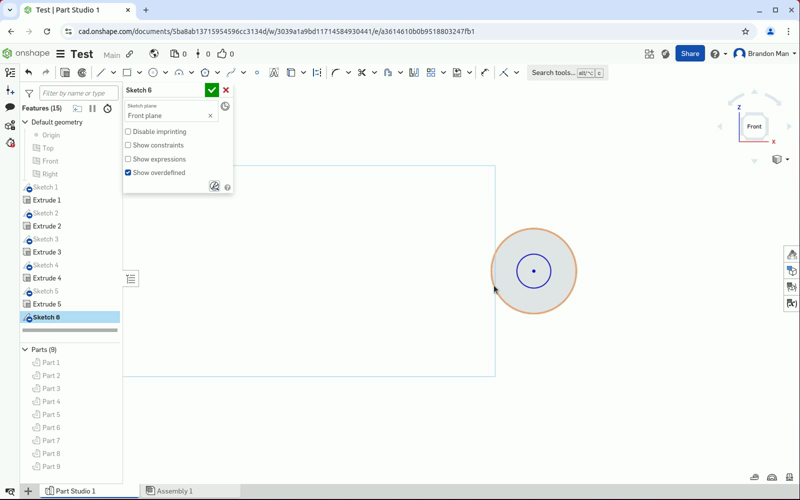
scroll(6)
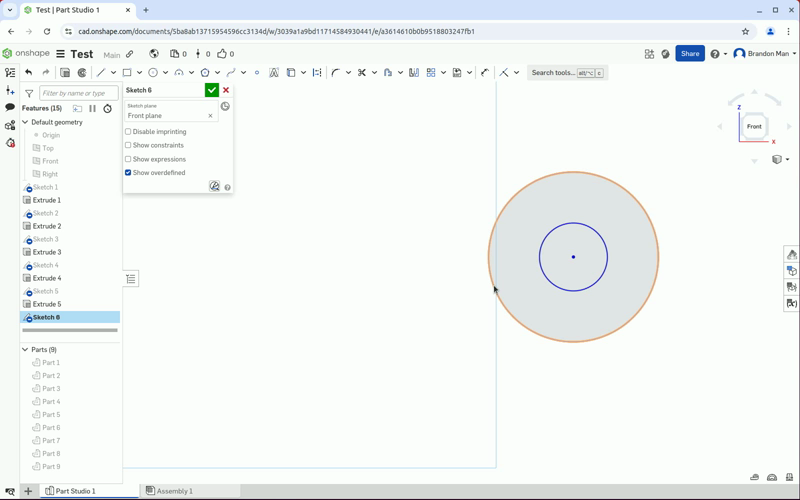
click(494, 285)
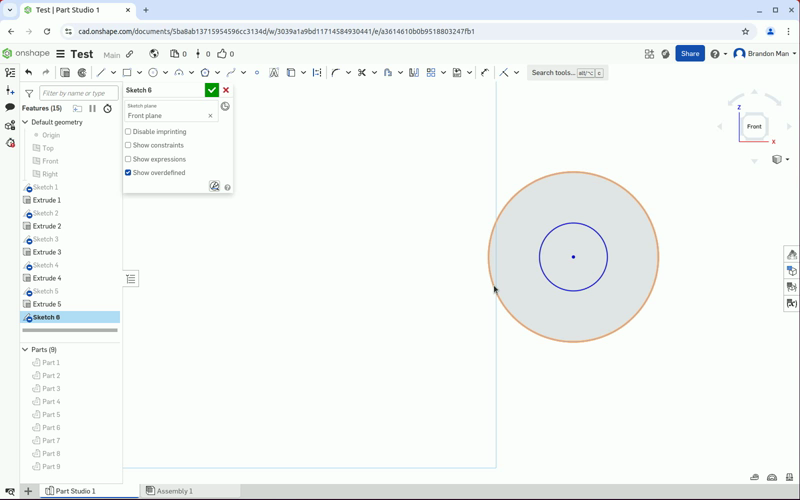
scroll(-6)
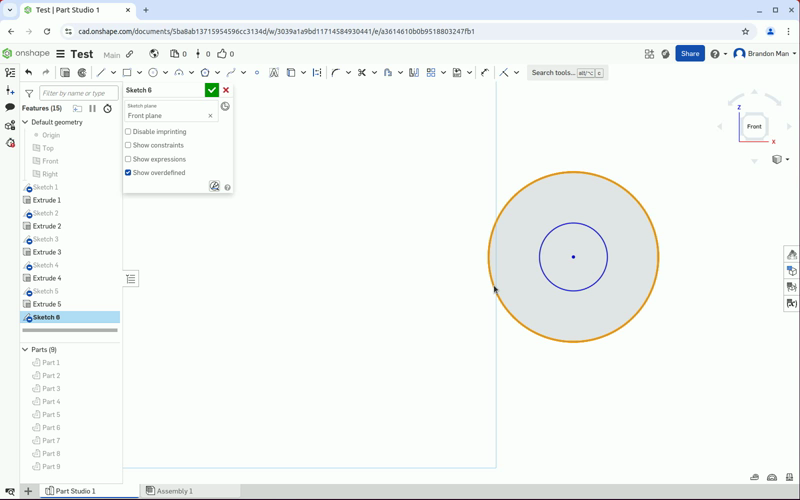
scroll(-6)
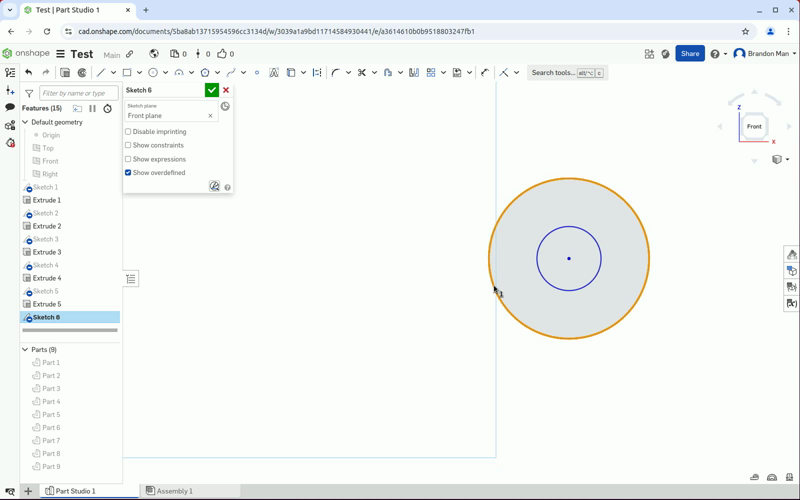
scroll(-6)
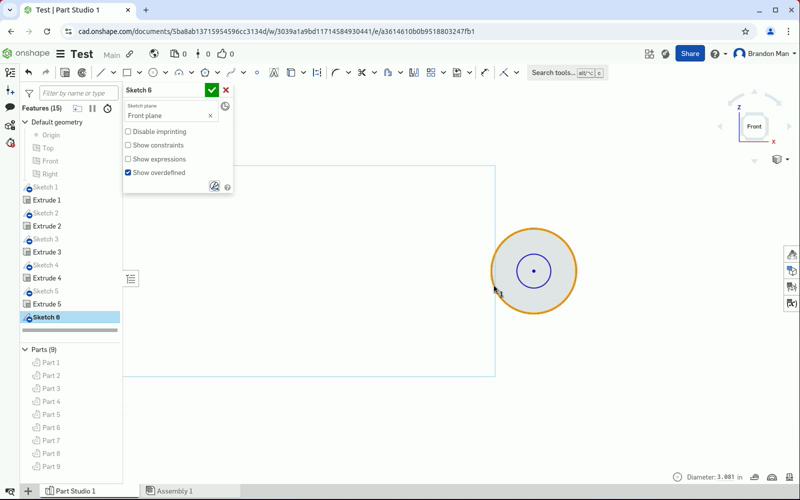
scroll(-6)
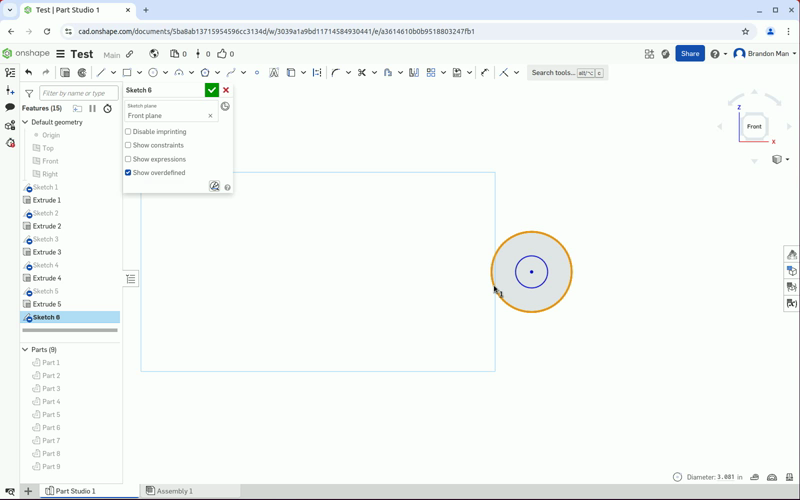
scroll(-6)
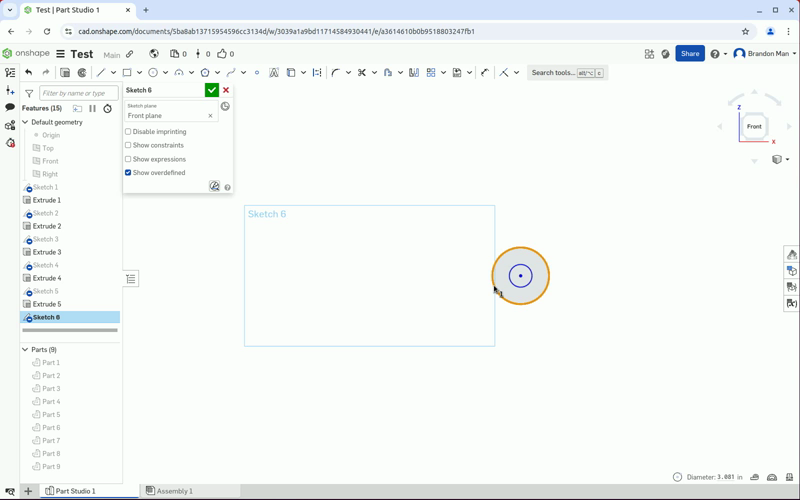
scroll(-6)
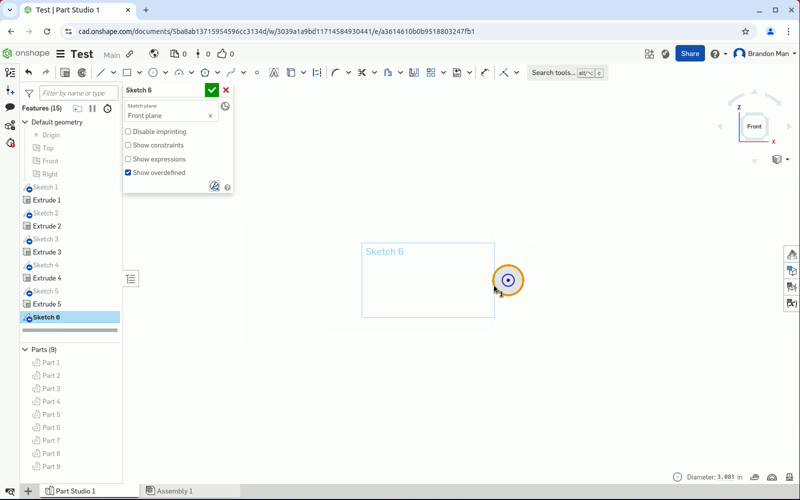
scroll(-6)
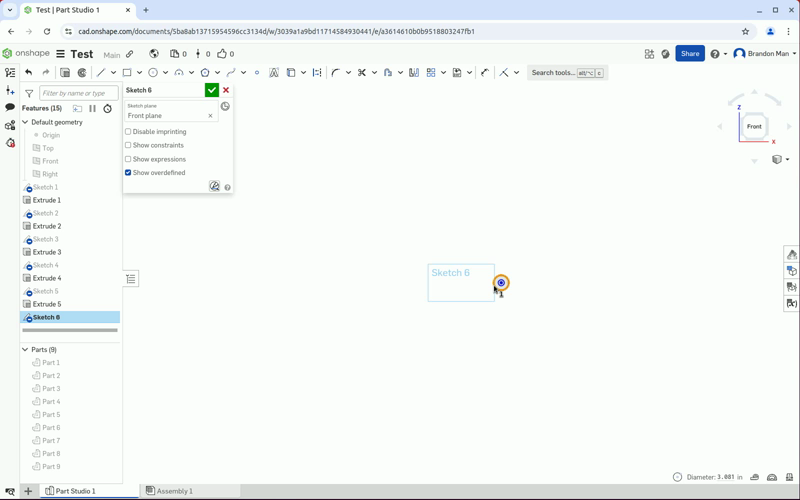
mouse_move(73, 352)
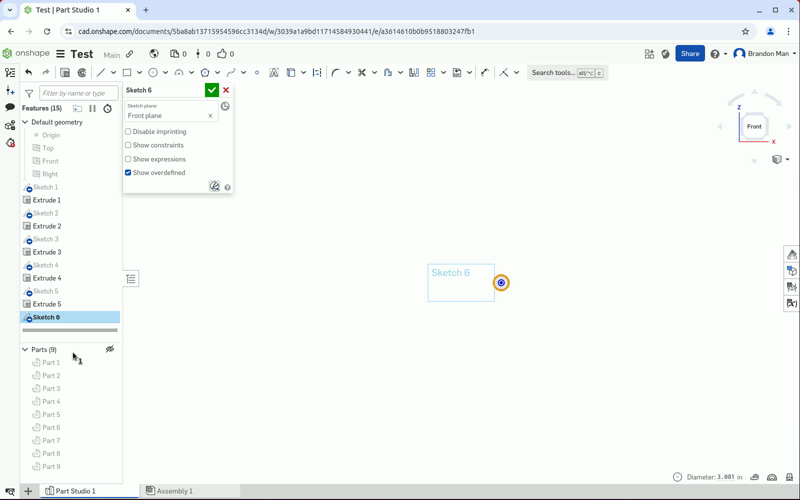
key(shift+y)
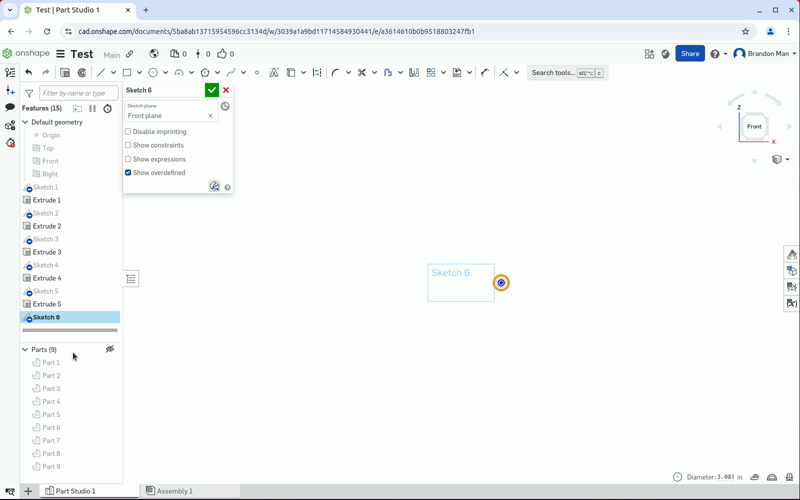
key(shift+e)
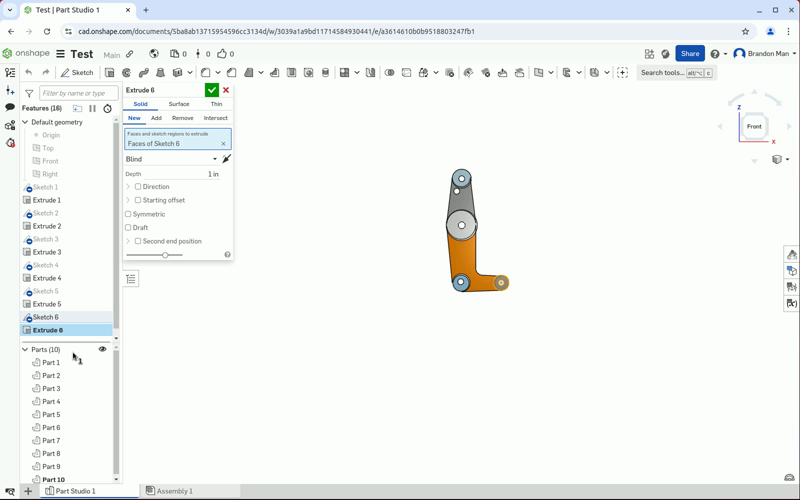
mouse_move(143, 106)
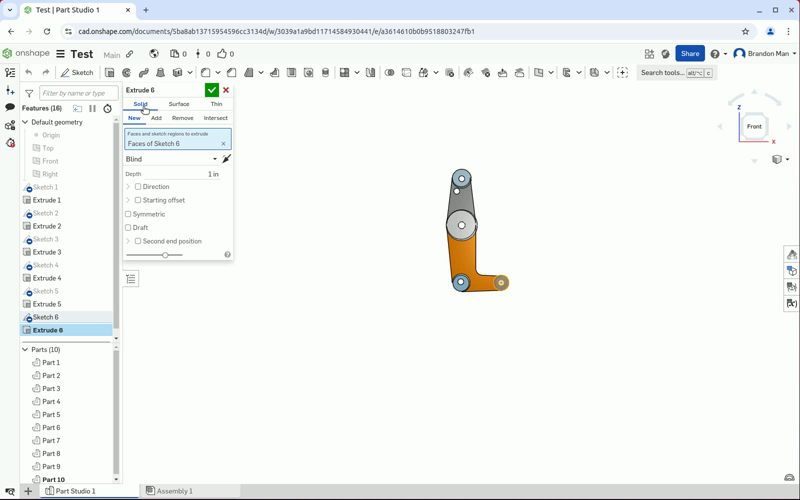
click(143, 106)
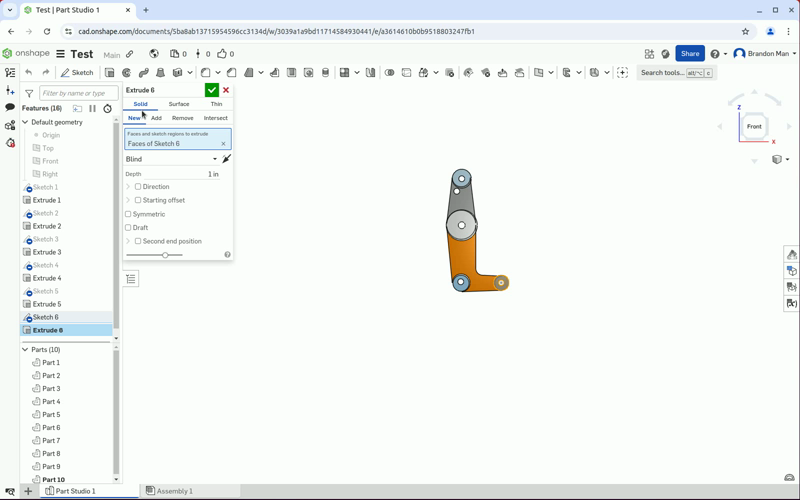
mouse_move(137, 120)
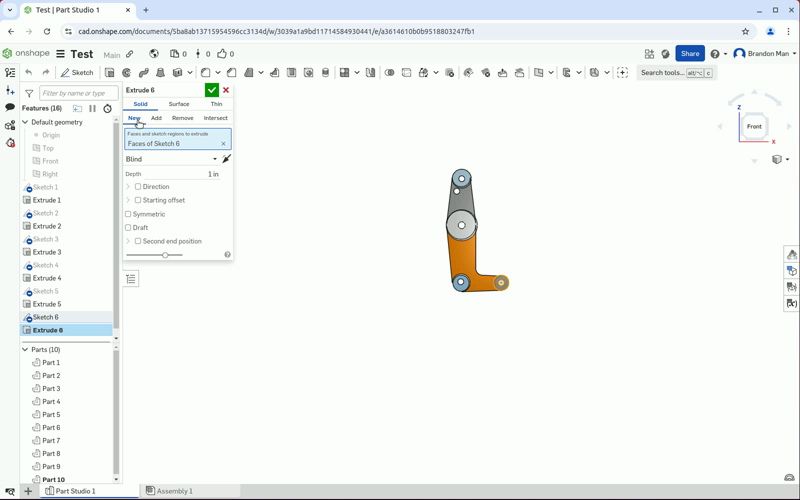
click(137, 120)
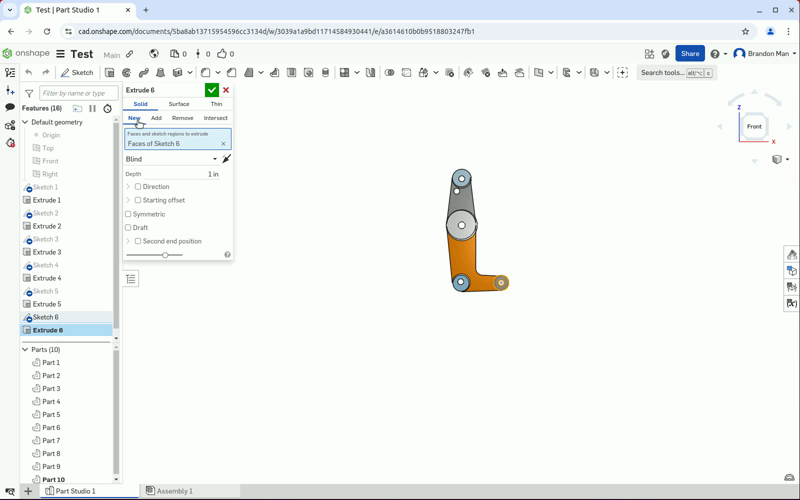
key(tab, 4)
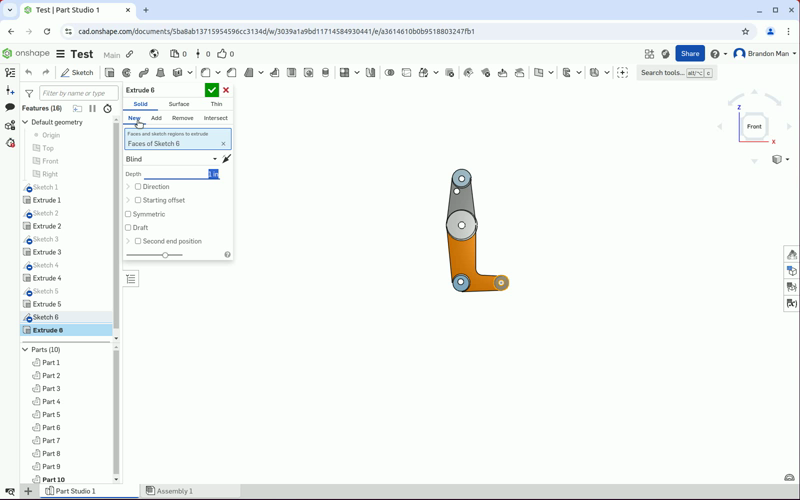
text(0.481)
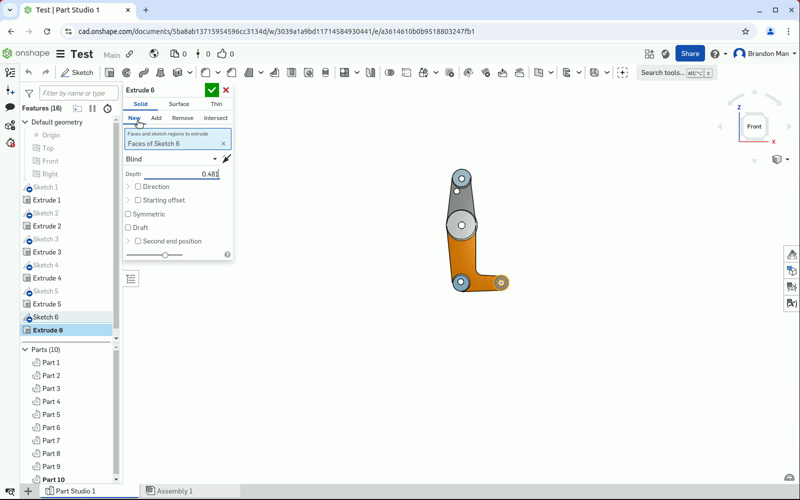
key(enter)
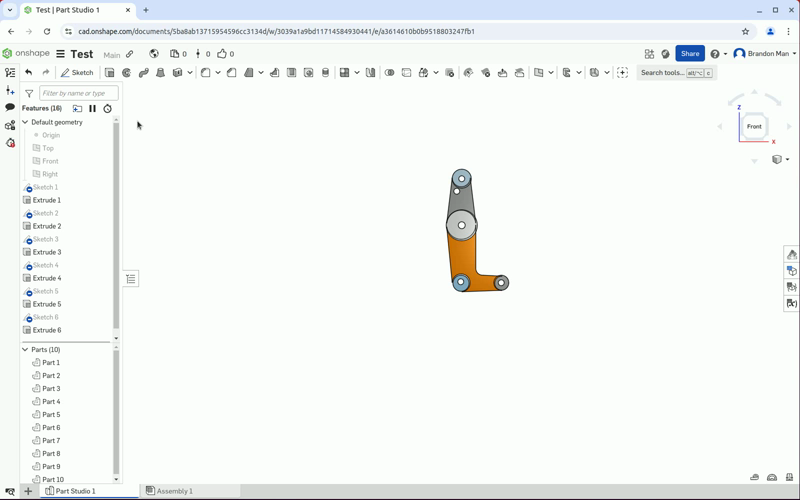
key(shift+h)
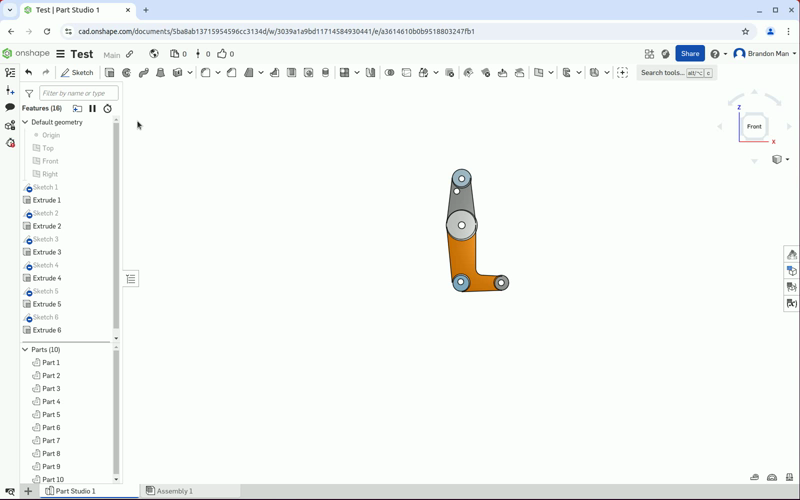
key(shift+h)
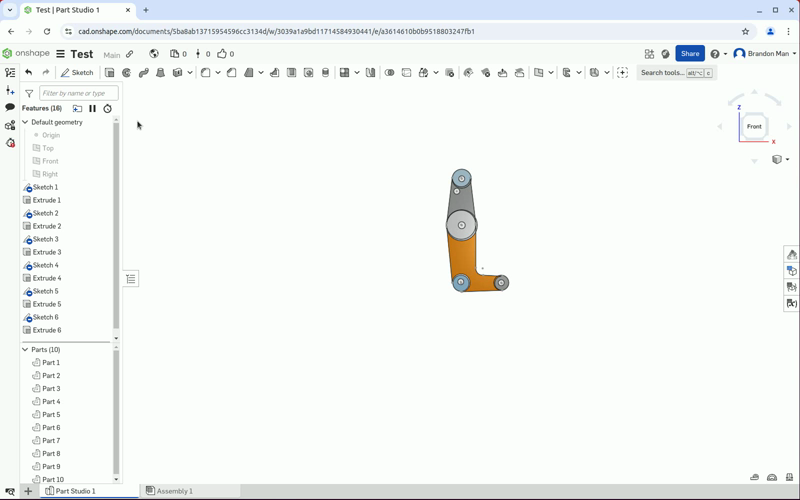
key(shift+7)
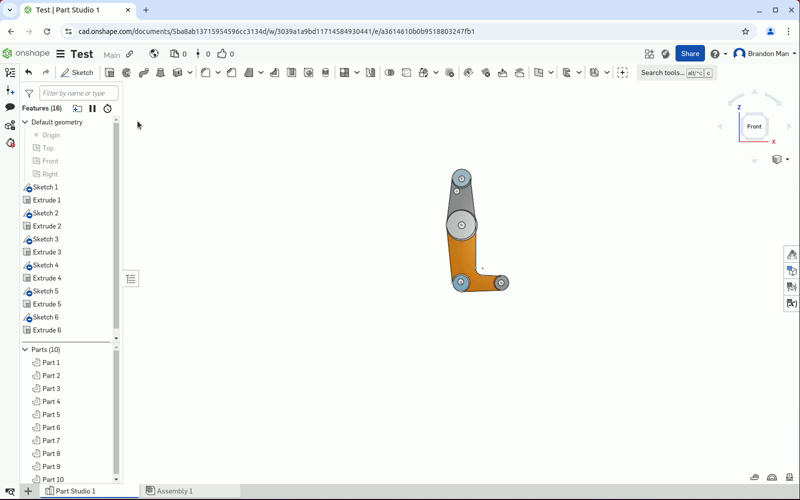
key(left, 2)
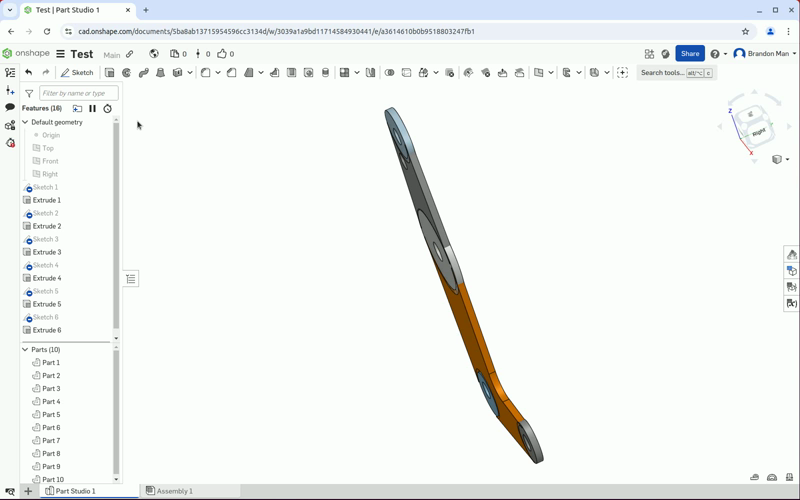
key(down, 2)
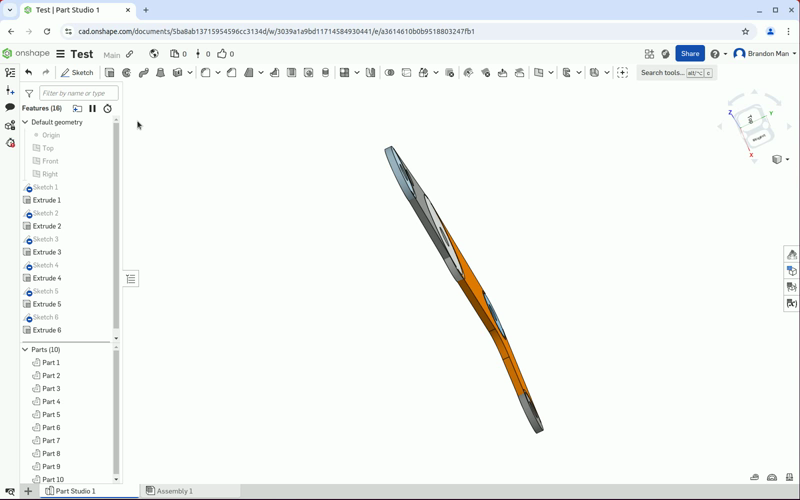
key(up, 2)
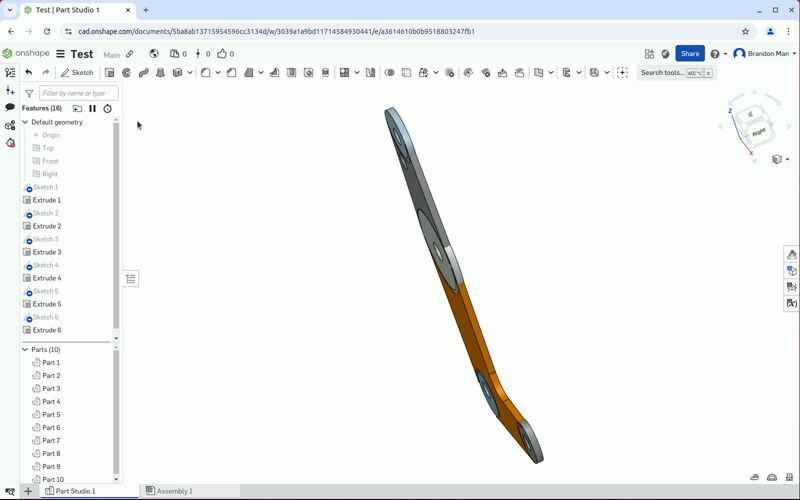
key(right, 2)
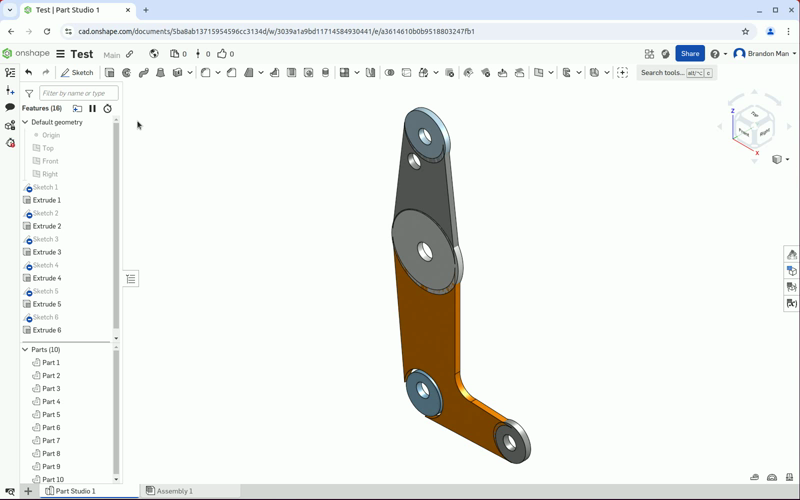
mouse_move(69, 189)
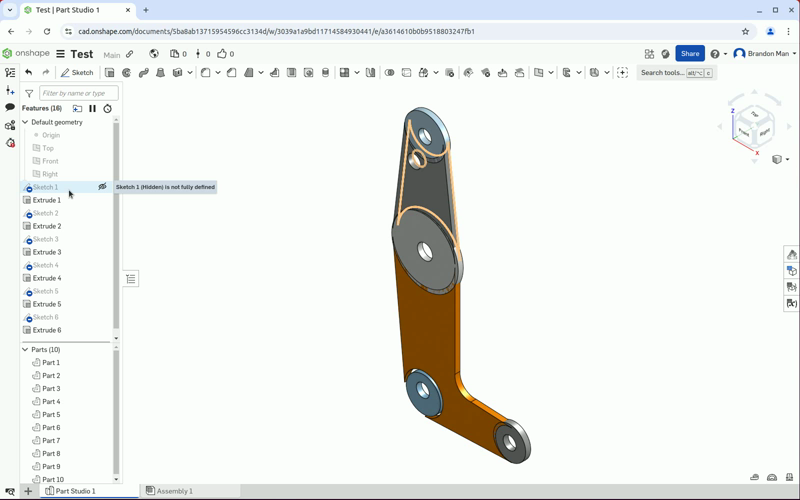
click(69, 189)